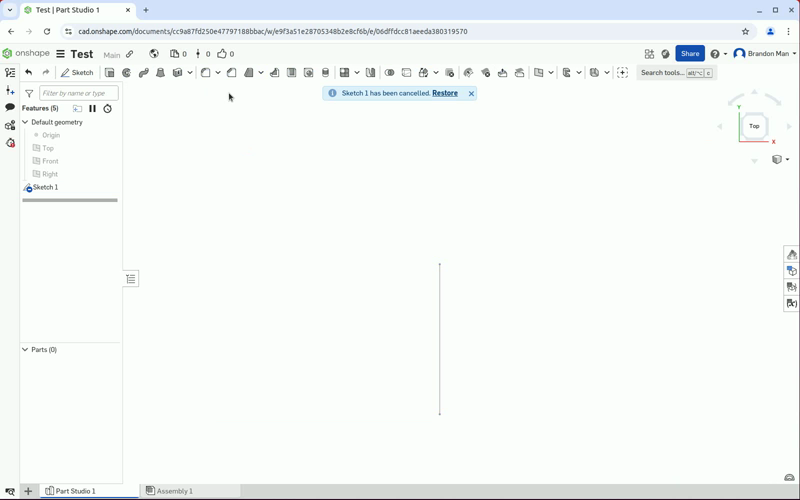
key(shift+h)
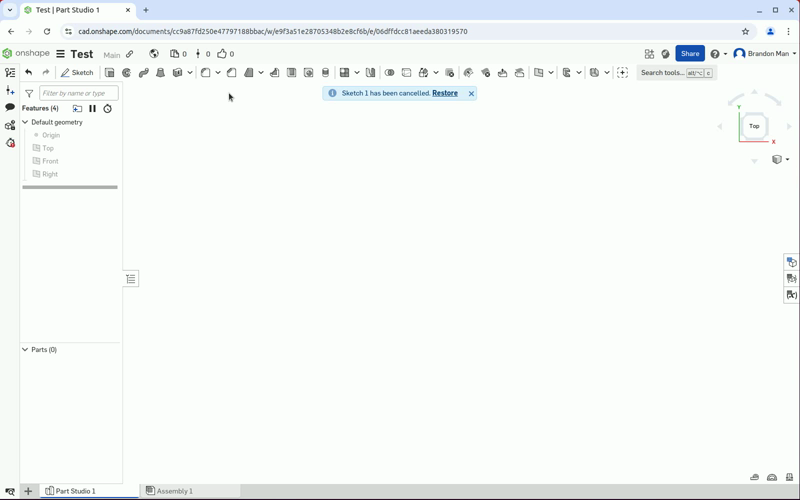
mouse_move(73, 352)
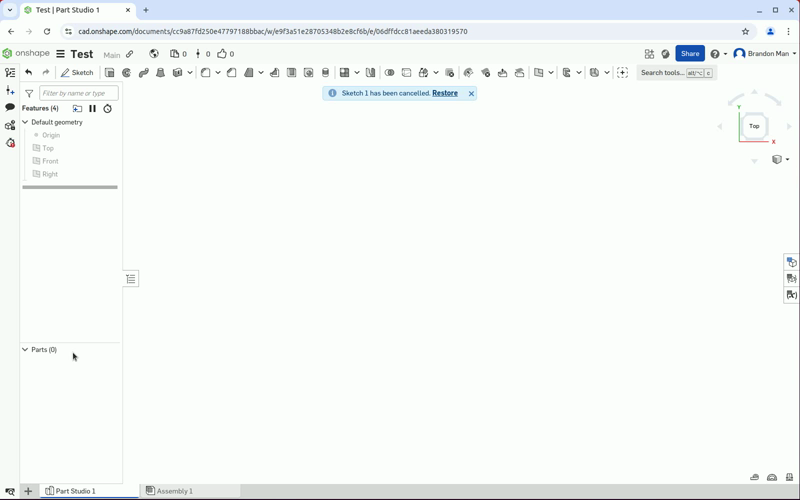
key(y)
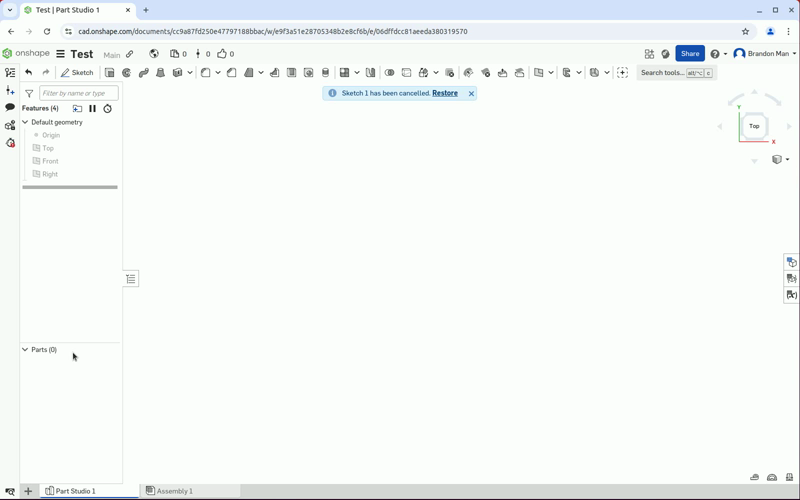
key(shift+p)
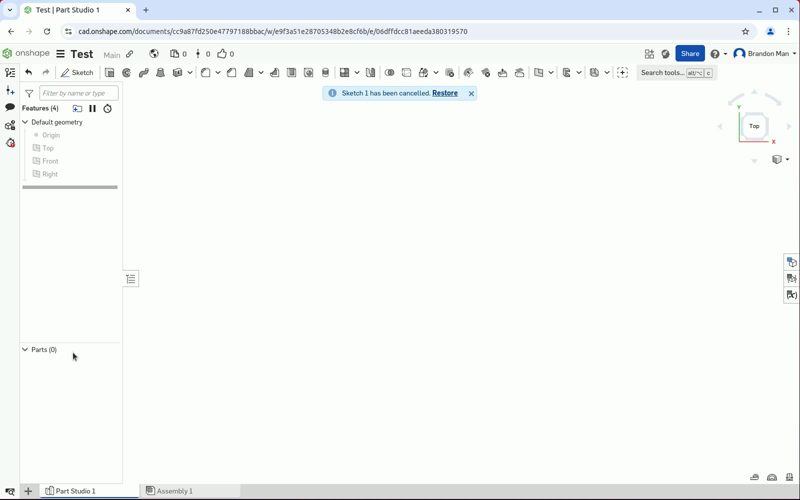
key(space)
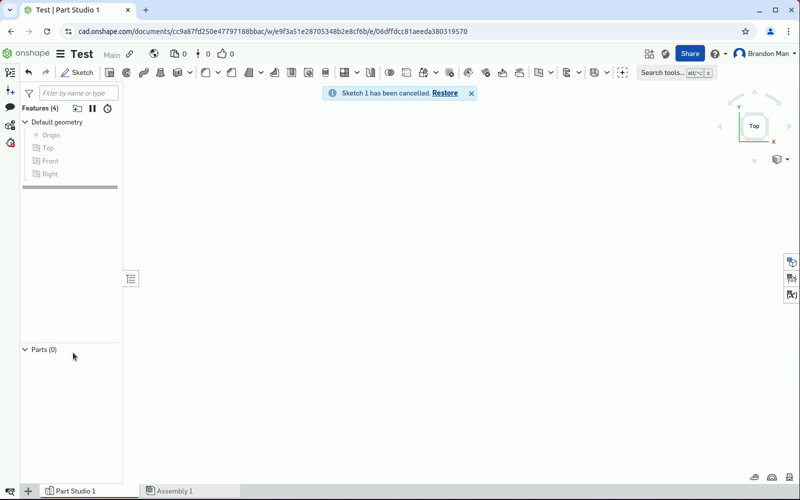
key_down(shift)
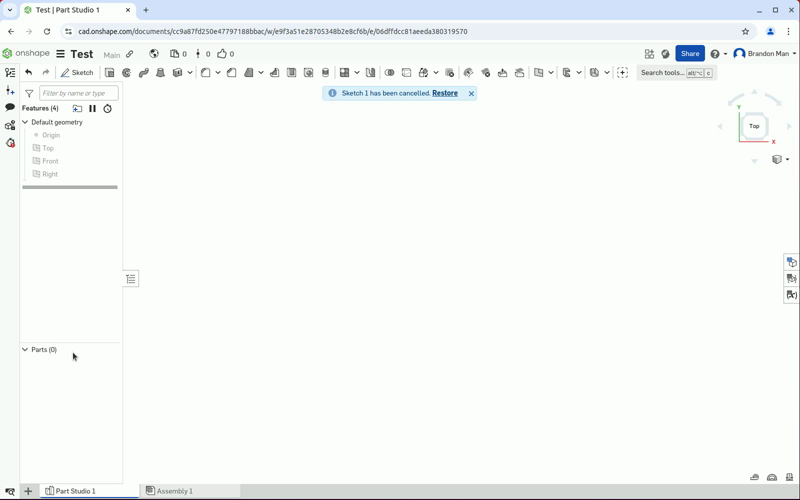
key(up)
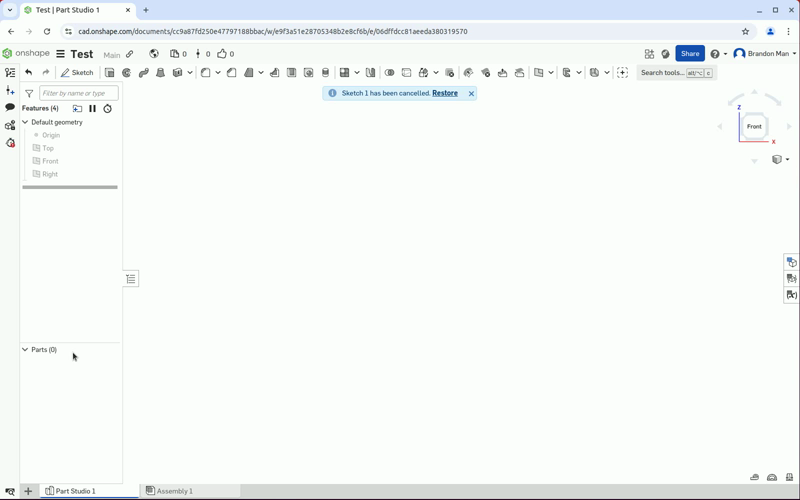
key_up(shift)
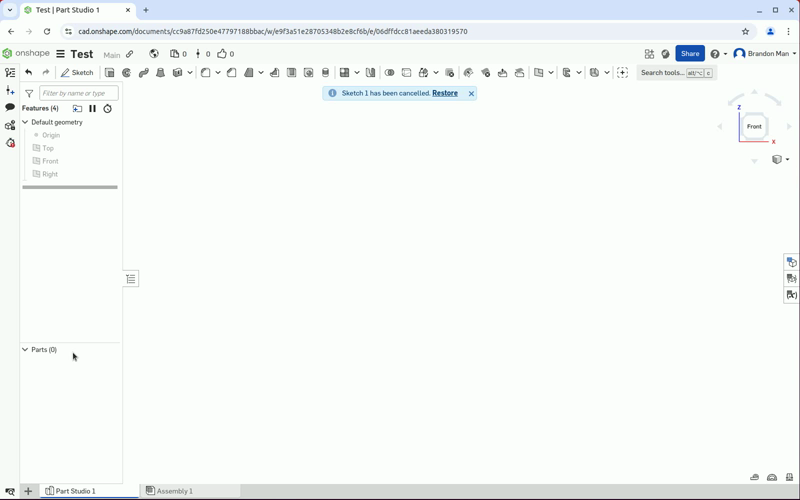
mouse_move(73, 352)
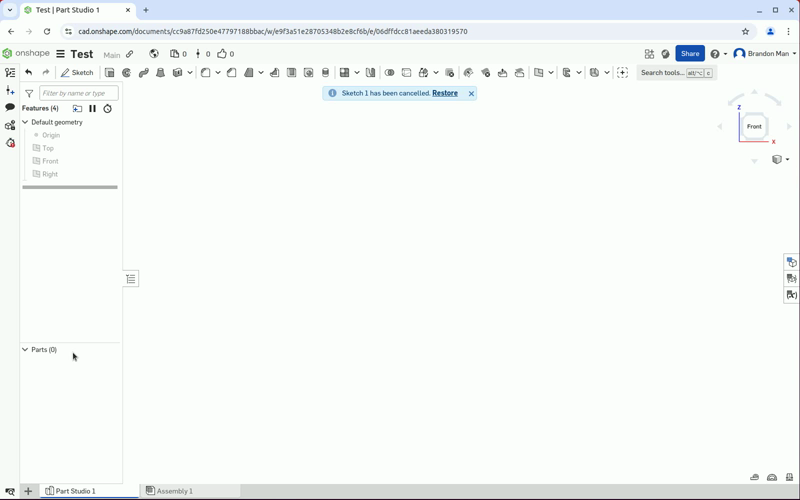
key(shift+y)
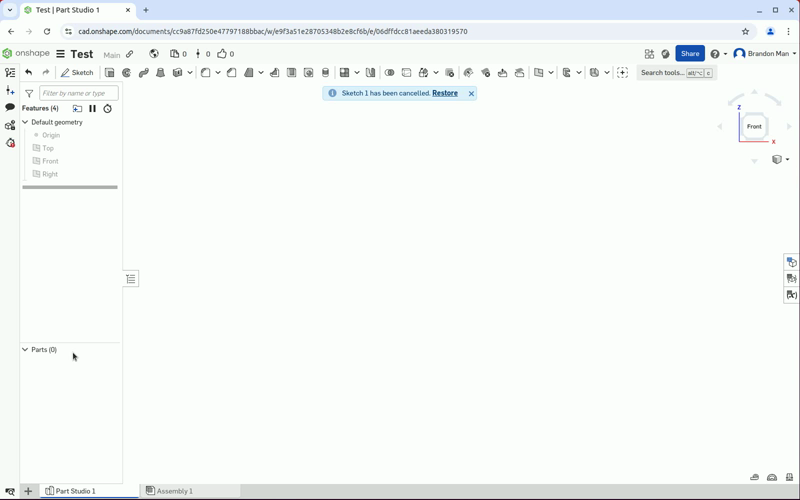
key(shift+s)
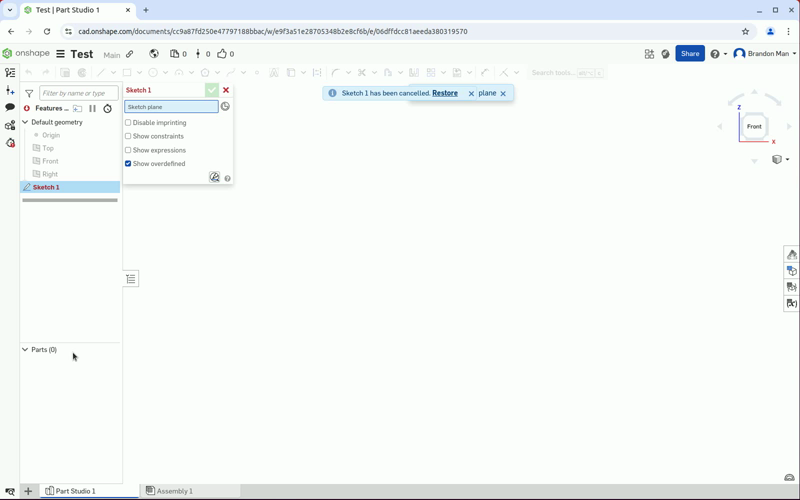
mouse_move(73, 163)
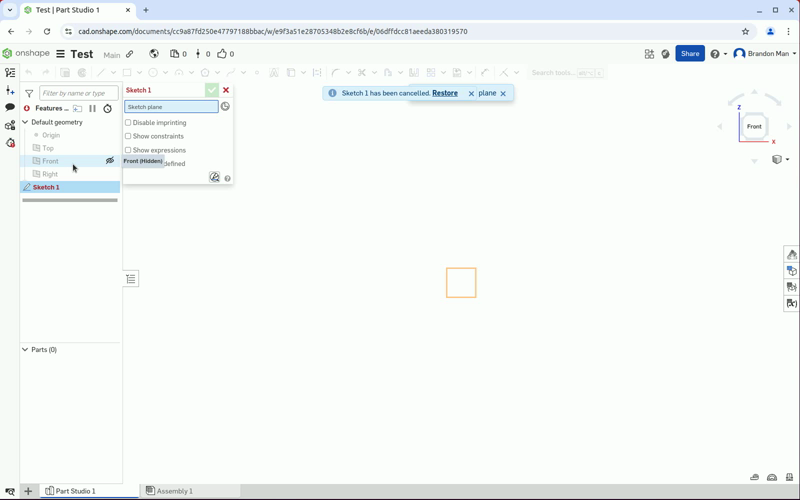
click(73, 163)
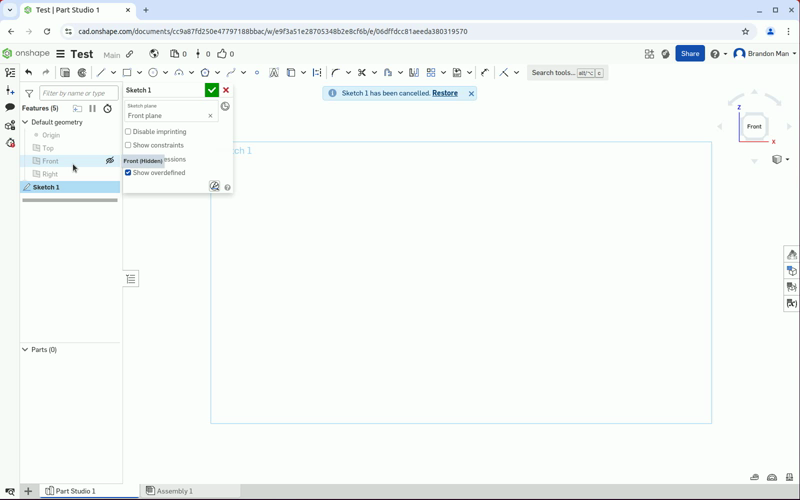
mouse_move(73, 352)
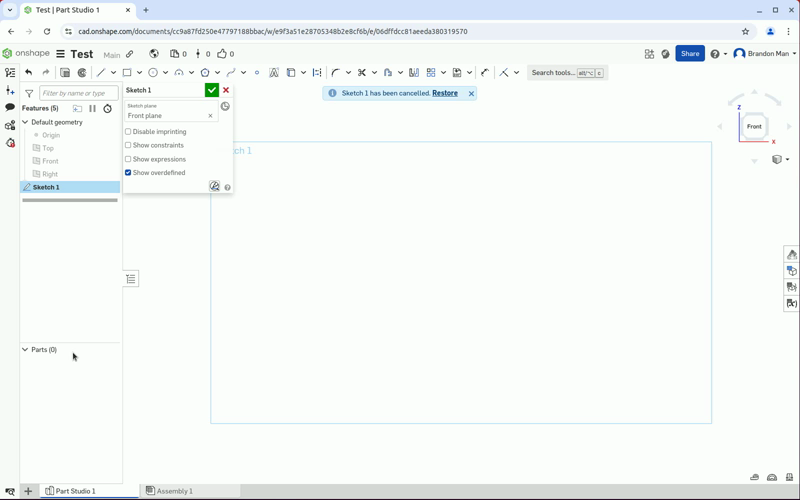
key(y)
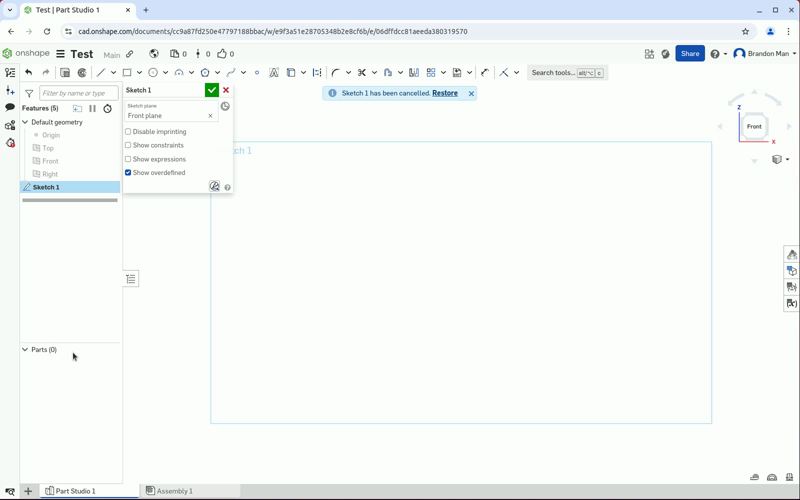
key(a)
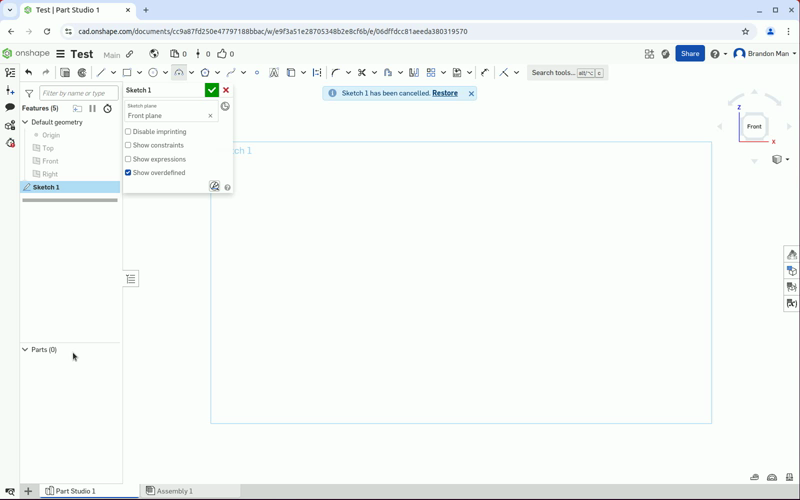
key_down(shift)
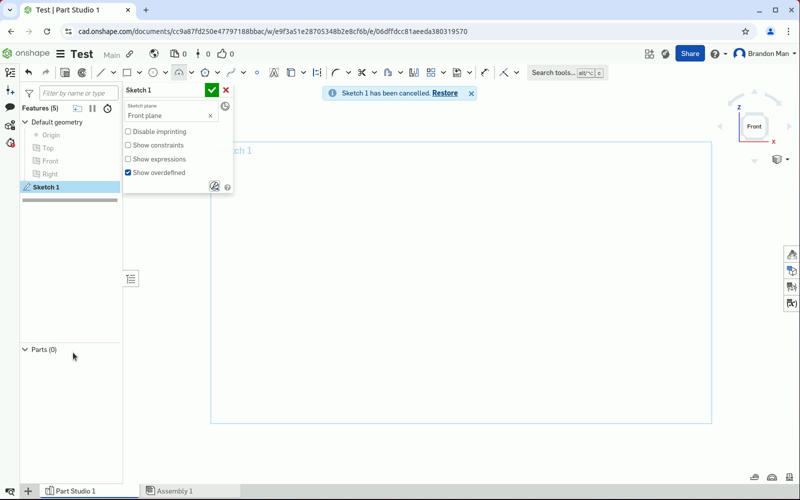
mouse_move(350, 282)
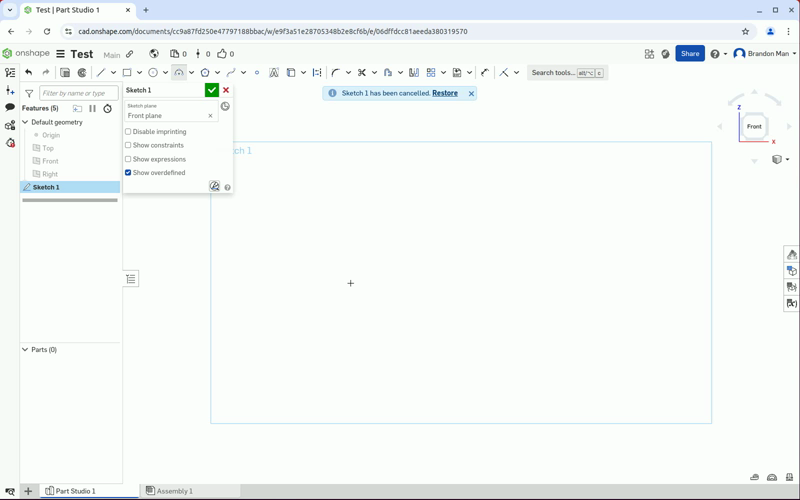
click(350, 282)
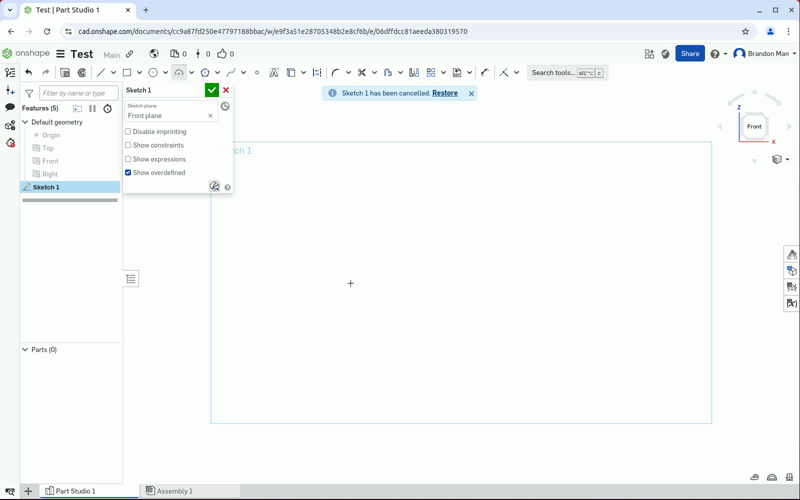
key_up(shift)
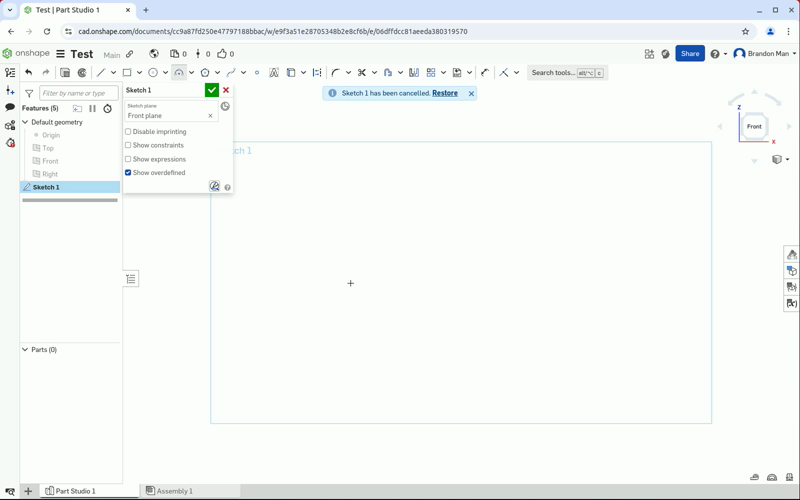
key_down(shift)
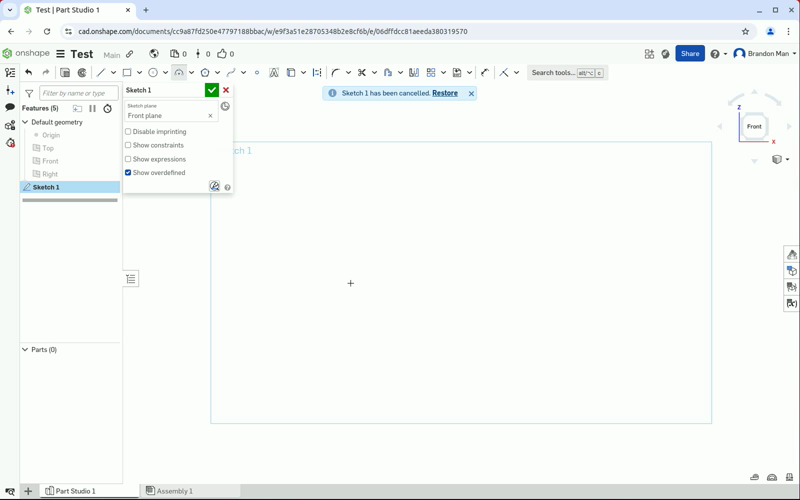
mouse_move(460, 393)
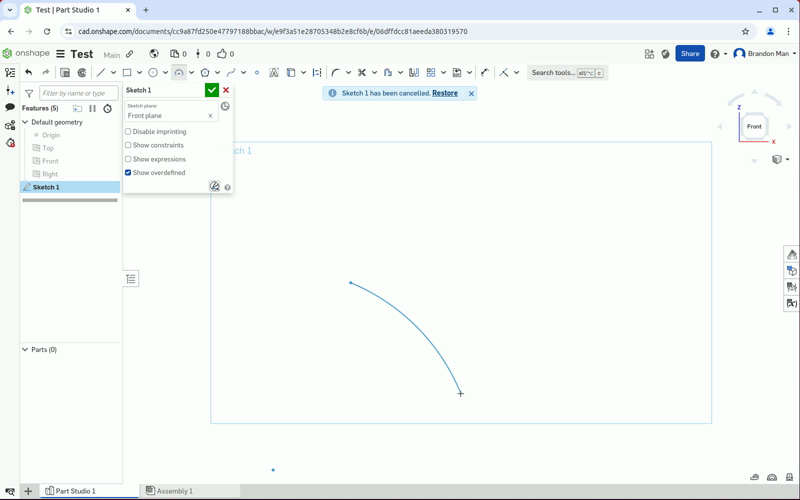
click(460, 393)
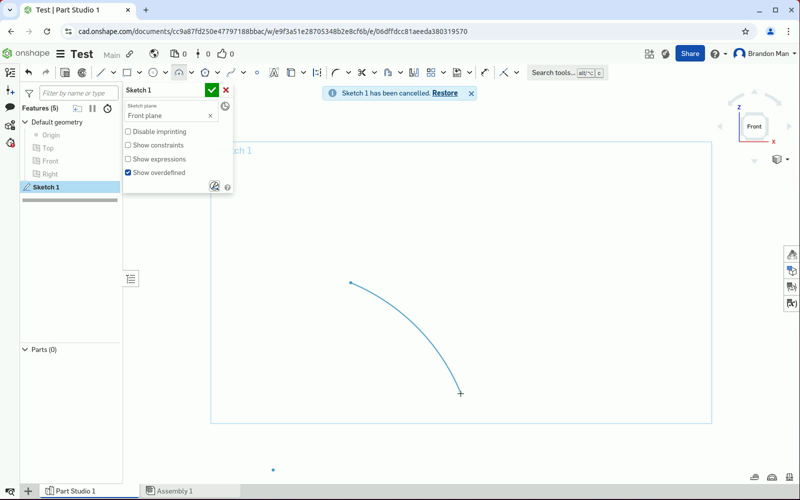
mouse_move(383, 360)
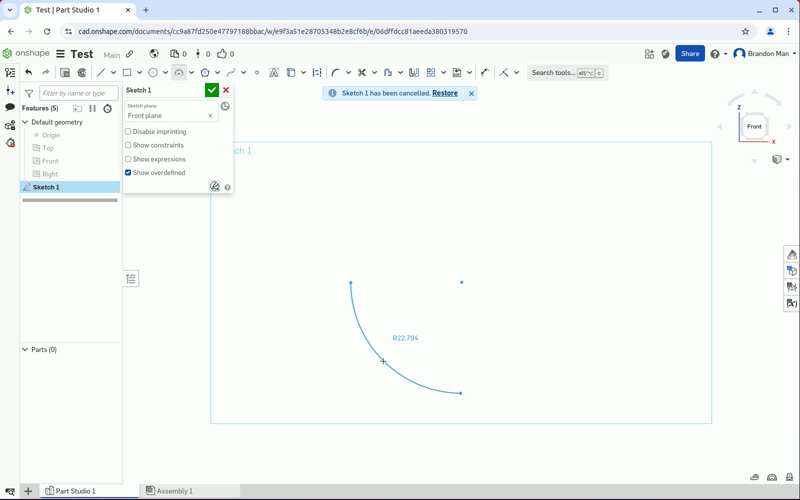
click(383, 360)
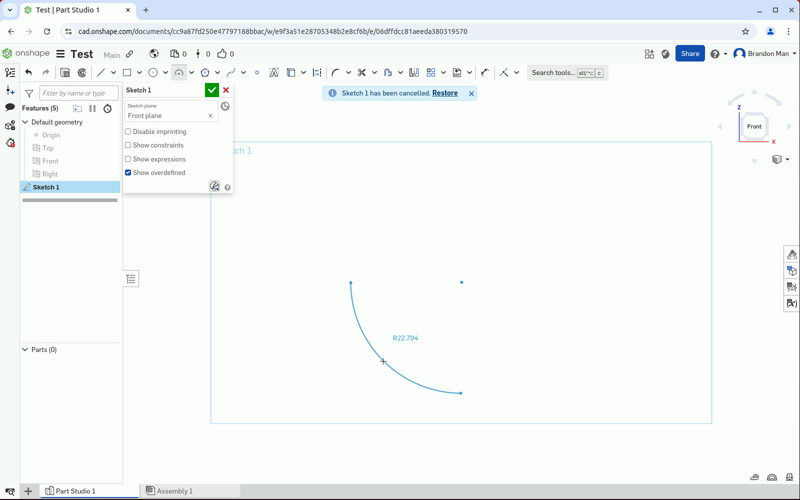
key_up(shift)
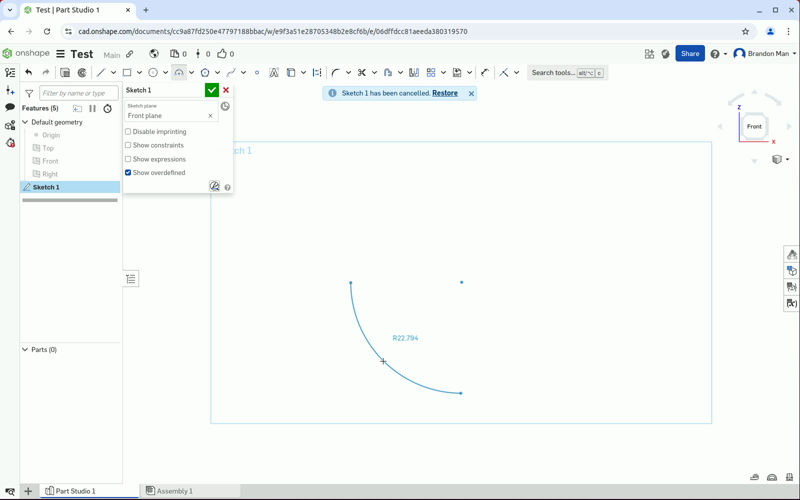
key(esc)
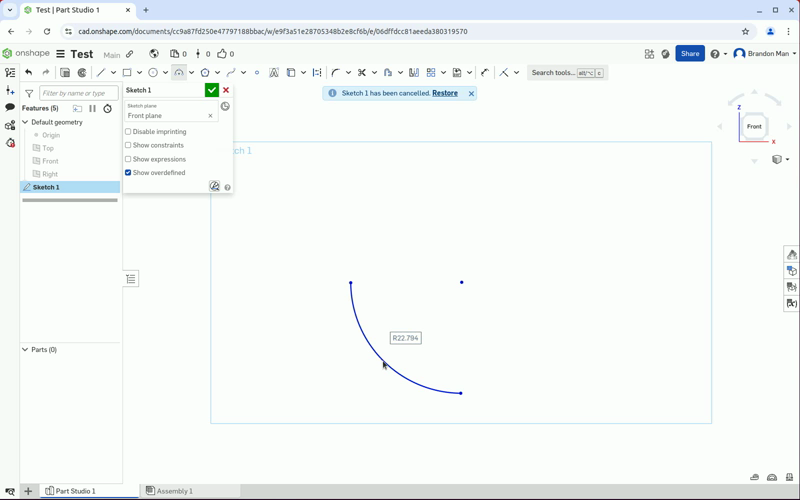
key(l)
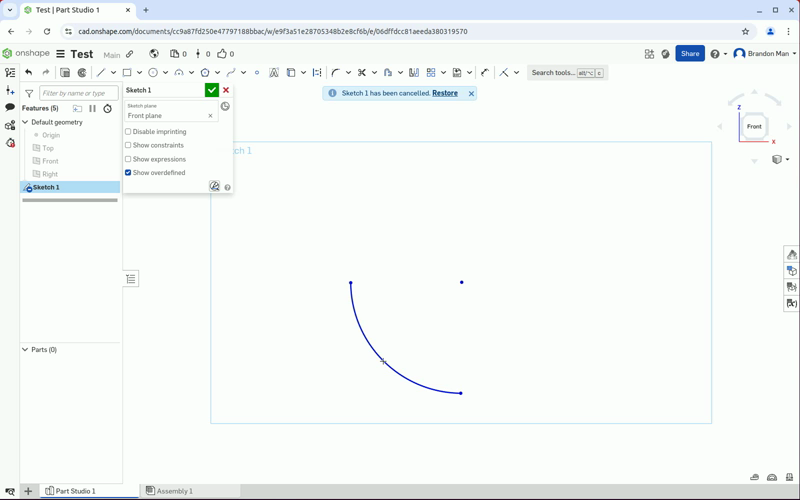
mouse_move(460, 393)
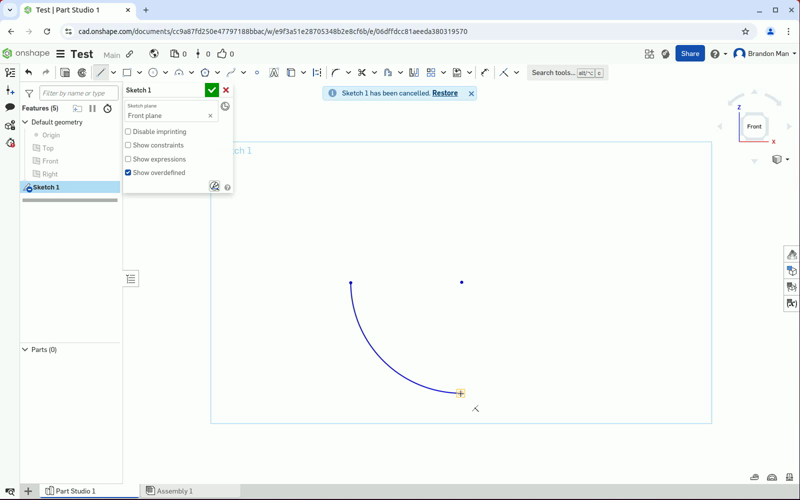
click(460, 393)
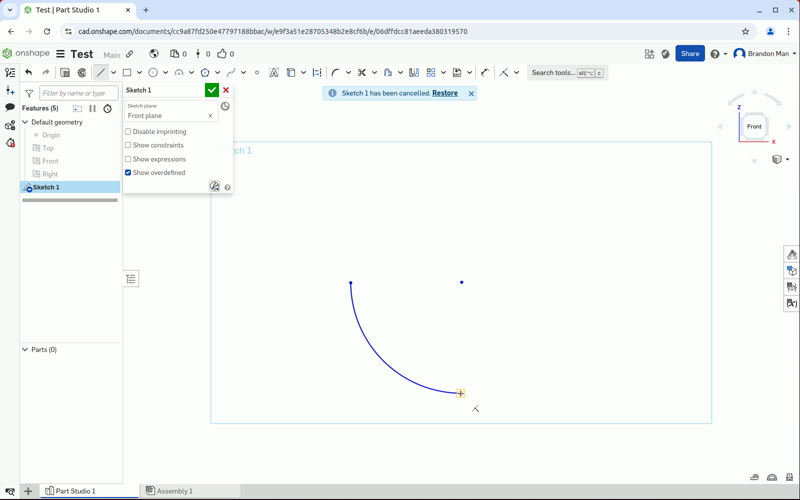
key_down(shift)
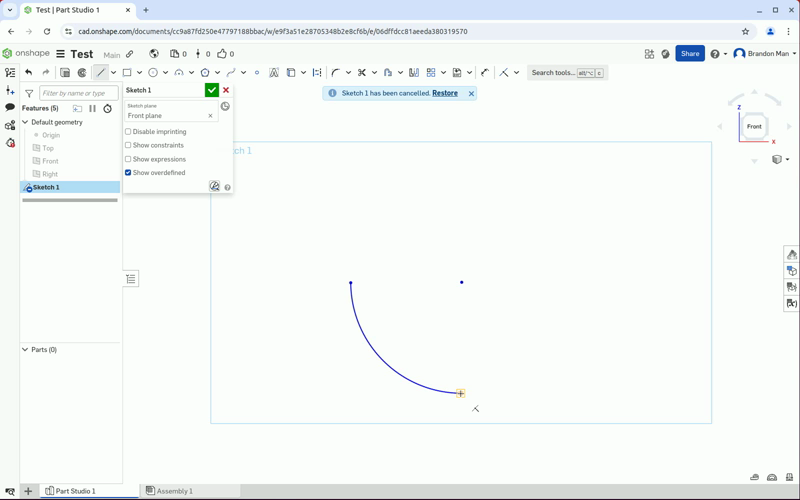
mouse_move(490, 393)
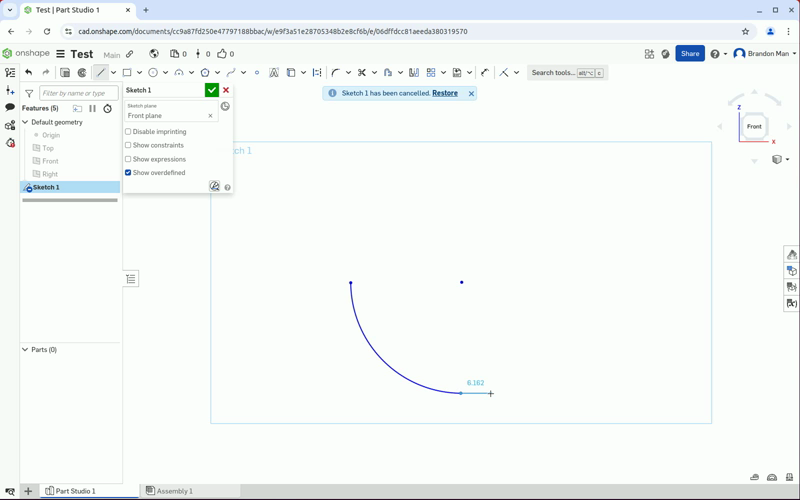
mouse_move(460, 390)
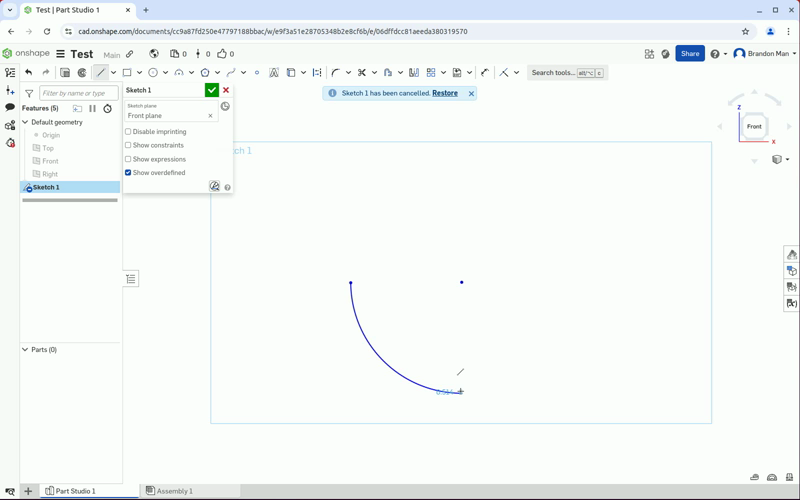
scroll(6)
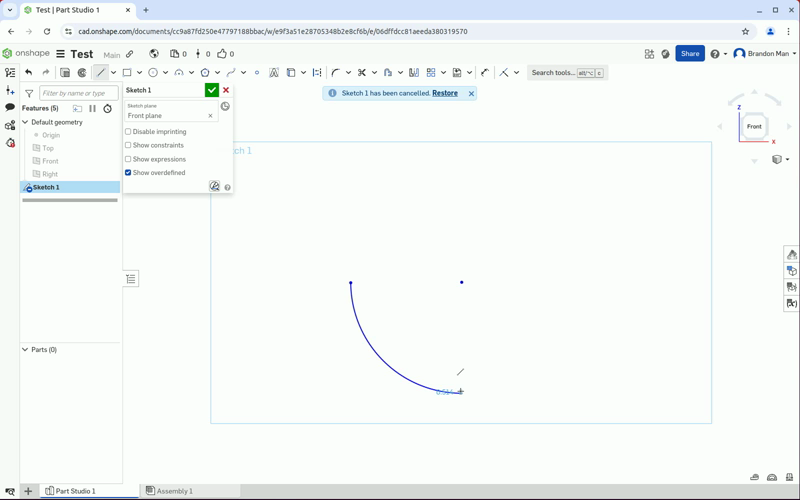
scroll(6)
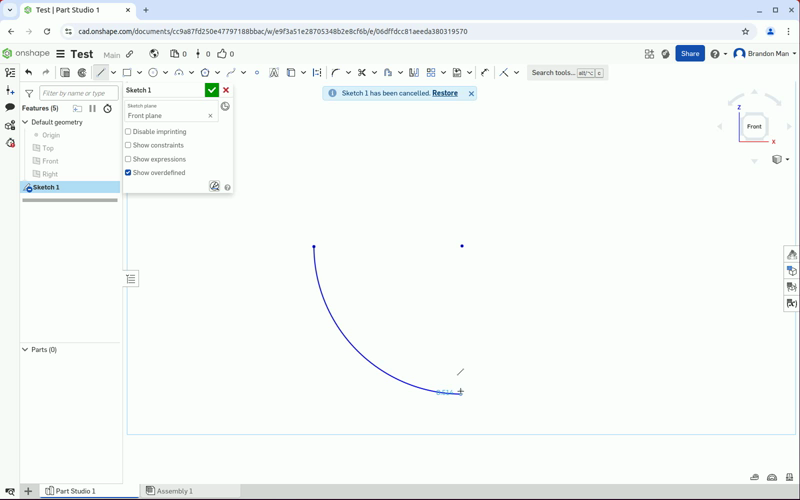
scroll(6)
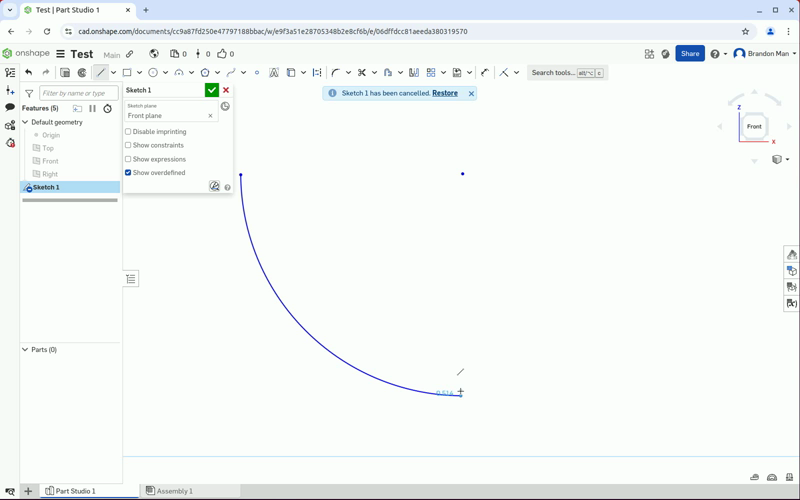
scroll(6)
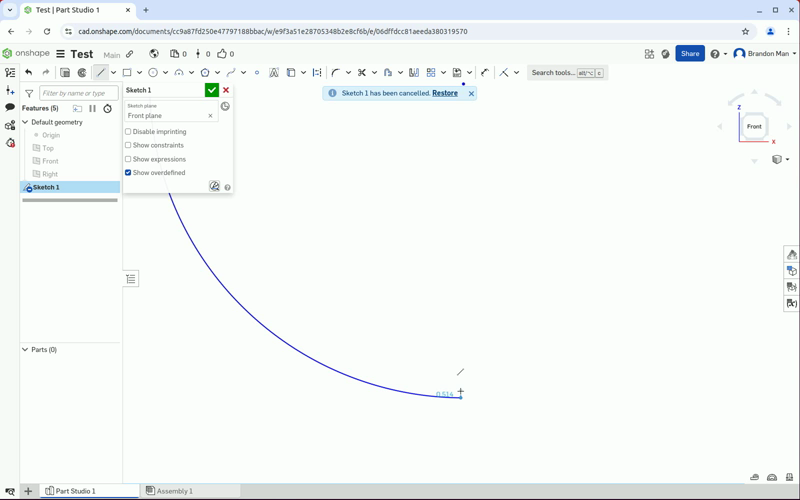
scroll(6)
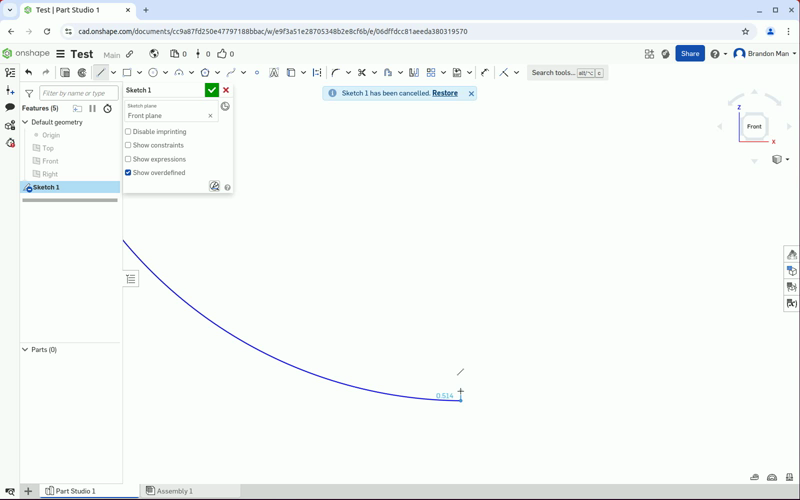
scroll(6)
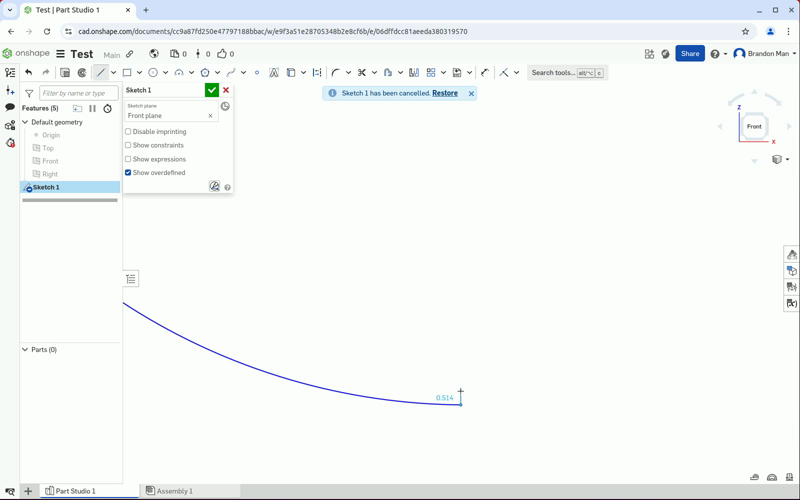
scroll(6)
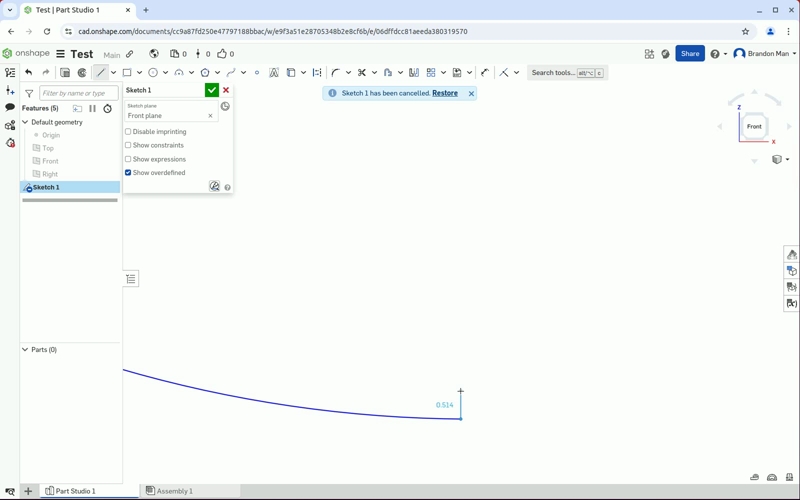
click(460, 390)
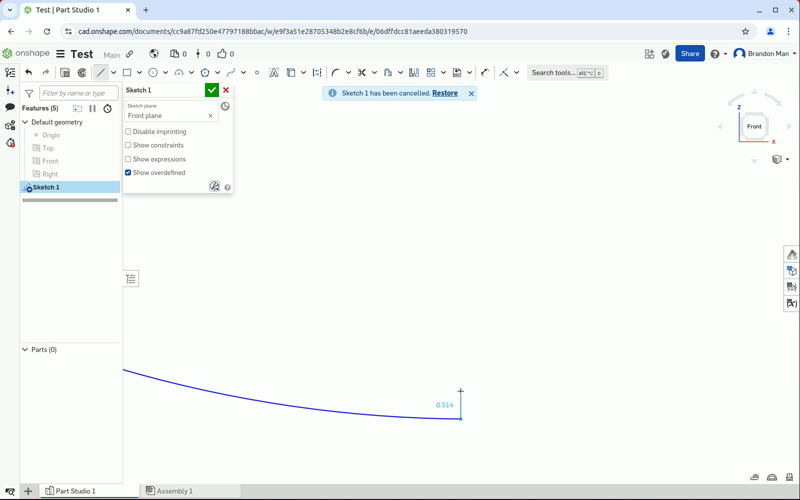
scroll(-6)
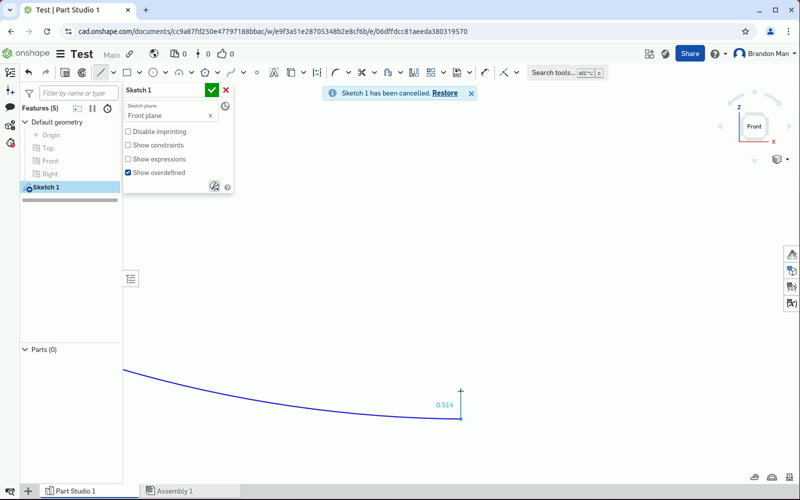
scroll(-6)
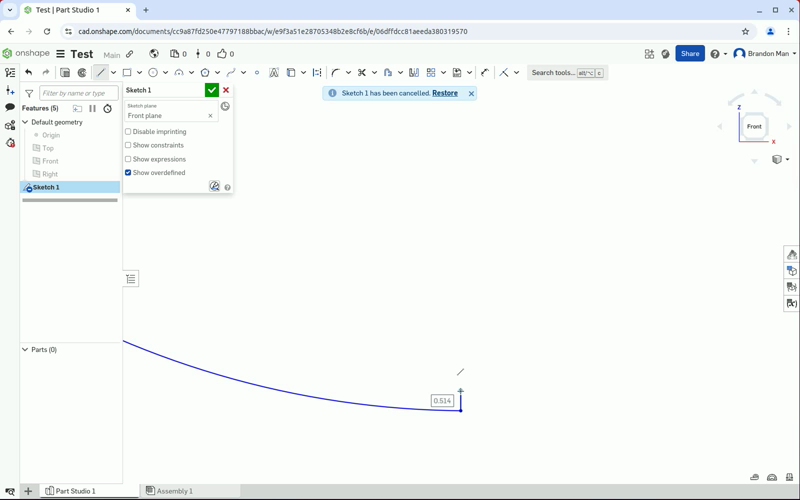
scroll(-6)
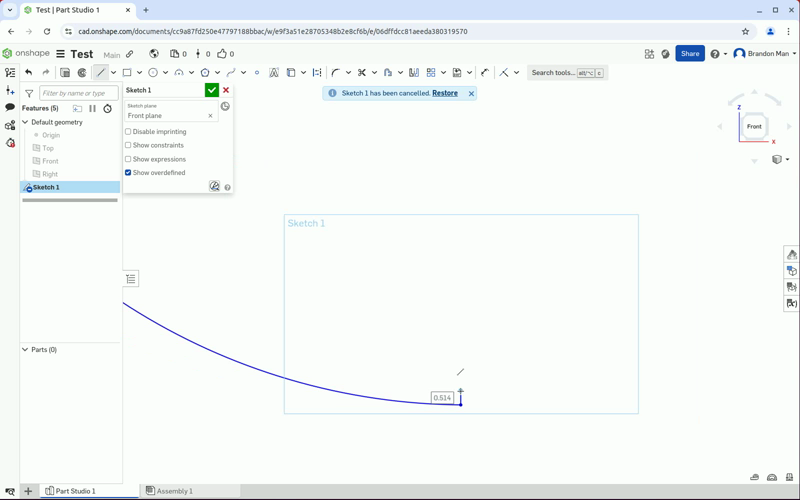
scroll(-6)
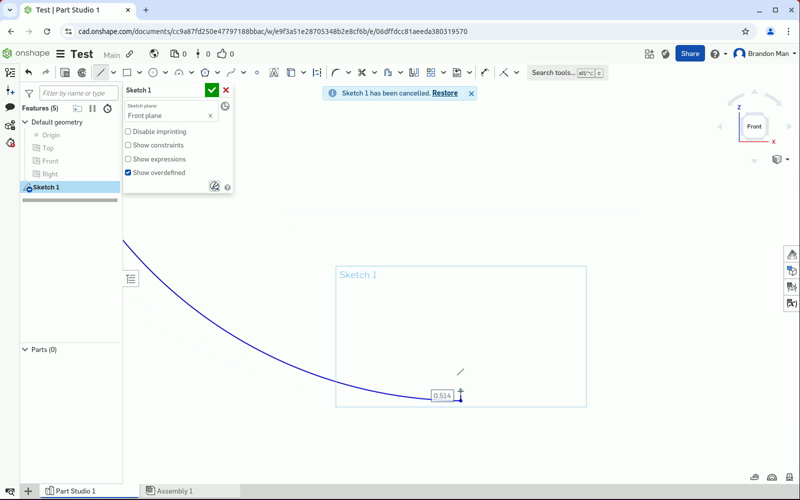
scroll(-6)
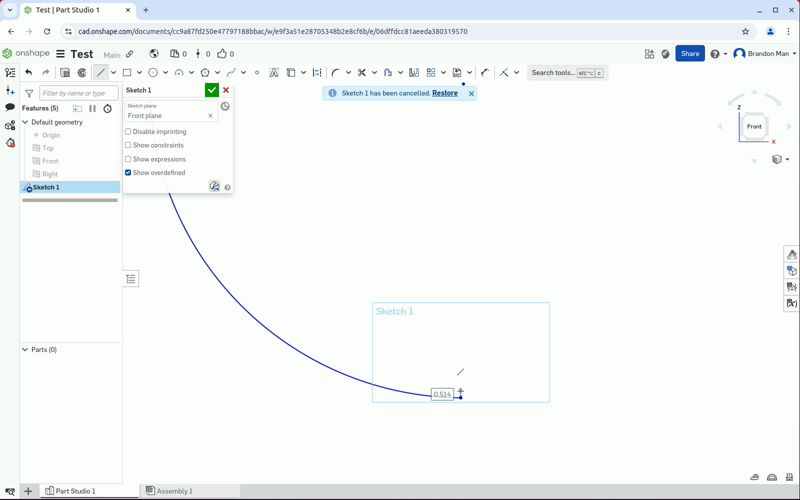
scroll(-6)
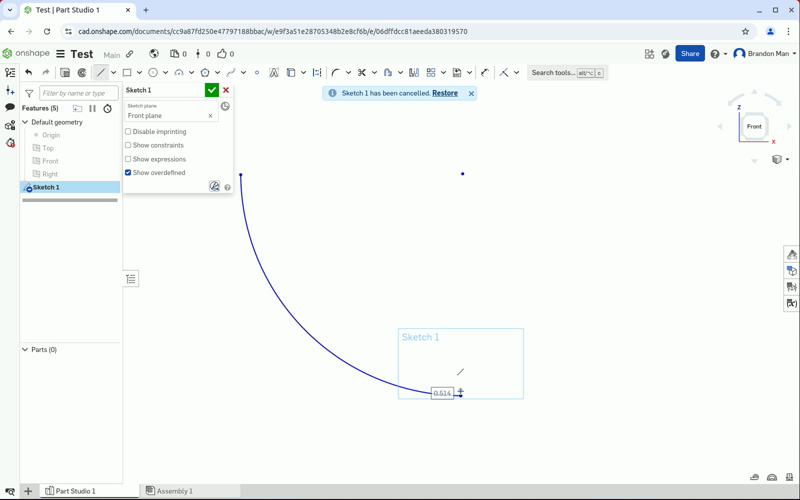
scroll(-6)
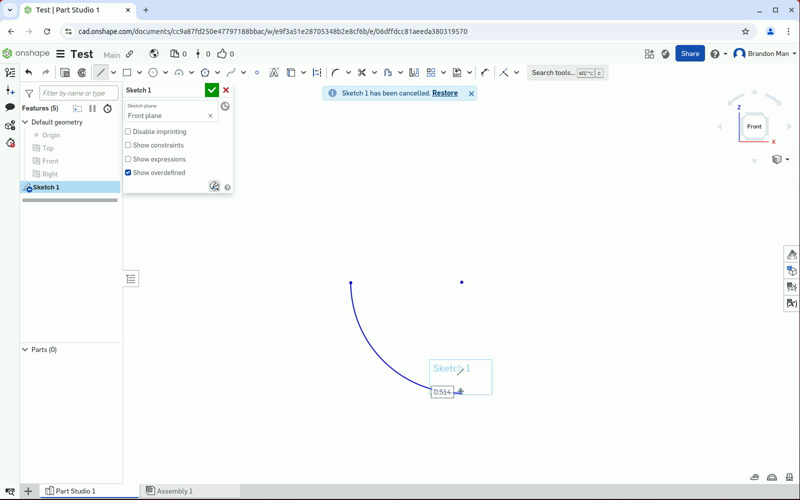
key_up(shift)
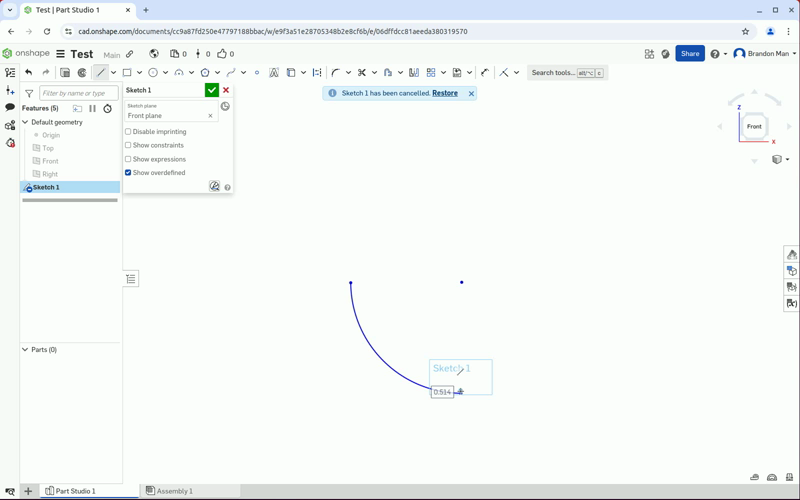
key(esc)
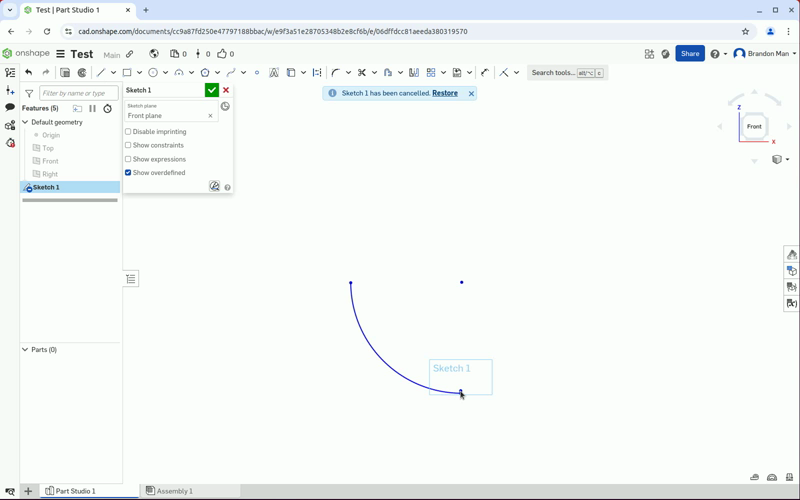
key(a)
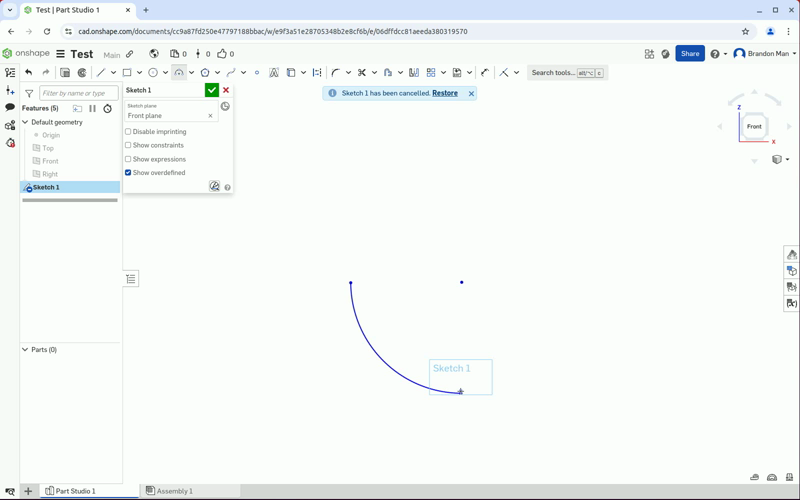
mouse_move(460, 390)
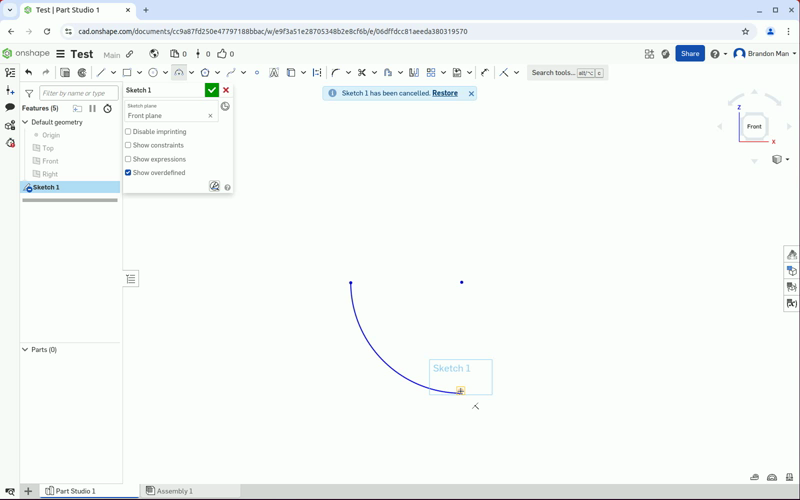
scroll(6)
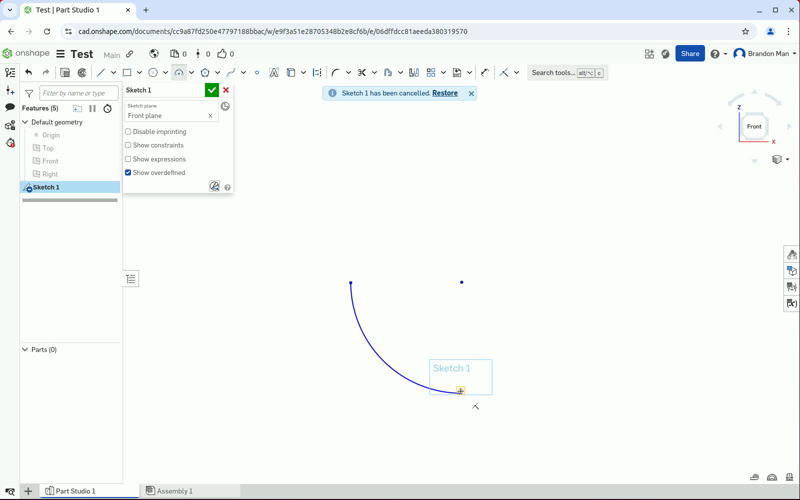
scroll(6)
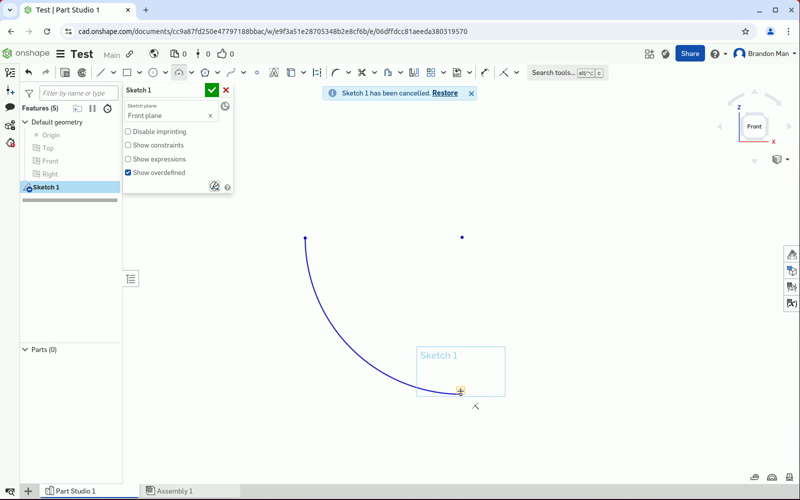
scroll(6)
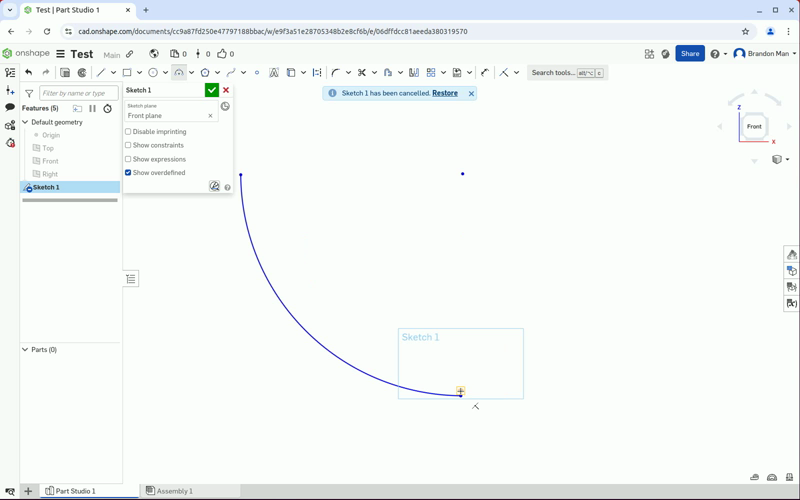
scroll(6)
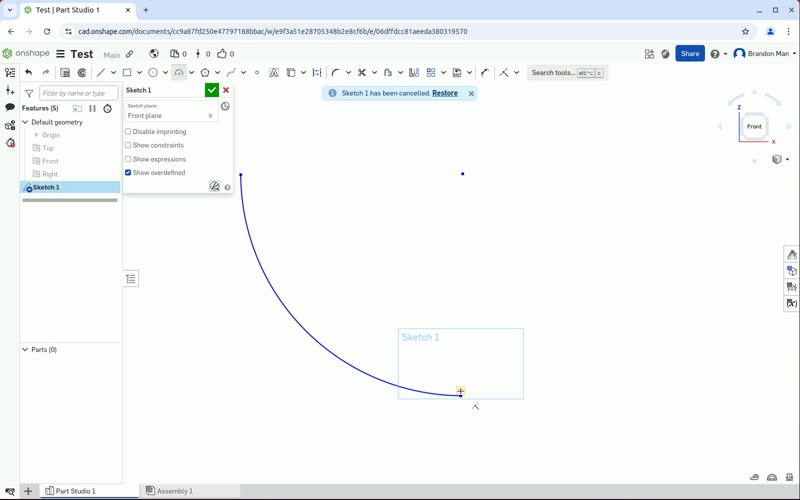
scroll(6)
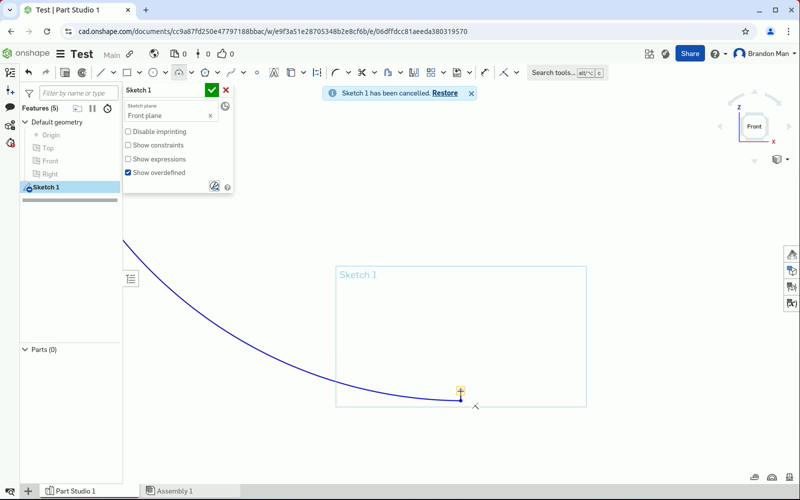
scroll(6)
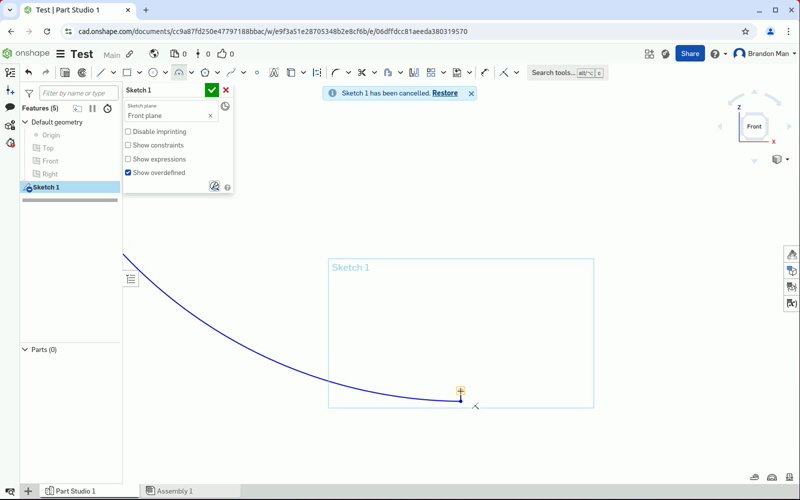
scroll(6)
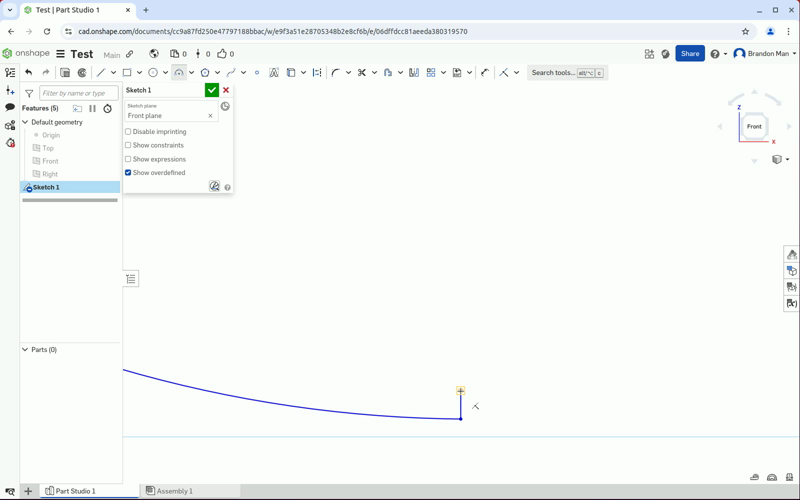
click(460, 390)
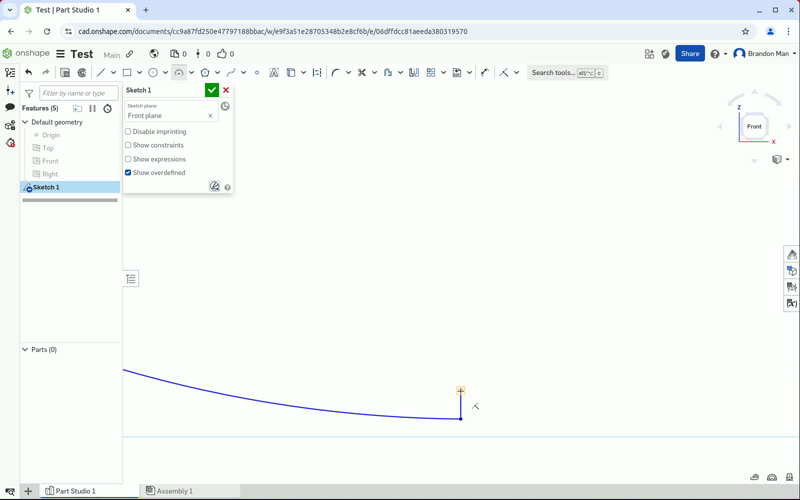
scroll(-6)
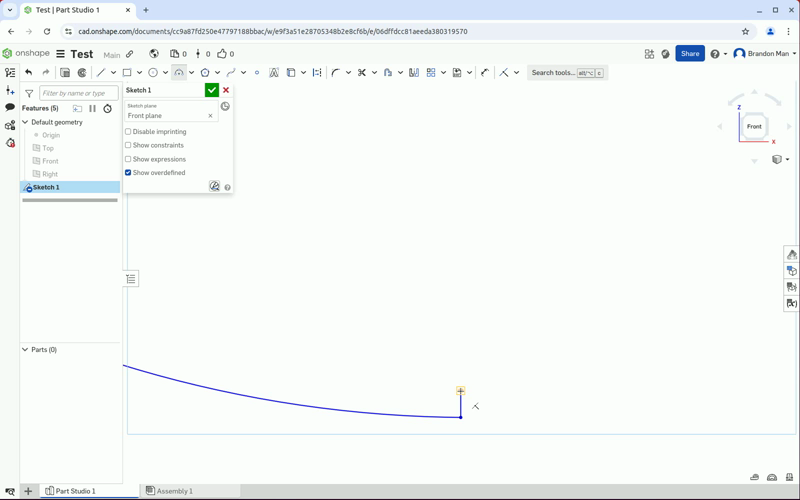
scroll(-6)
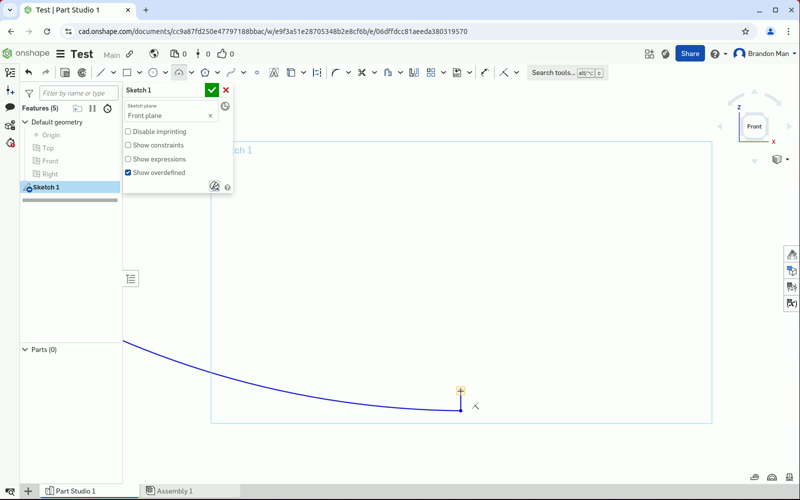
scroll(-6)
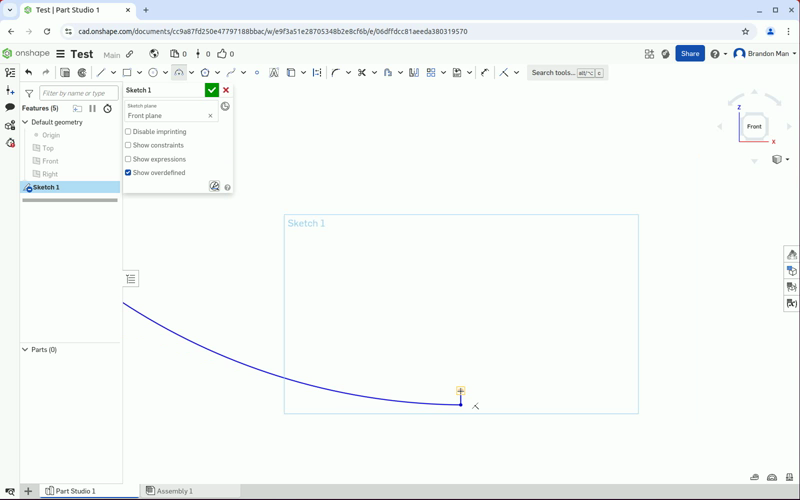
scroll(-6)
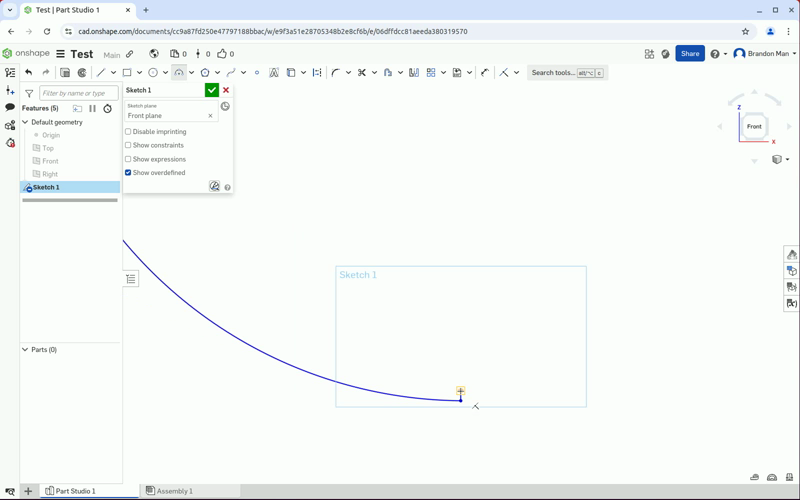
scroll(-6)
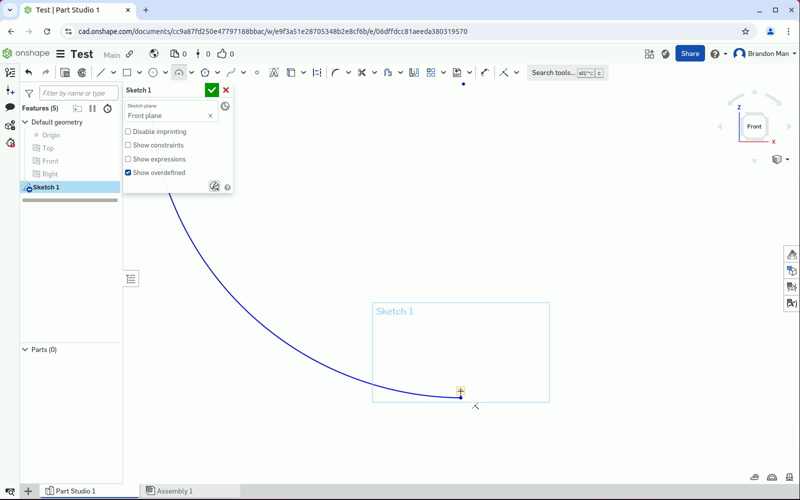
scroll(-6)
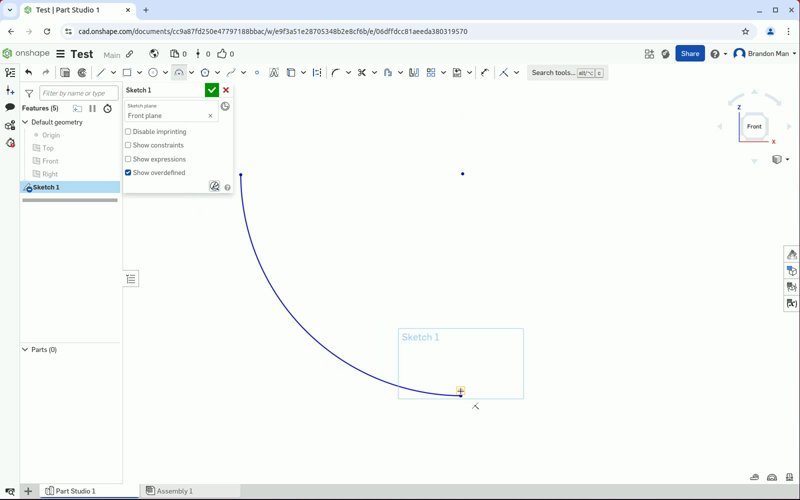
scroll(-6)
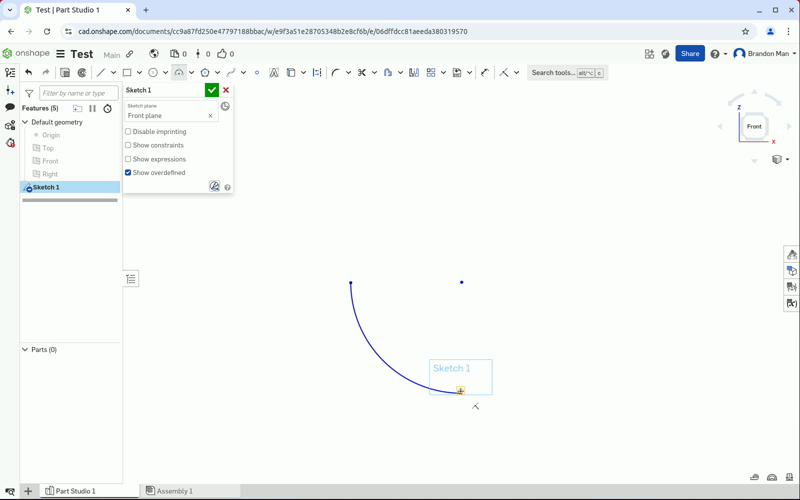
key_down(shift)
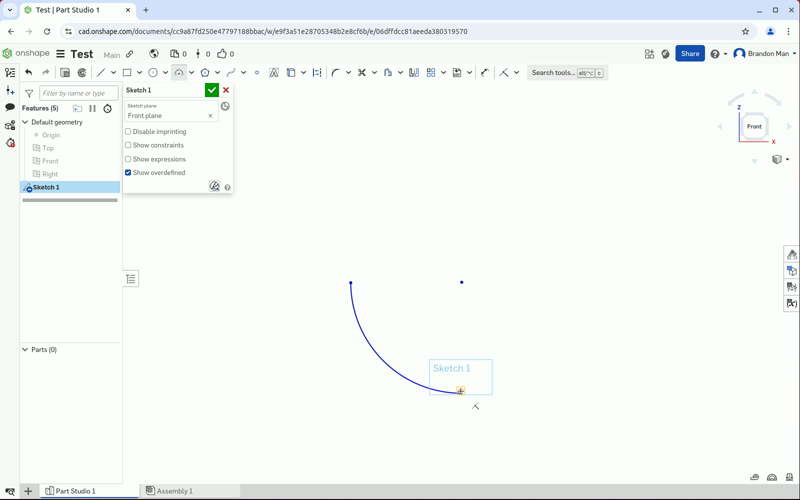
mouse_move(353, 282)
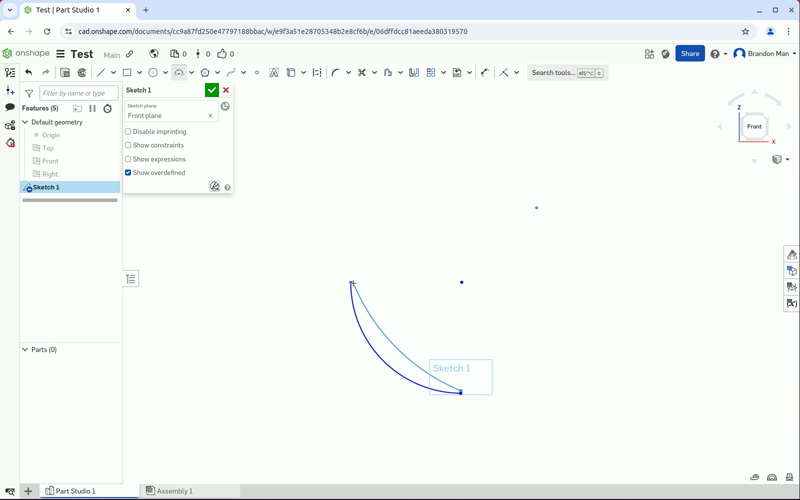
scroll(6)
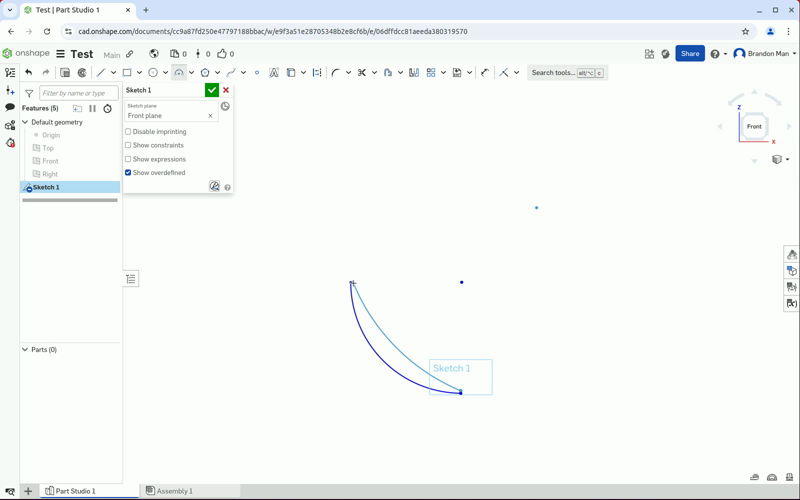
scroll(6)
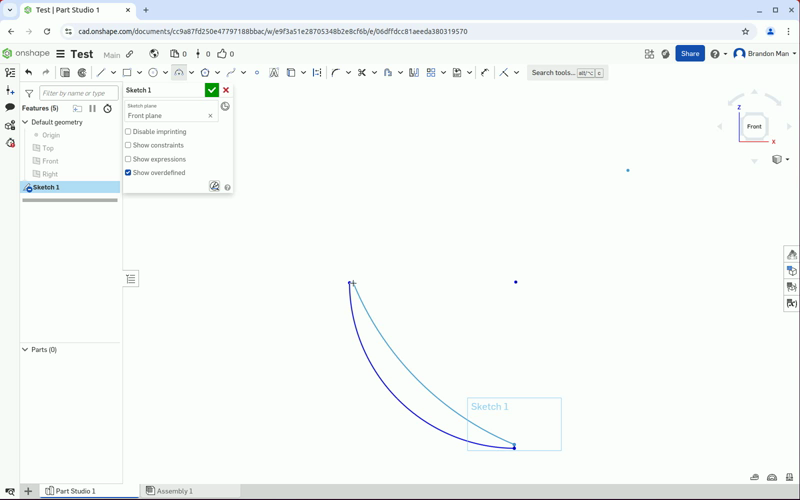
scroll(6)
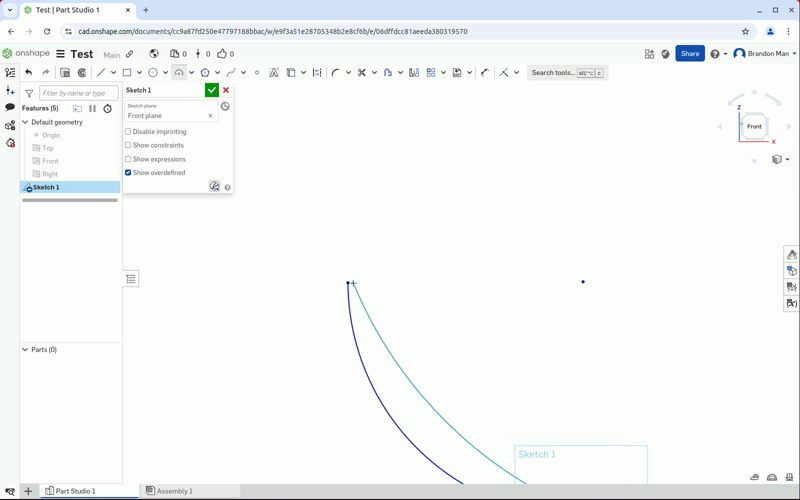
scroll(6)
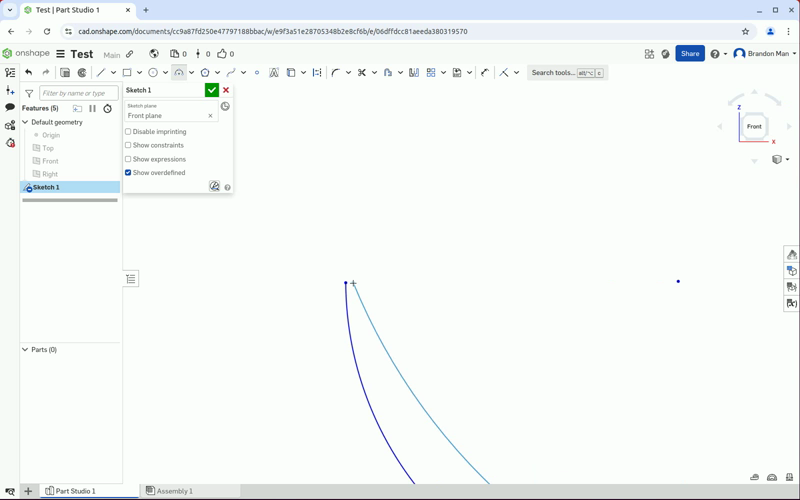
scroll(6)
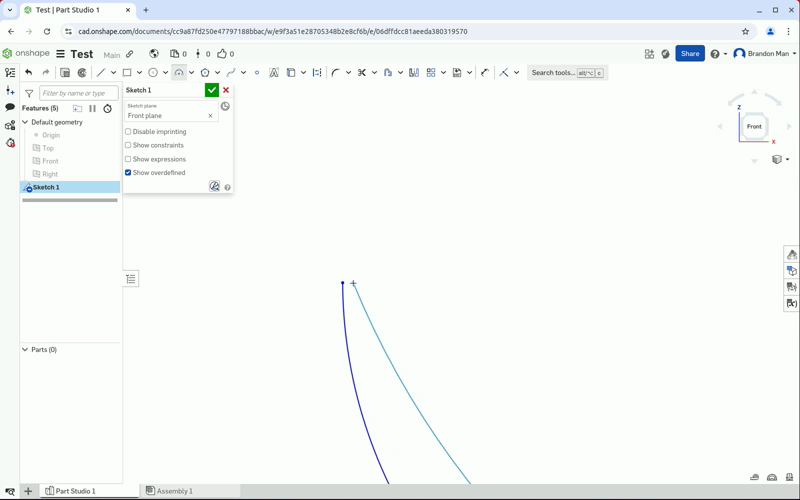
scroll(6)
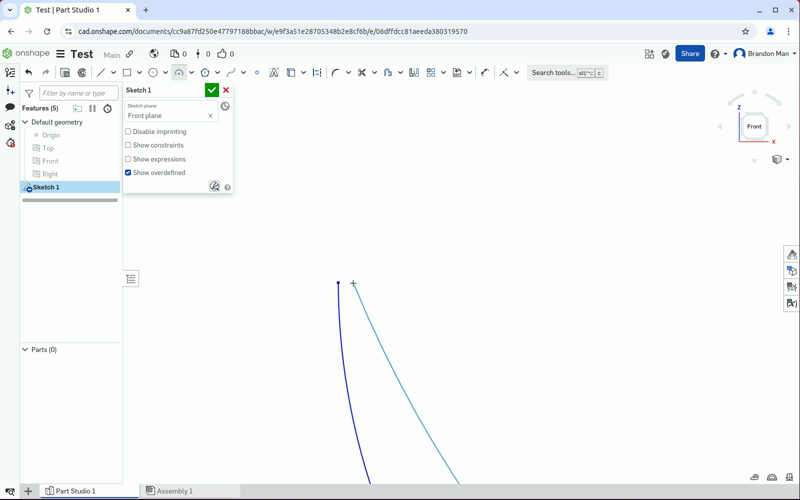
scroll(6)
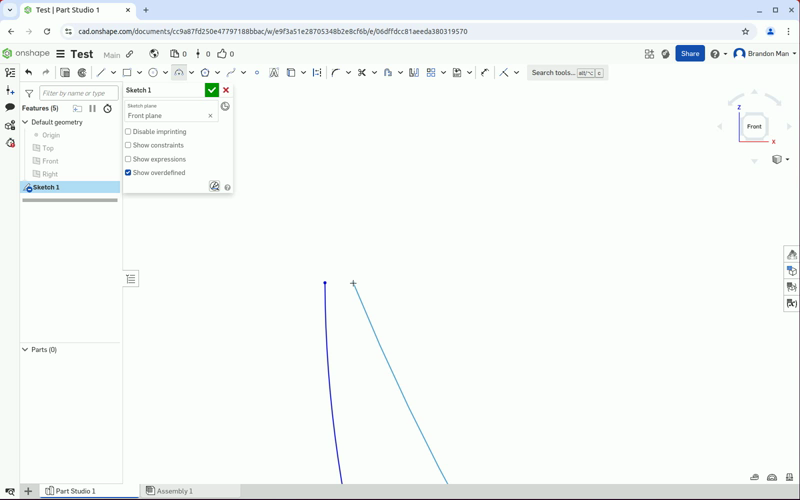
click(353, 282)
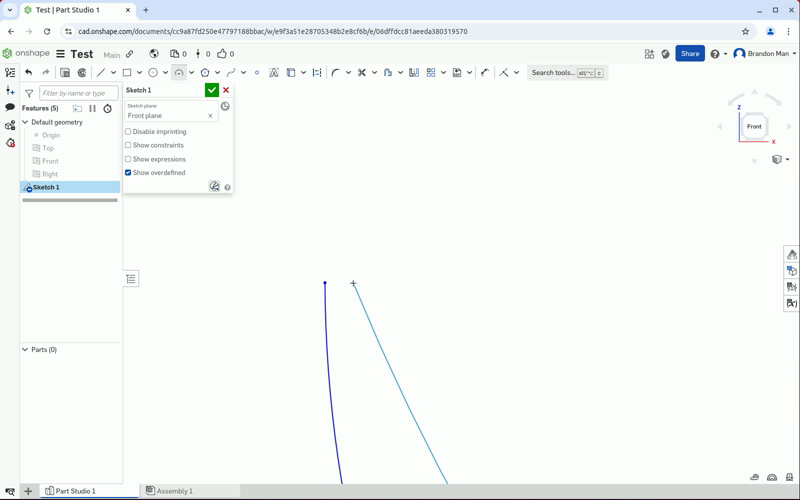
scroll(-6)
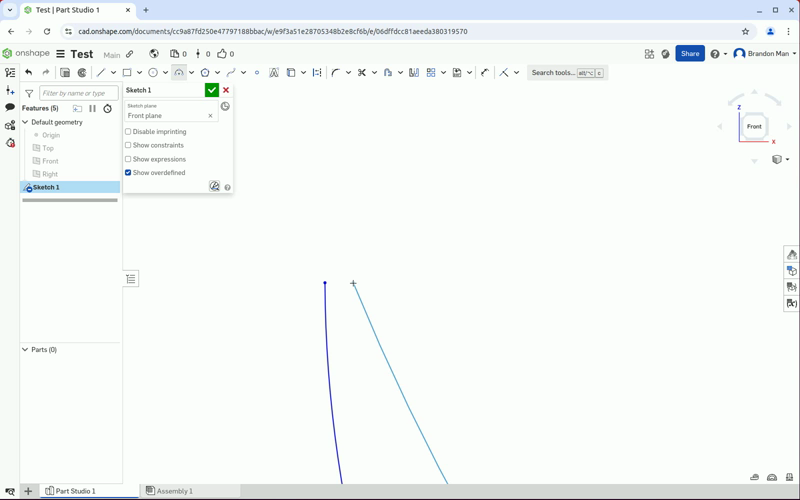
scroll(-6)
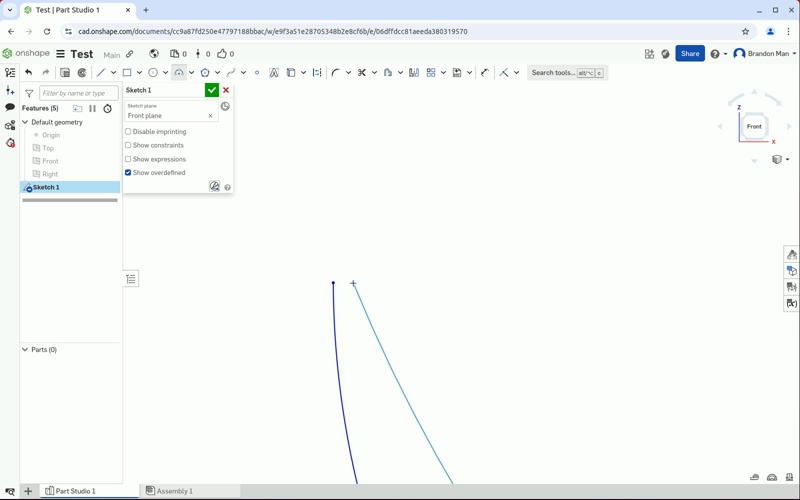
scroll(-6)
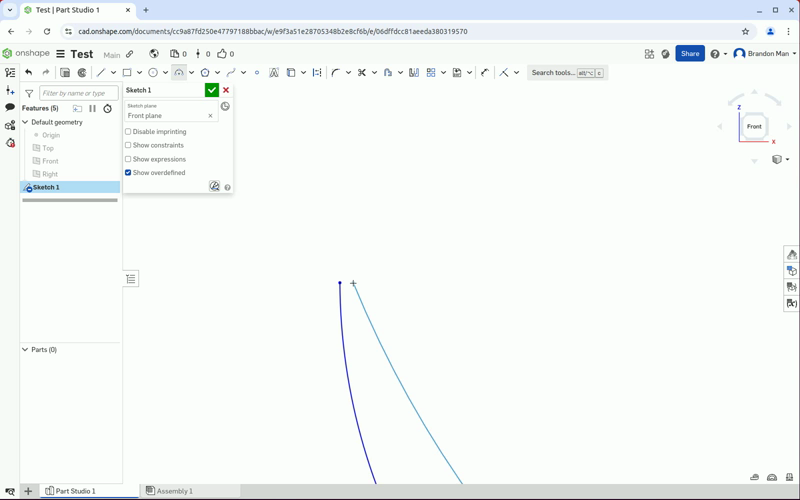
scroll(-6)
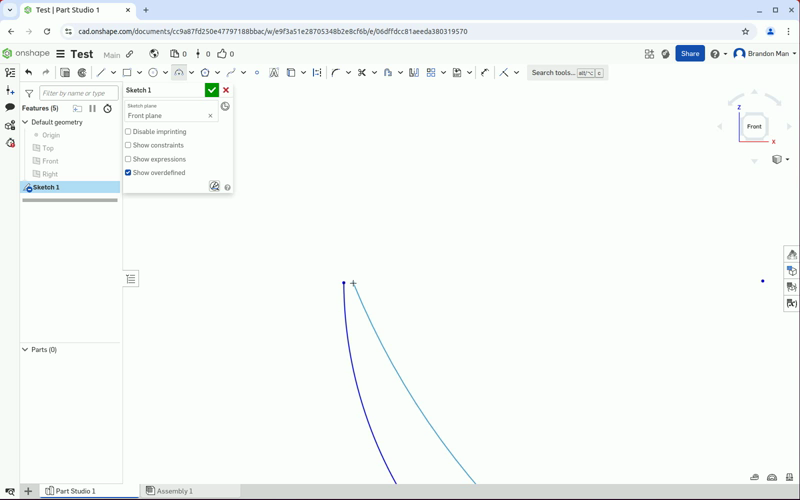
scroll(-6)
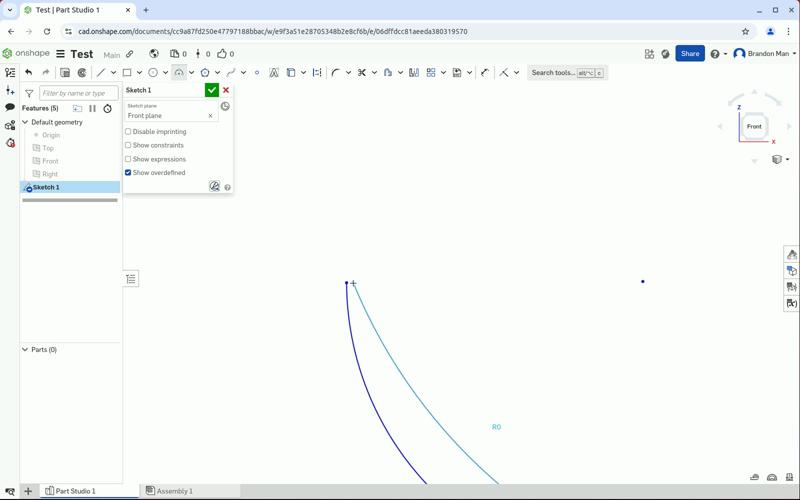
scroll(-6)
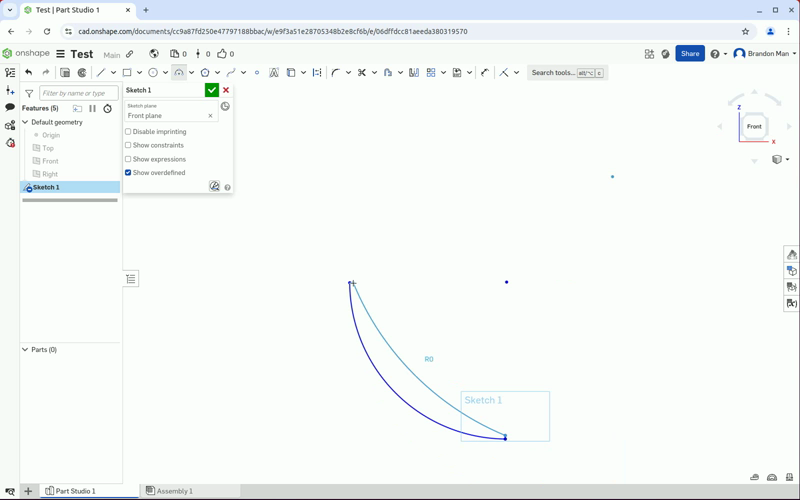
scroll(-6)
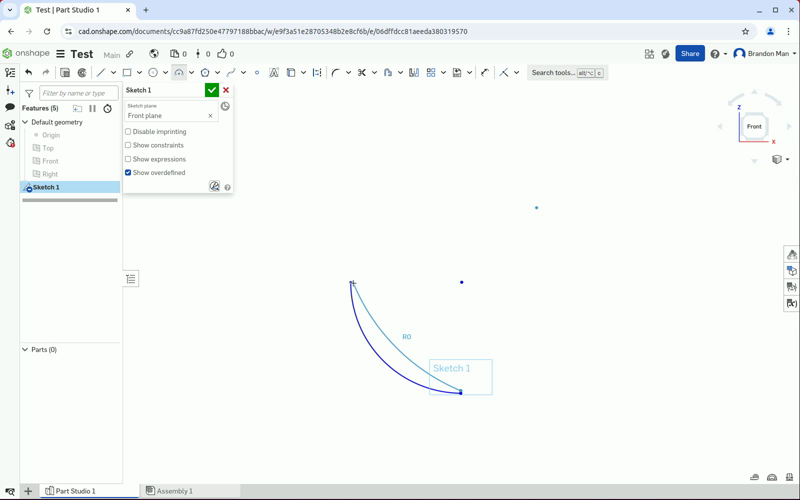
mouse_move(384, 359)
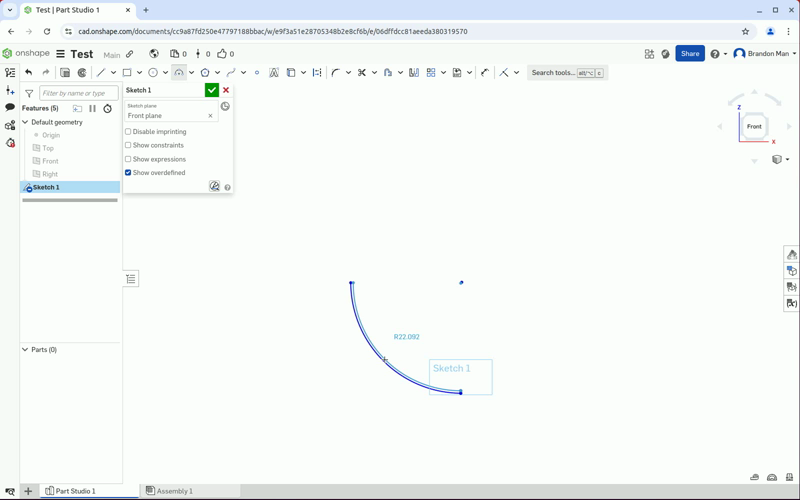
scroll(6)
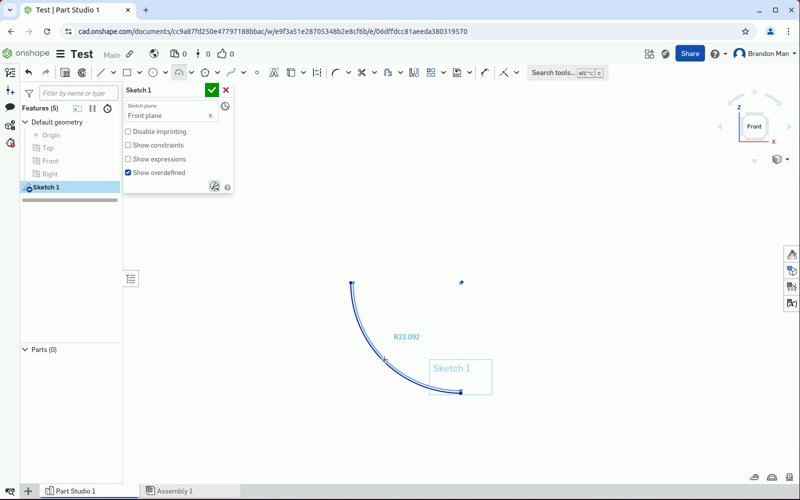
scroll(6)
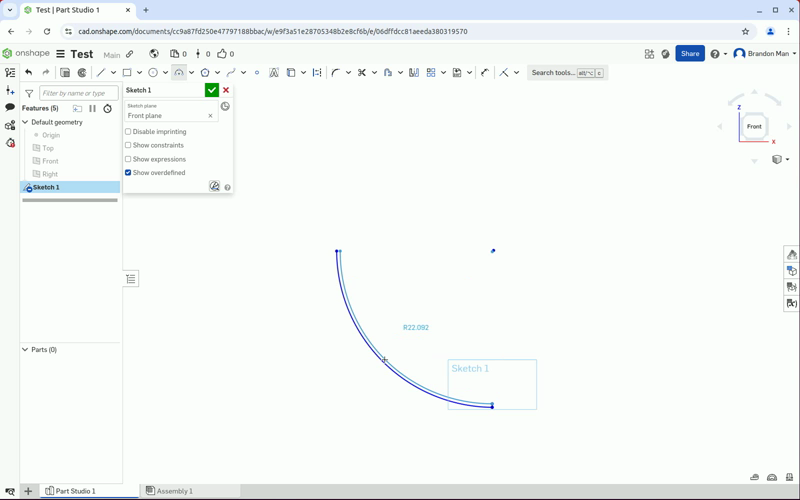
scroll(6)
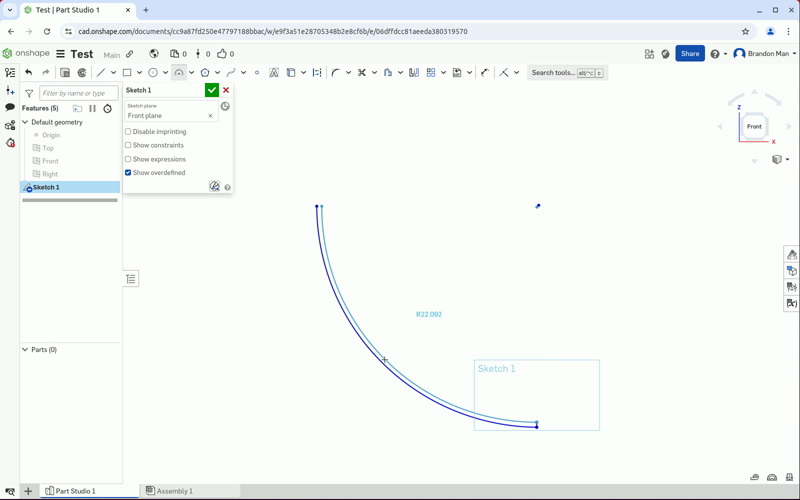
scroll(6)
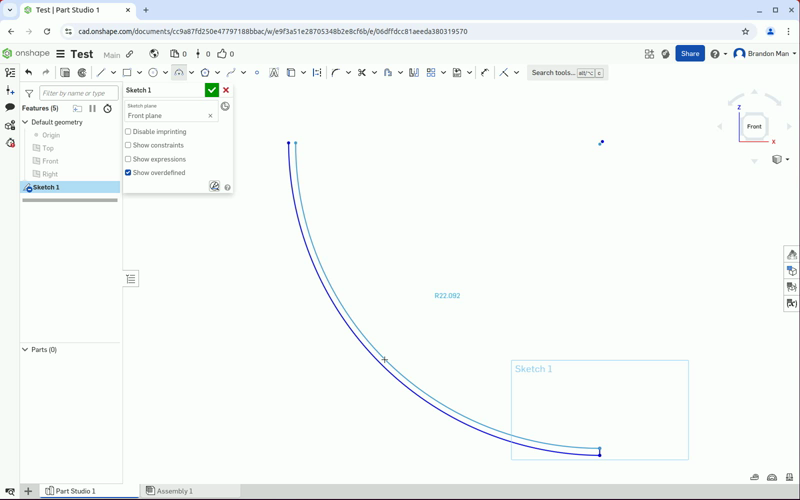
scroll(6)
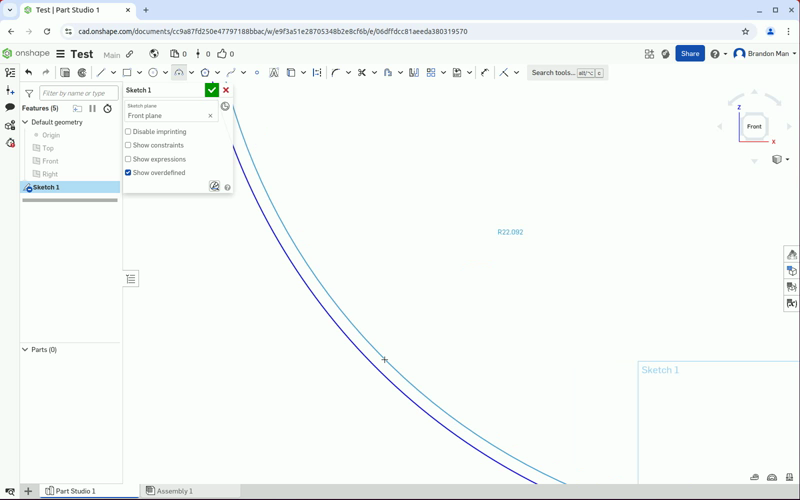
scroll(6)
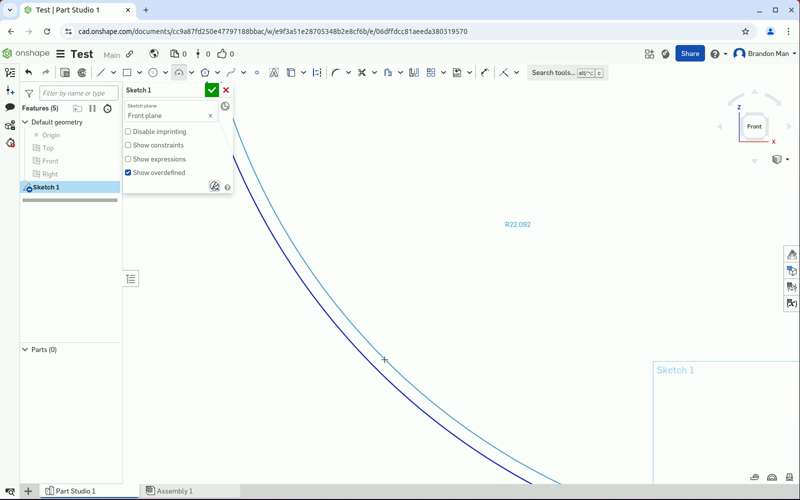
scroll(6)
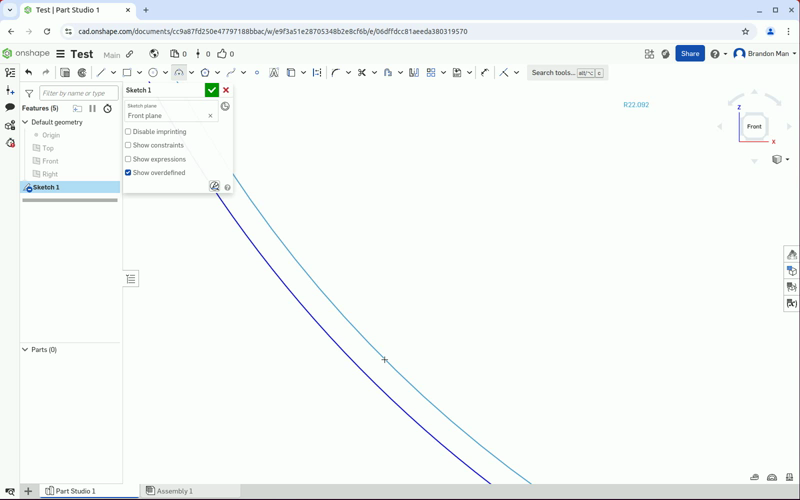
click(384, 359)
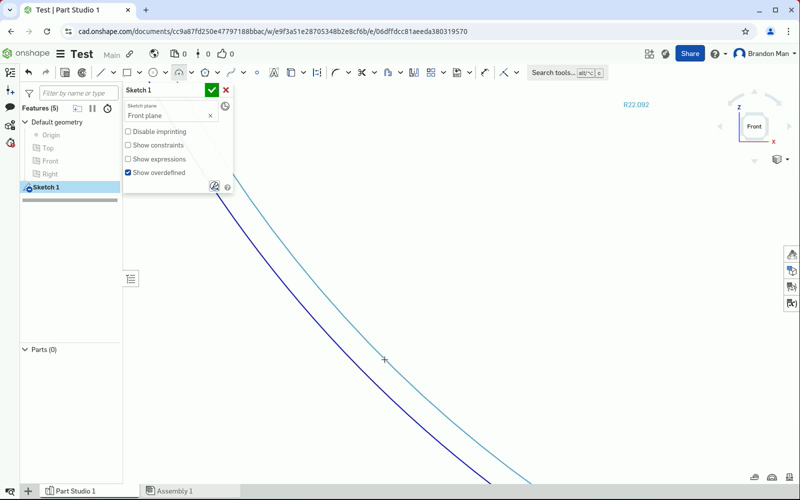
scroll(-6)
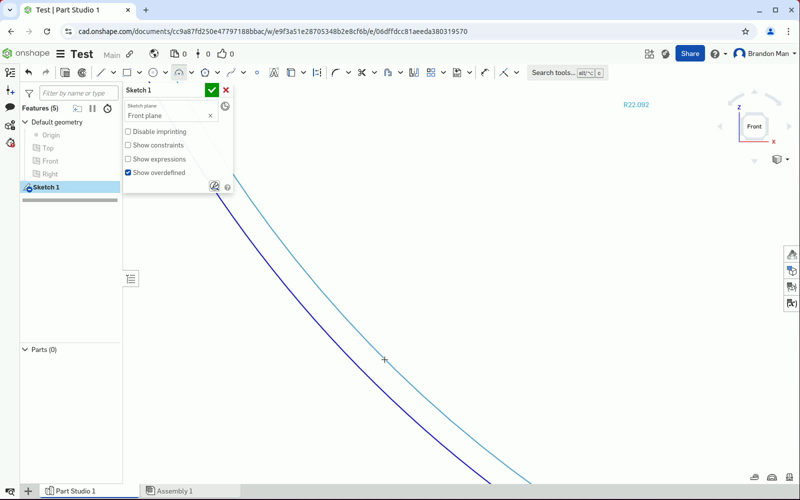
scroll(-6)
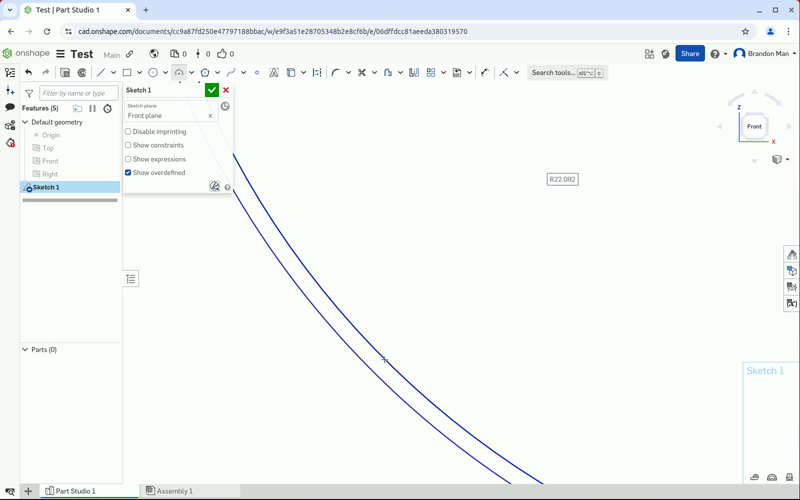
scroll(-6)
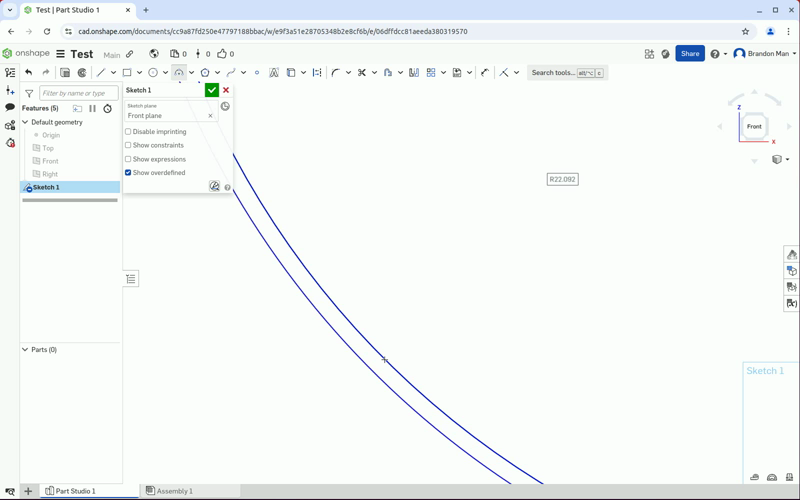
scroll(-6)
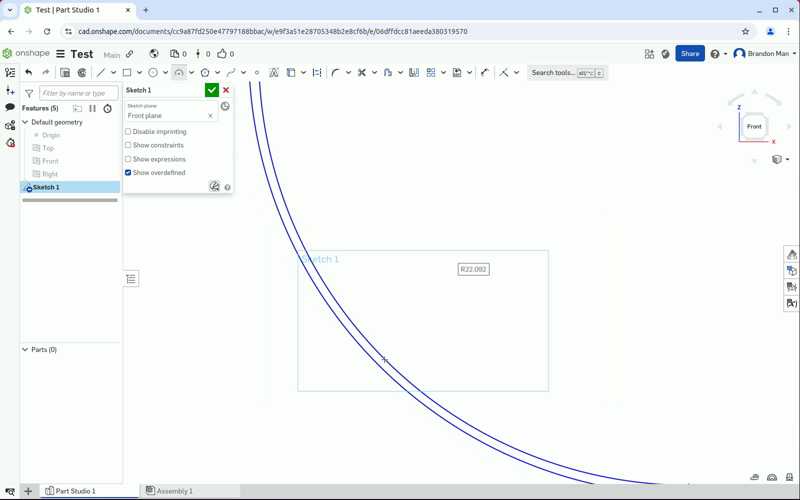
scroll(-6)
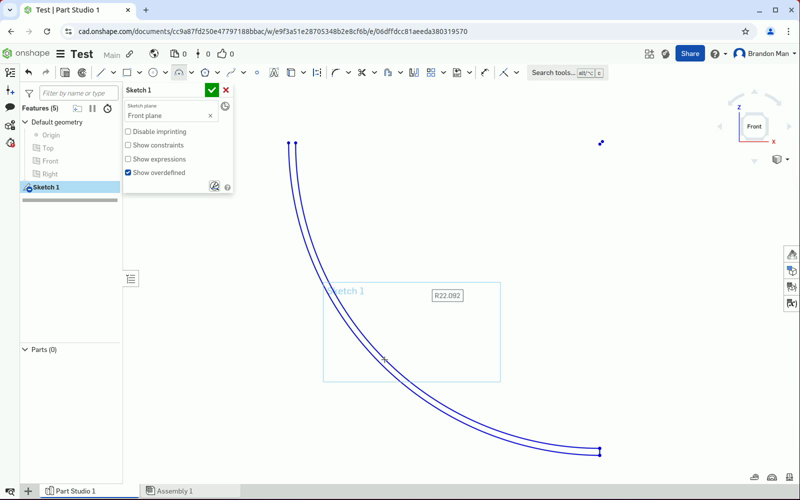
scroll(-6)
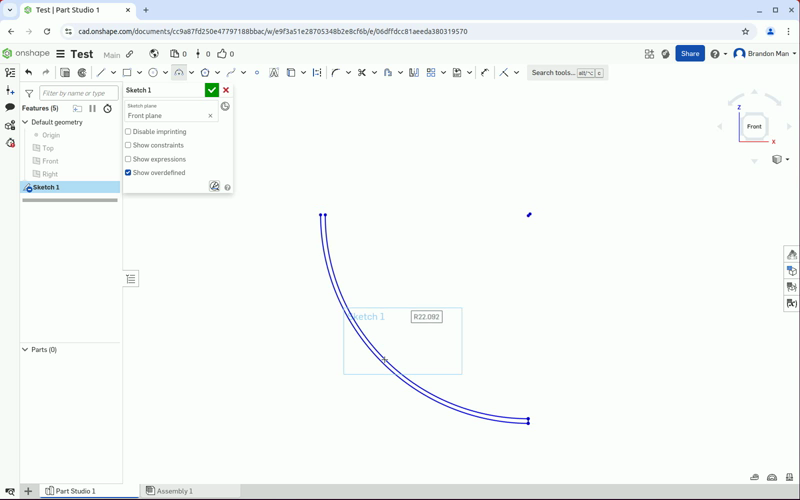
scroll(-6)
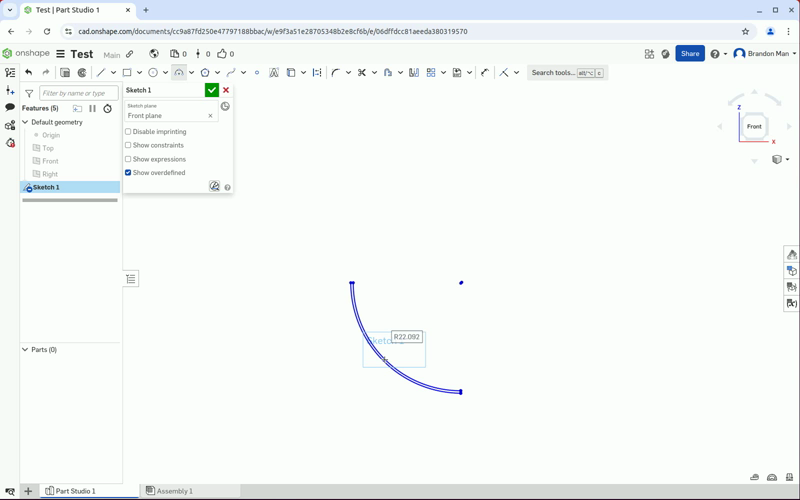
key_up(shift)
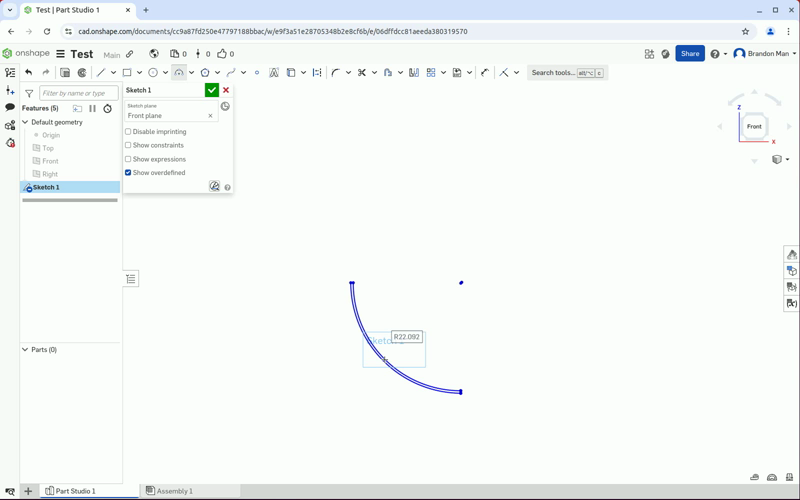
key(esc)
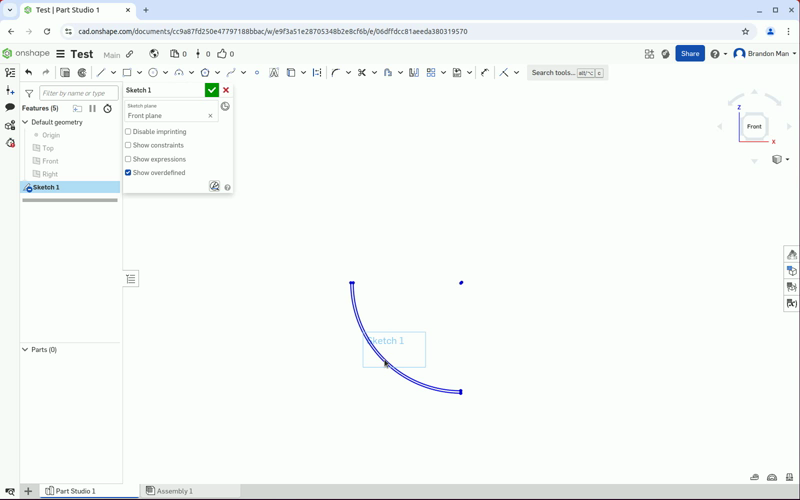
key(l)
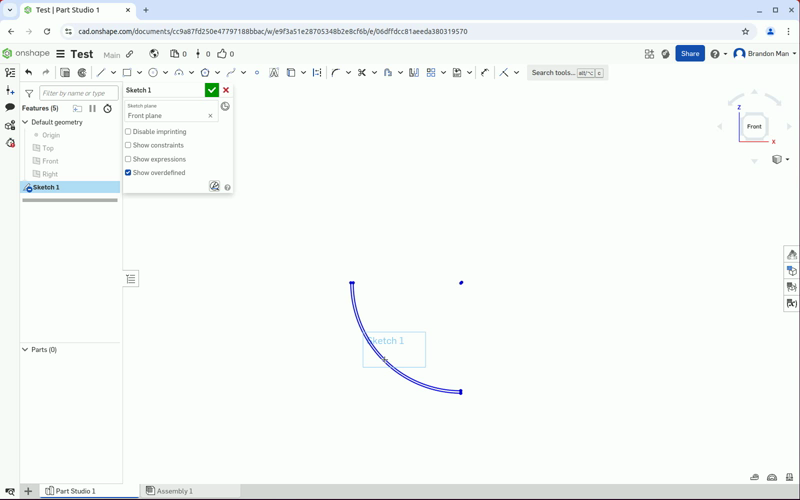
mouse_move(353, 282)
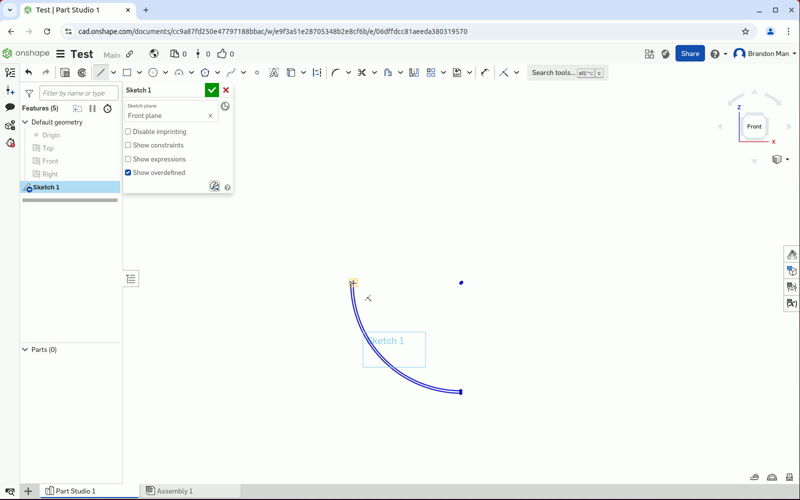
scroll(6)
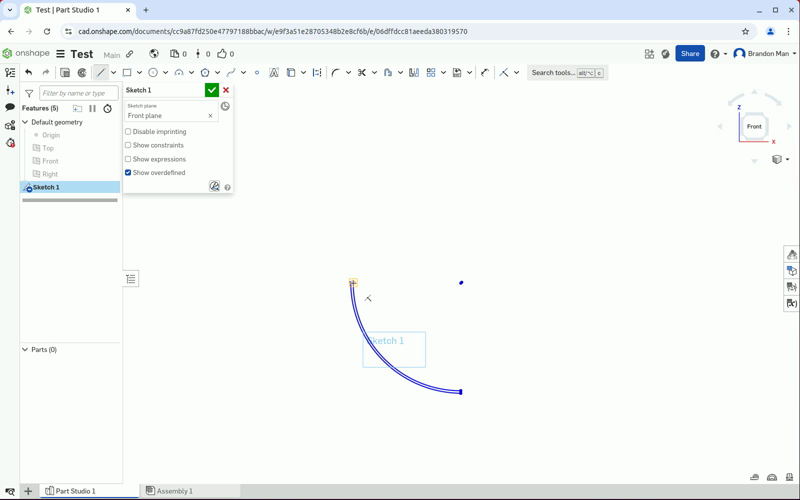
scroll(6)
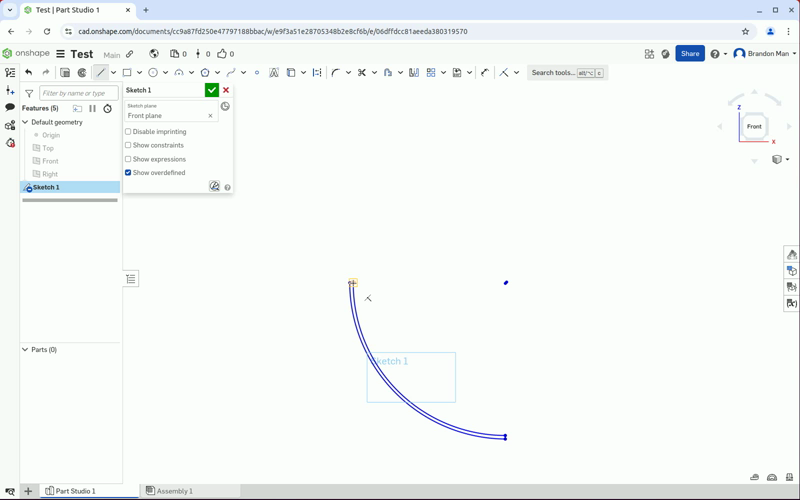
scroll(6)
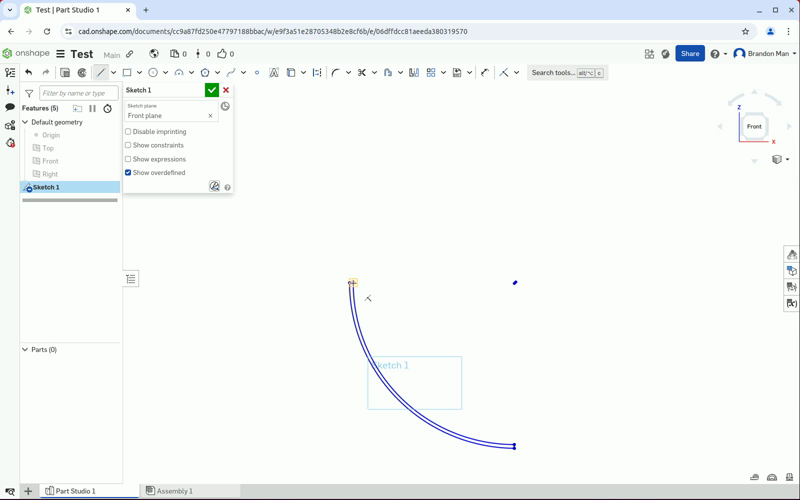
scroll(6)
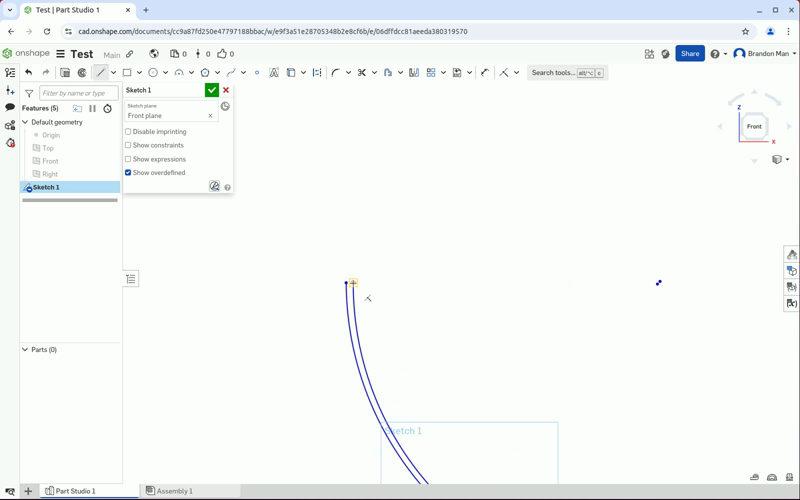
scroll(6)
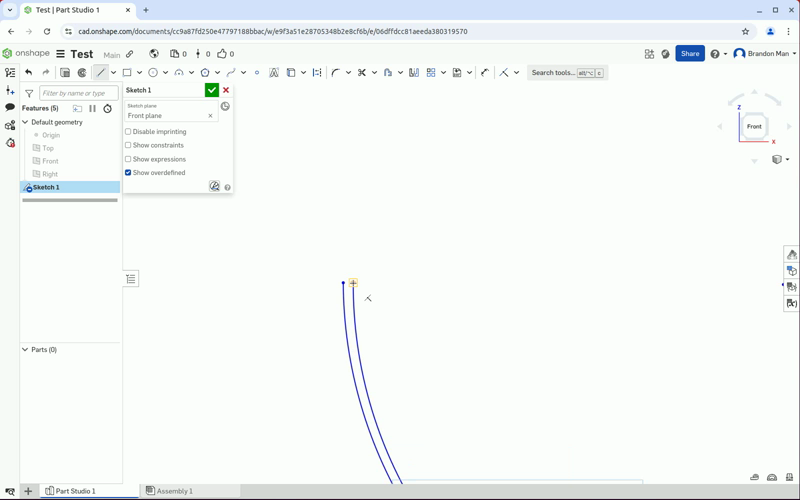
scroll(6)
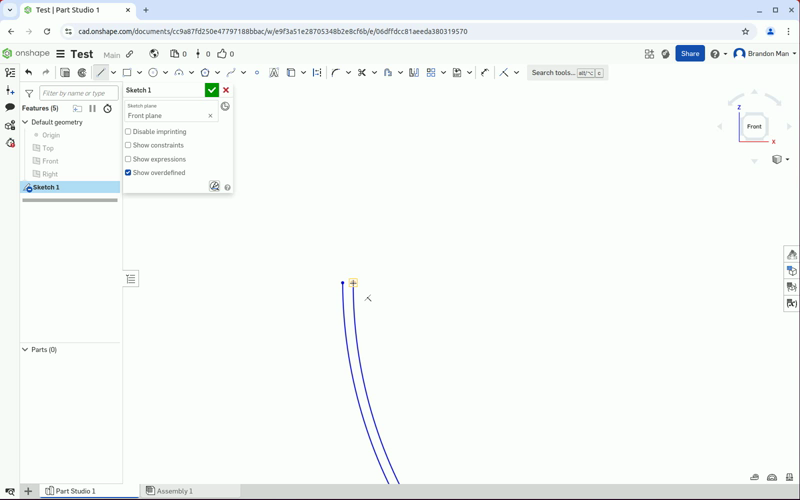
scroll(6)
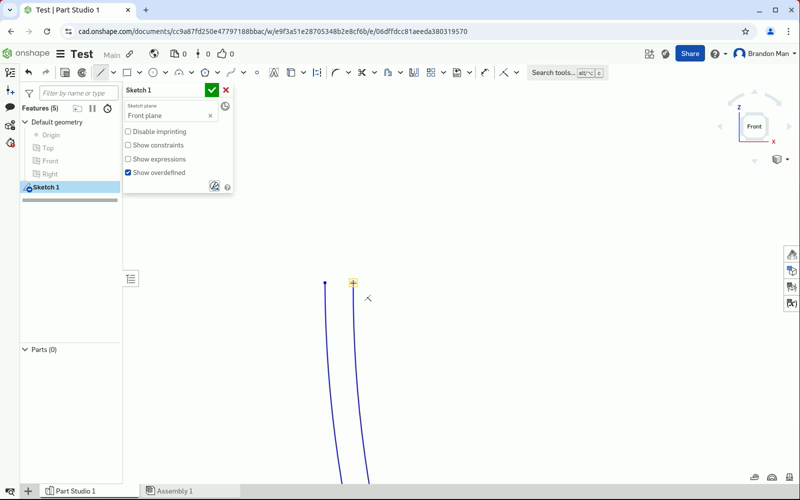
click(353, 282)
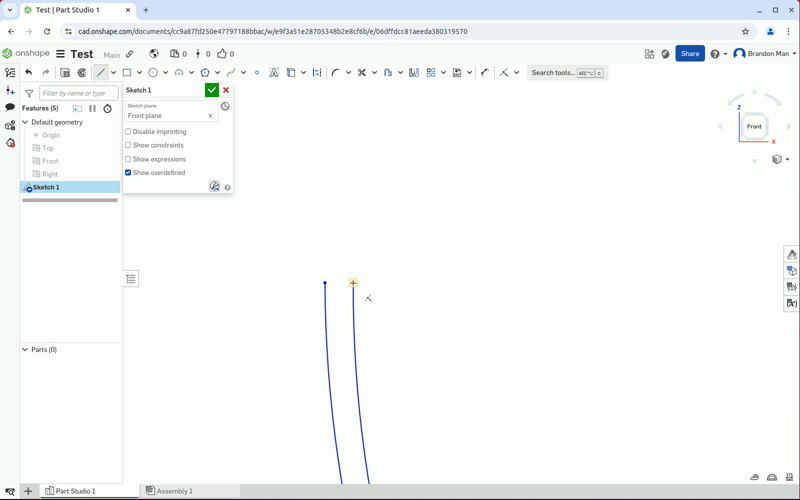
scroll(-6)
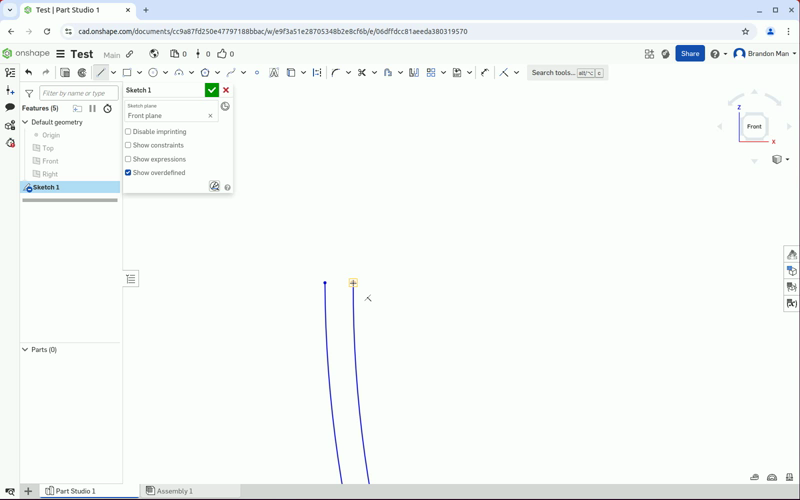
scroll(-6)
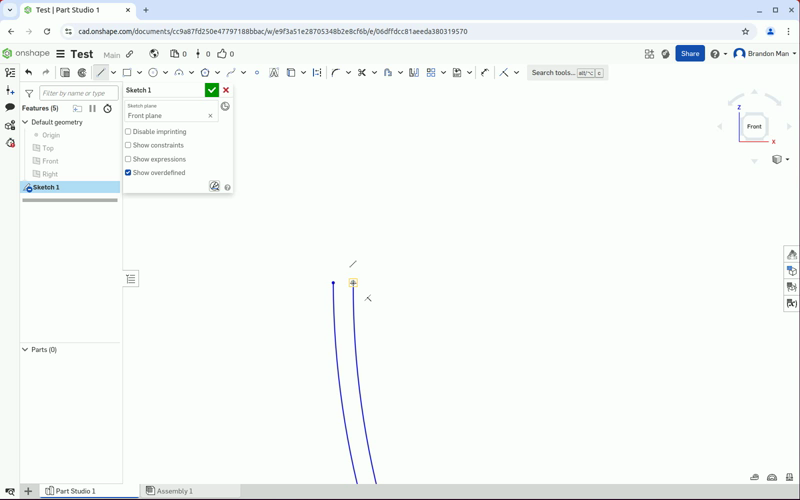
scroll(-6)
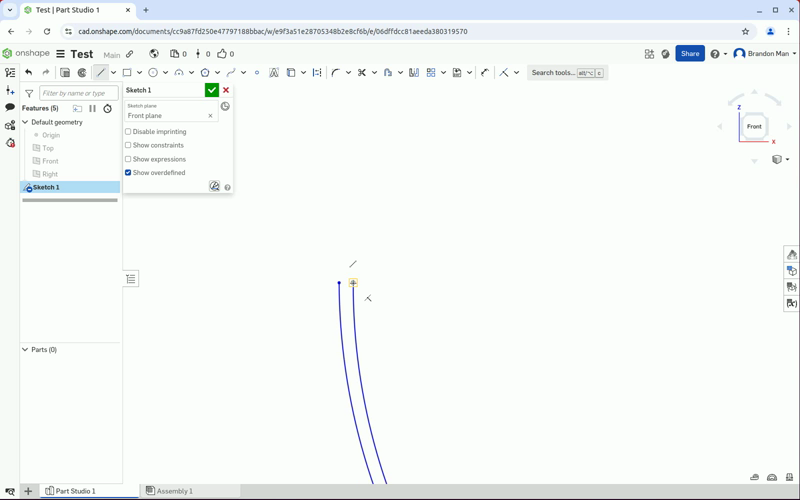
scroll(-6)
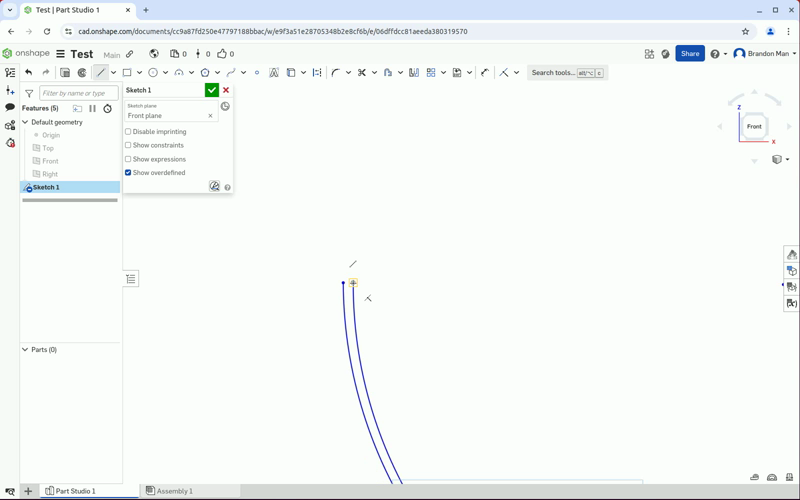
scroll(-6)
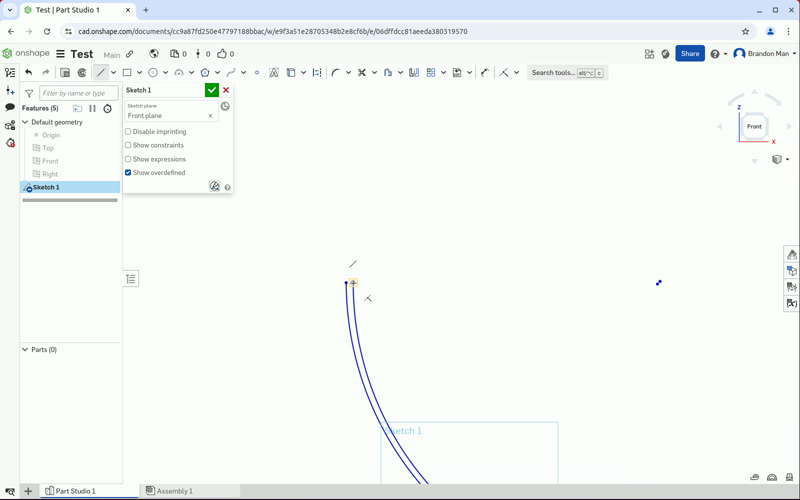
scroll(-6)
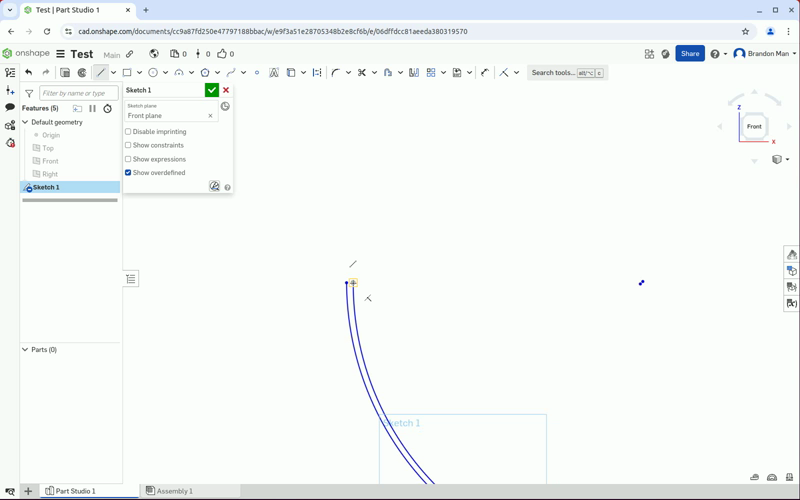
scroll(-6)
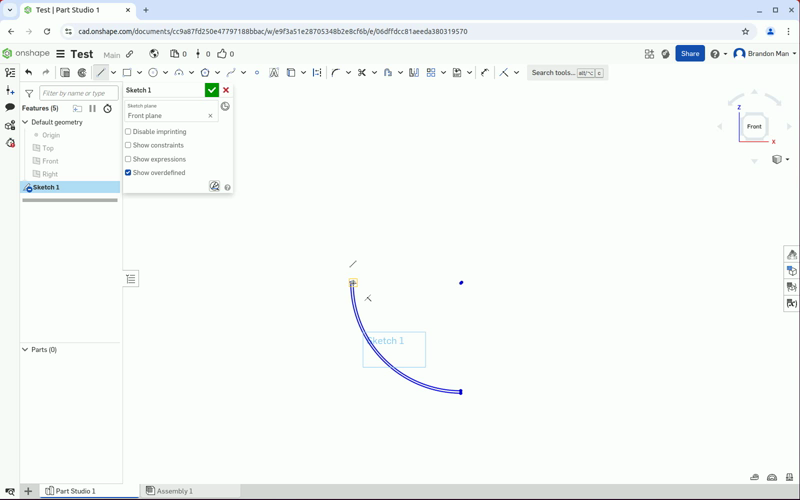
mouse_move(383, 282)
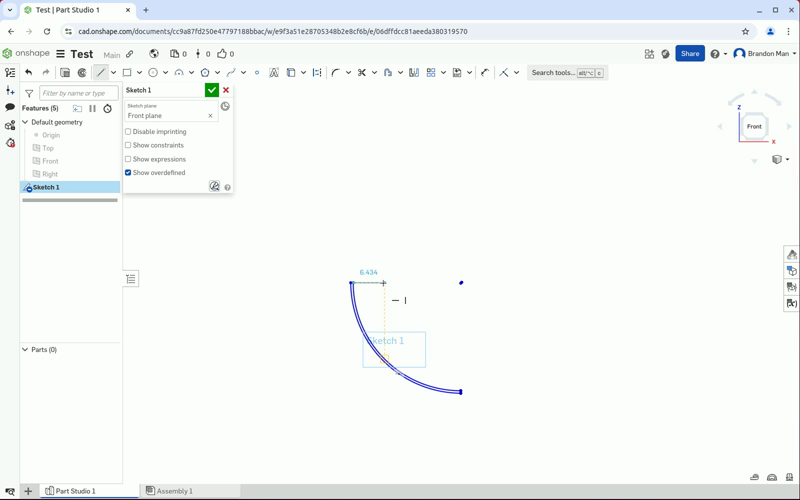
key_down(shift)
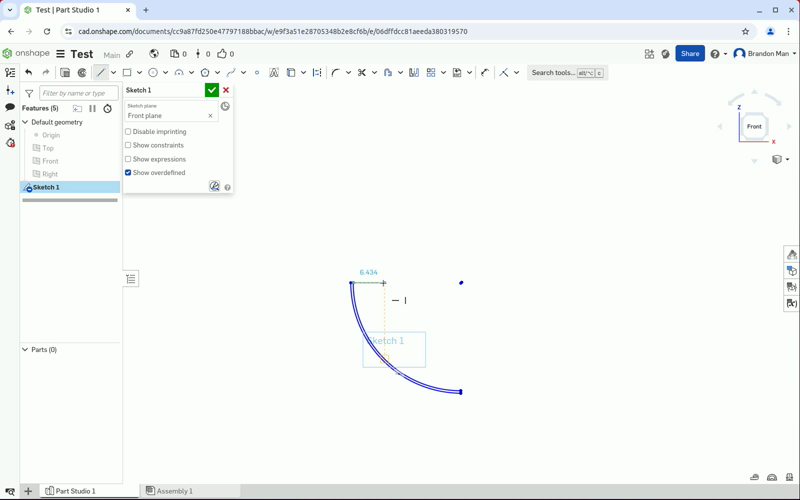
mouse_move(350, 282)
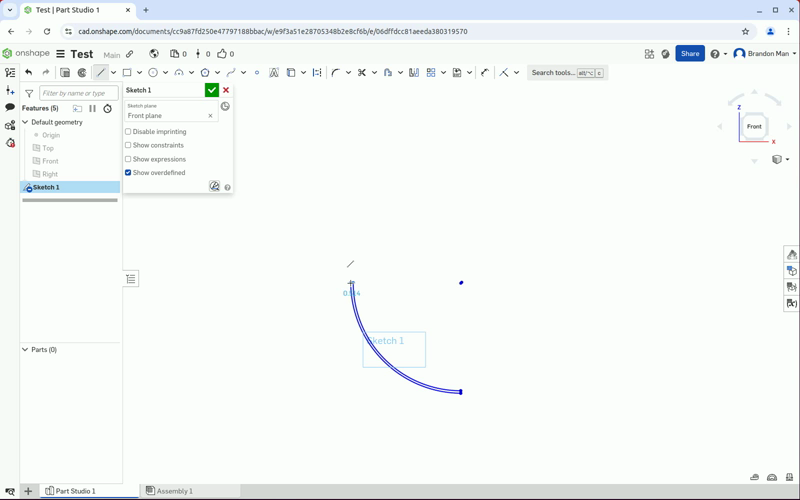
scroll(6)
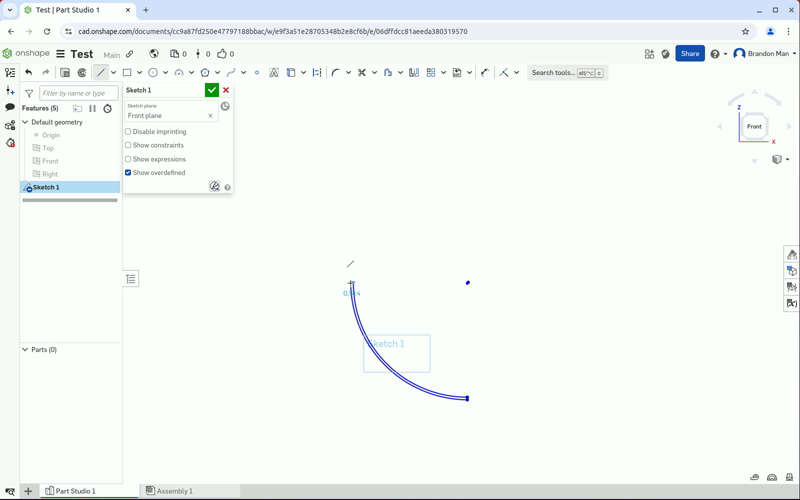
scroll(6)
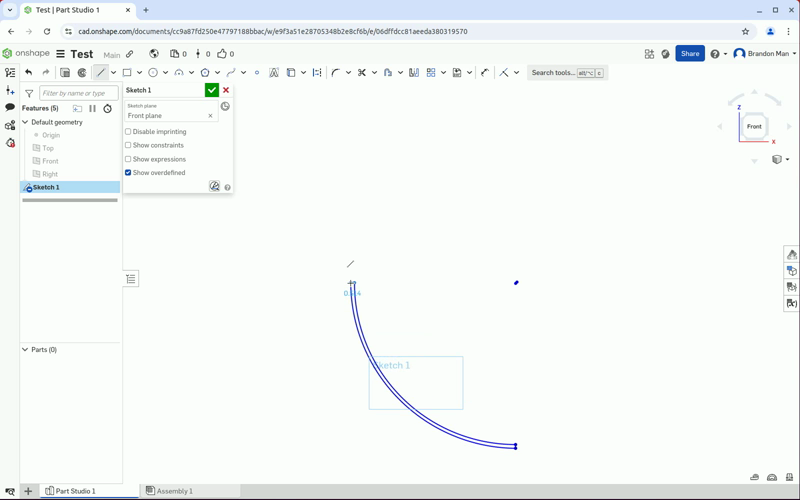
scroll(6)
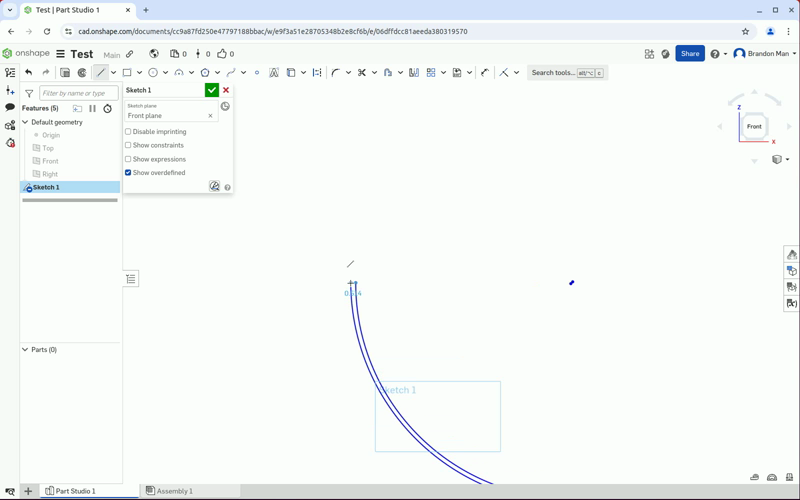
scroll(6)
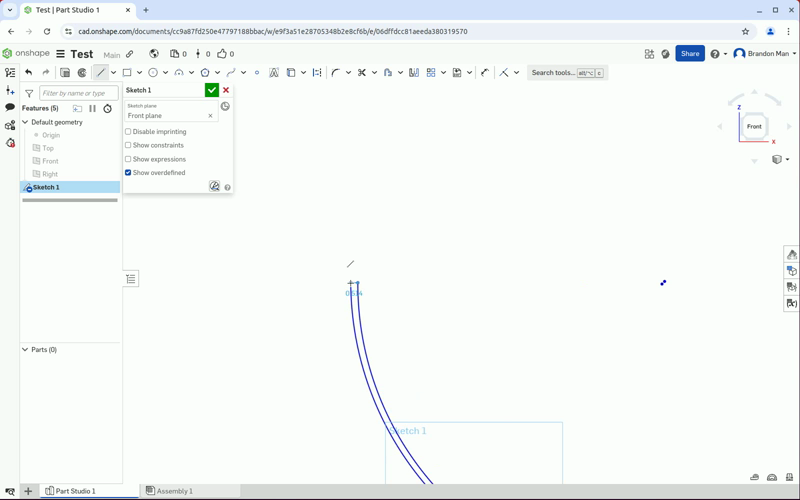
scroll(6)
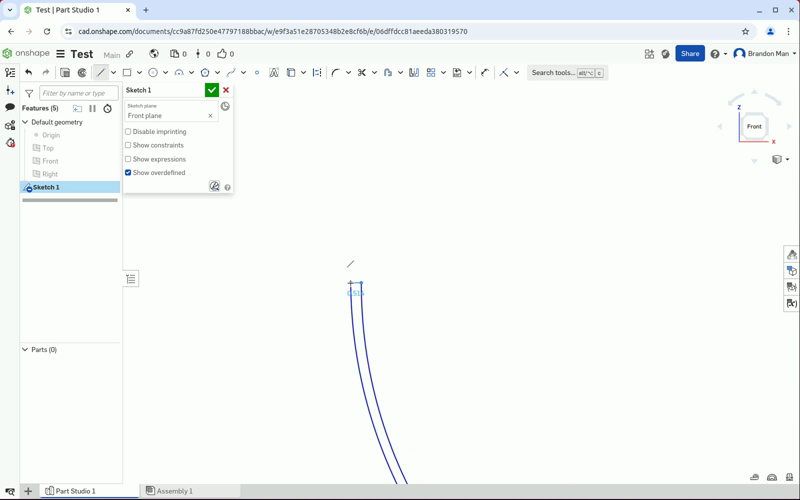
scroll(6)
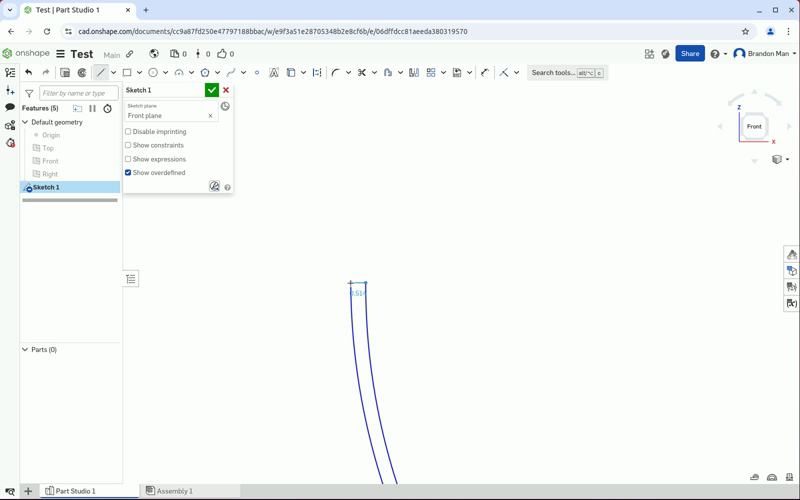
scroll(6)
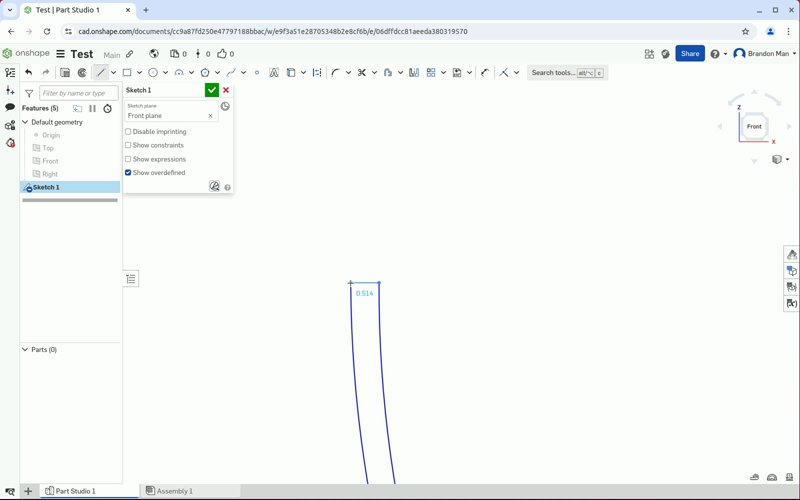
key_up(shift)
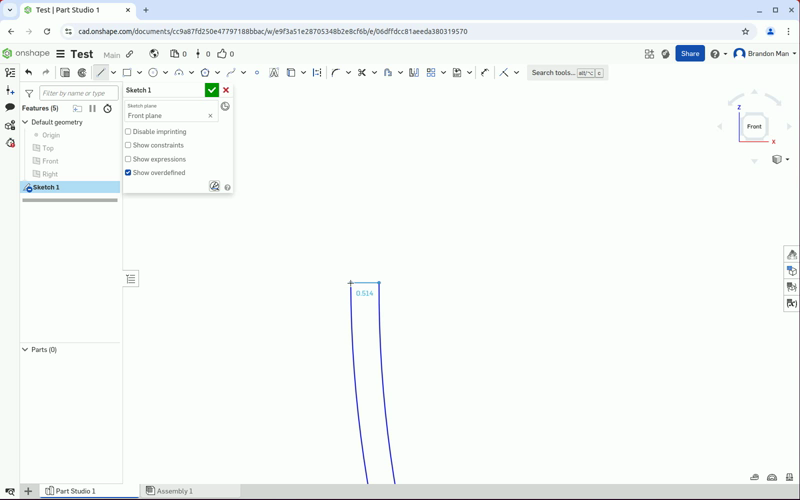
click(350, 282)
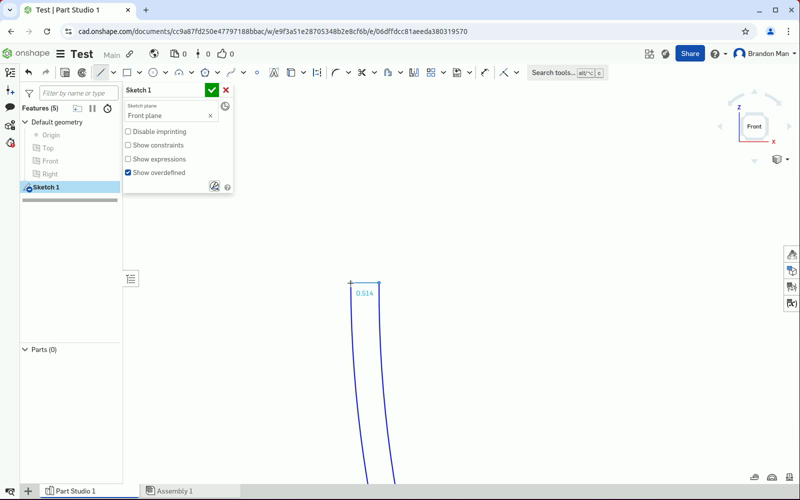
scroll(-6)
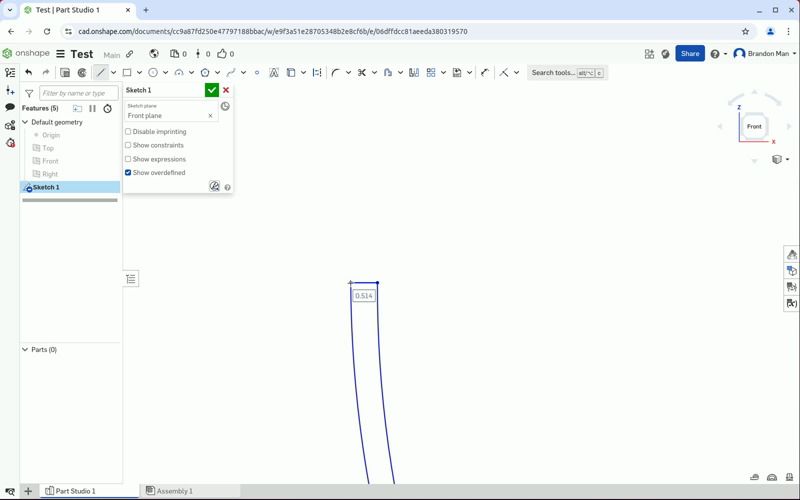
scroll(-6)
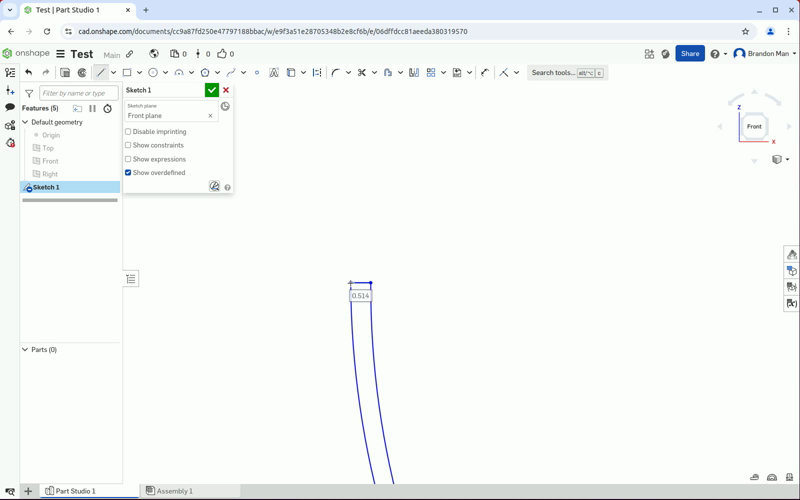
scroll(-6)
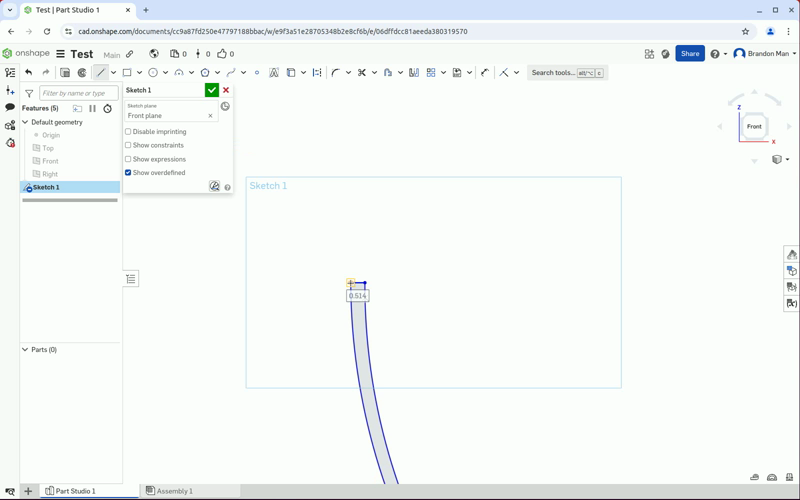
scroll(-6)
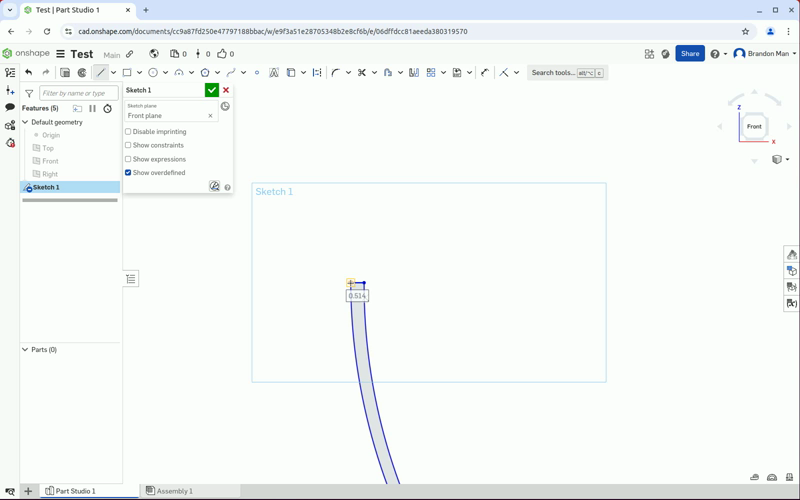
scroll(-6)
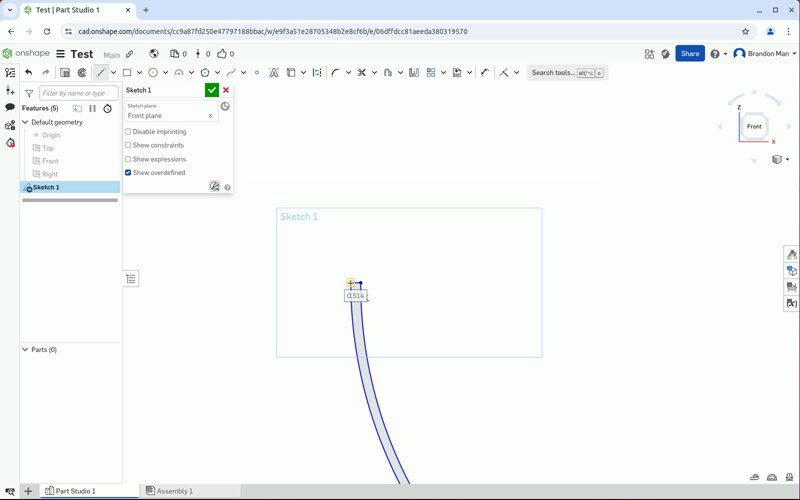
scroll(-6)
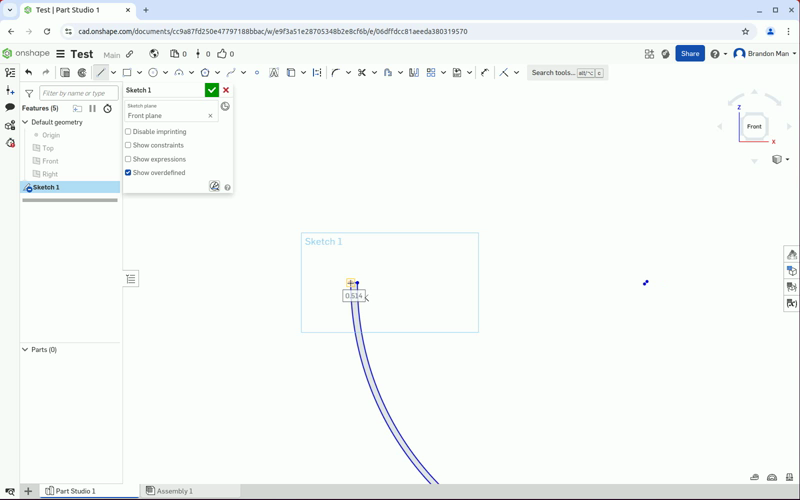
scroll(-6)
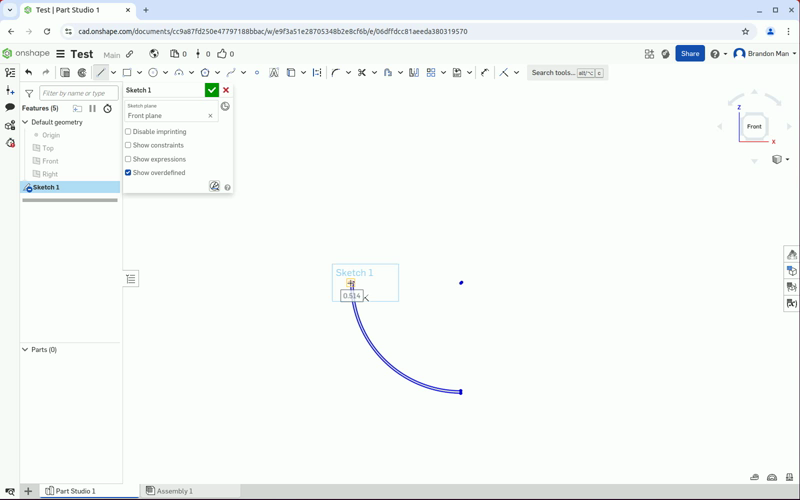
key(esc)
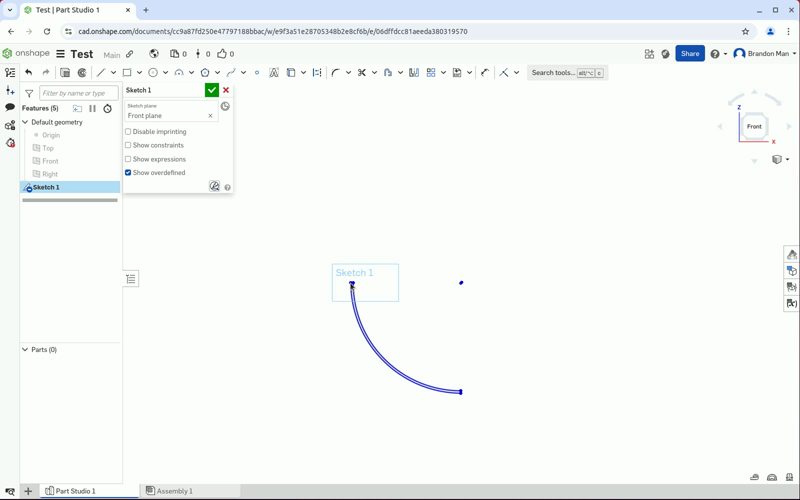
mouse_move(358, 320)
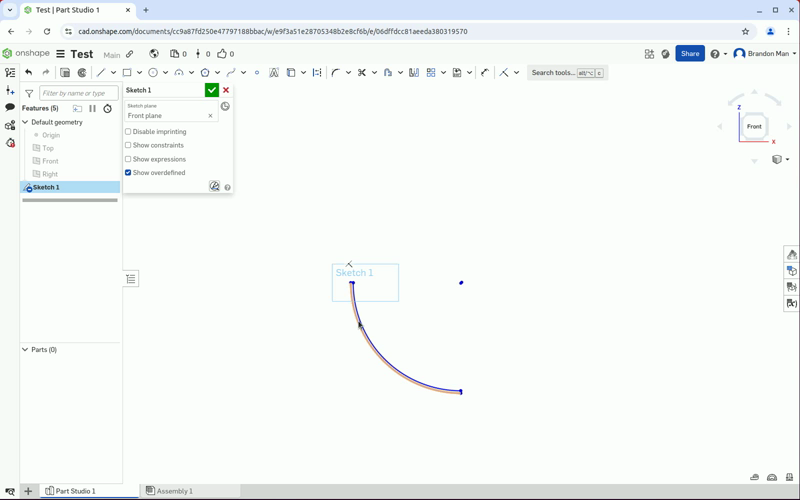
scroll(6)
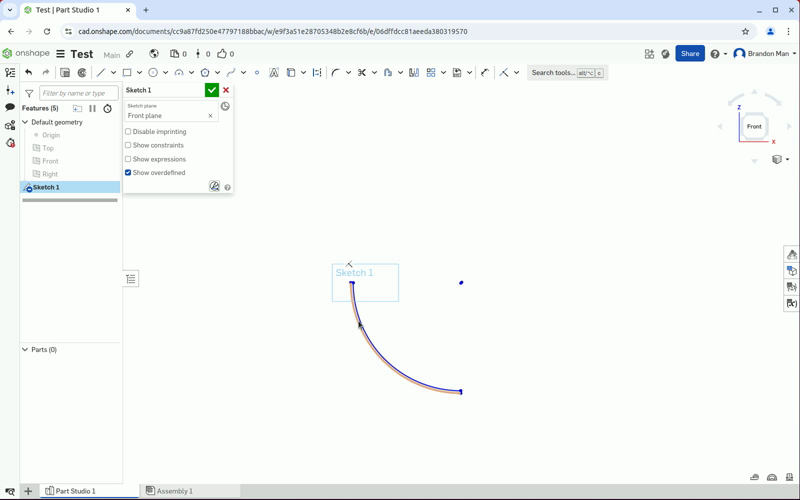
scroll(6)
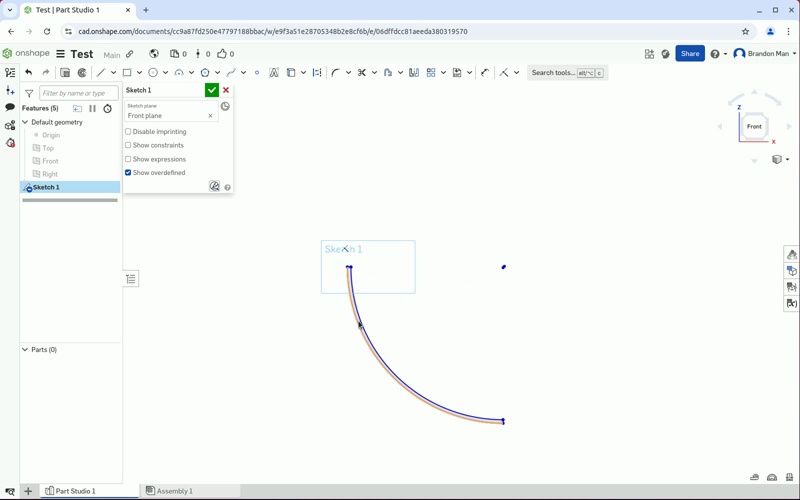
scroll(6)
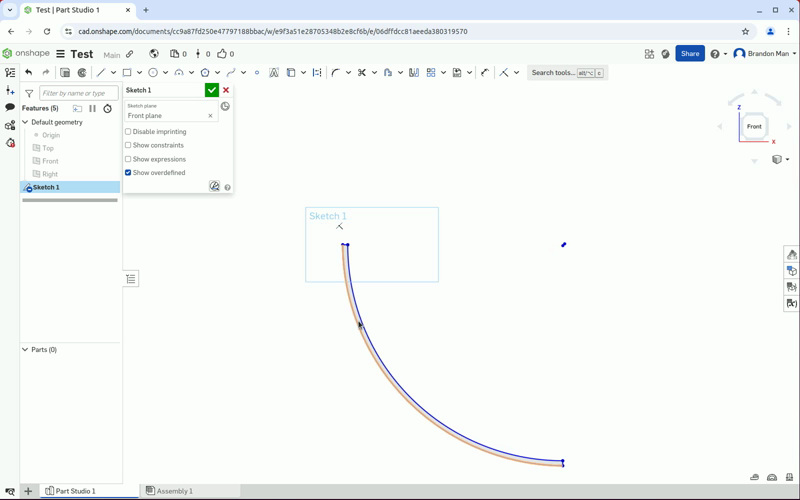
scroll(6)
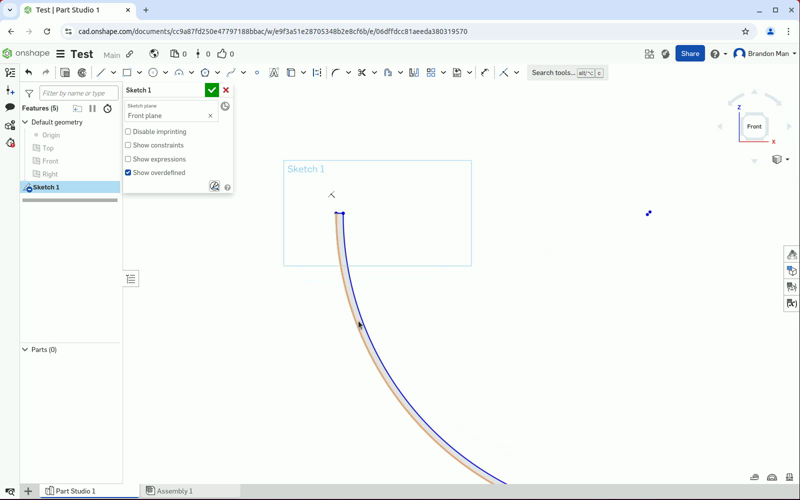
scroll(6)
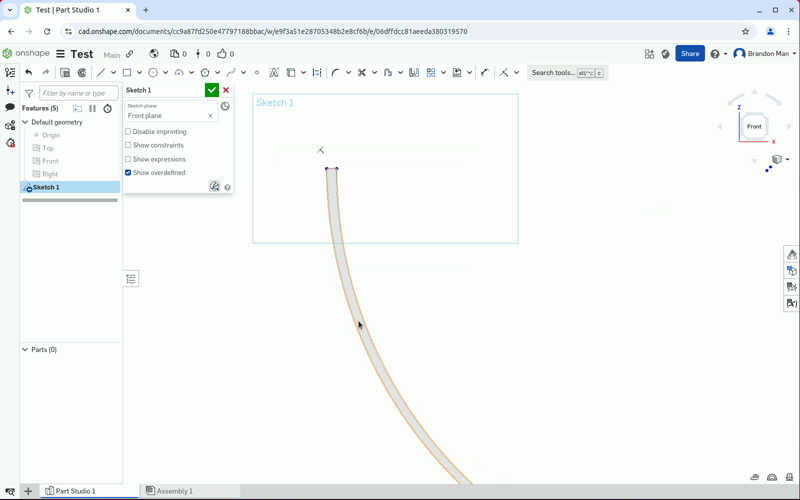
scroll(6)
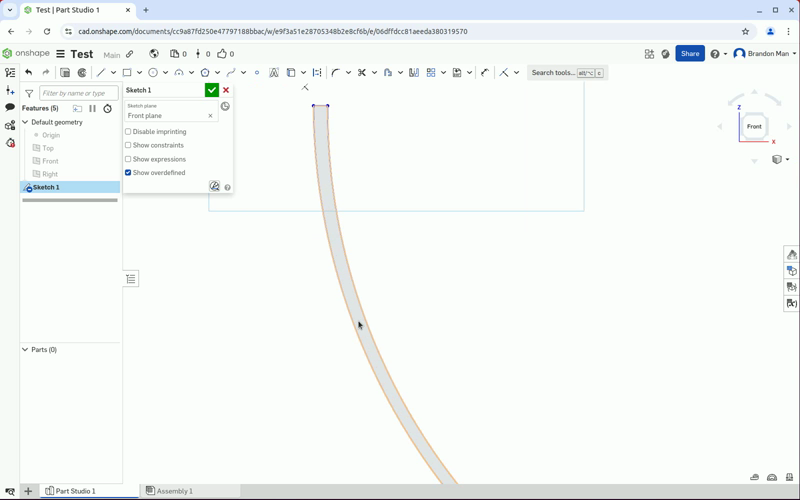
scroll(6)
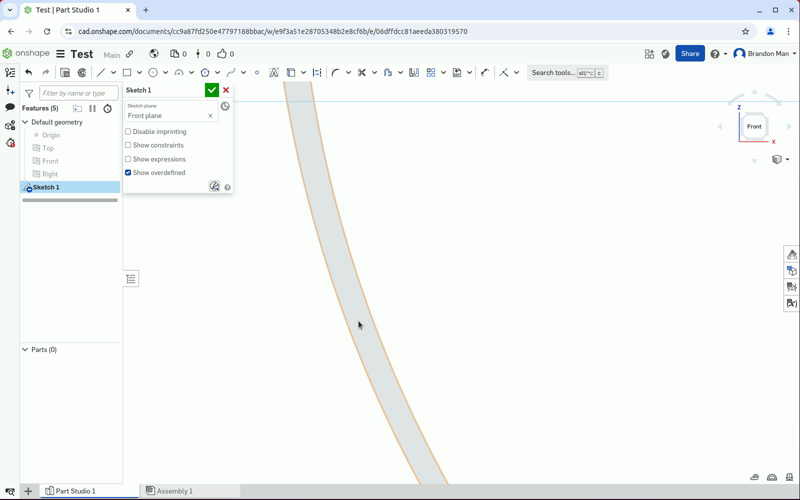
click(358, 320)
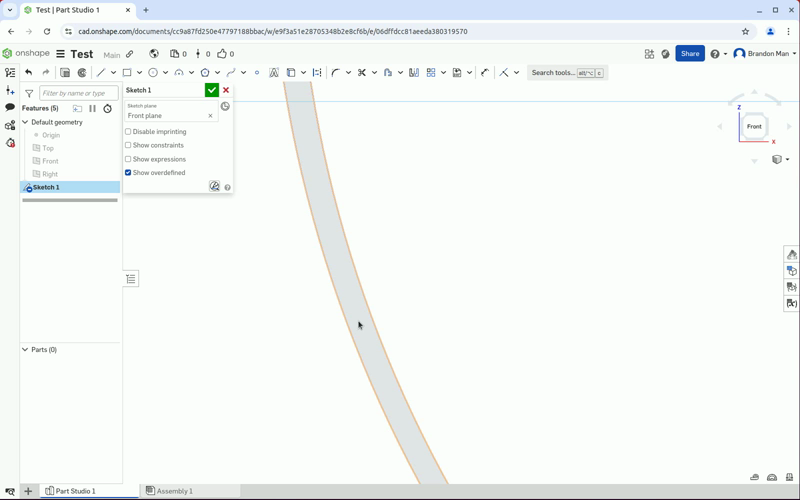
scroll(-6)
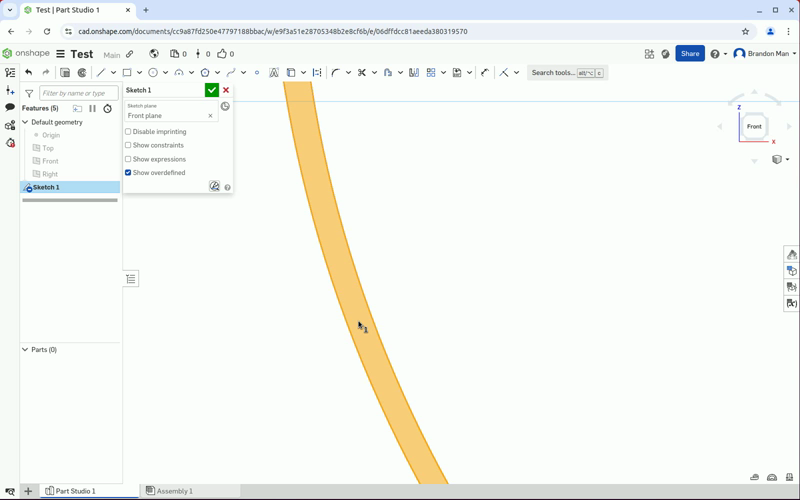
scroll(-6)
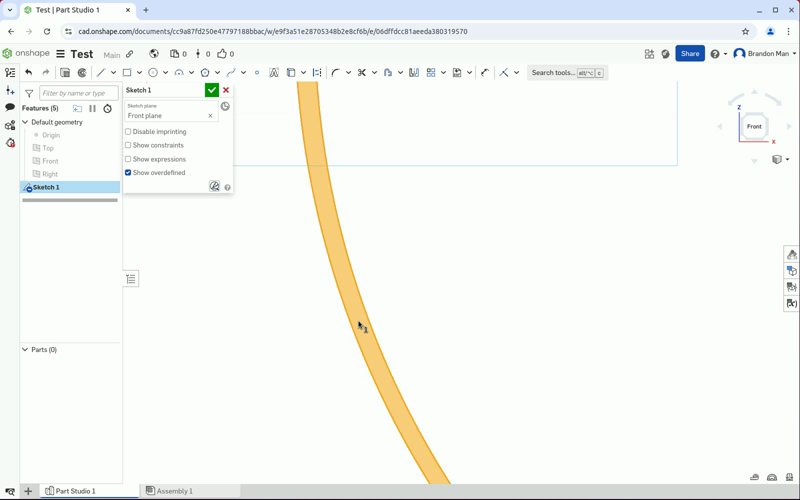
scroll(-6)
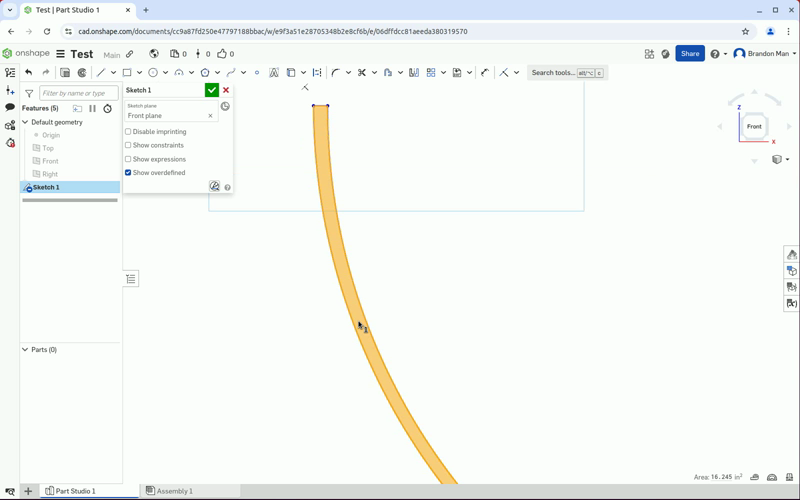
scroll(-6)
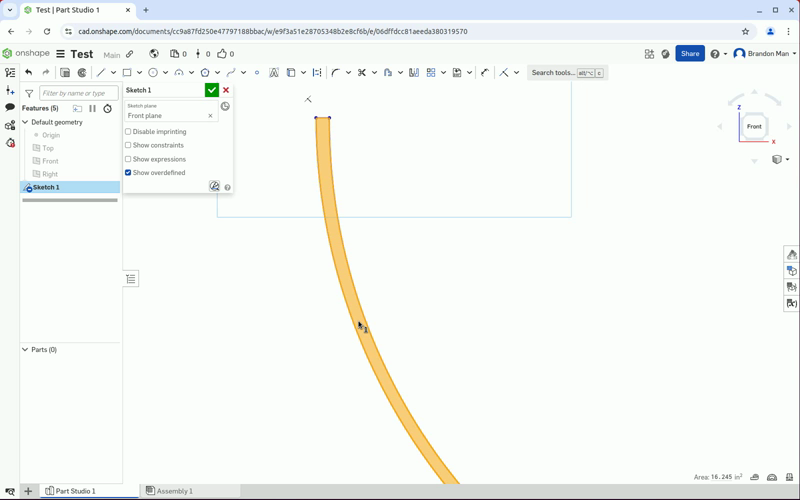
scroll(-6)
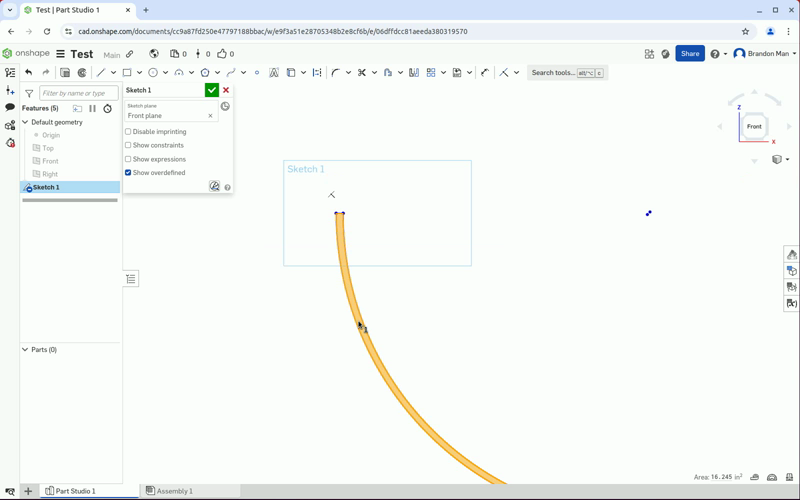
scroll(-6)
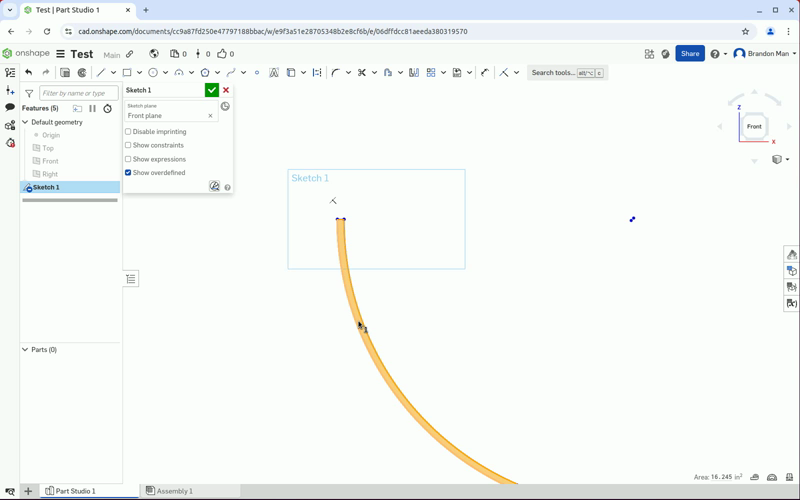
scroll(-6)
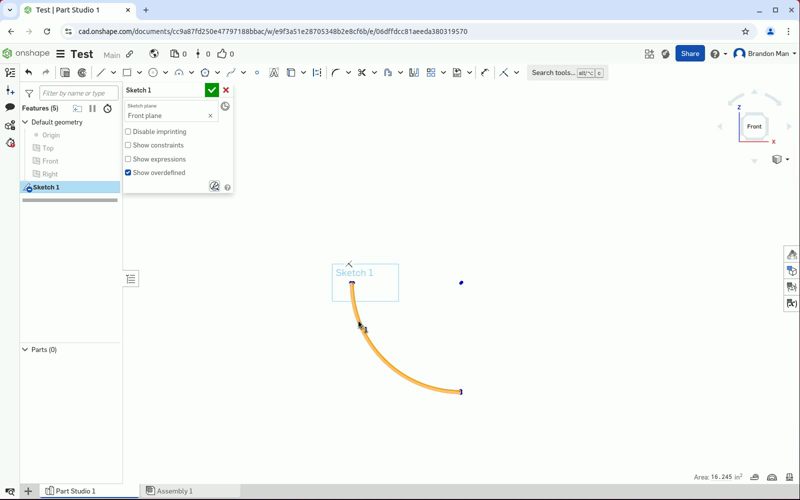
mouse_move(73, 352)
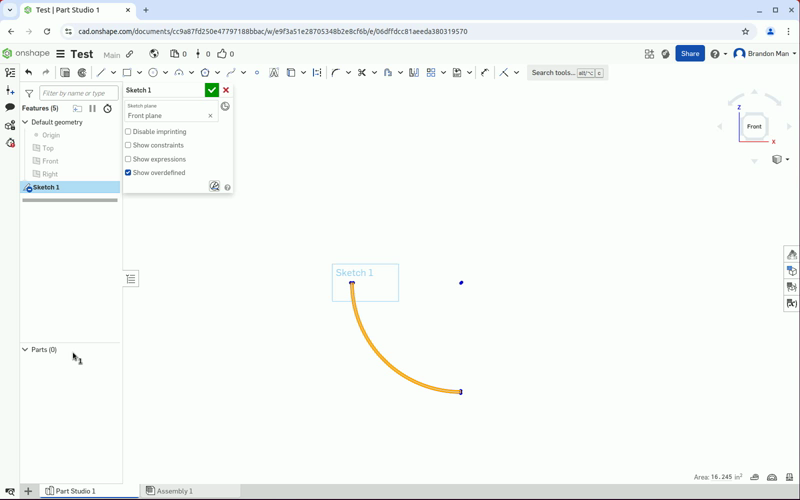
key(shift+y)
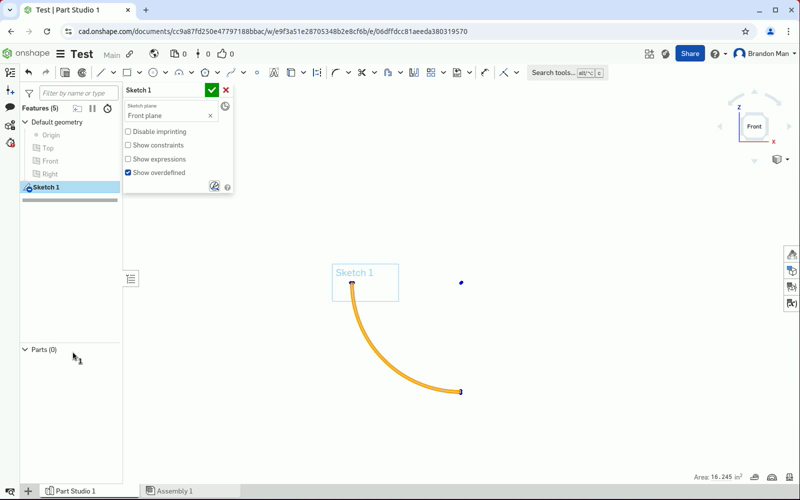
key(shift+e)
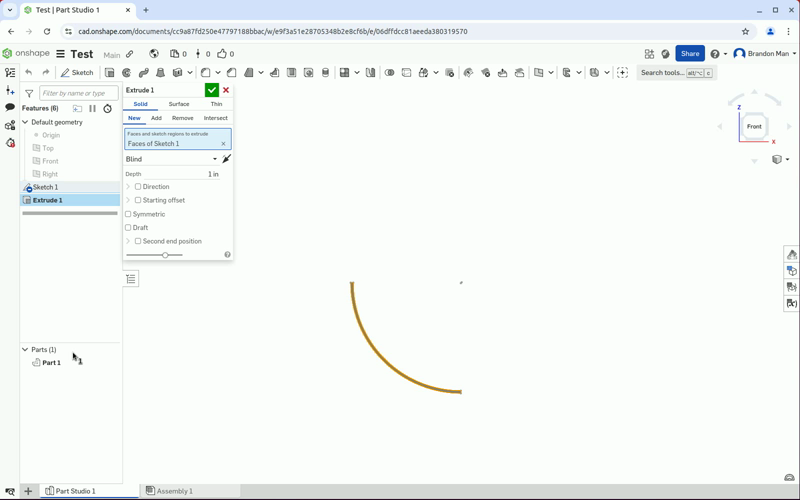
mouse_move(143, 106)
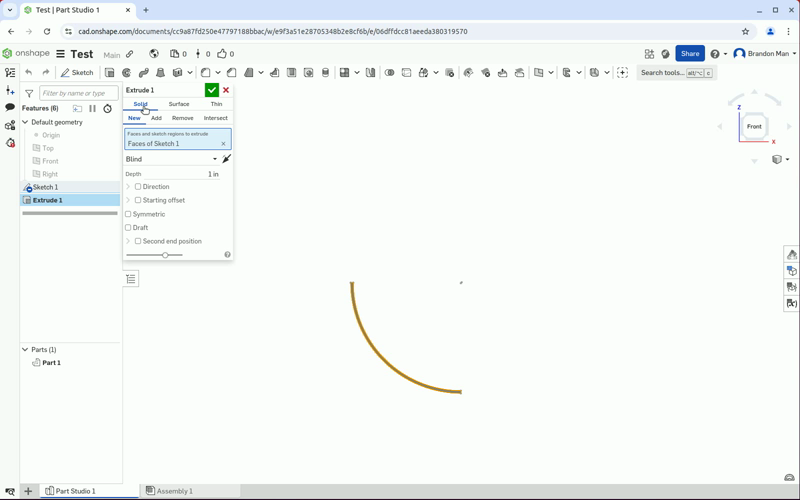
click(143, 106)
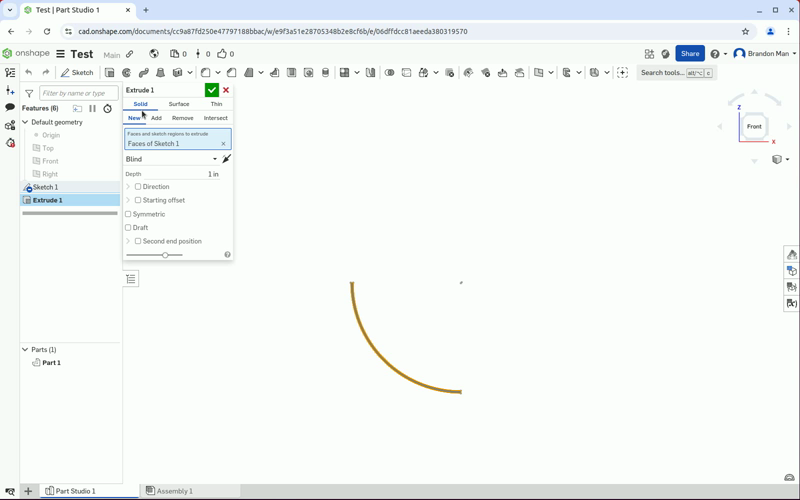
mouse_move(137, 120)
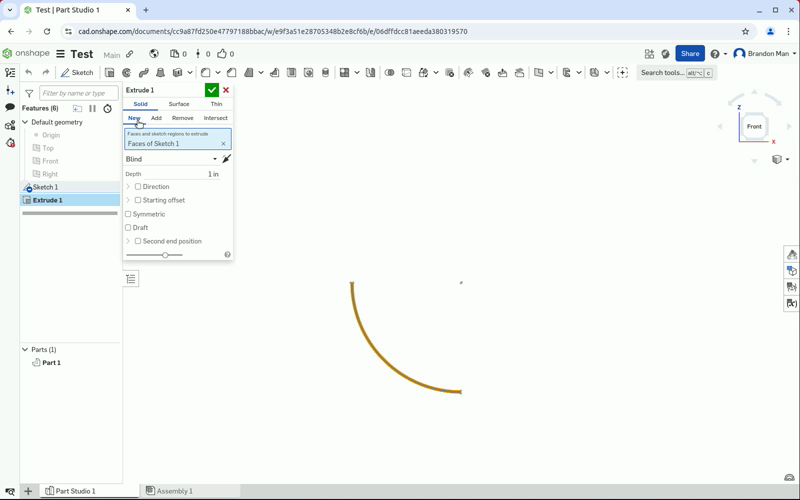
click(137, 120)
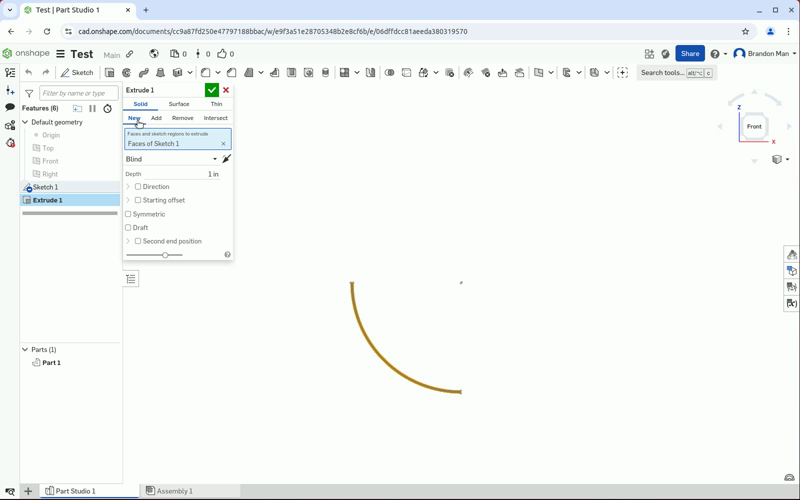
key(tab, 4)
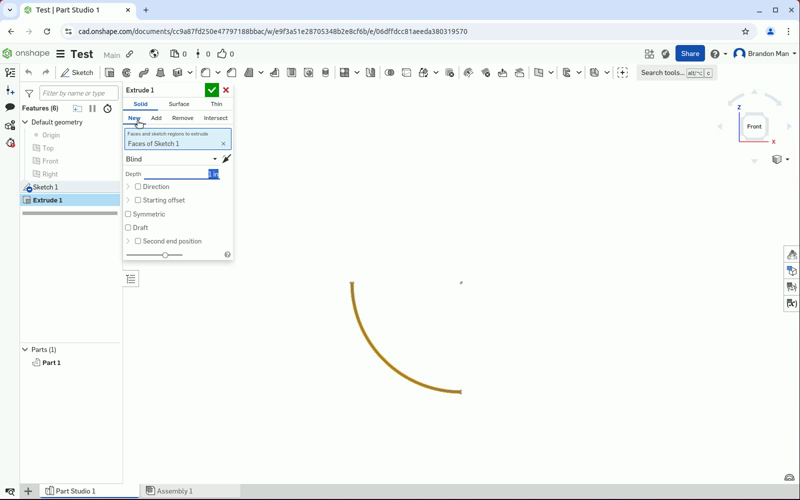
text(-23.108)
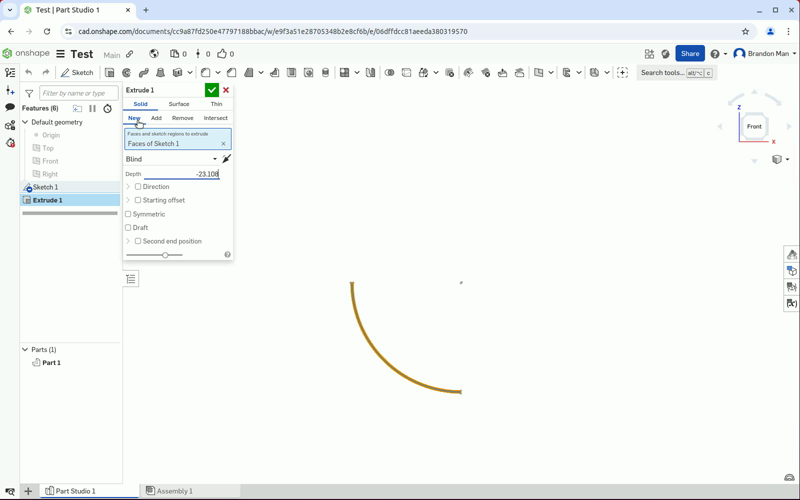
key(enter)
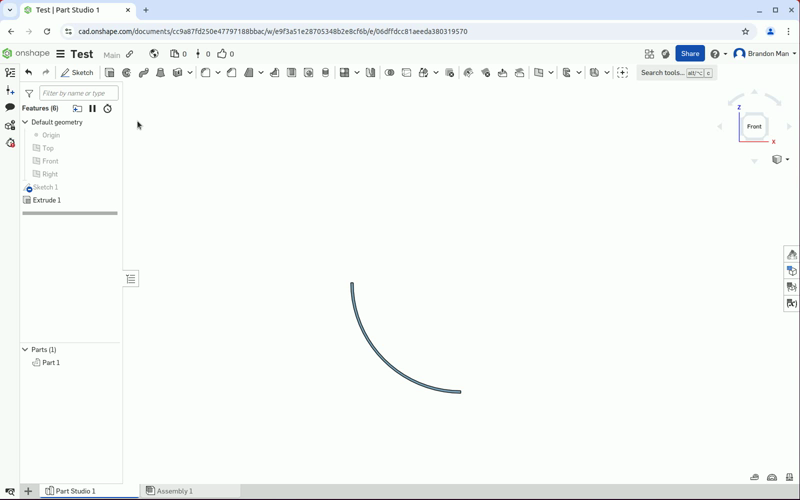
key(shift+h)
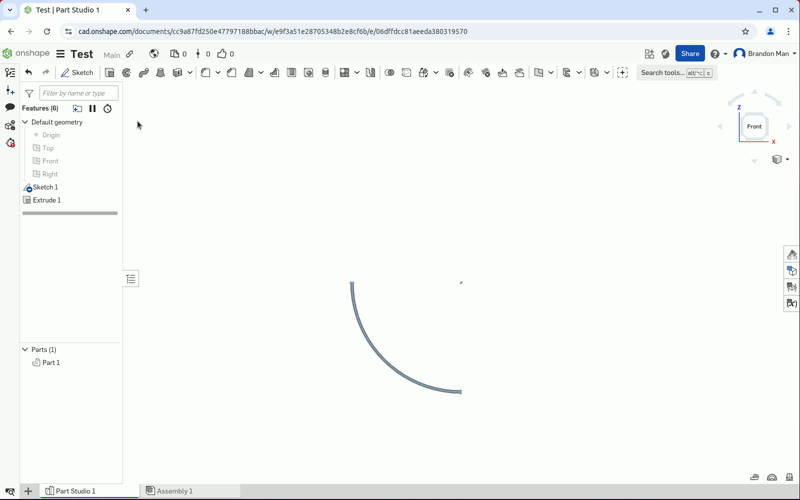
key(shift+h)
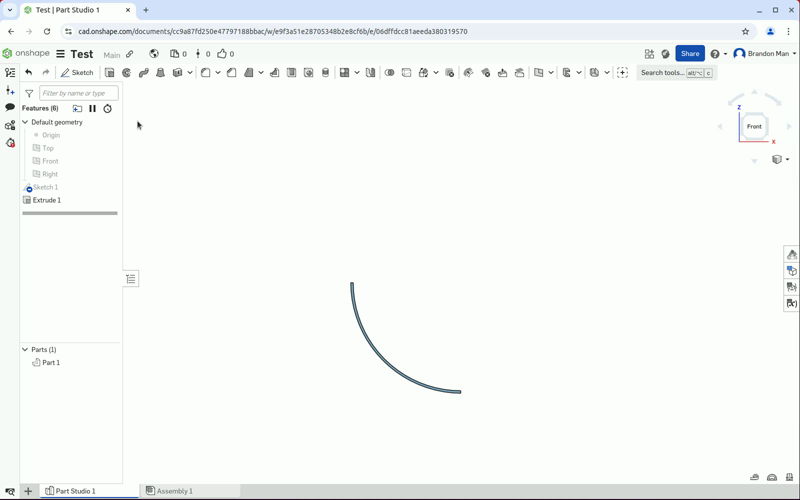
mouse_move(73, 189)
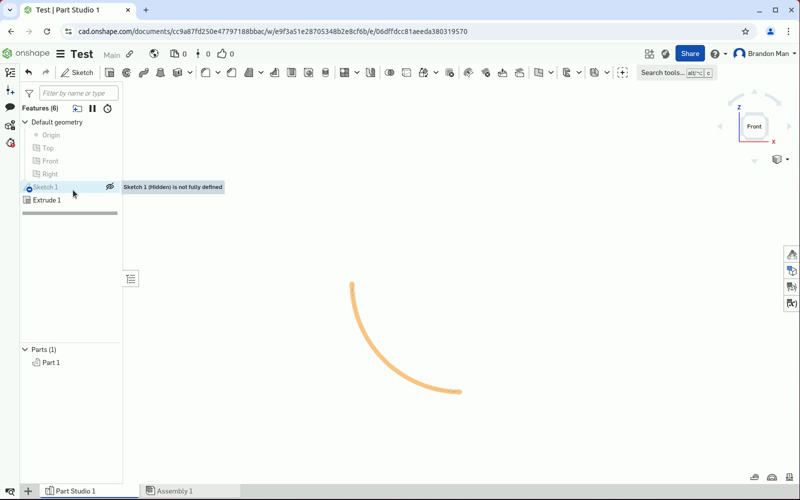
click(73, 189)
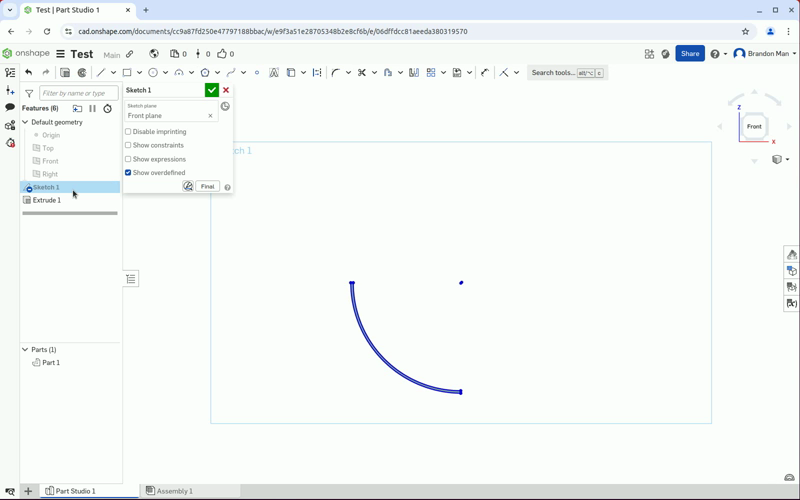
mouse_move(229, 92)
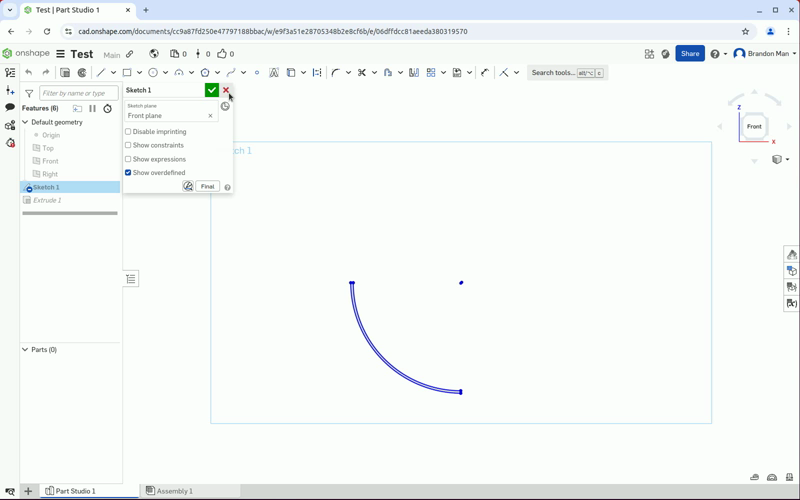
click(229, 92)
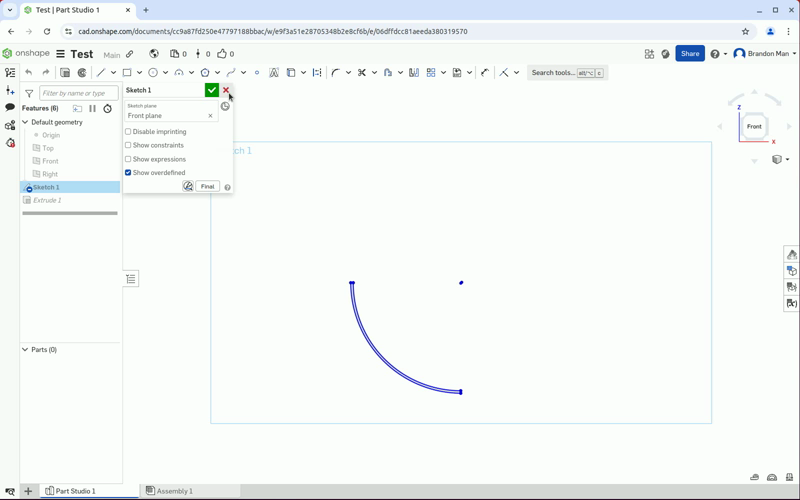
key(shift+s)
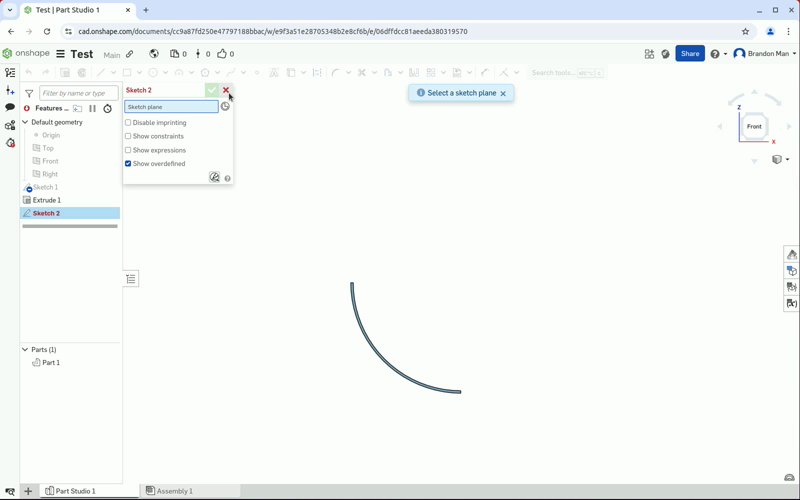
mouse_move(73, 163)
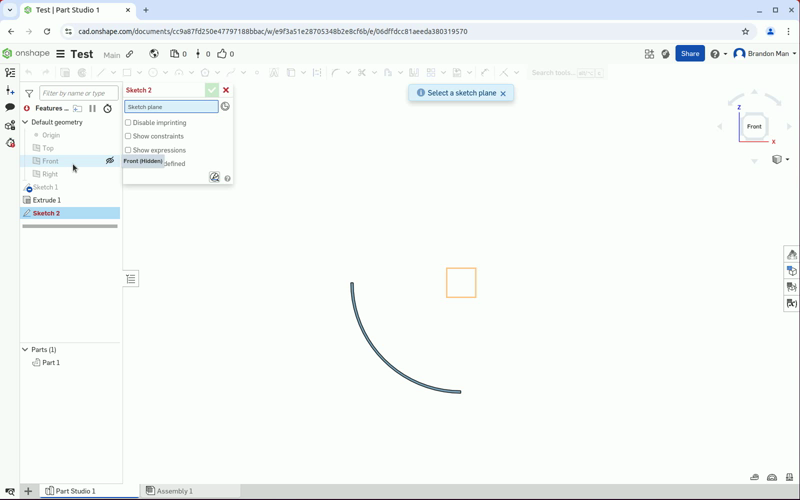
click(73, 163)
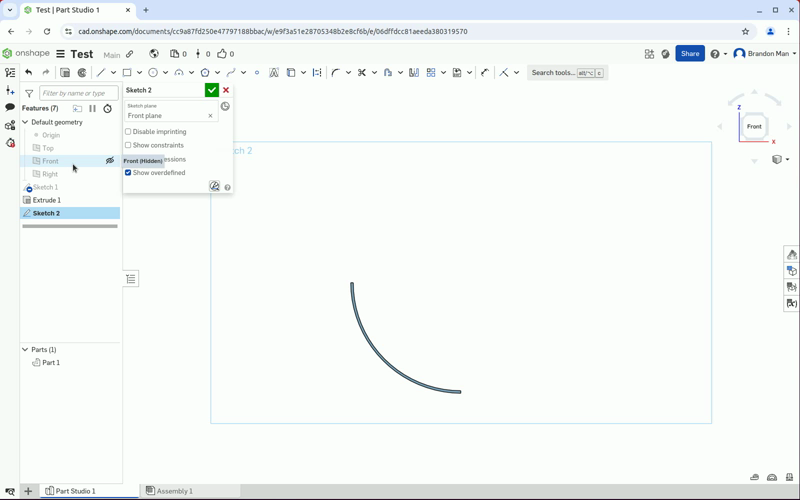
mouse_move(73, 352)
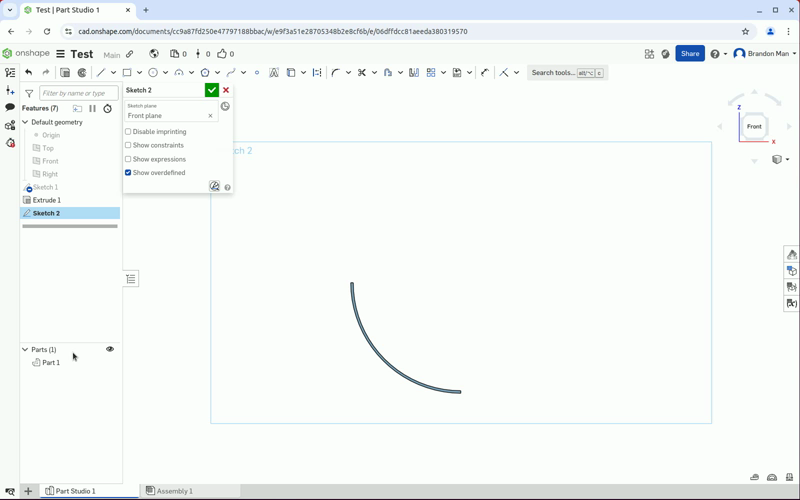
key(y)
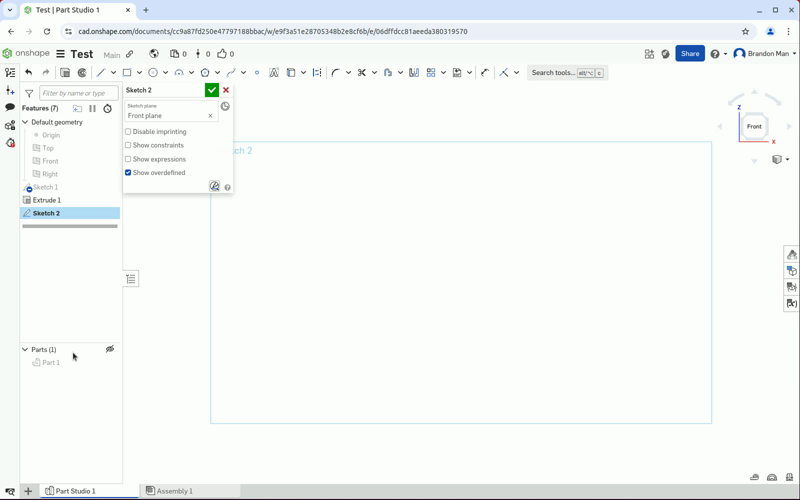
key(a)
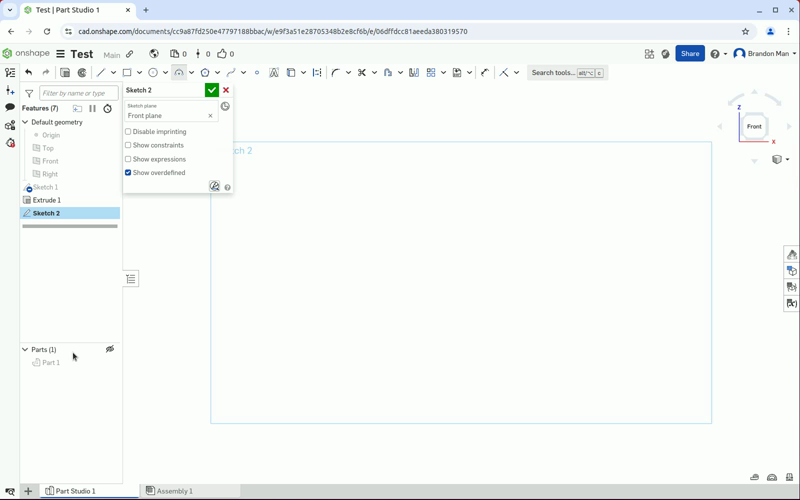
key_down(shift)
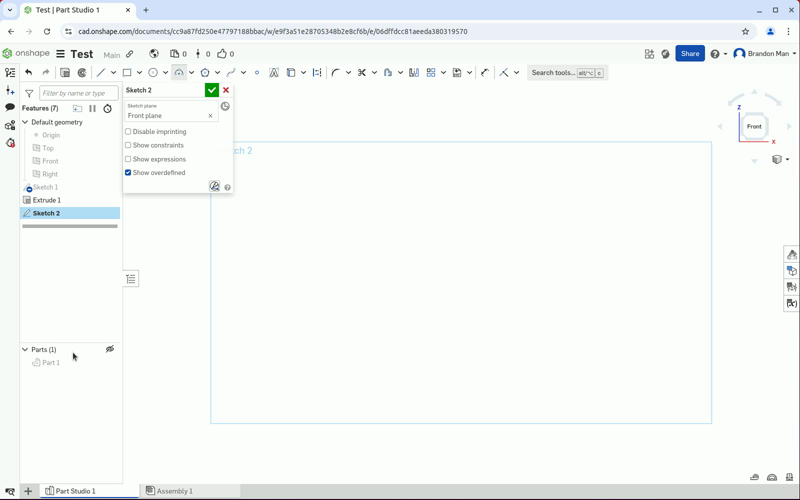
mouse_move(460, 175)
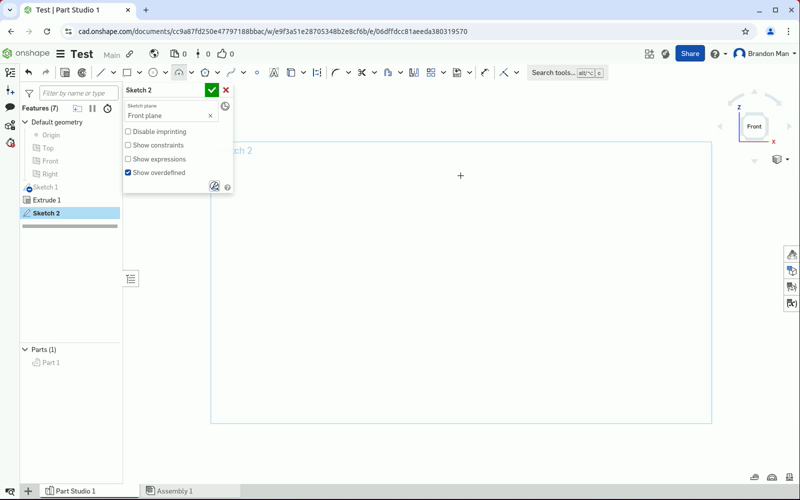
click(460, 175)
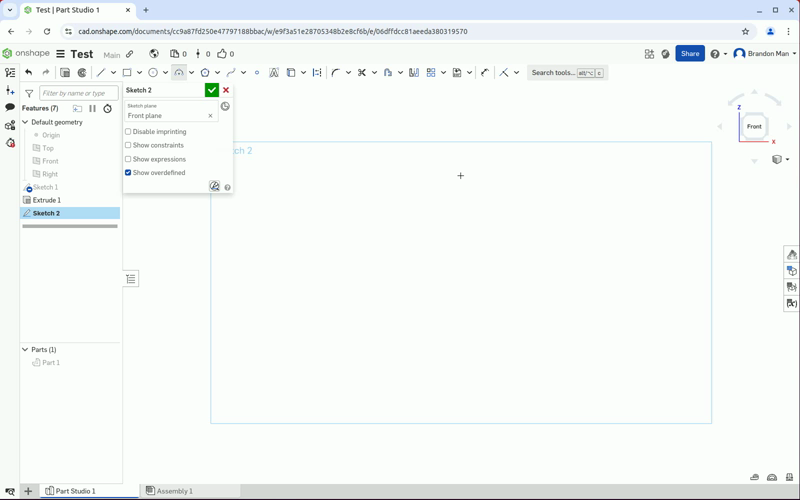
key_up(shift)
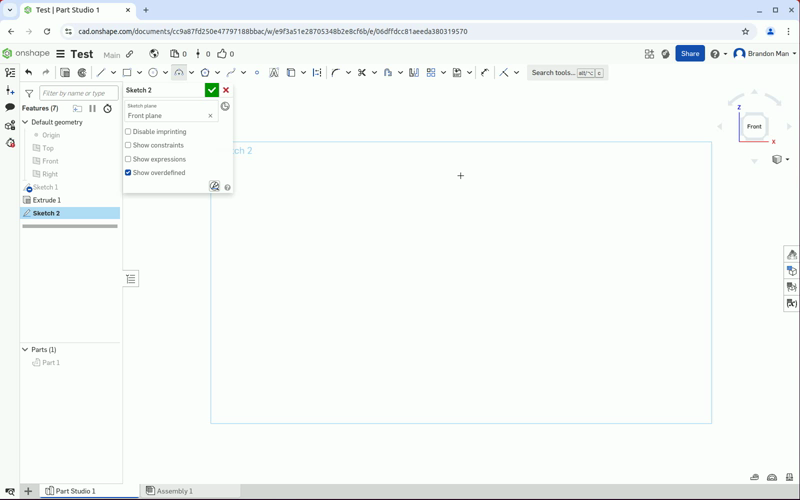
key_down(shift)
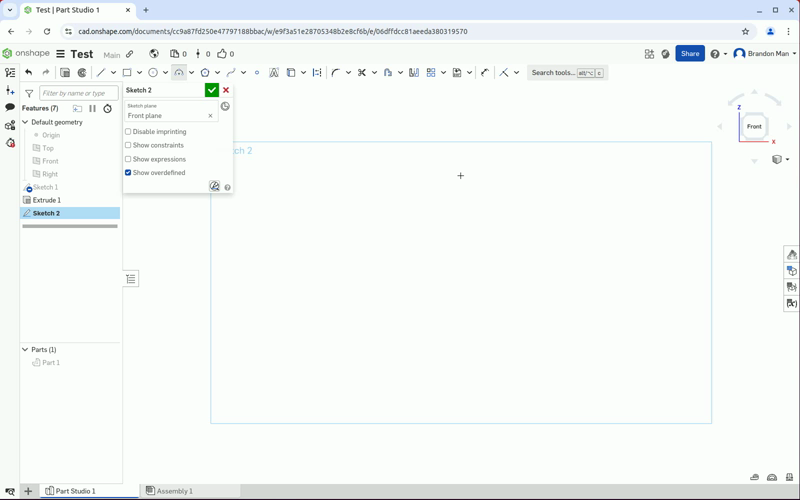
mouse_move(568, 282)
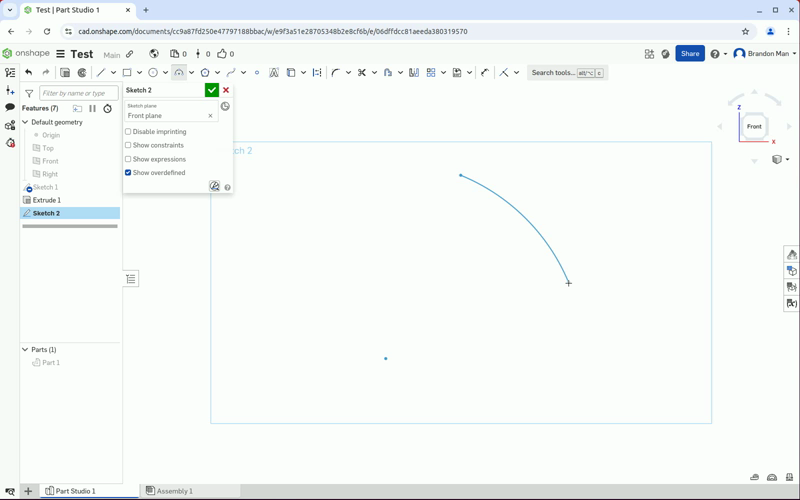
click(568, 282)
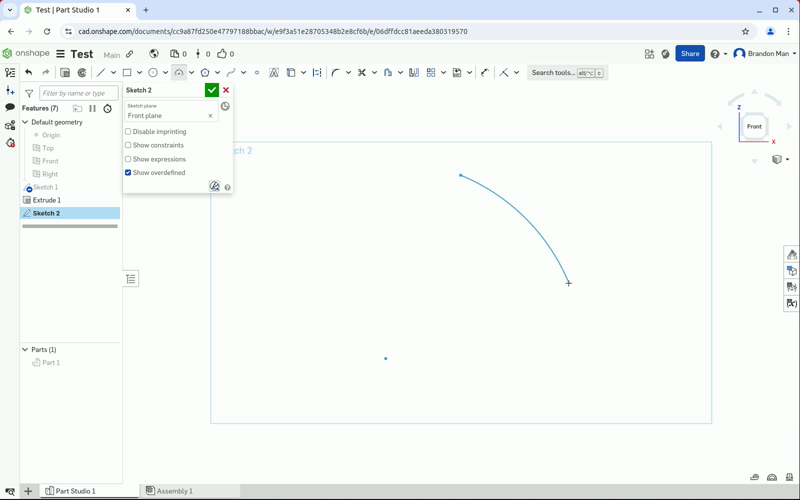
mouse_move(537, 206)
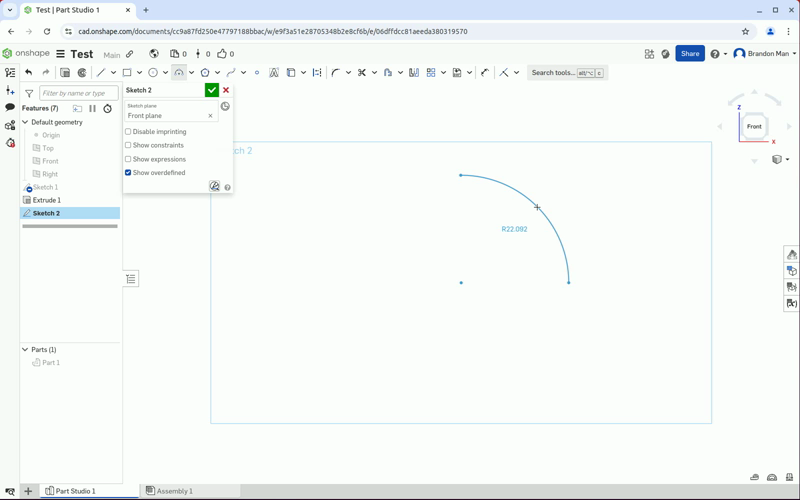
click(537, 206)
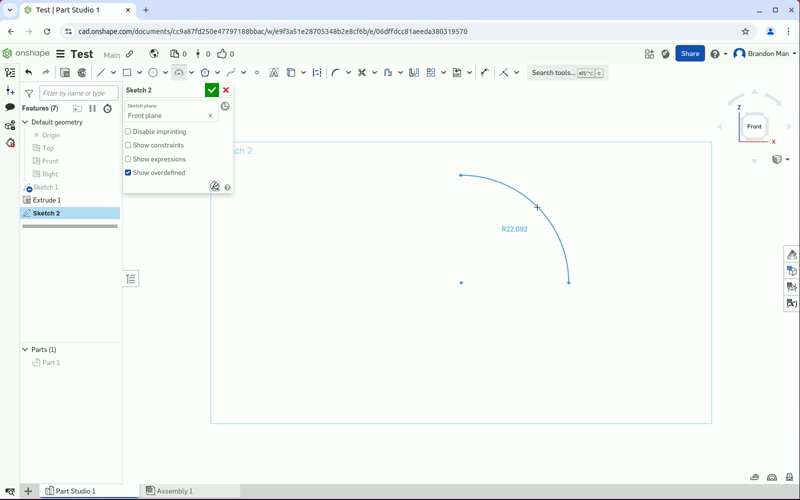
key_up(shift)
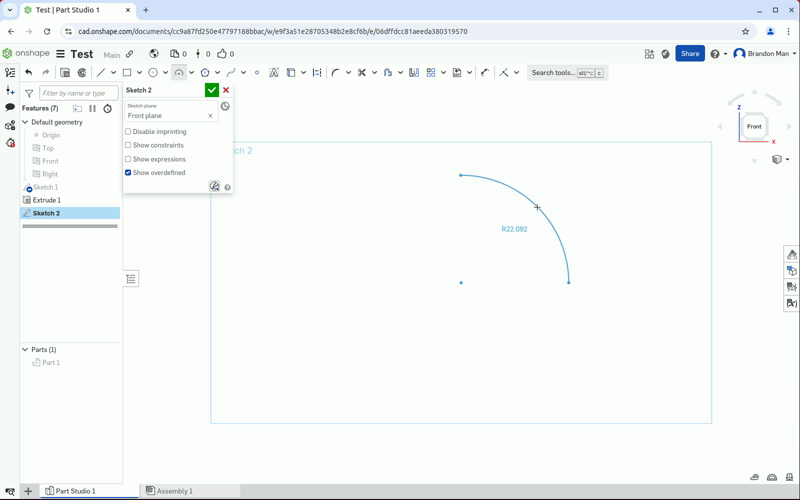
key(esc)
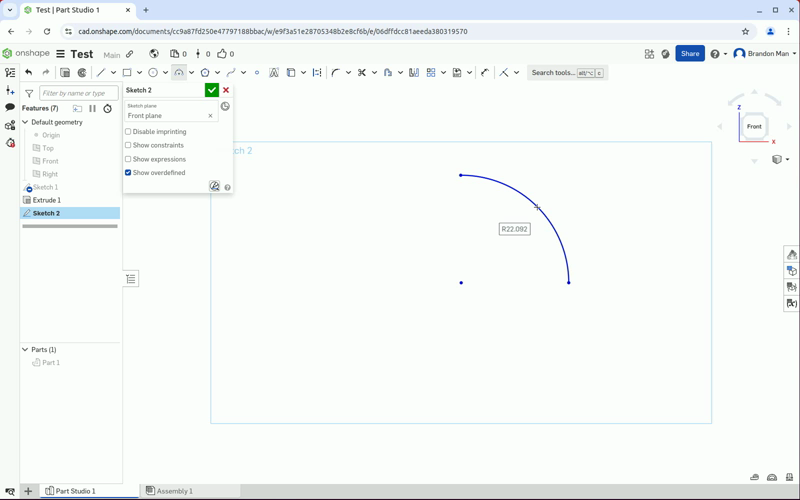
key(l)
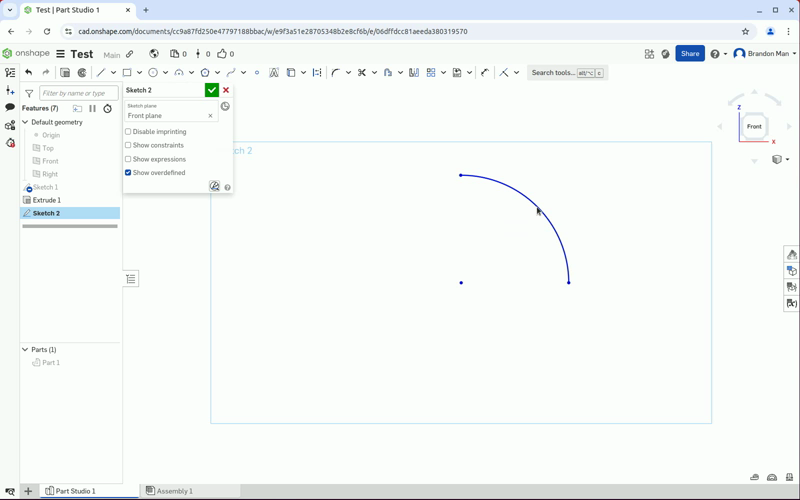
mouse_move(568, 282)
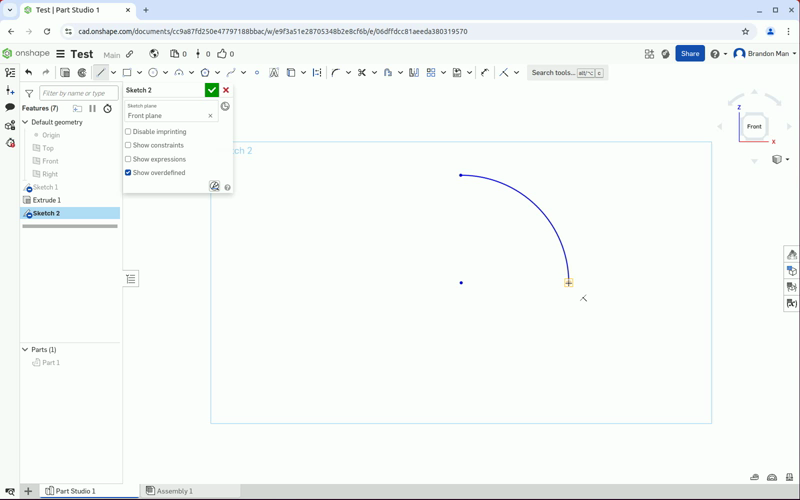
click(568, 282)
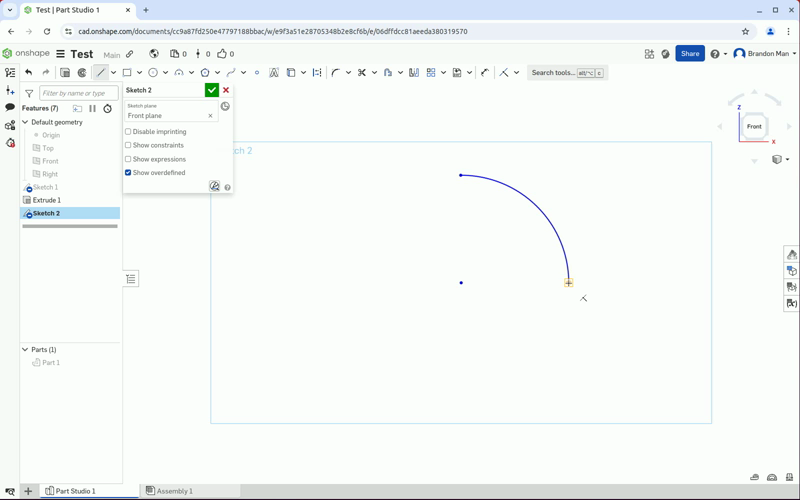
key_down(shift)
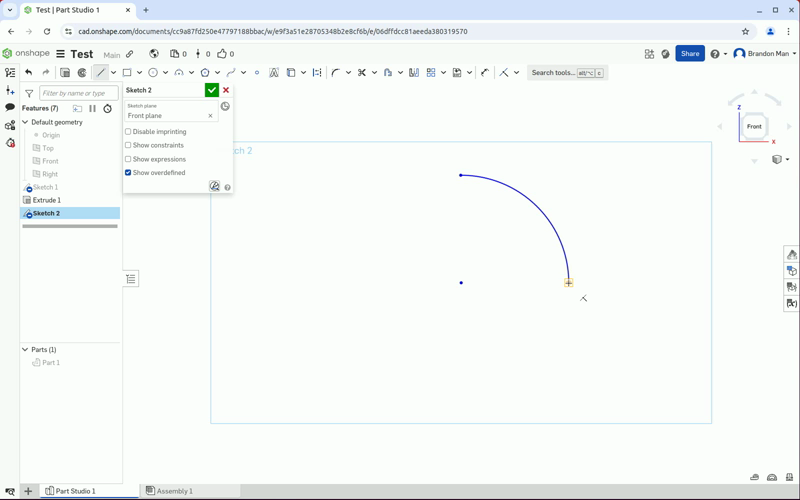
mouse_move(589, 282)
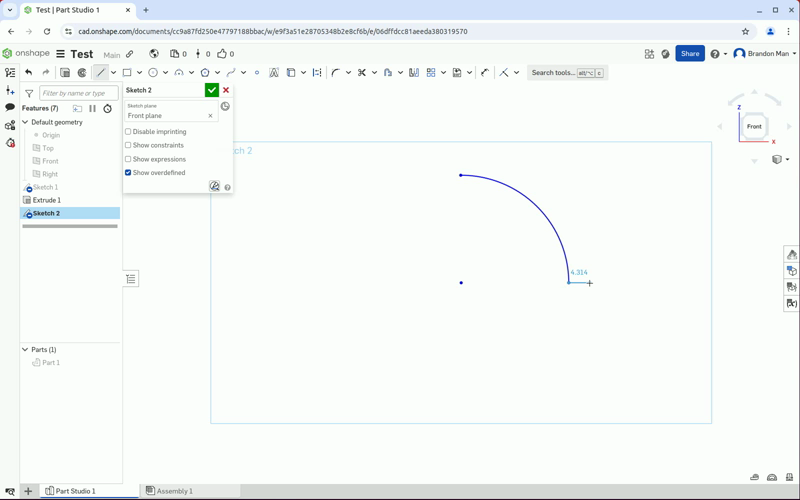
mouse_move(570, 282)
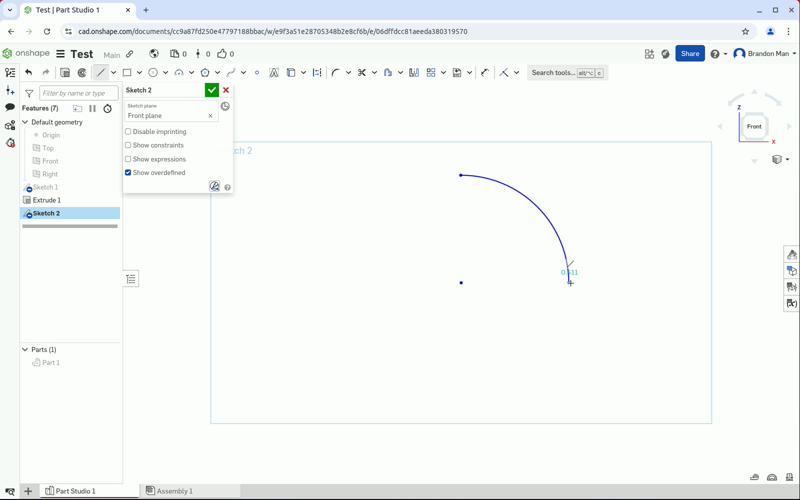
scroll(6)
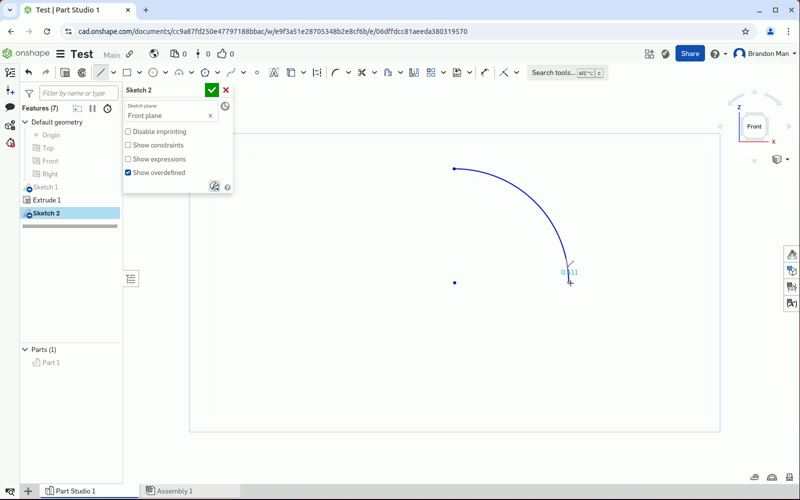
scroll(6)
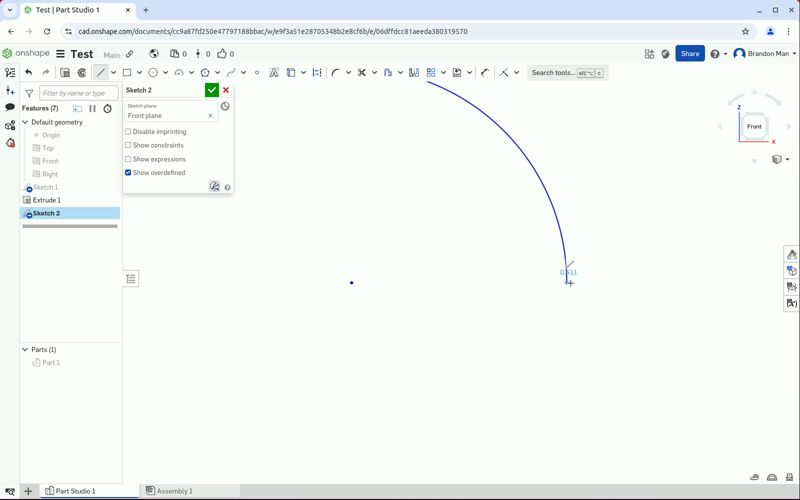
scroll(6)
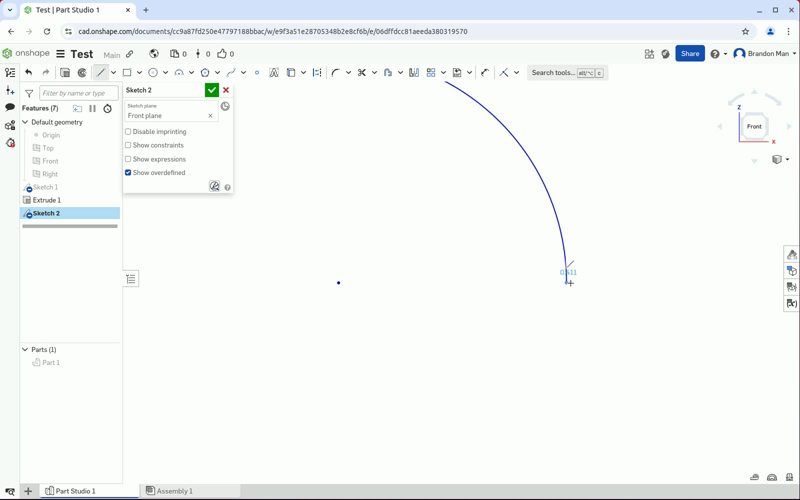
scroll(6)
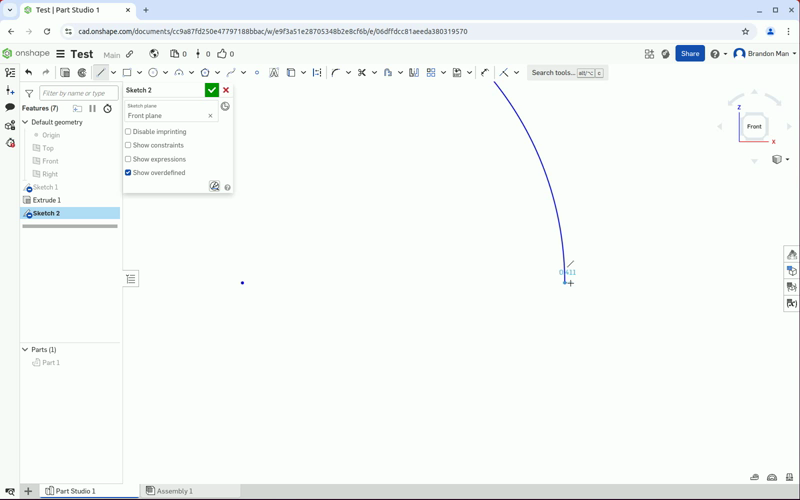
scroll(6)
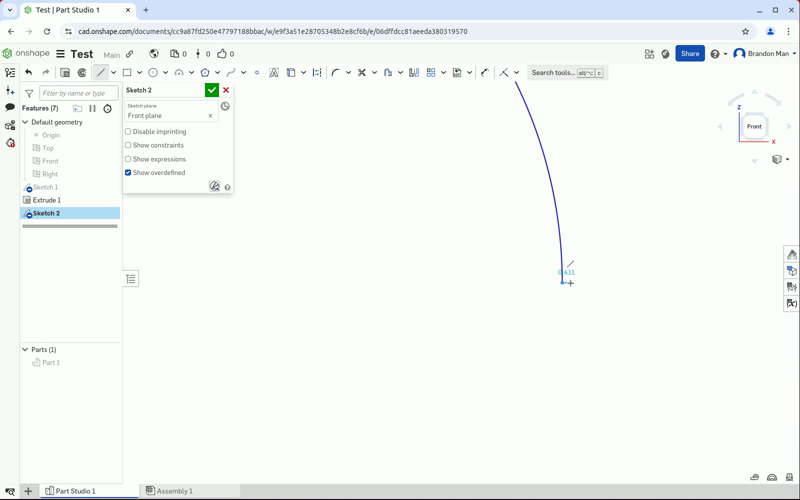
scroll(6)
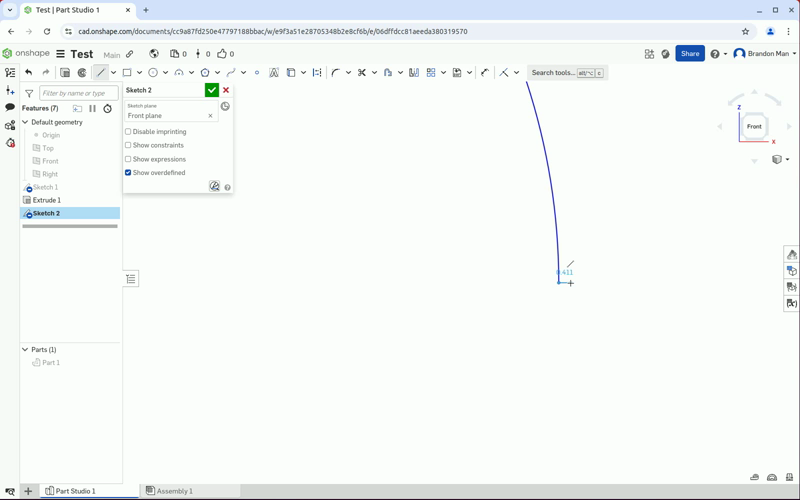
scroll(6)
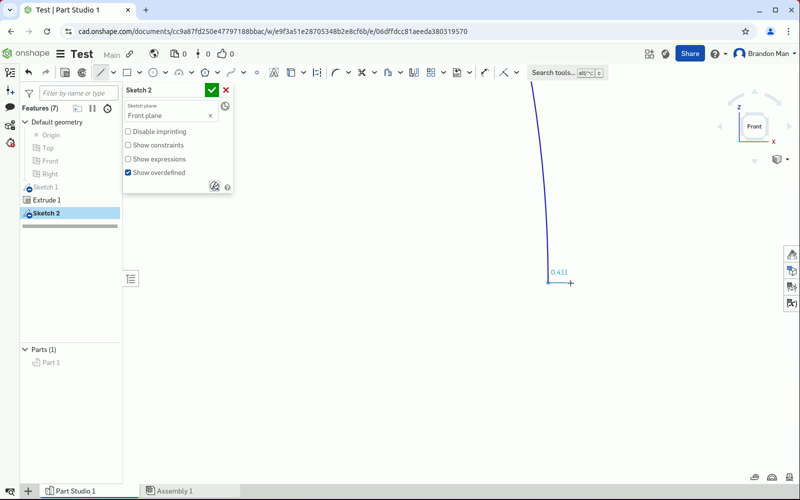
click(570, 282)
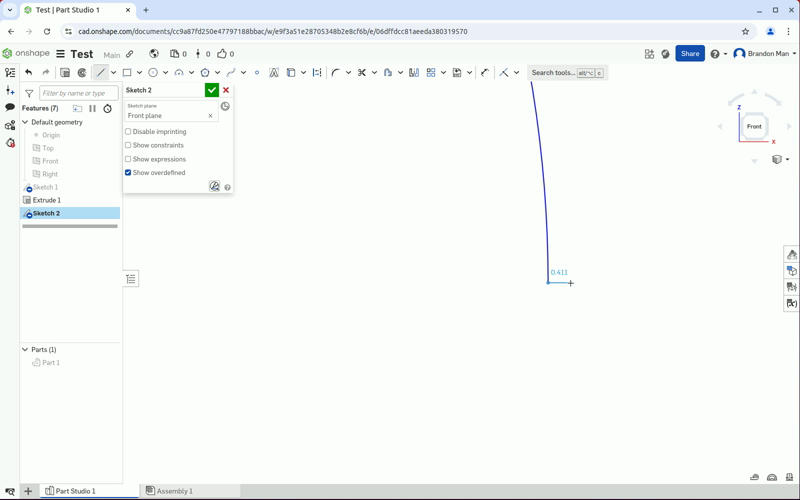
scroll(-6)
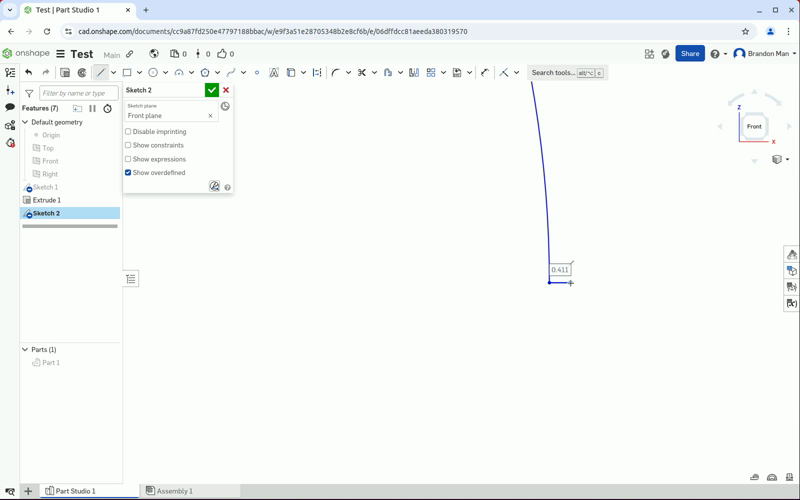
scroll(-6)
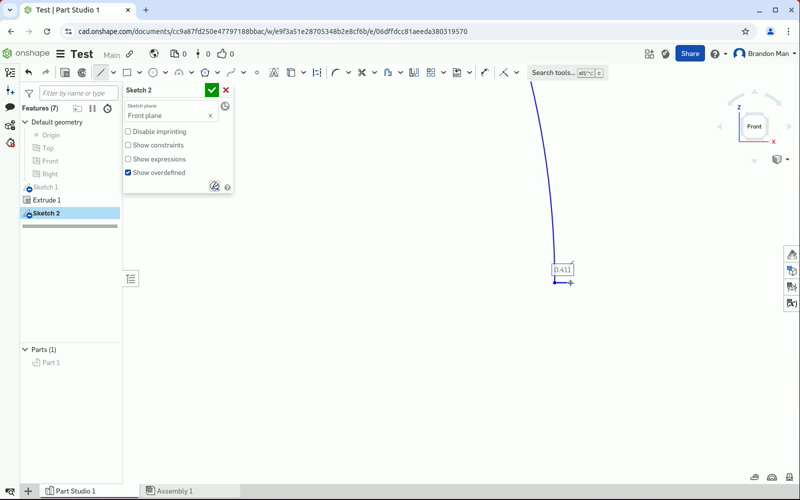
scroll(-6)
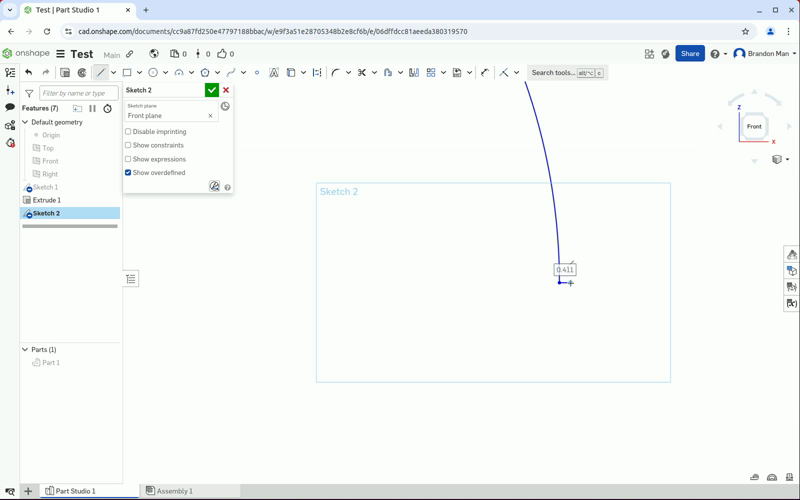
scroll(-6)
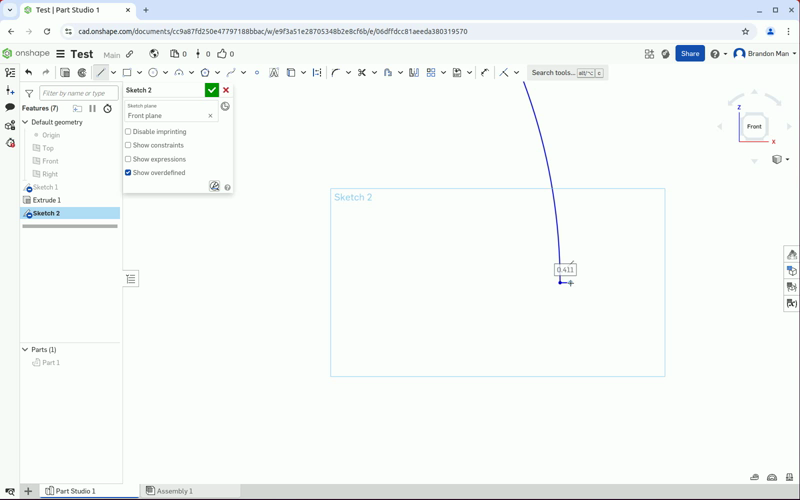
scroll(-6)
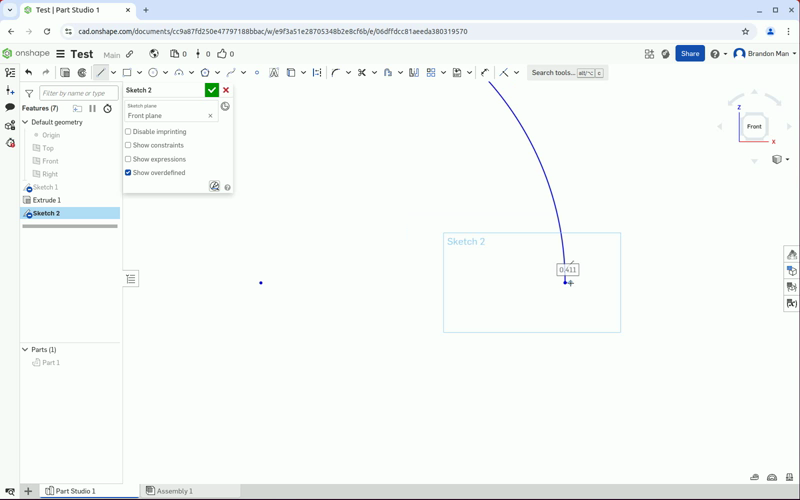
scroll(-6)
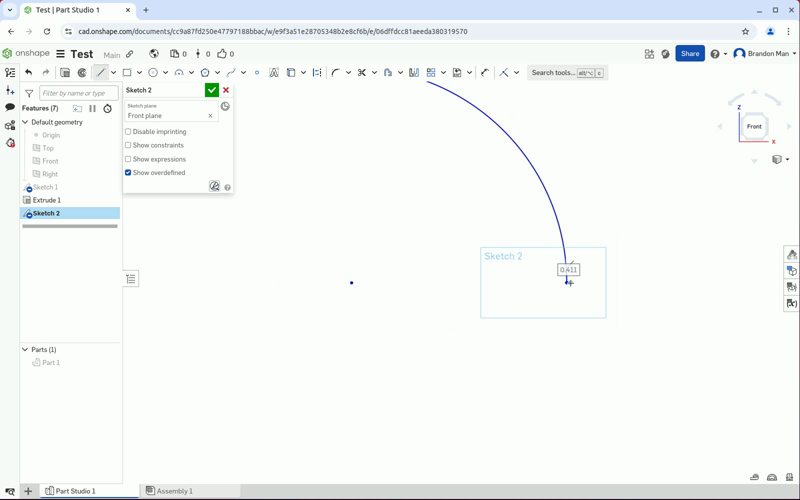
scroll(-6)
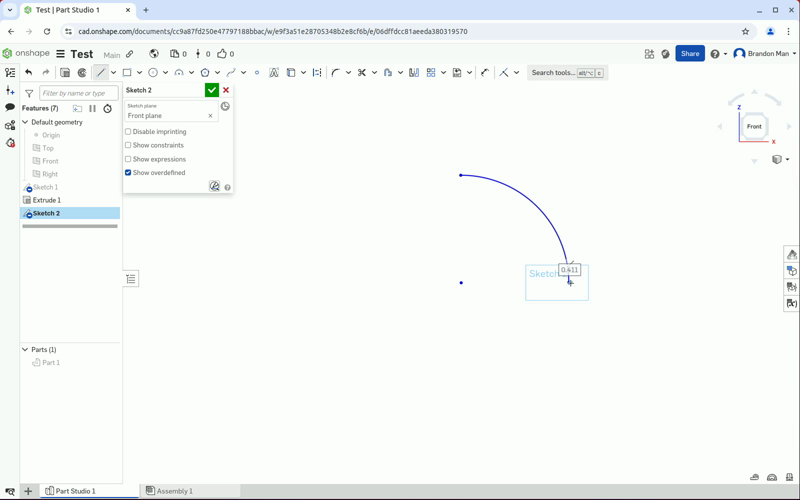
key_up(shift)
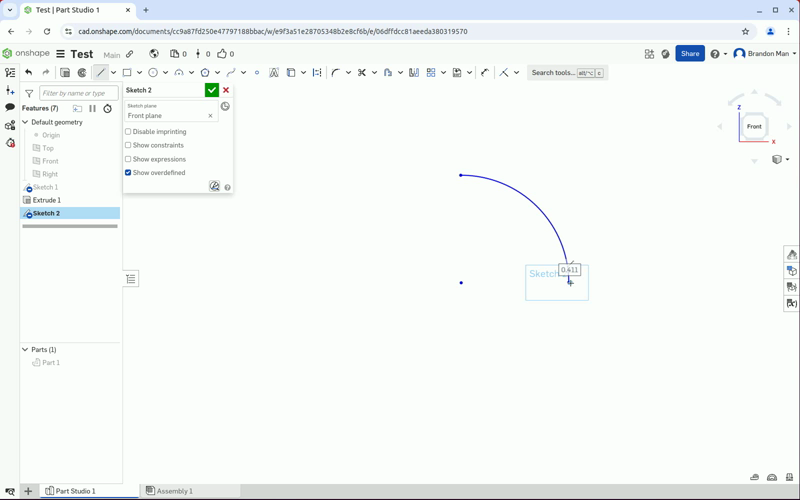
key(esc)
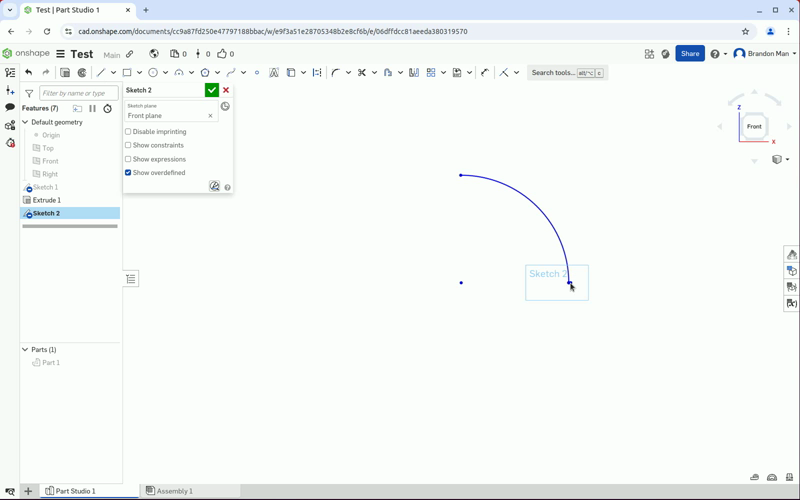
key(a)
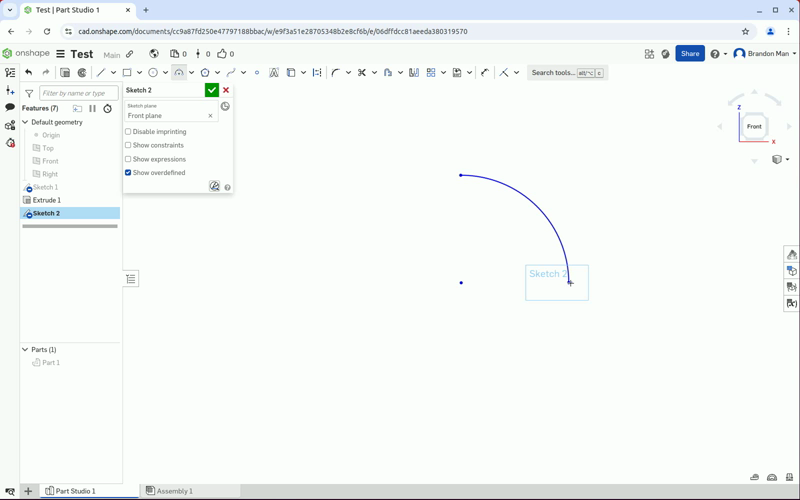
mouse_move(570, 282)
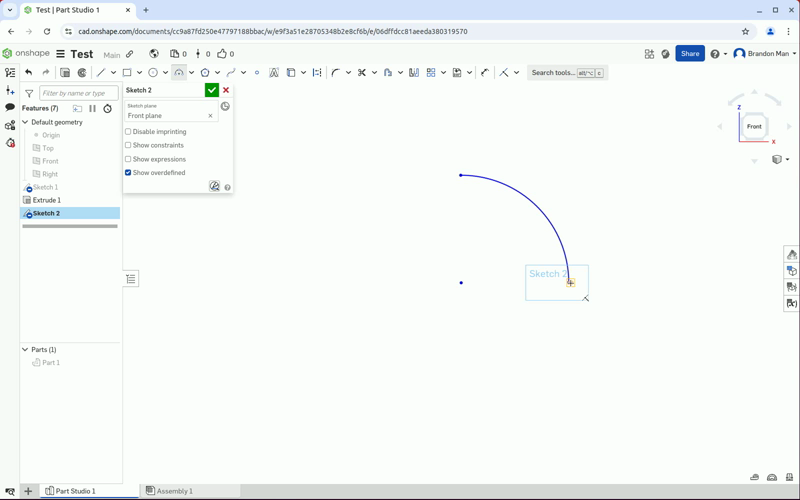
scroll(6)
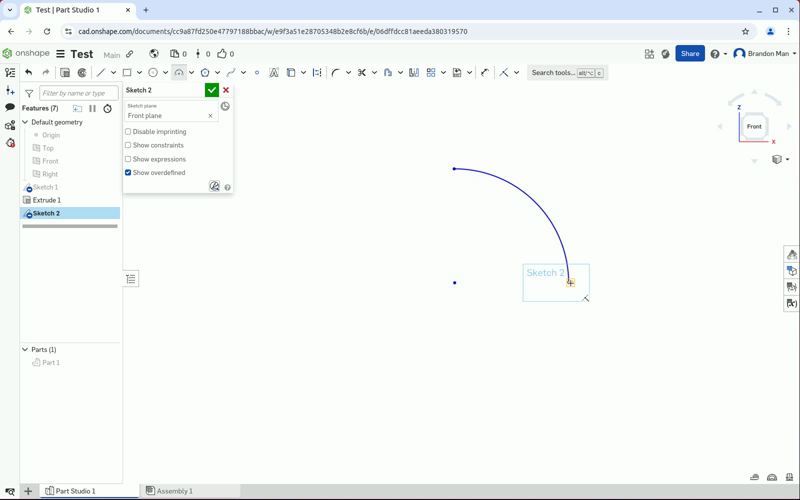
scroll(6)
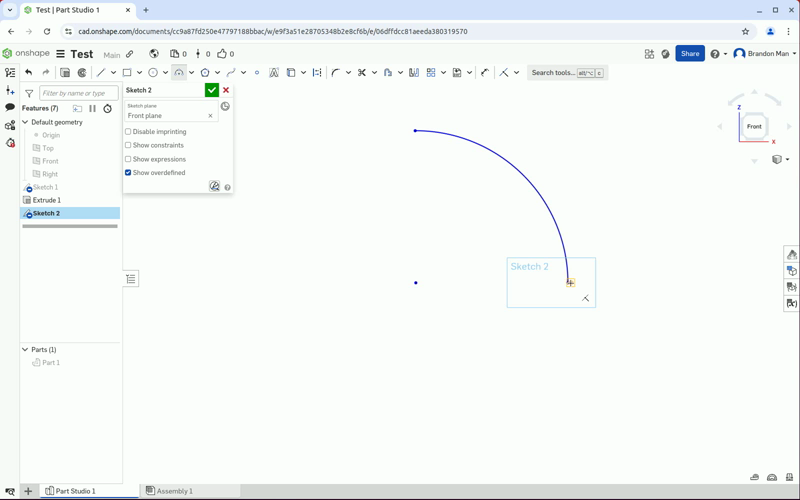
scroll(6)
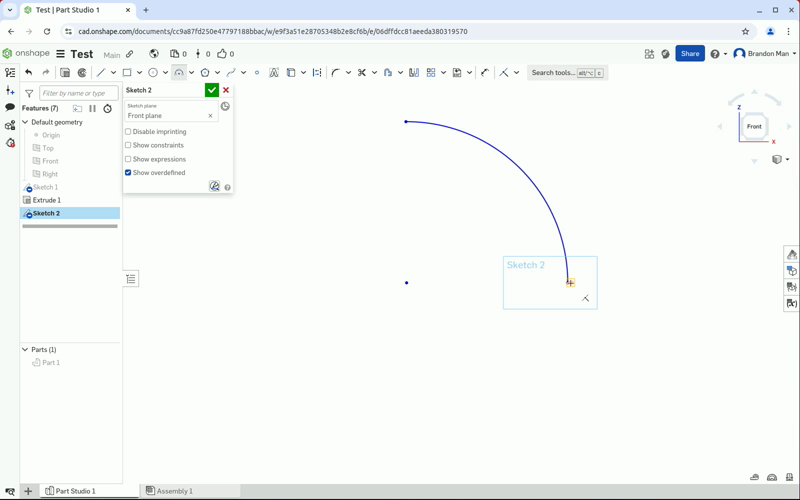
scroll(6)
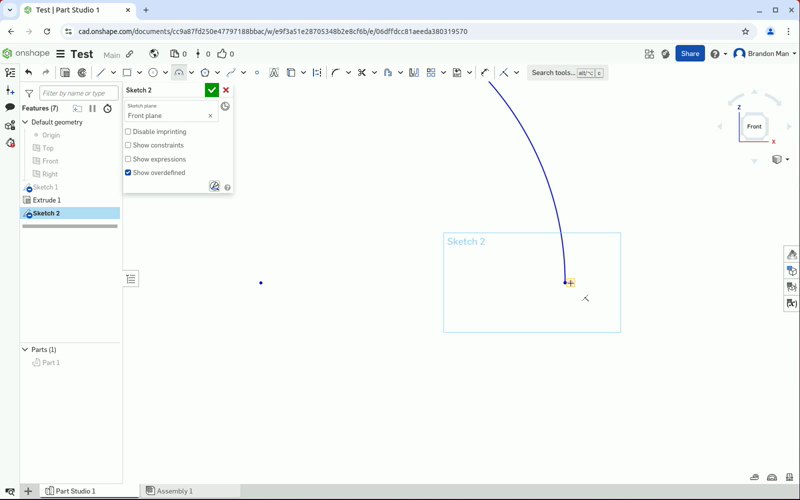
scroll(6)
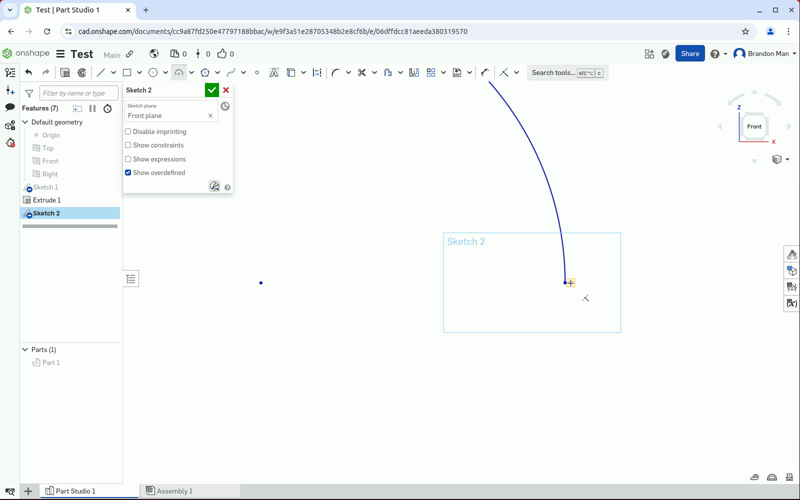
scroll(6)
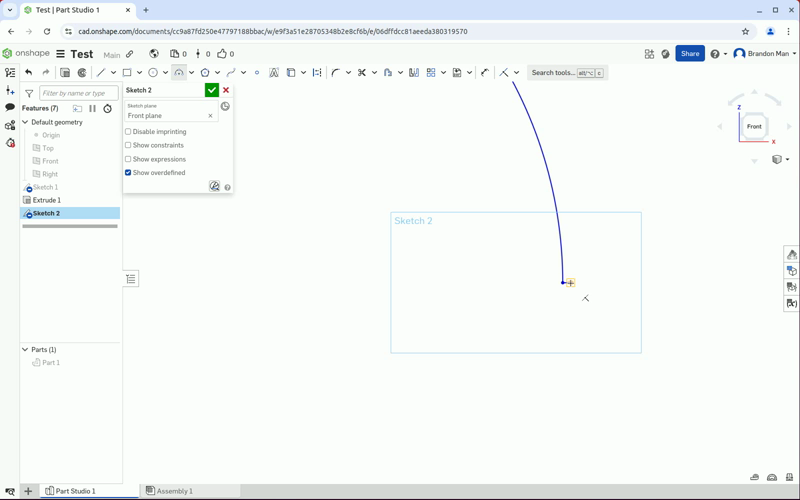
scroll(6)
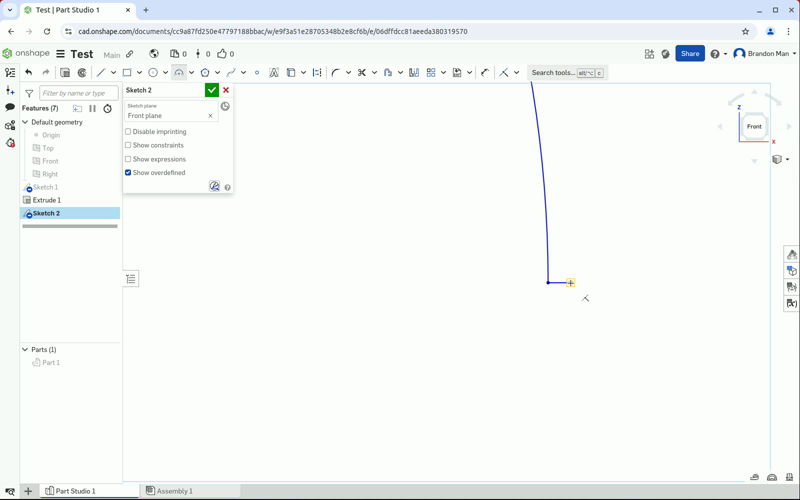
click(570, 282)
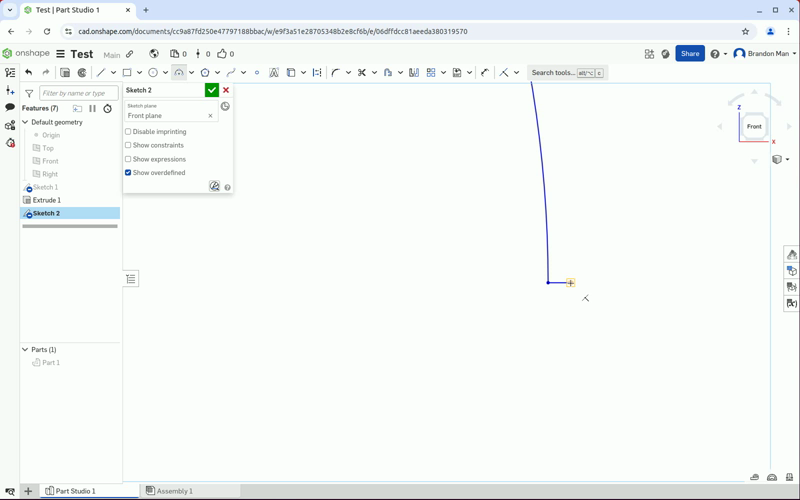
scroll(-6)
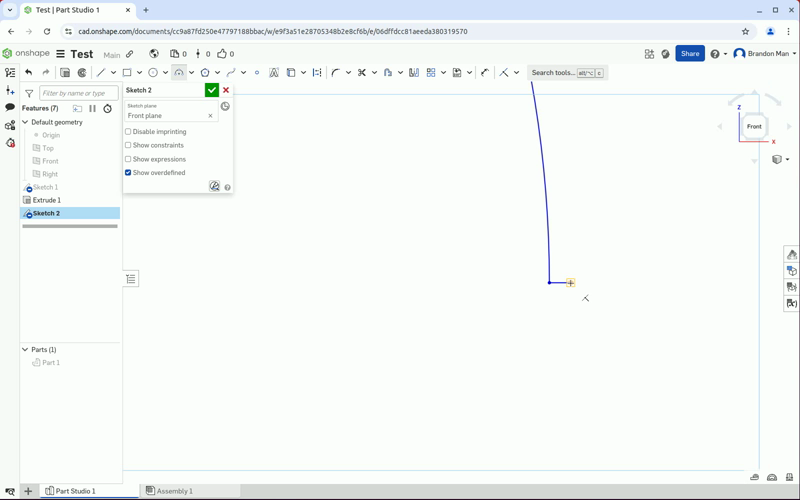
scroll(-6)
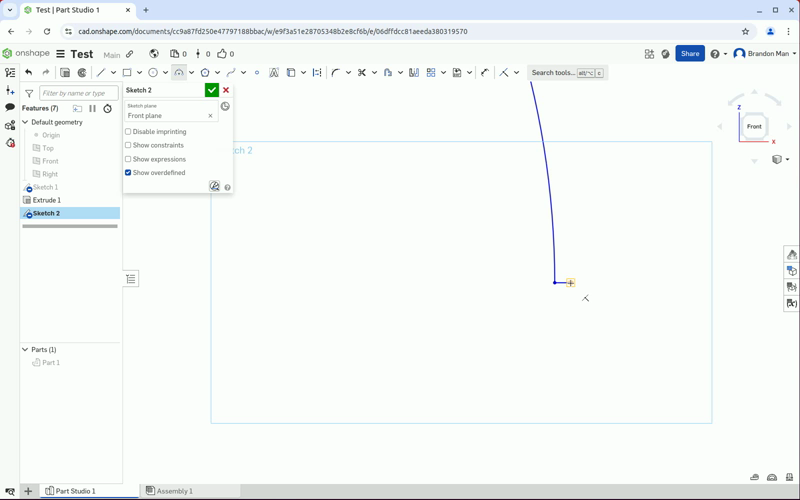
scroll(-6)
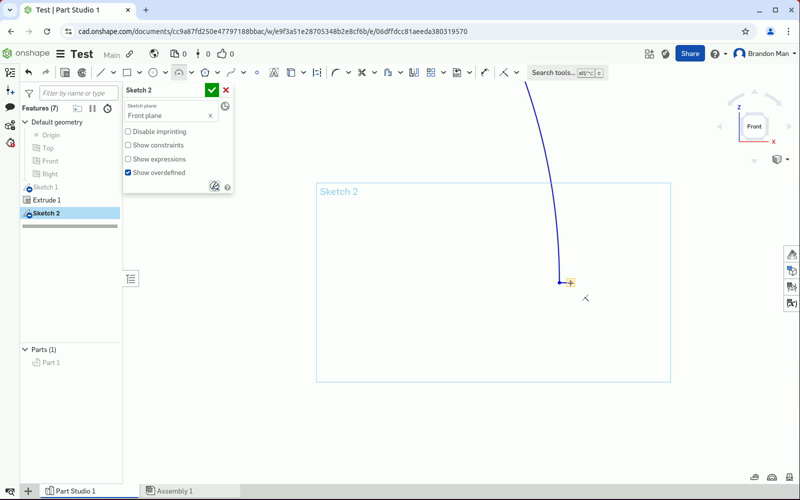
scroll(-6)
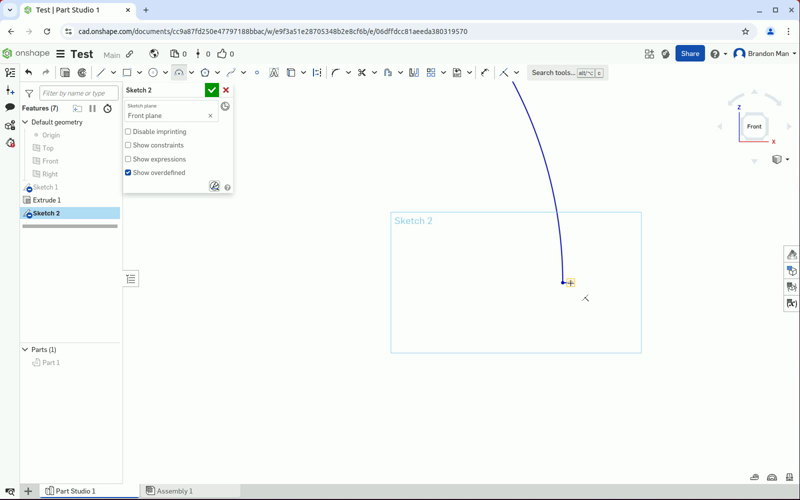
scroll(-6)
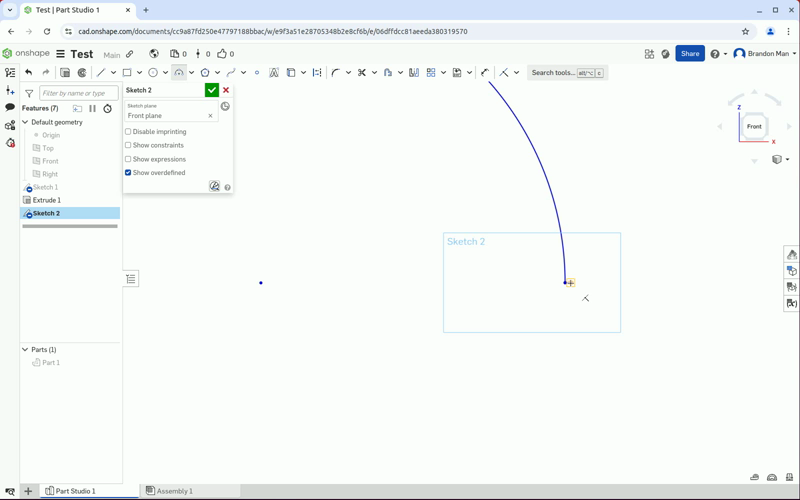
scroll(-6)
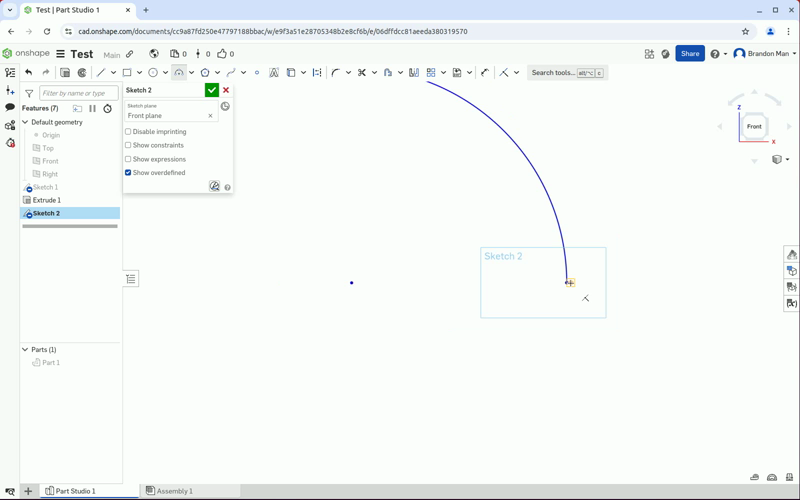
scroll(-6)
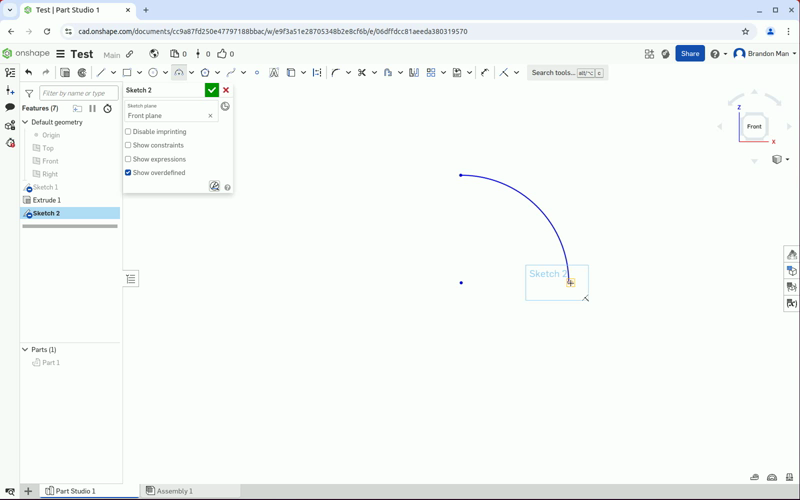
key_down(shift)
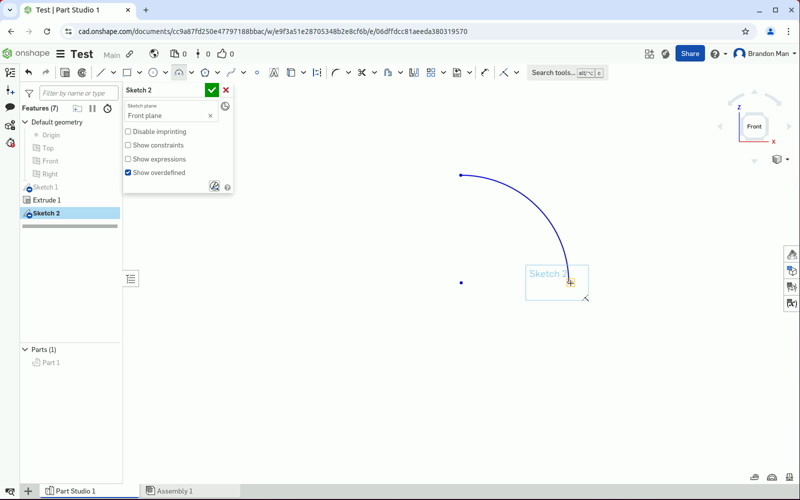
mouse_move(460, 172)
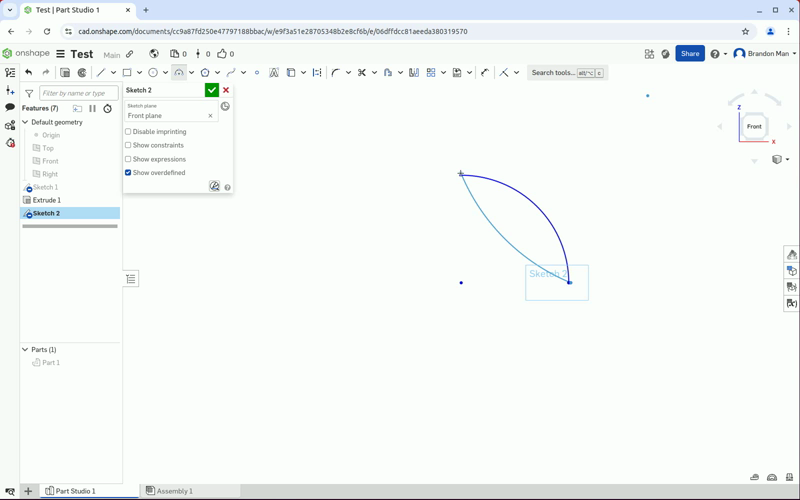
scroll(6)
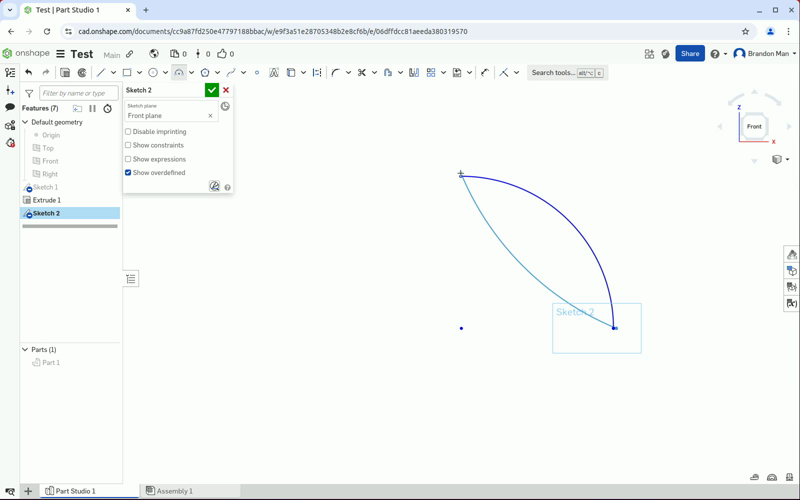
scroll(6)
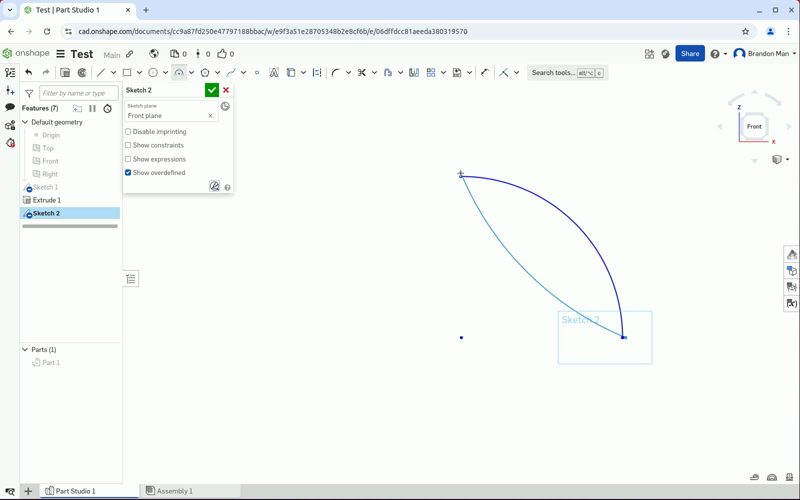
scroll(6)
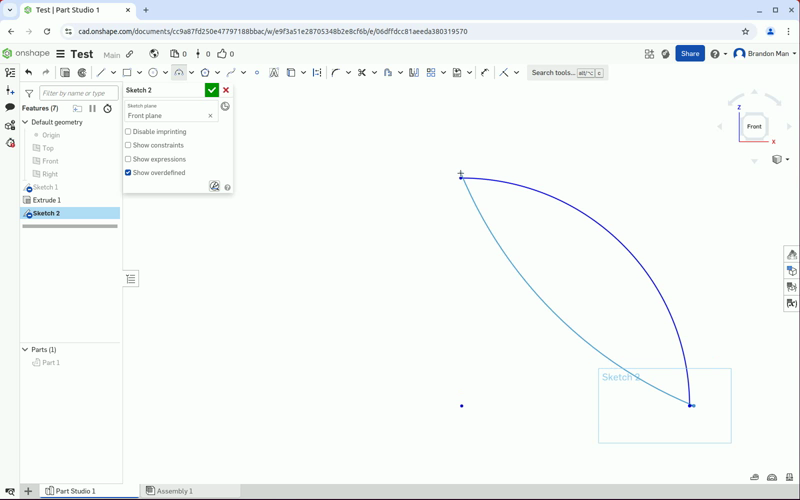
scroll(6)
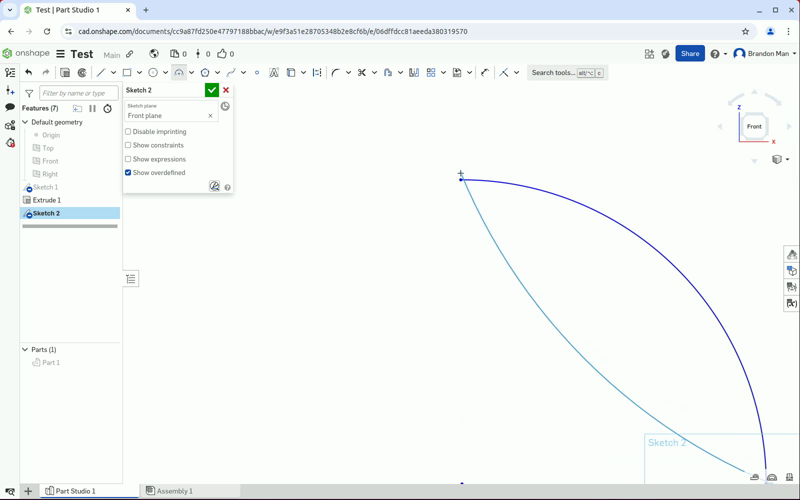
scroll(6)
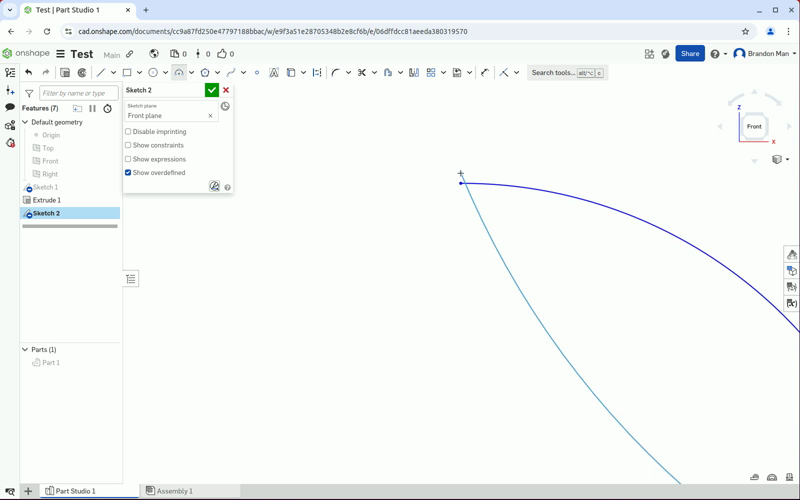
scroll(6)
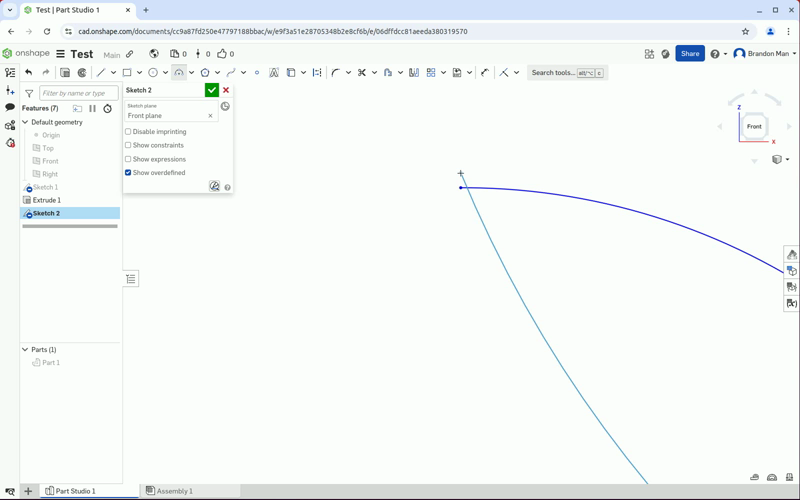
scroll(6)
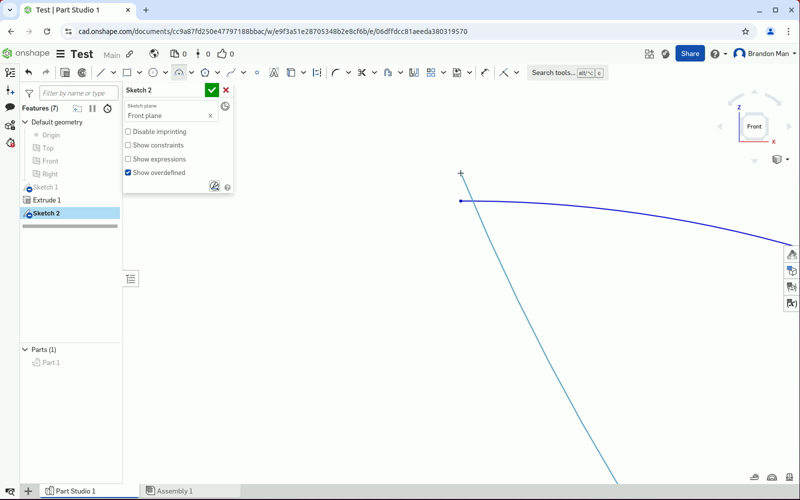
click(460, 172)
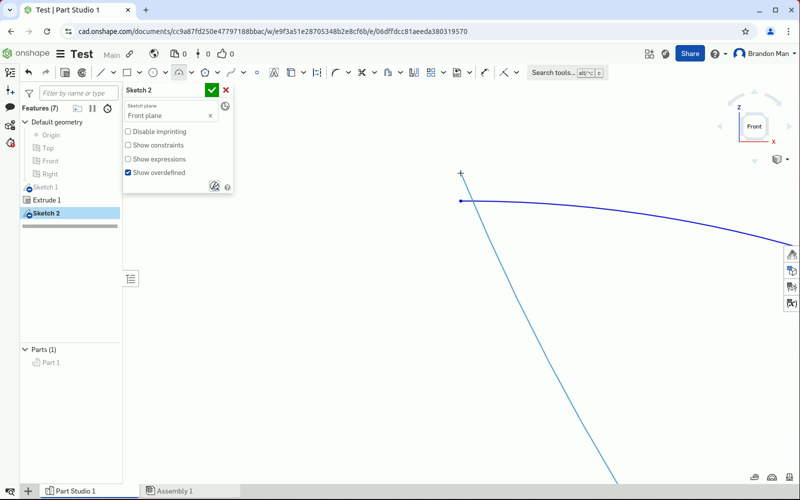
scroll(-6)
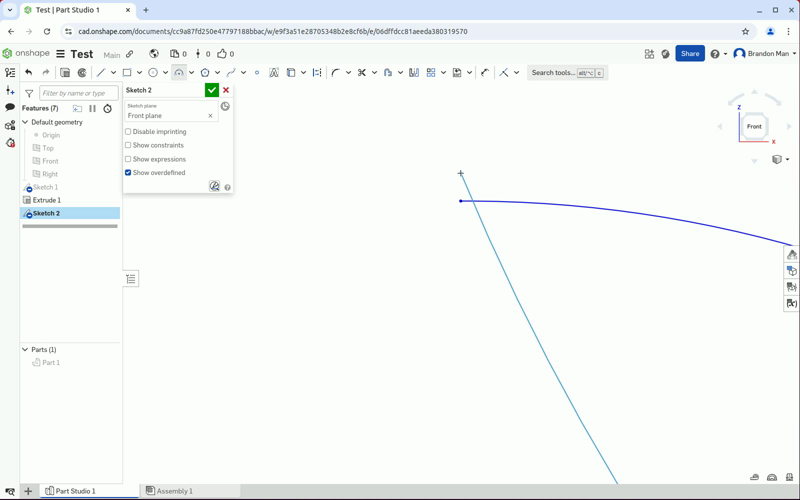
scroll(-6)
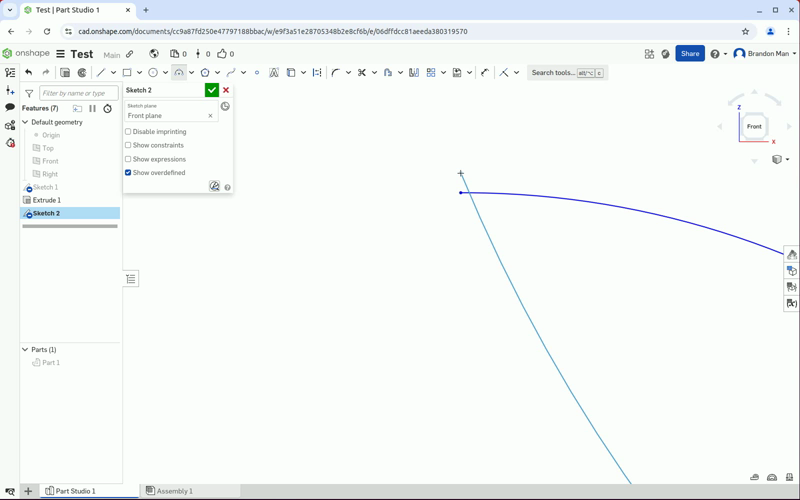
scroll(-6)
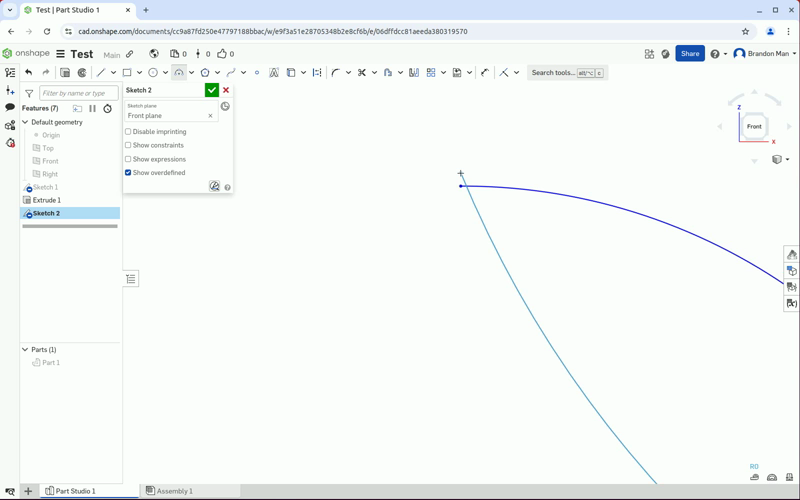
scroll(-6)
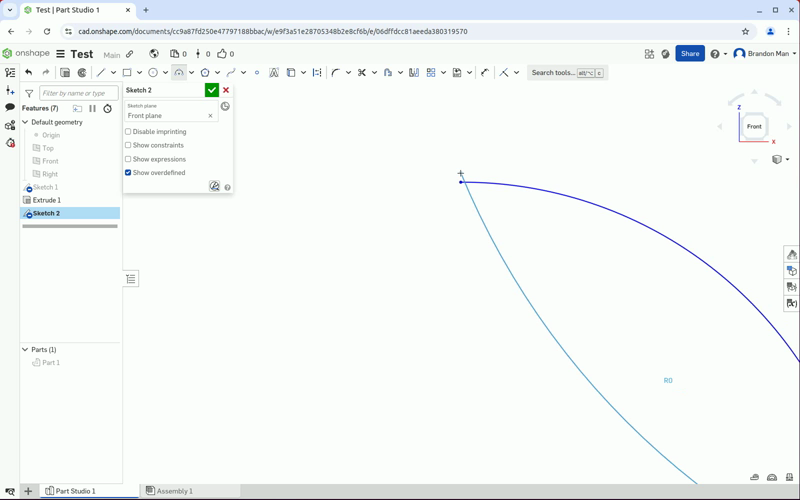
scroll(-6)
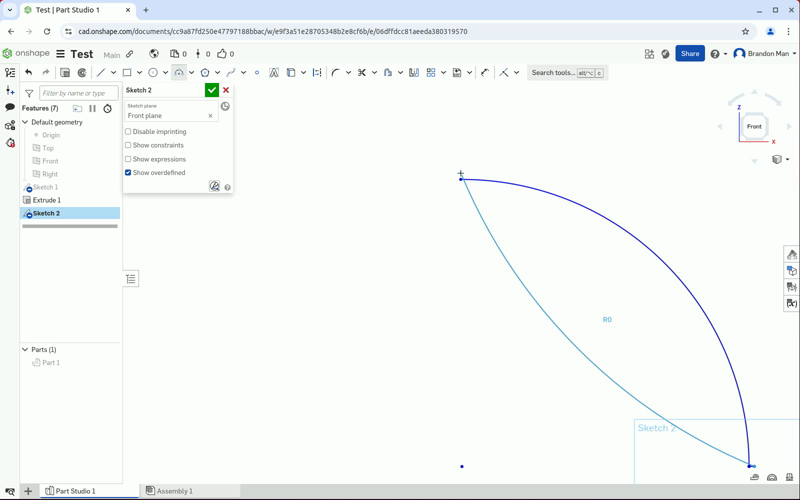
scroll(-6)
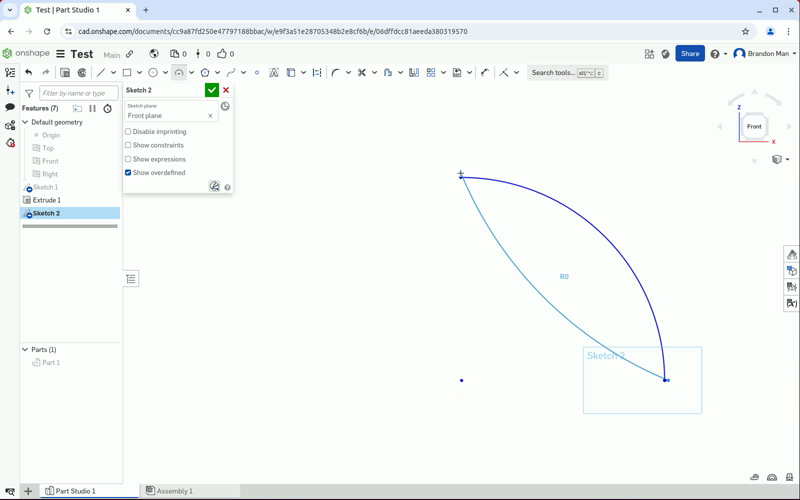
scroll(-6)
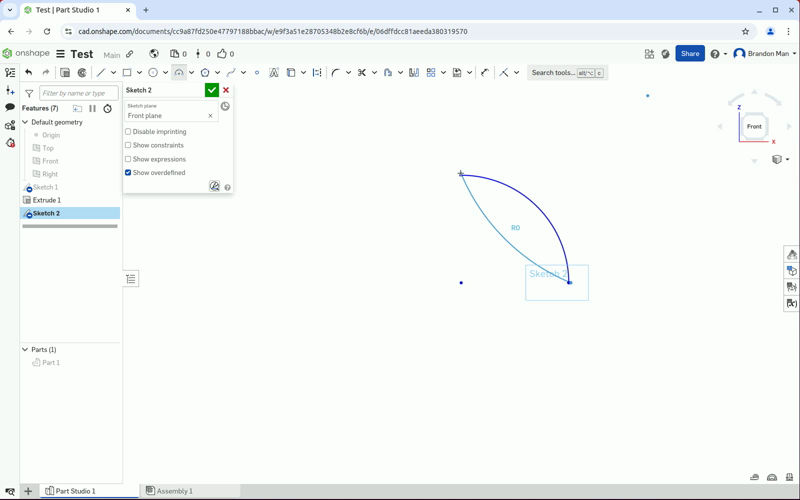
mouse_move(538, 204)
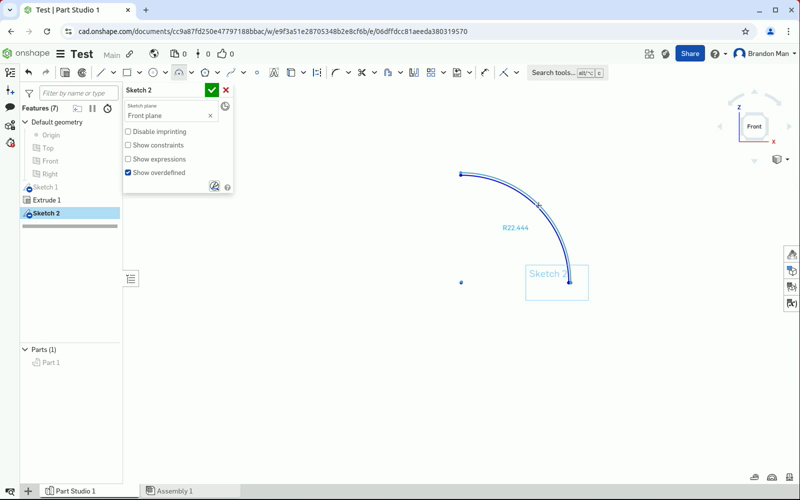
scroll(6)
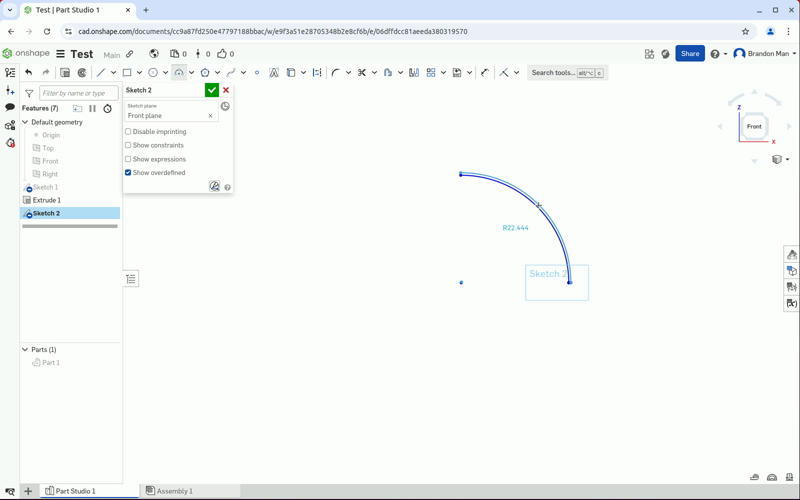
scroll(6)
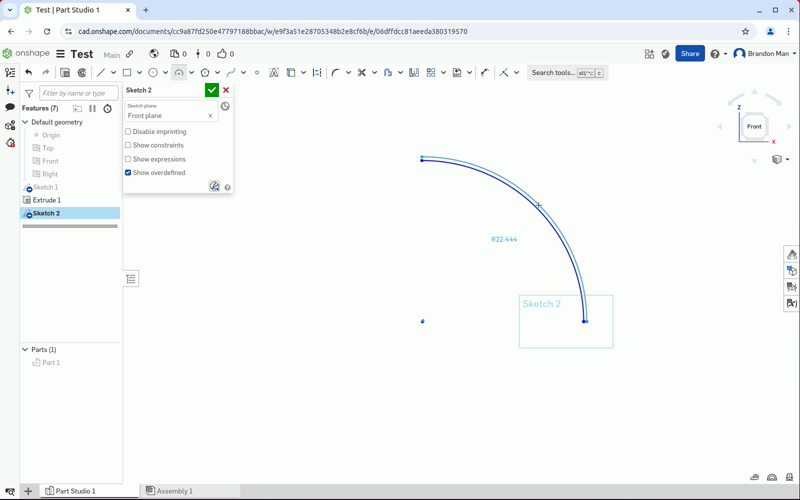
scroll(6)
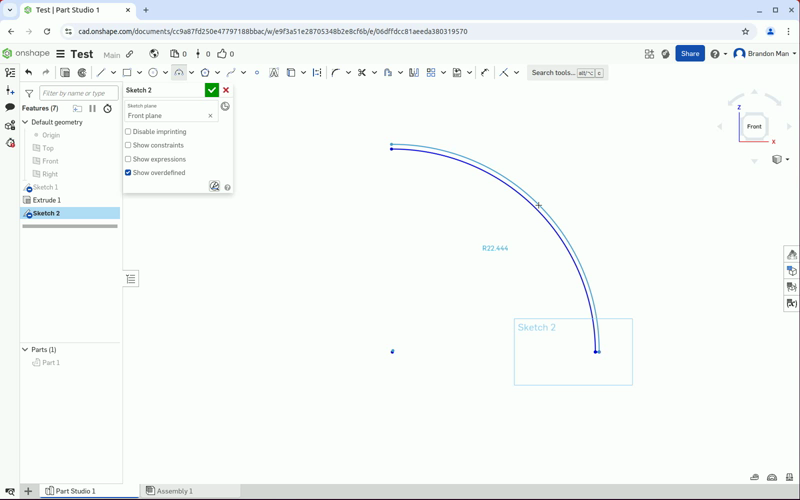
scroll(6)
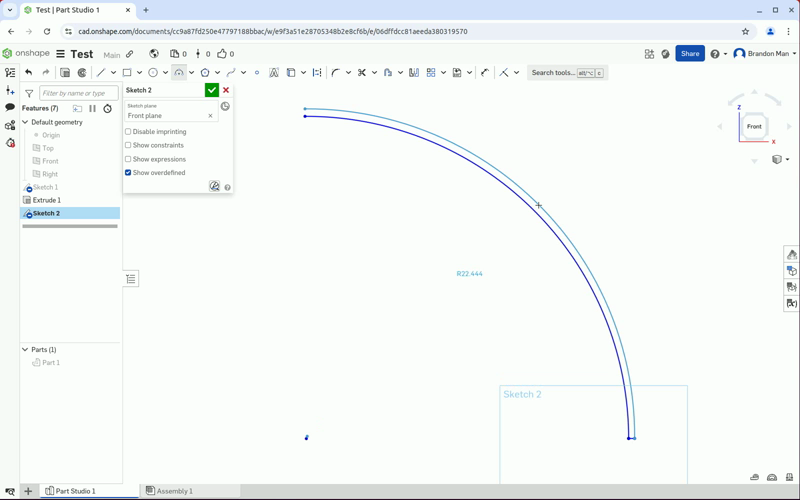
scroll(6)
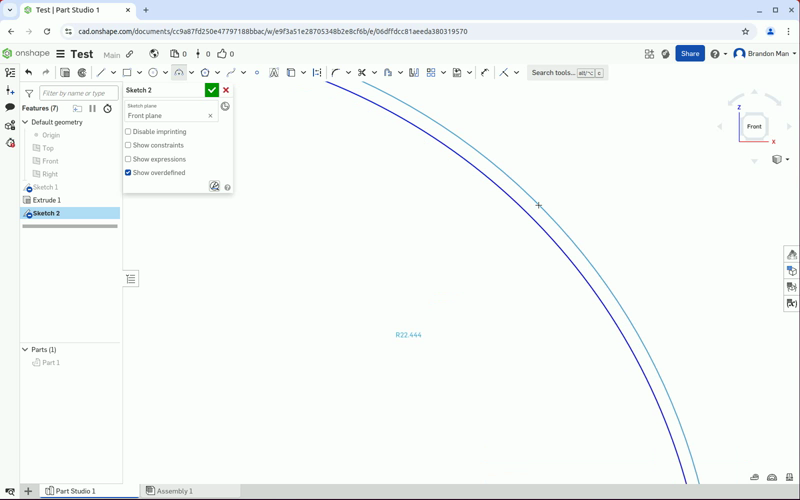
scroll(6)
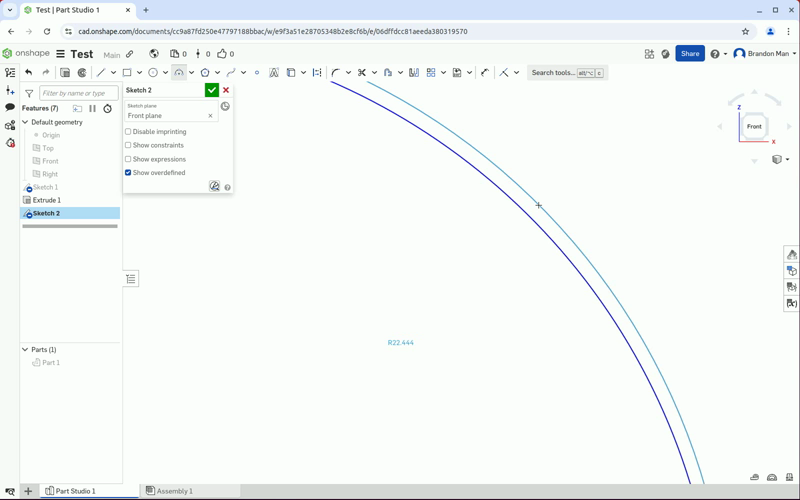
scroll(6)
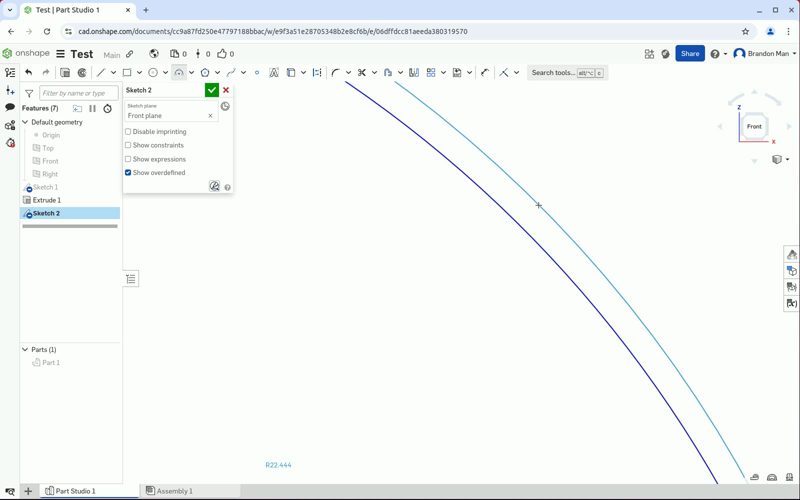
click(538, 204)
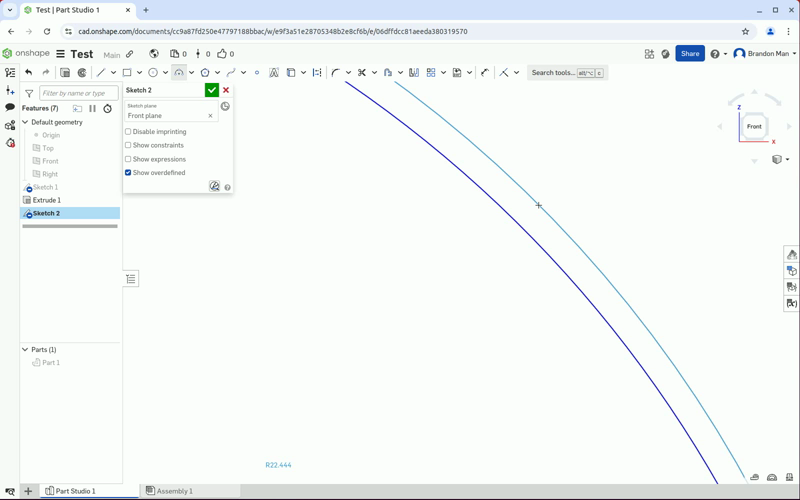
scroll(-6)
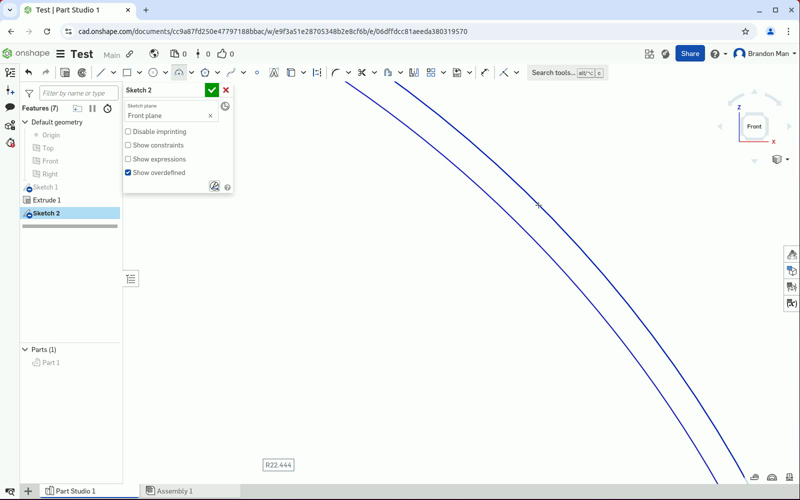
scroll(-6)
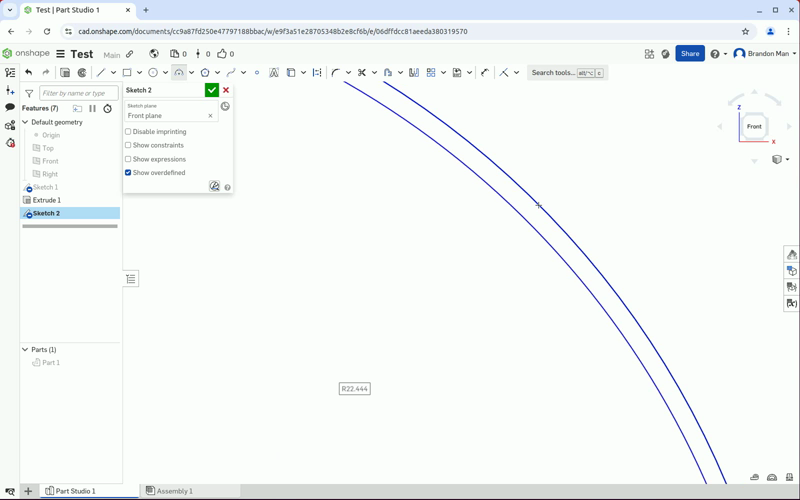
scroll(-6)
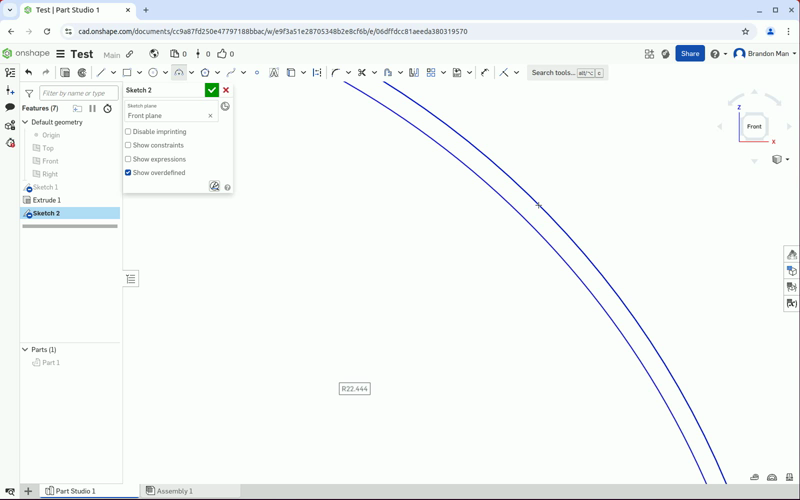
scroll(-6)
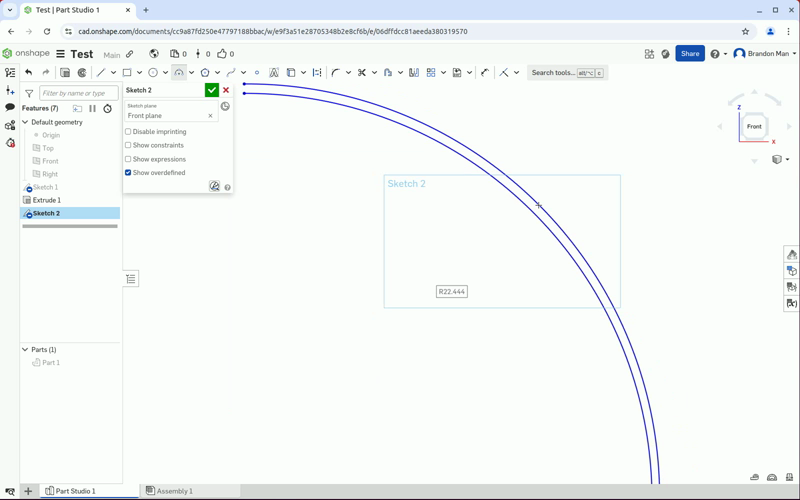
scroll(-6)
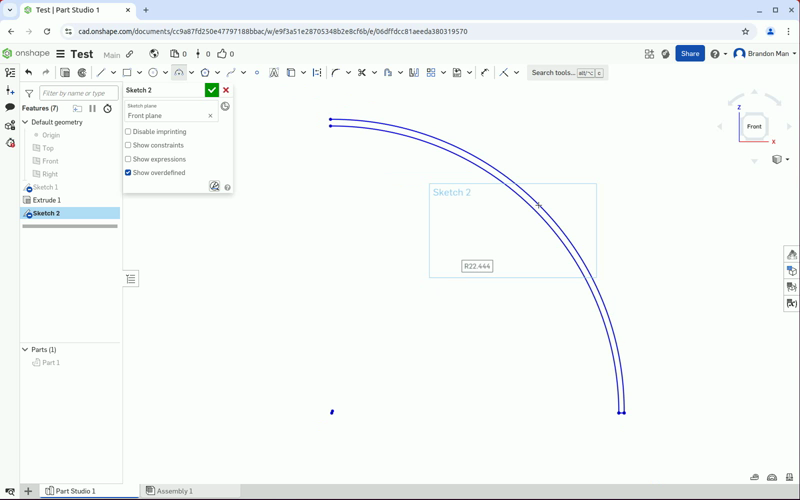
scroll(-6)
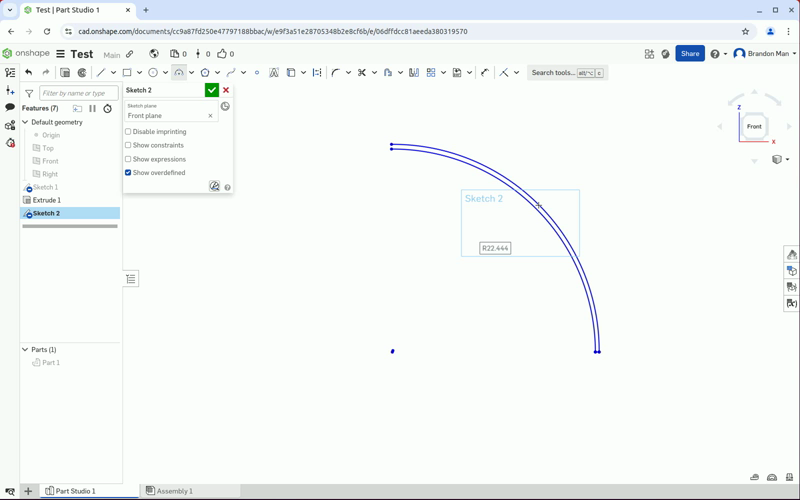
scroll(-6)
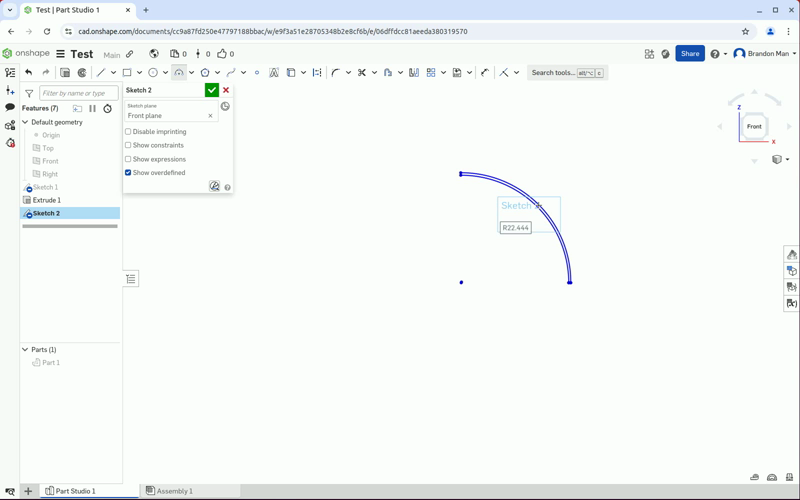
key_up(shift)
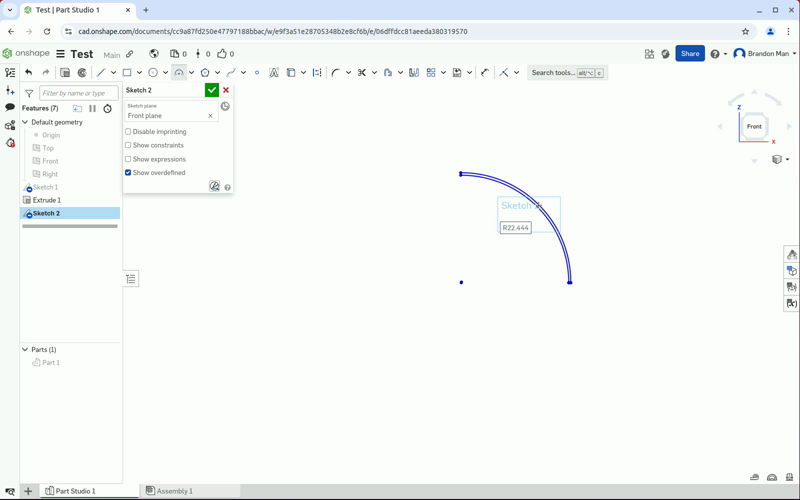
key(esc)
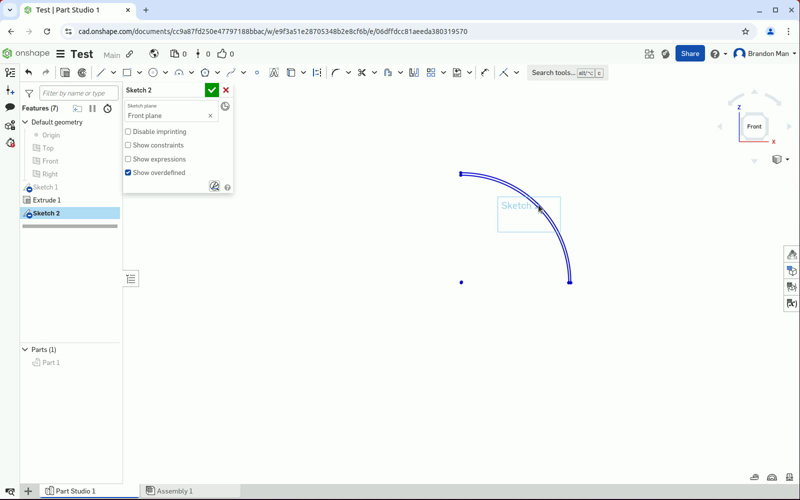
key(l)
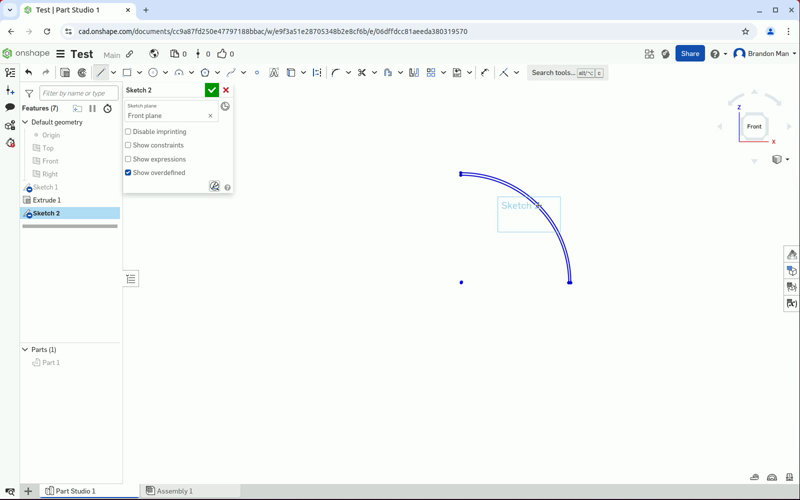
mouse_move(460, 172)
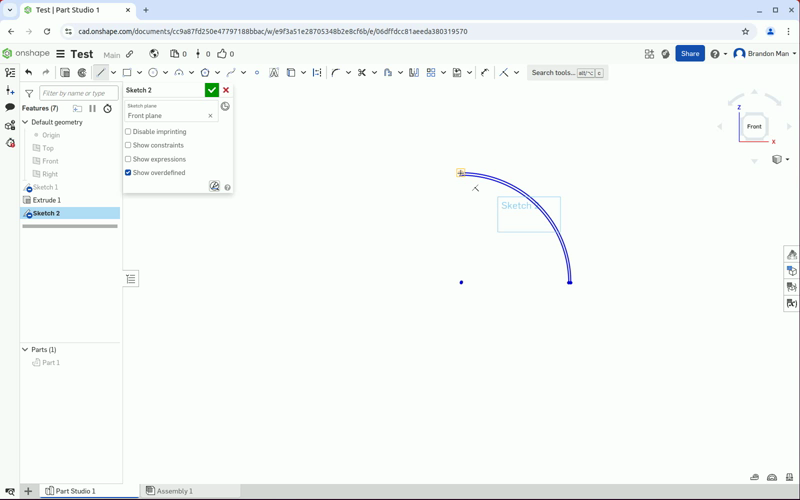
scroll(6)
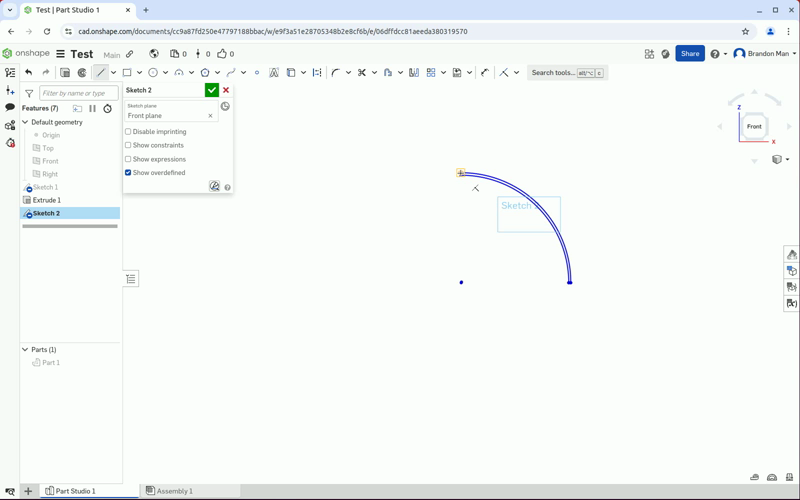
scroll(6)
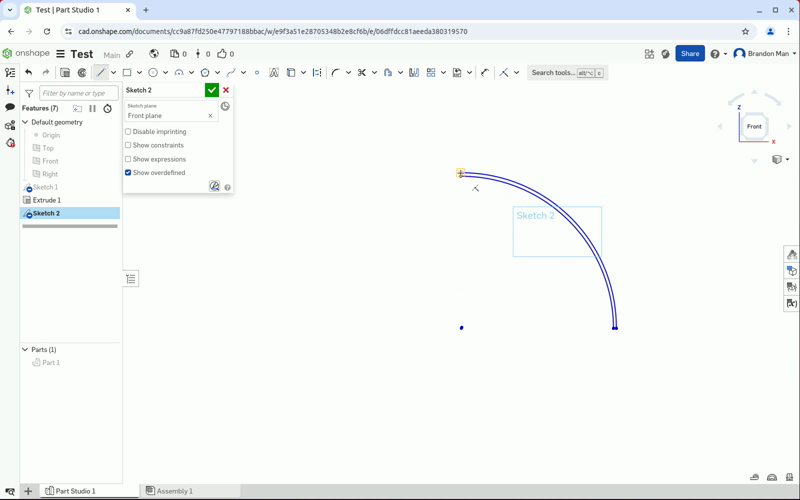
scroll(6)
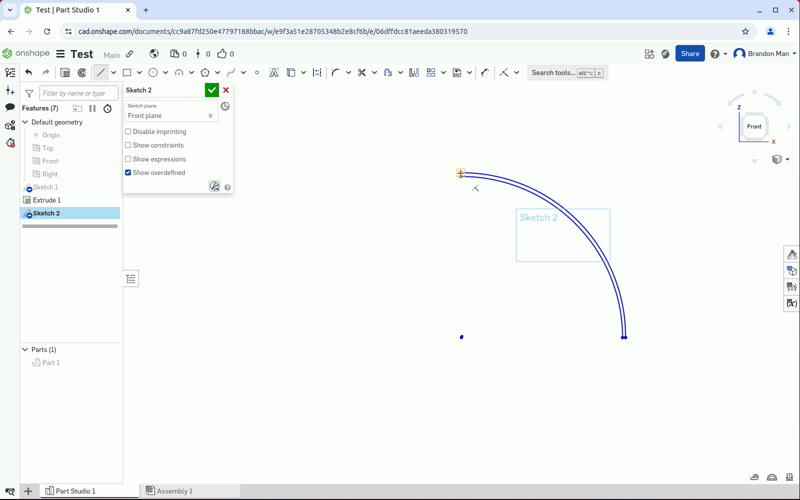
scroll(6)
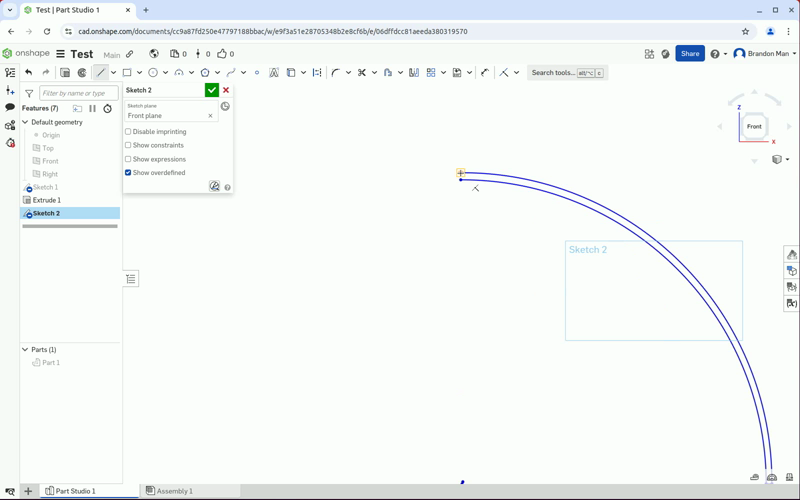
scroll(6)
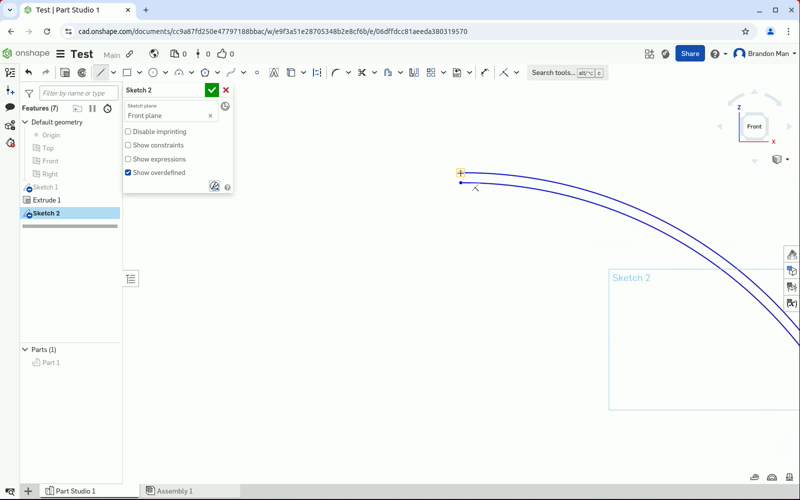
scroll(6)
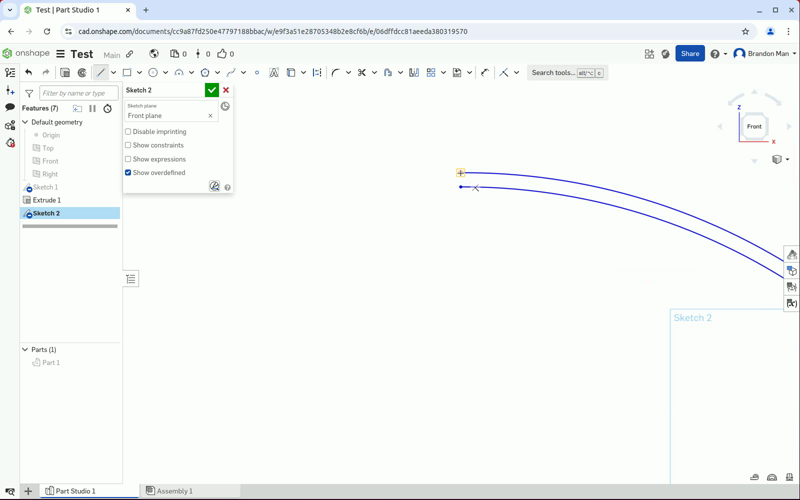
scroll(6)
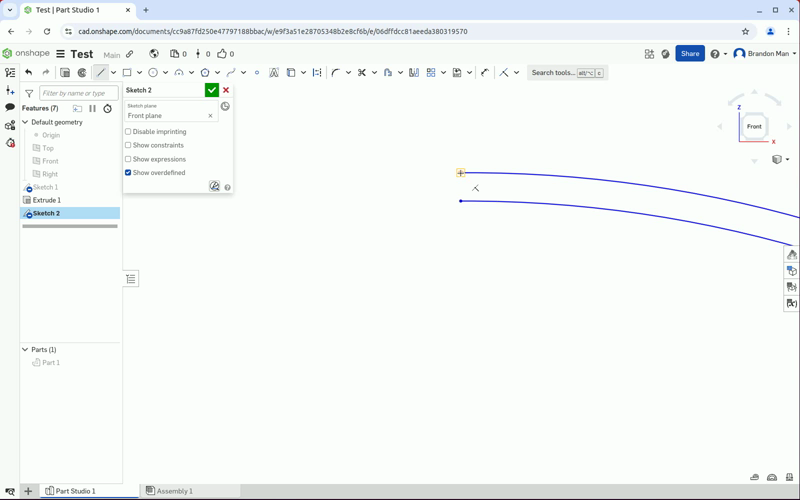
click(460, 172)
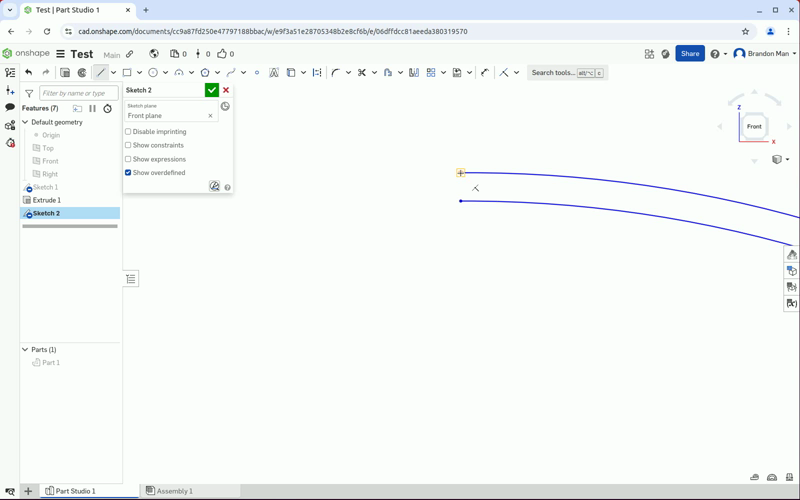
scroll(-6)
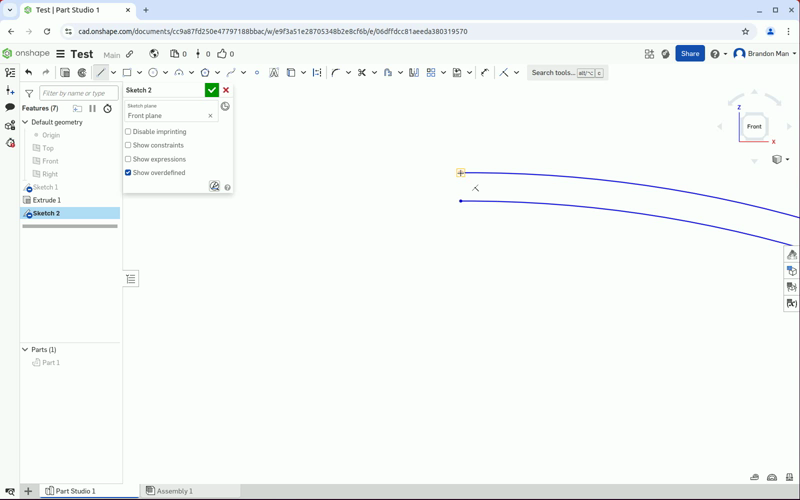
scroll(-6)
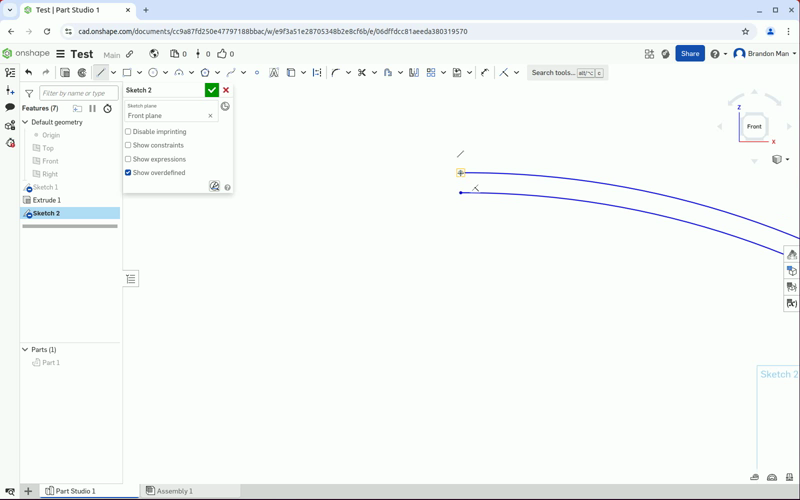
scroll(-6)
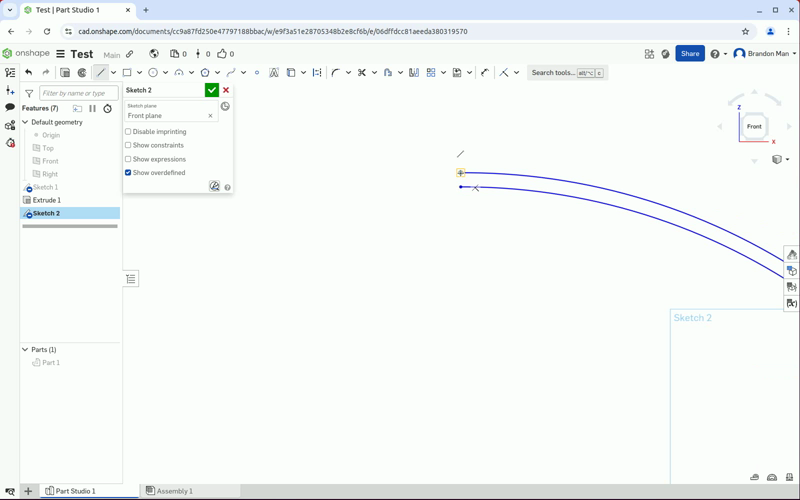
scroll(-6)
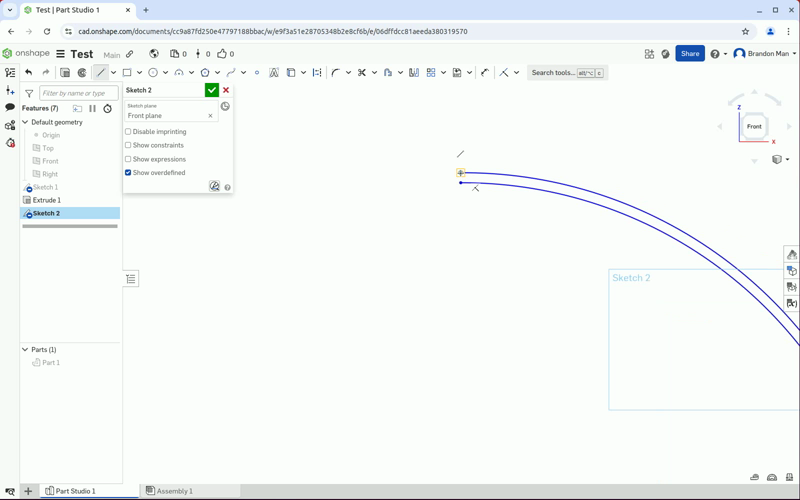
scroll(-6)
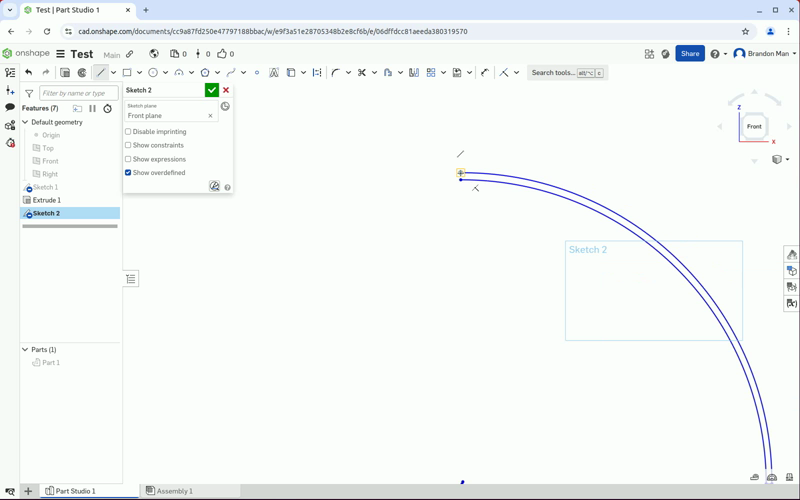
scroll(-6)
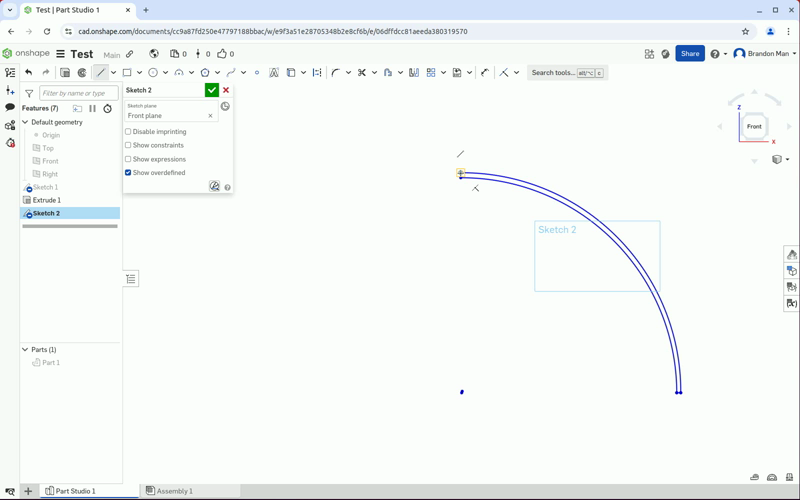
scroll(-6)
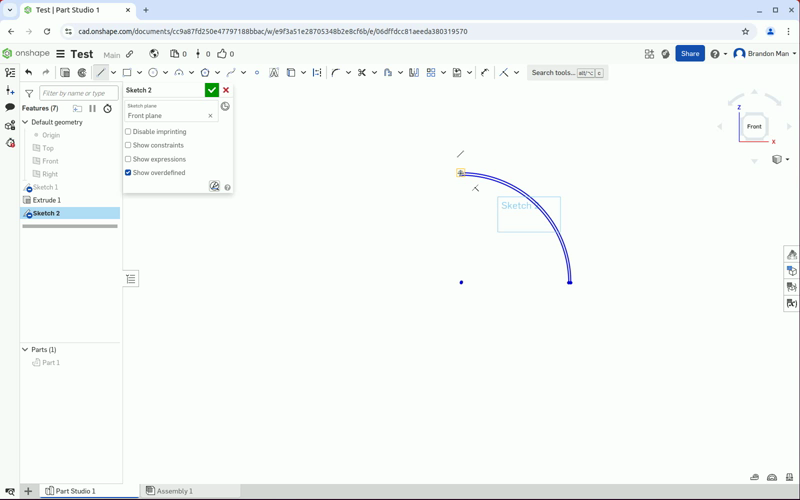
mouse_move(490, 172)
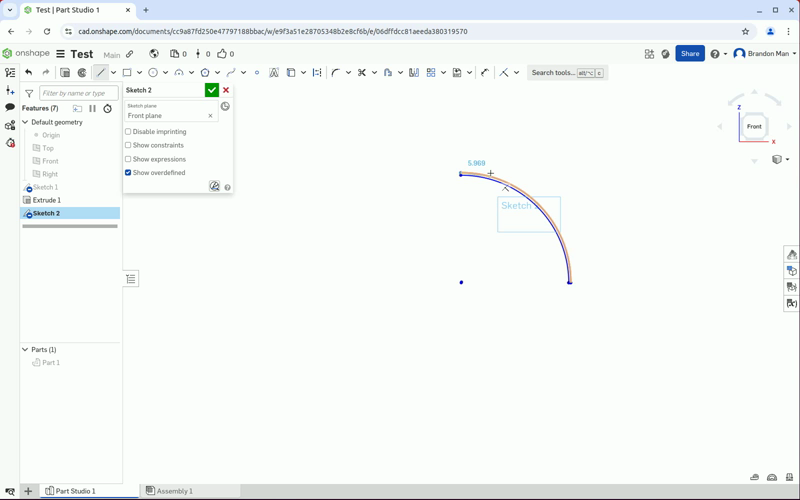
key_down(shift)
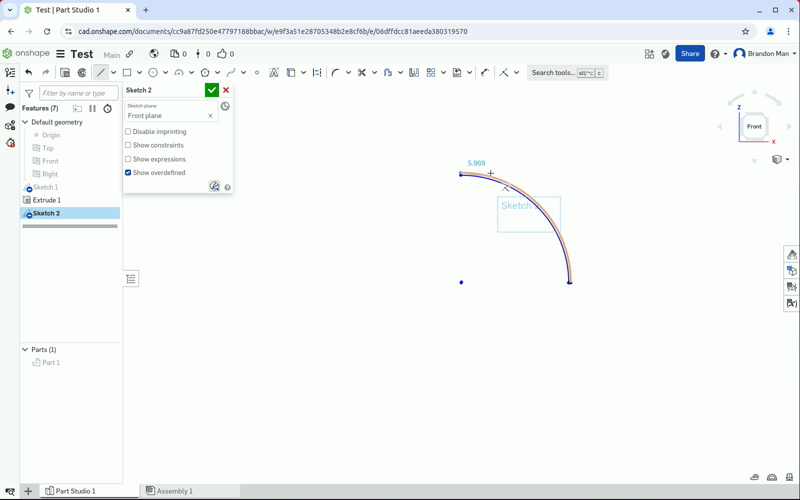
mouse_move(460, 175)
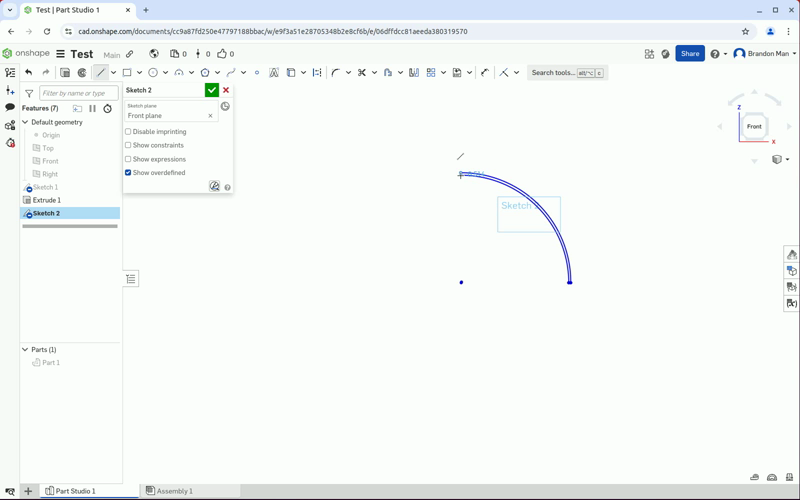
scroll(6)
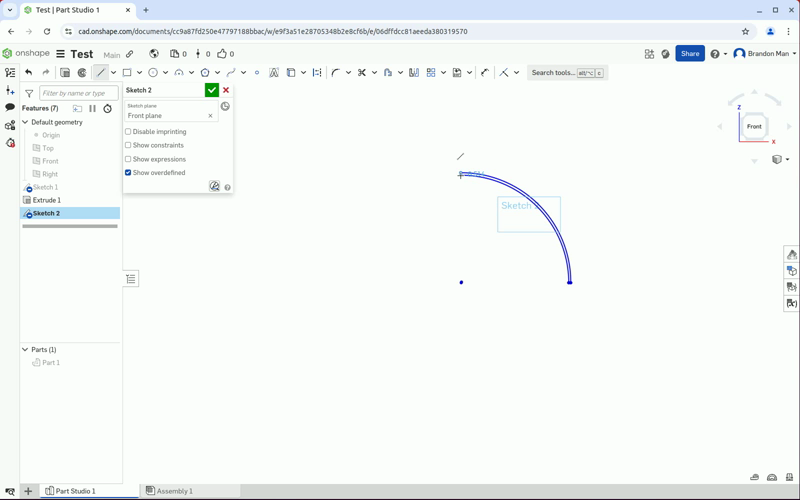
scroll(6)
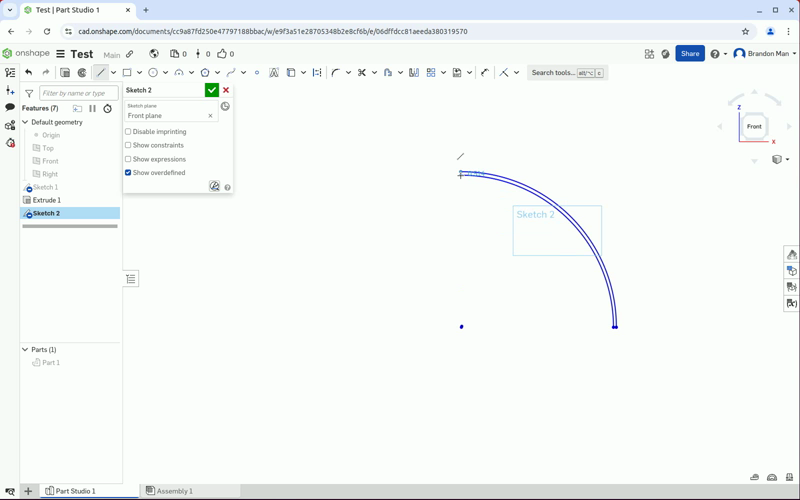
scroll(6)
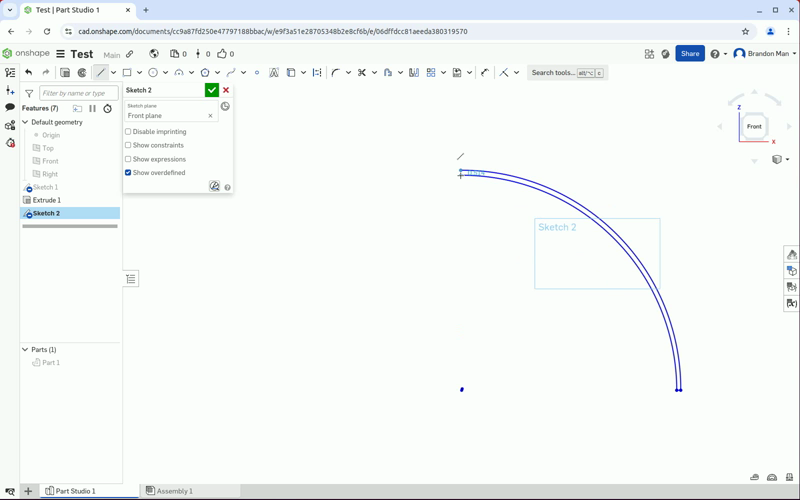
scroll(6)
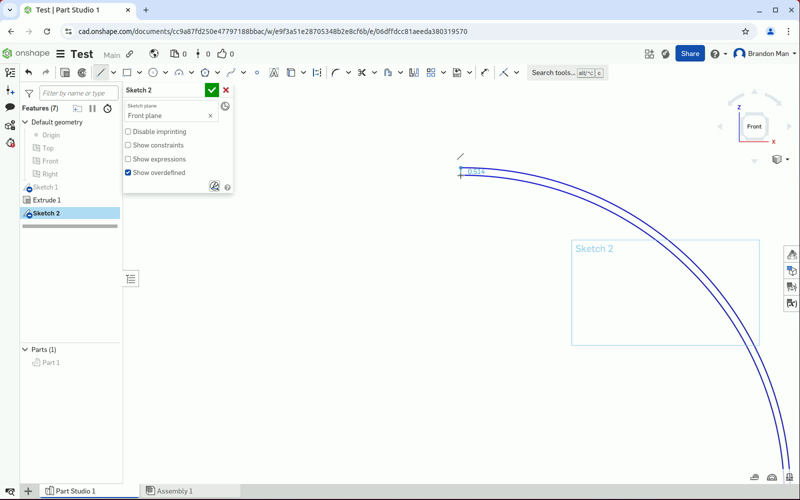
scroll(6)
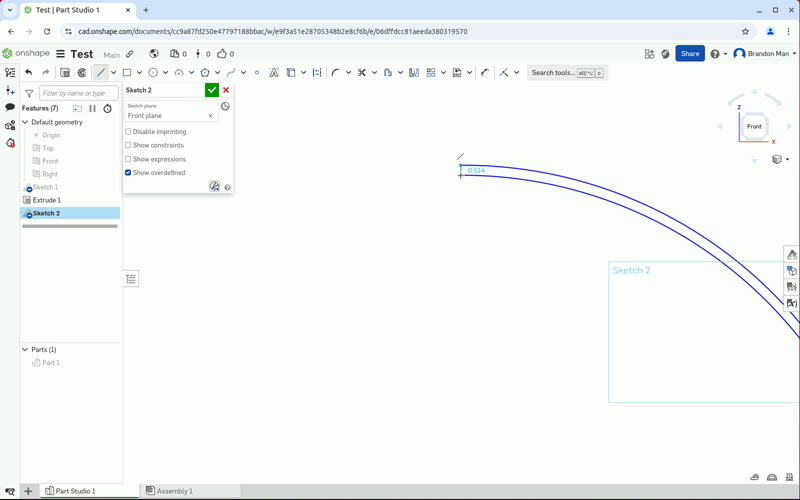
scroll(6)
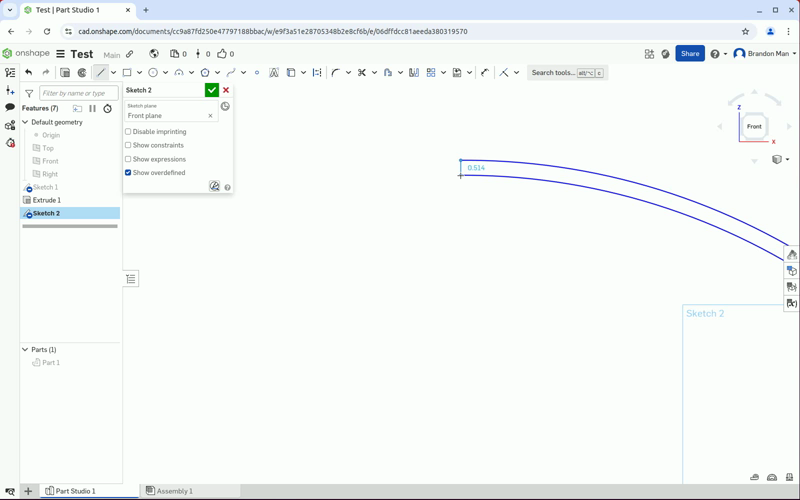
scroll(6)
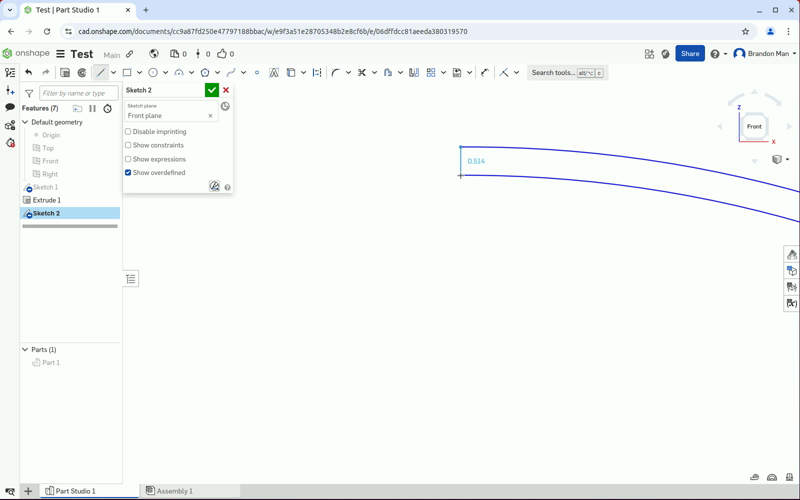
key_up(shift)
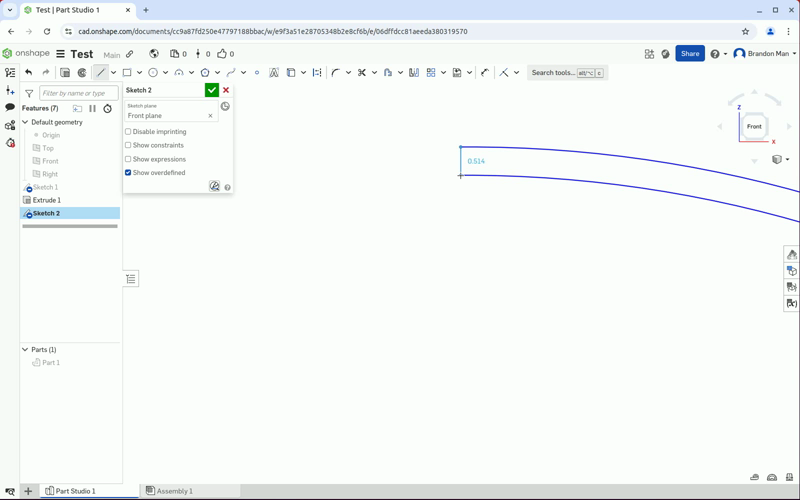
click(460, 175)
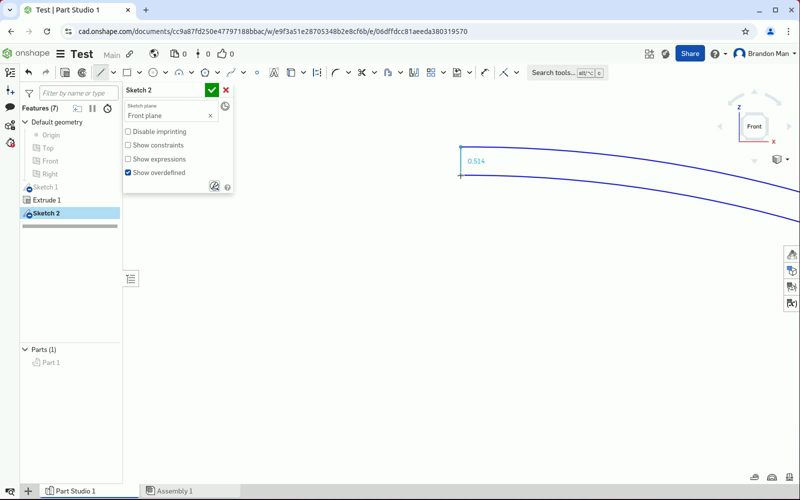
scroll(-6)
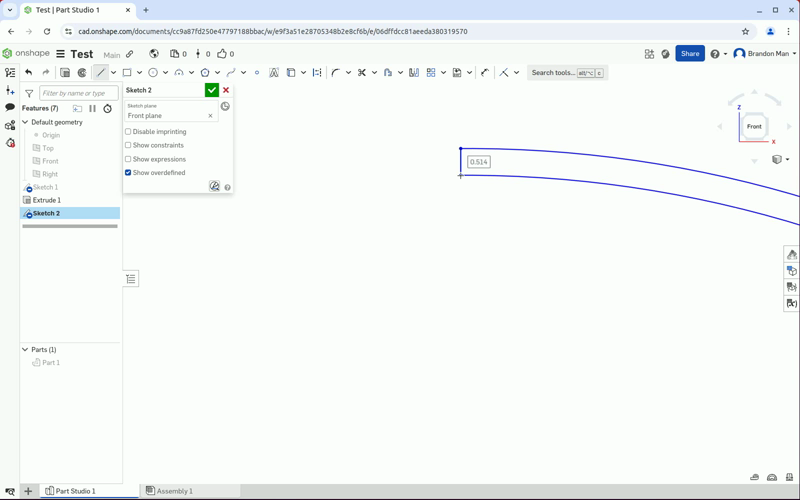
scroll(-6)
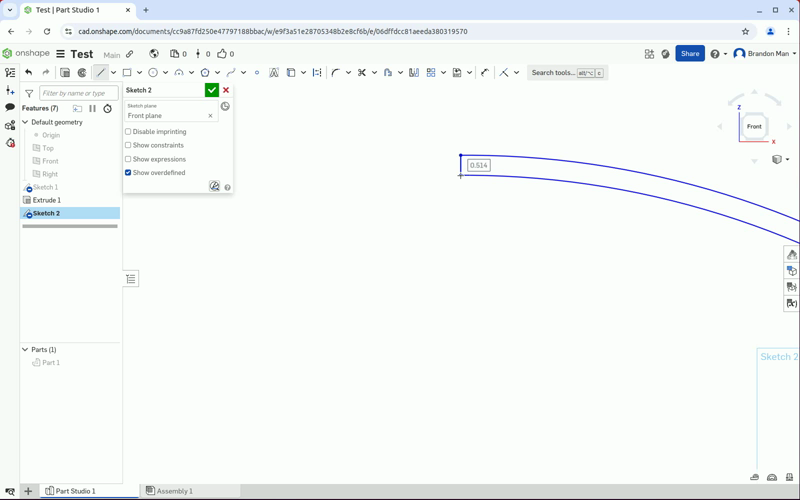
scroll(-6)
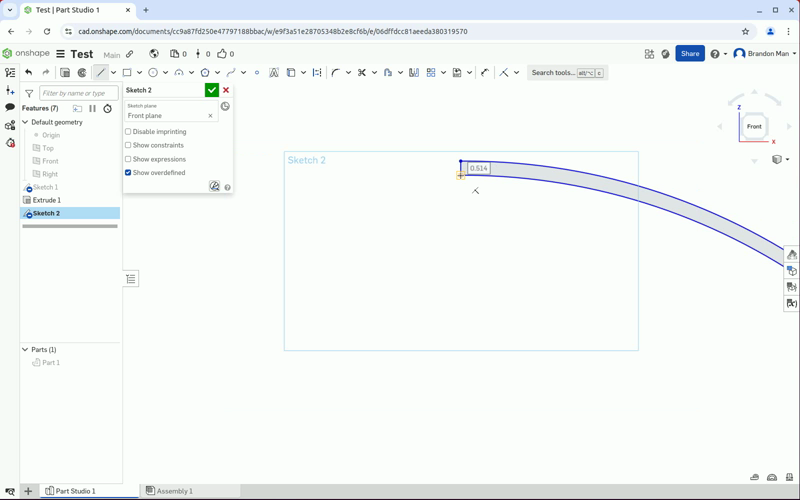
scroll(-6)
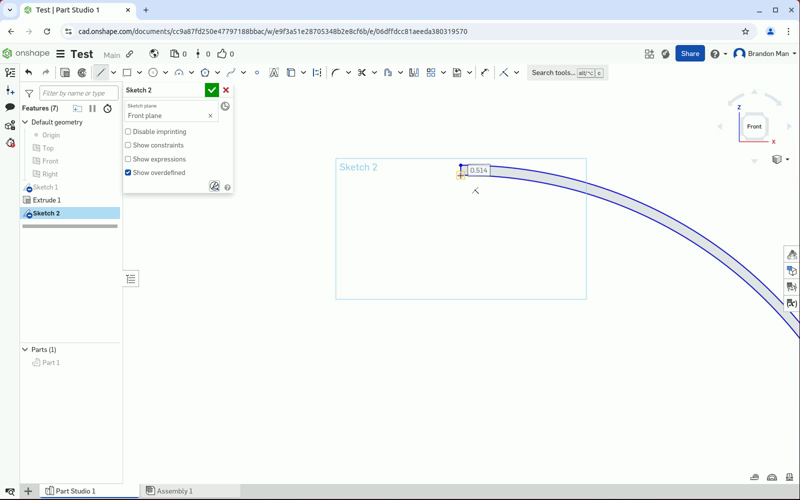
scroll(-6)
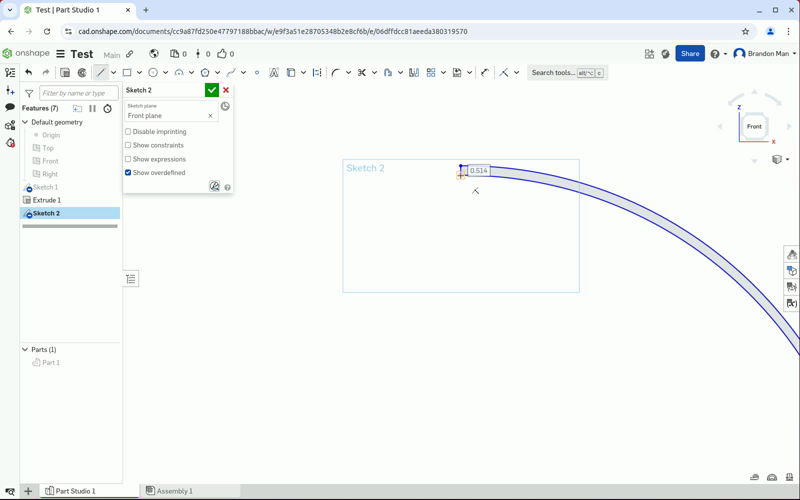
scroll(-6)
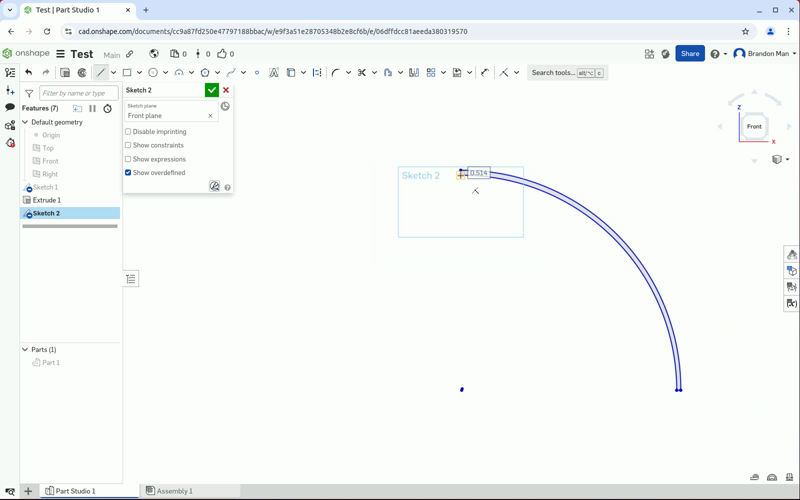
scroll(-6)
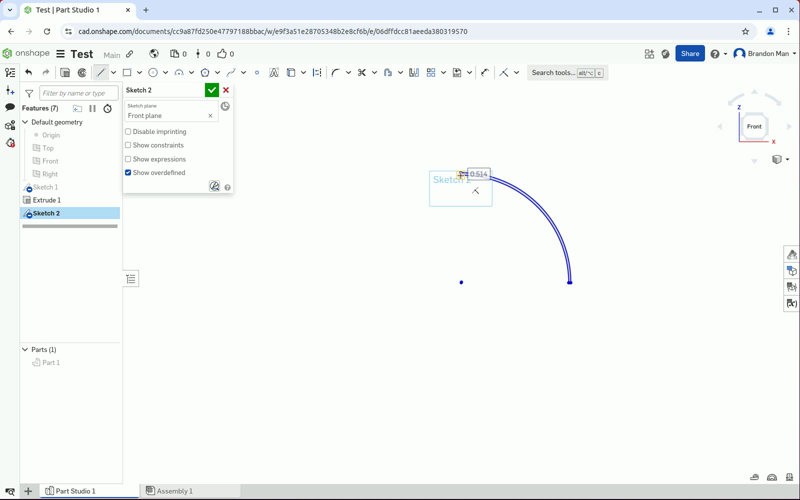
key(esc)
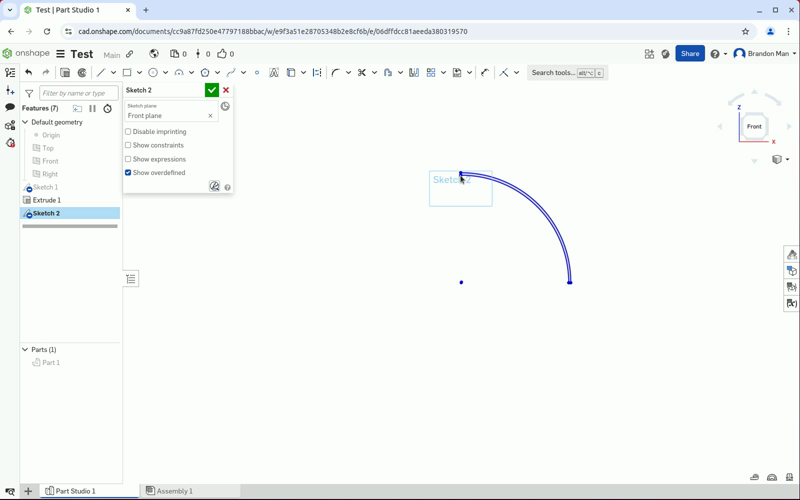
mouse_move(549, 218)
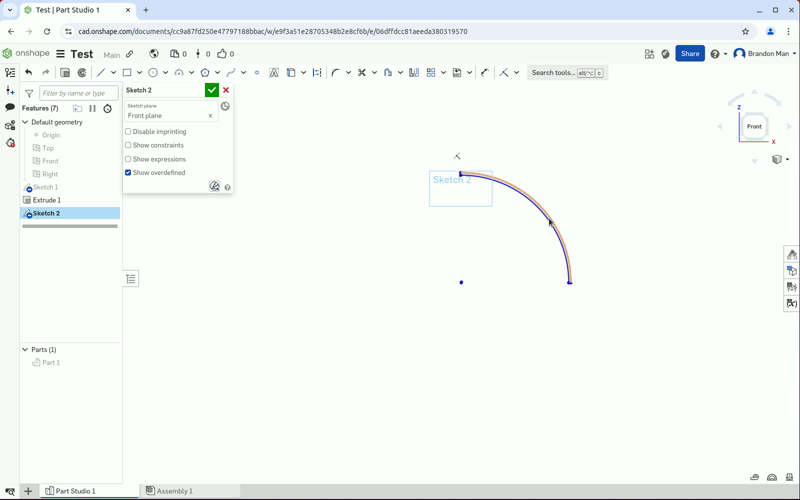
scroll(6)
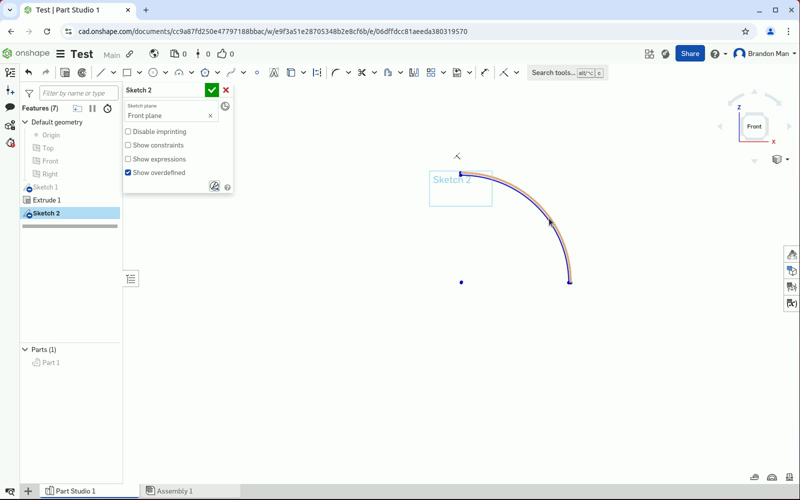
scroll(6)
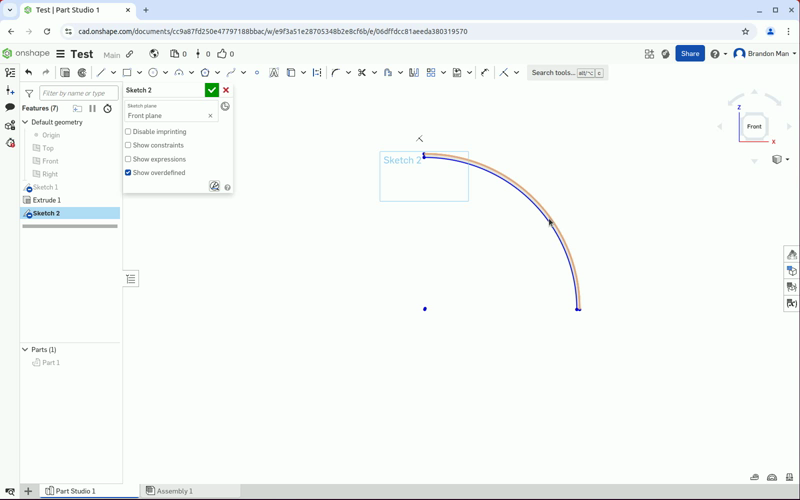
scroll(6)
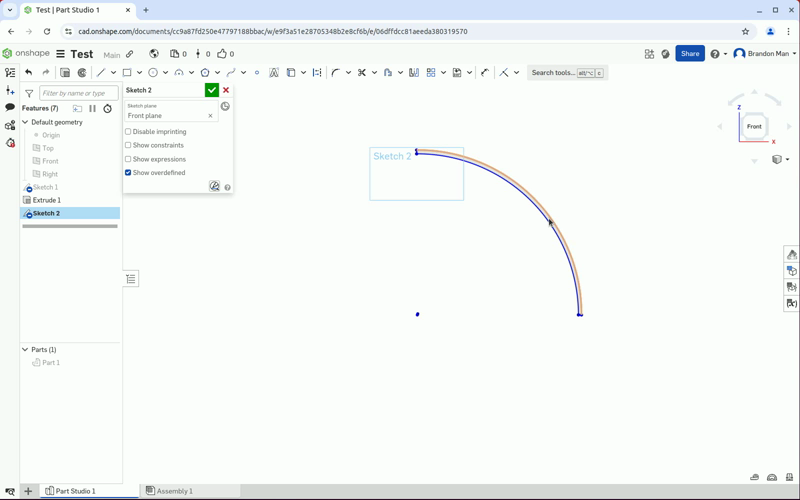
scroll(6)
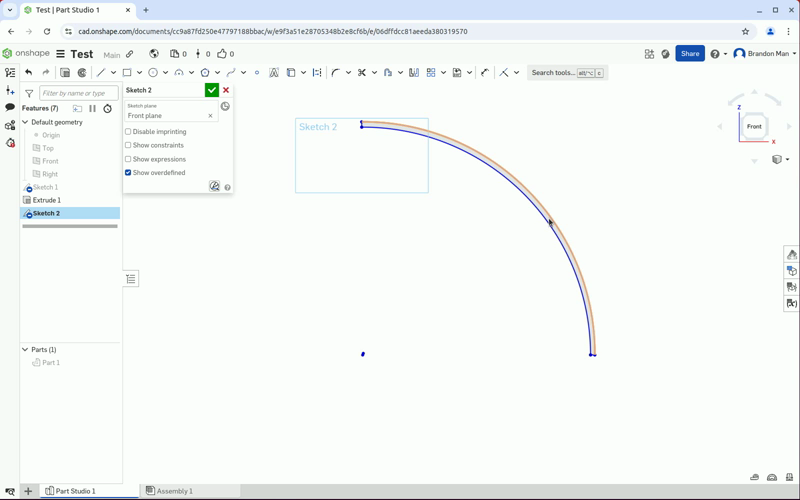
scroll(6)
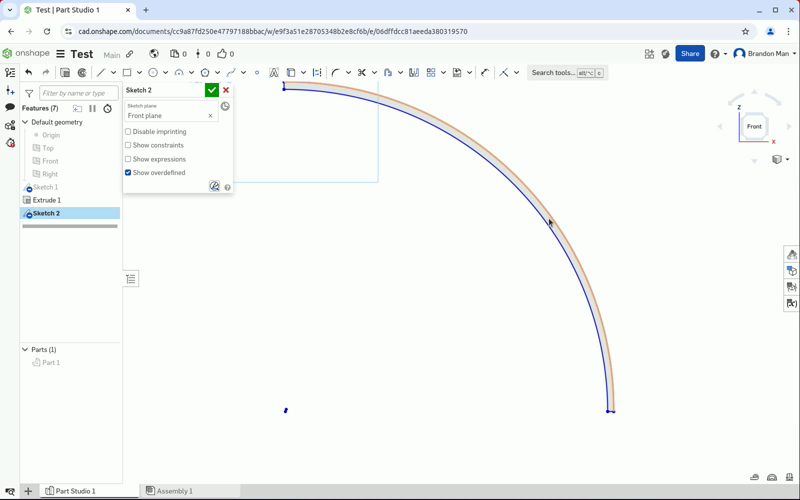
scroll(6)
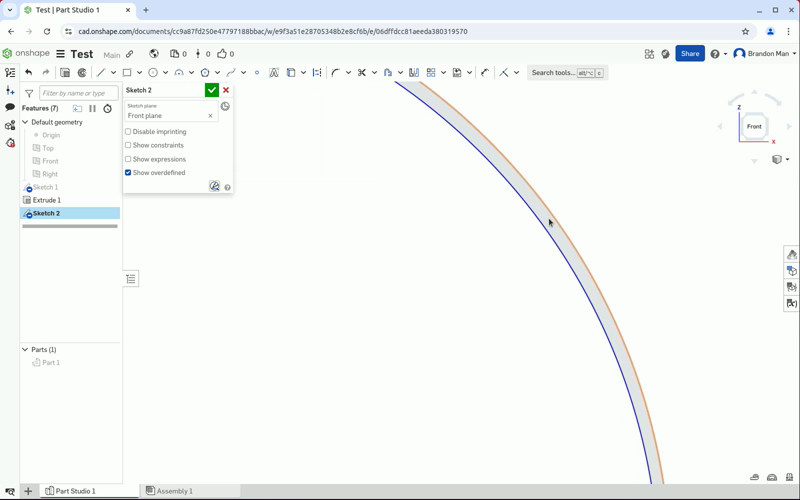
scroll(6)
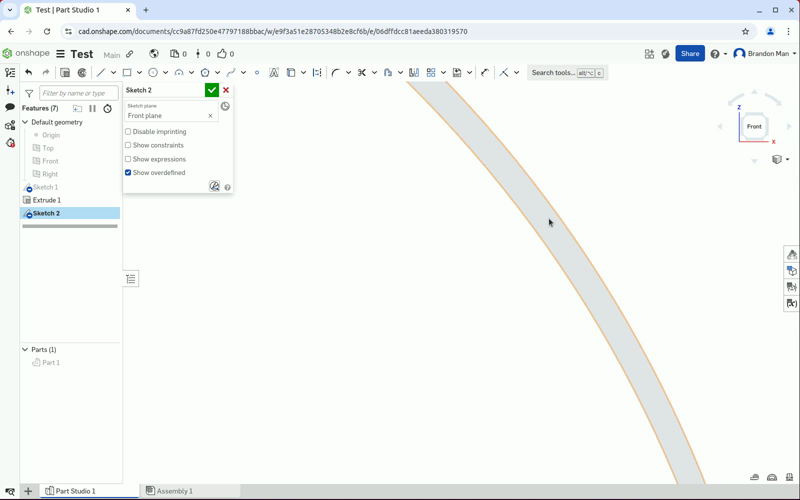
click(549, 218)
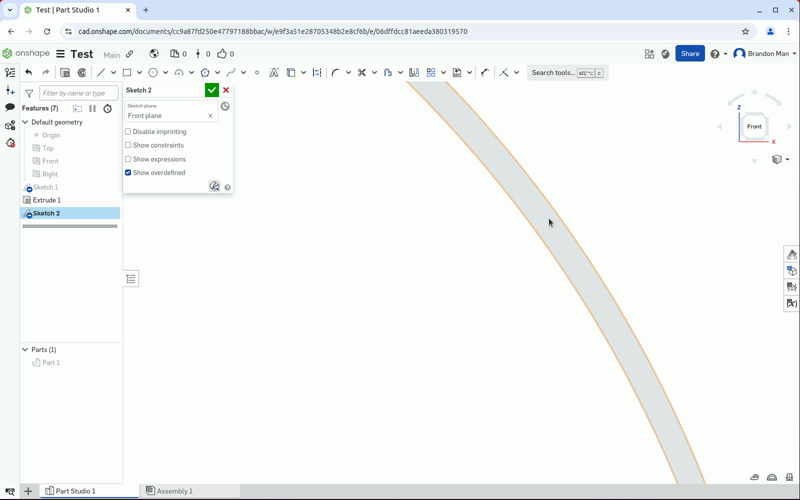
scroll(-6)
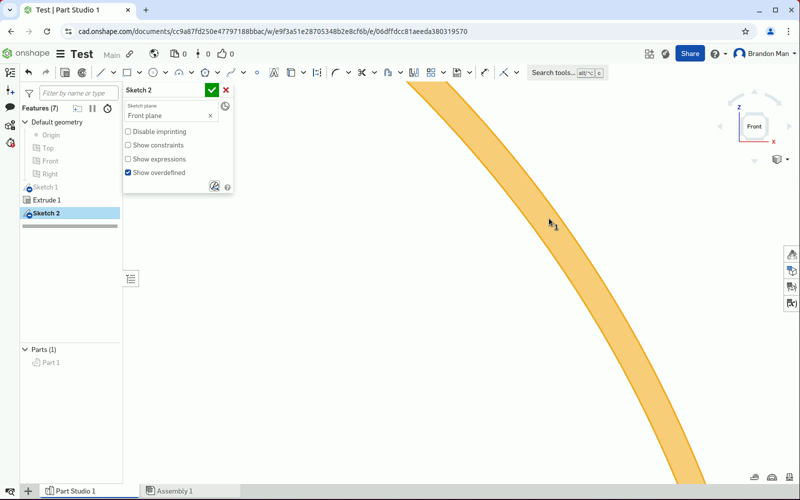
scroll(-6)
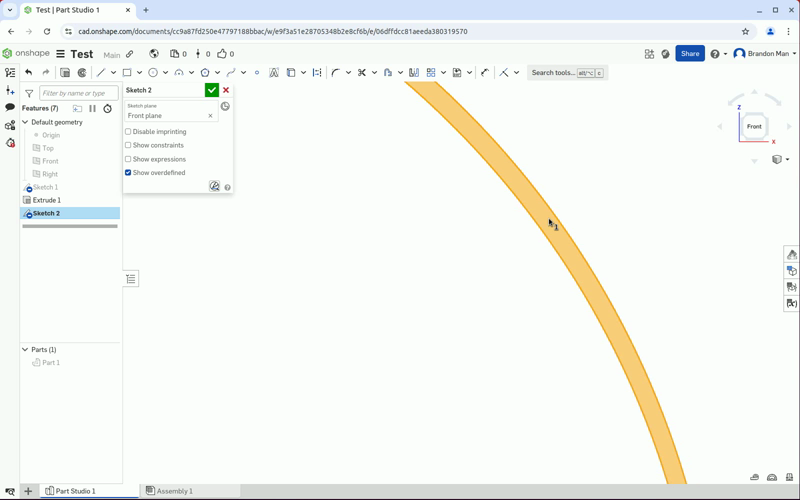
scroll(-6)
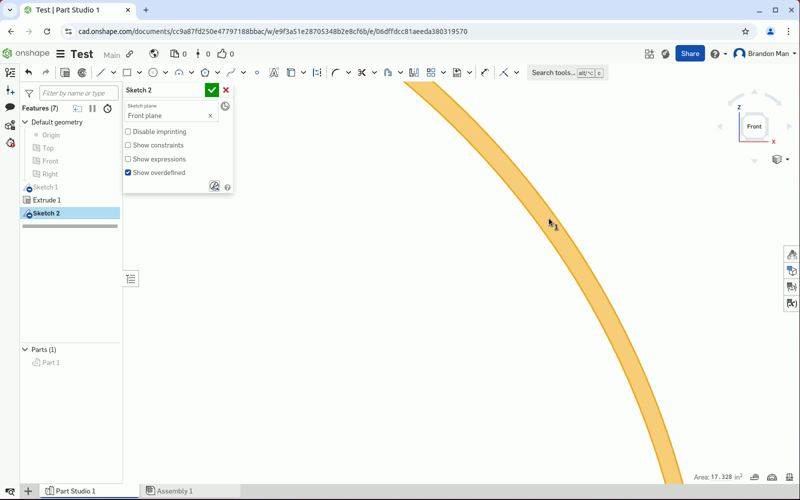
scroll(-6)
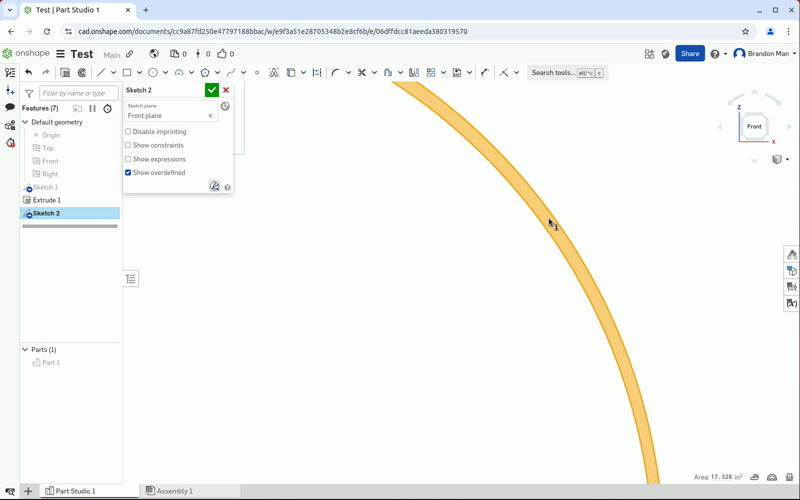
scroll(-6)
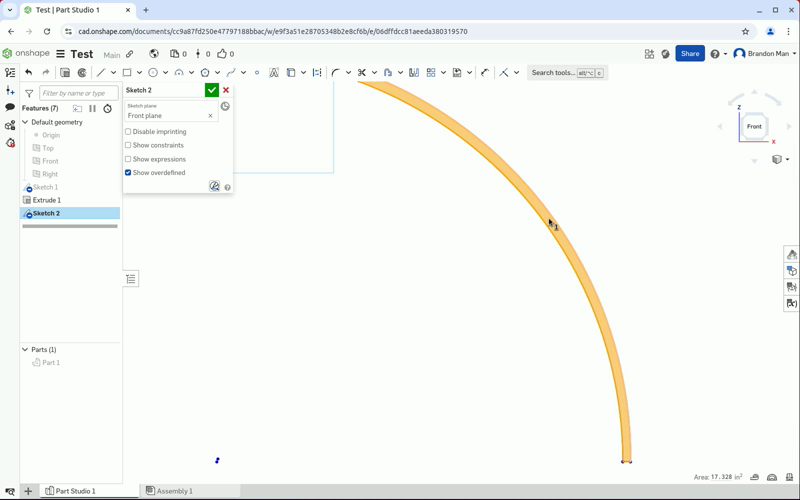
scroll(-6)
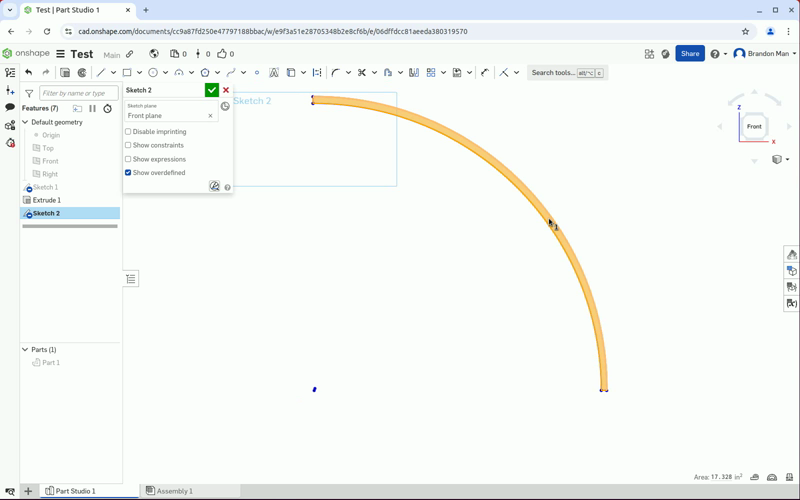
scroll(-6)
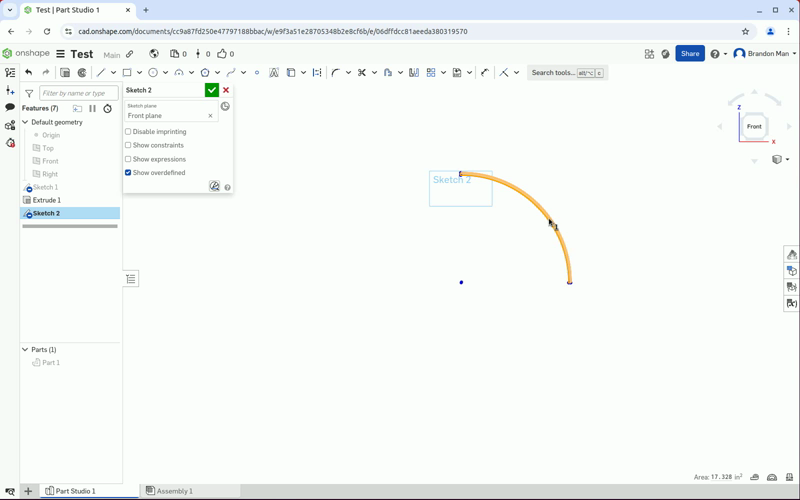
mouse_move(73, 352)
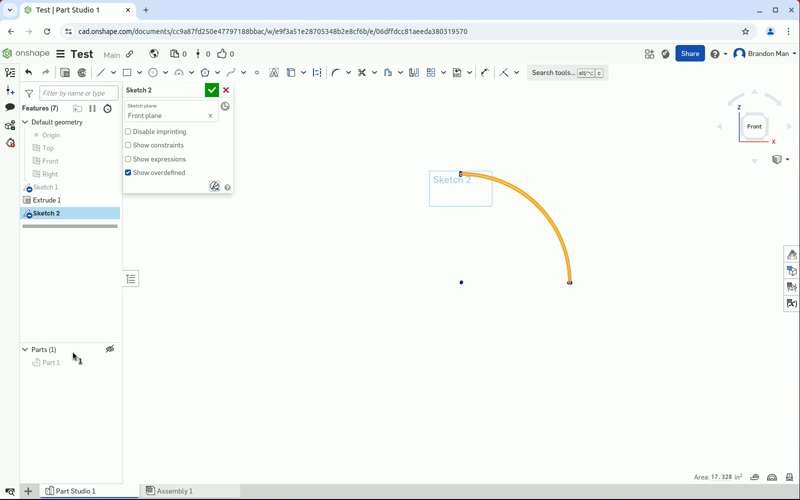
key(shift+y)
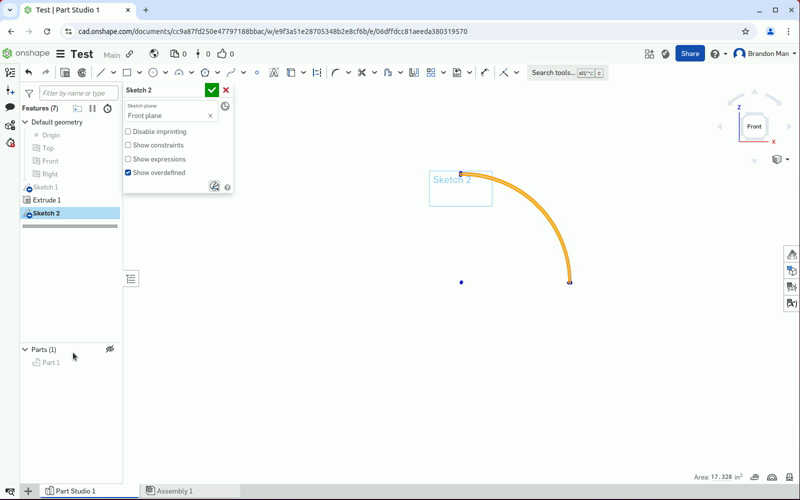
key(shift+e)
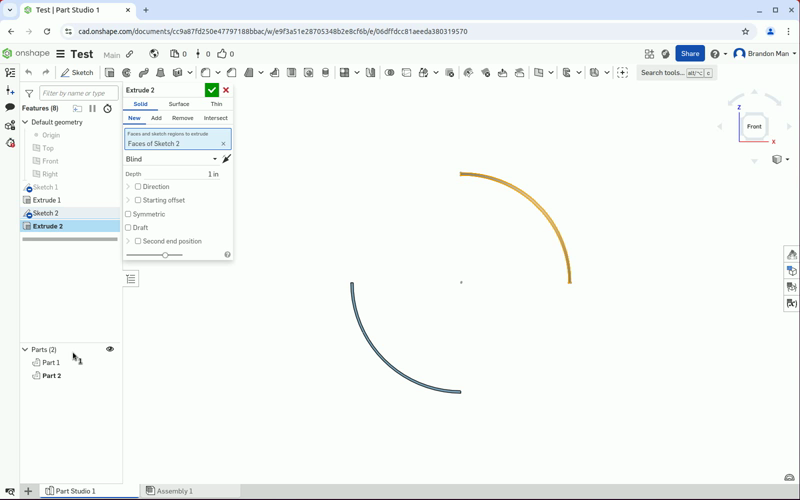
mouse_move(143, 106)
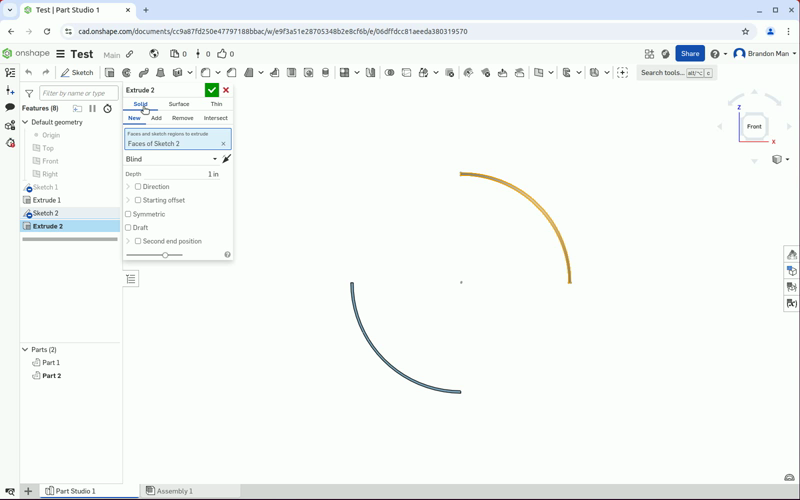
click(143, 106)
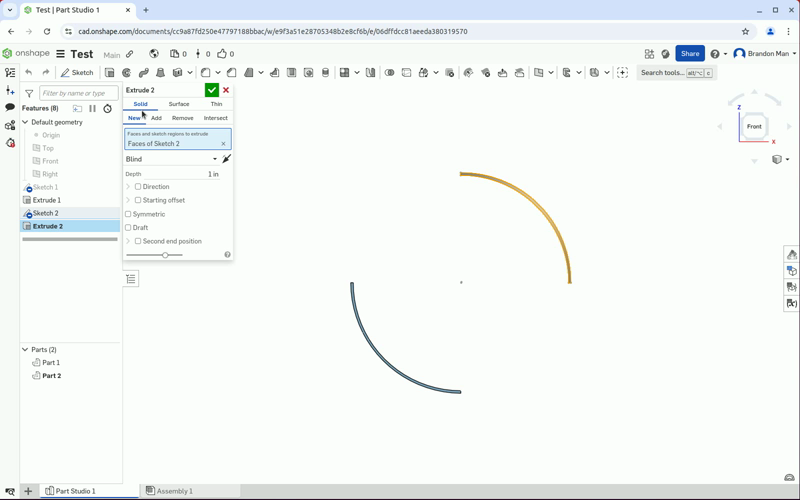
mouse_move(137, 120)
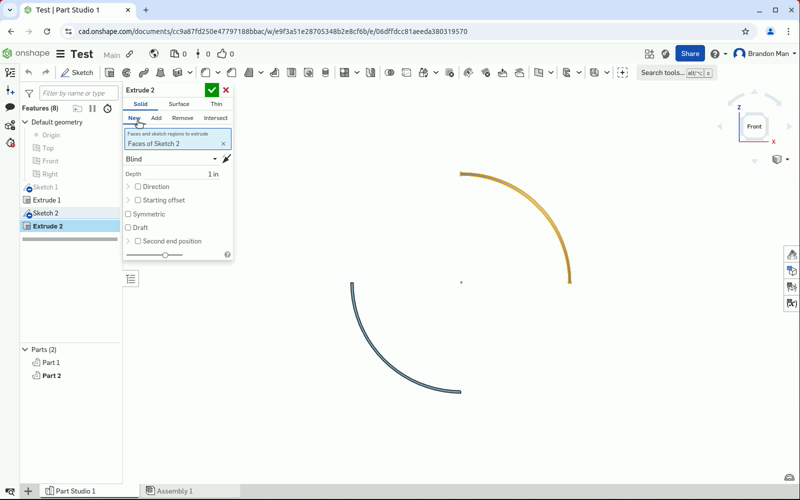
click(137, 120)
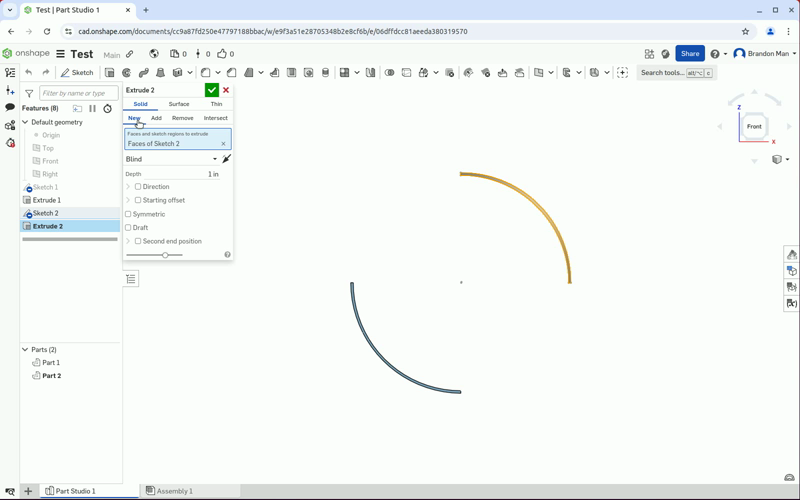
key(tab, 4)
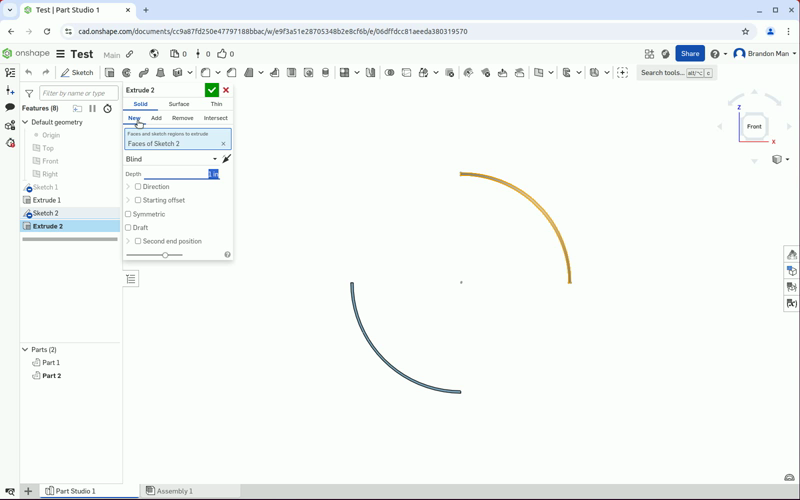
text(-23.108)
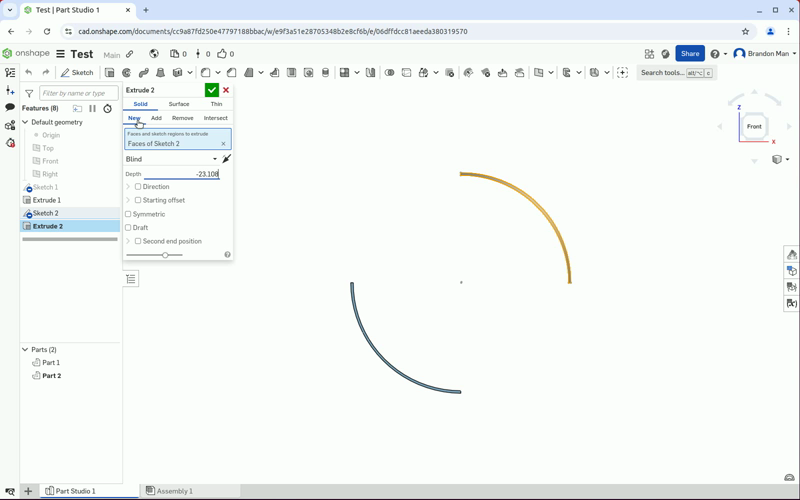
key(enter)
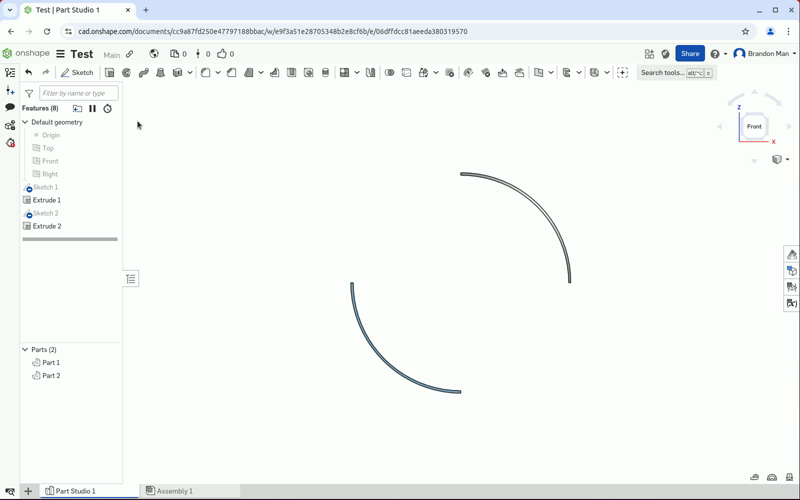
key(shift+h)
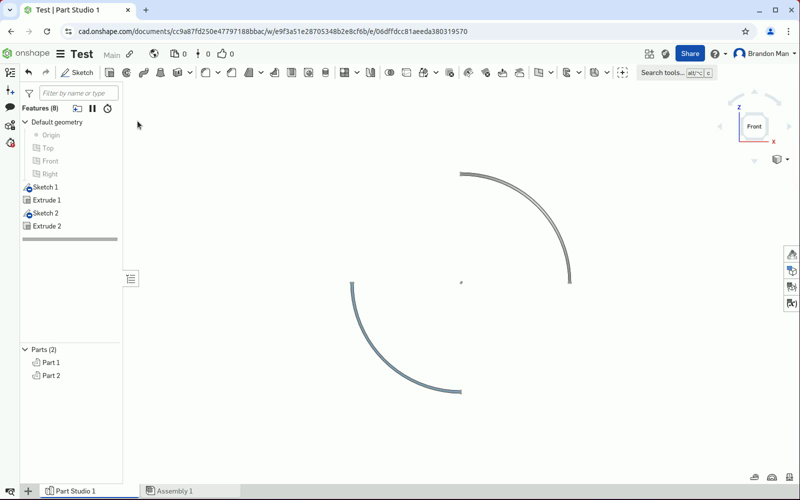
key(shift+h)
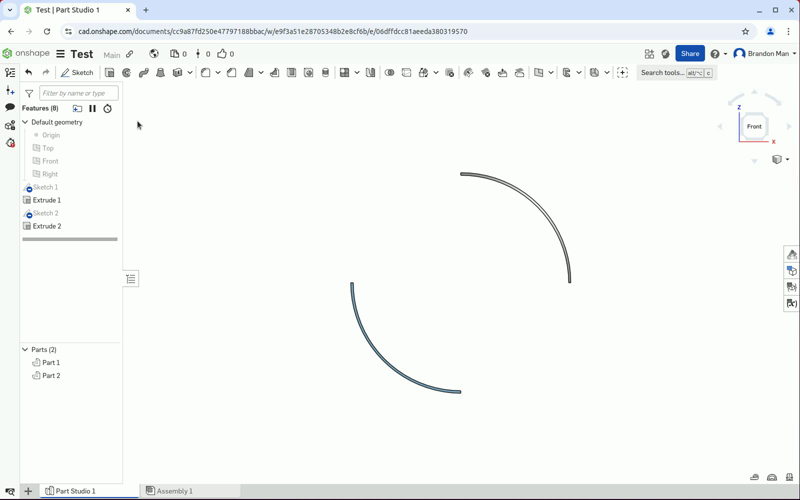
mouse_move(73, 189)
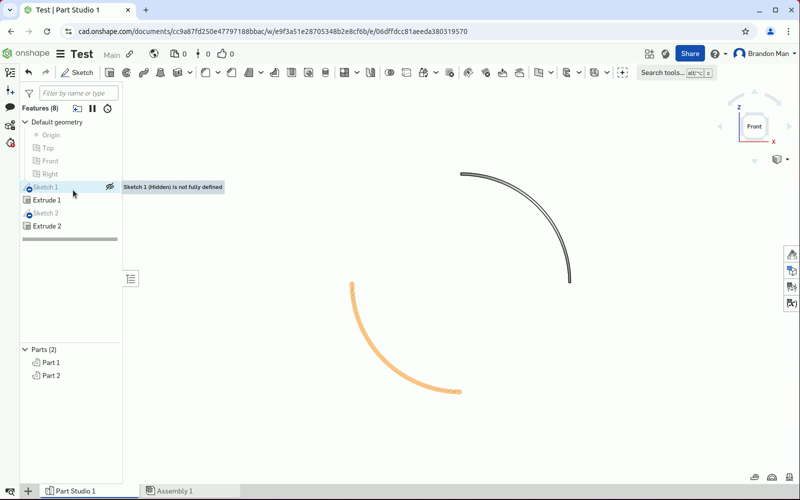
click(73, 189)
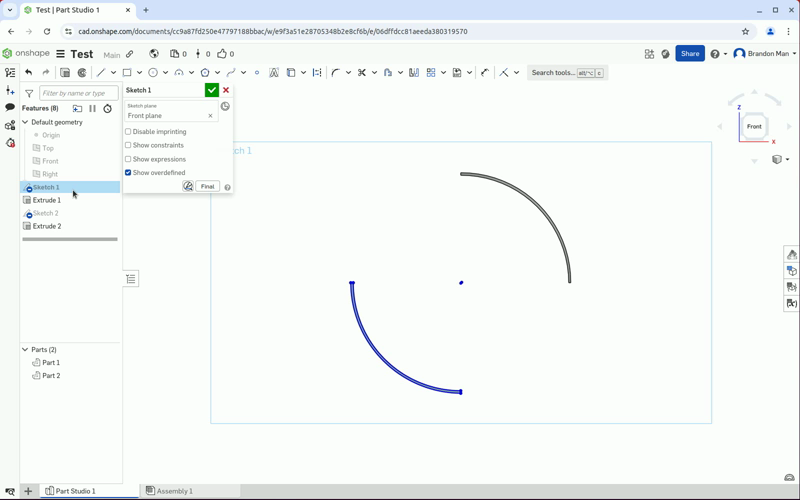
mouse_move(229, 92)
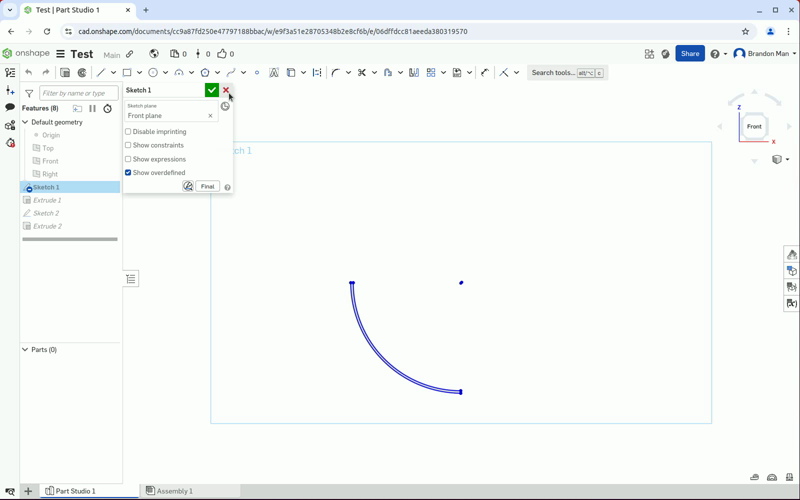
click(229, 92)
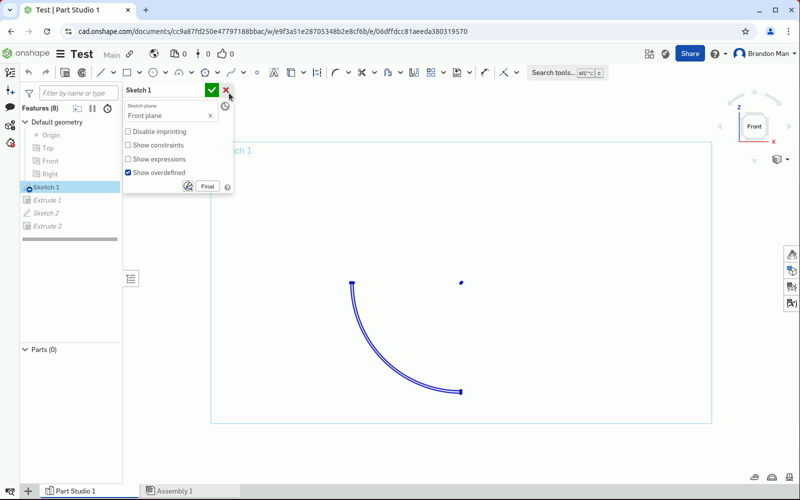
key(shift+s)
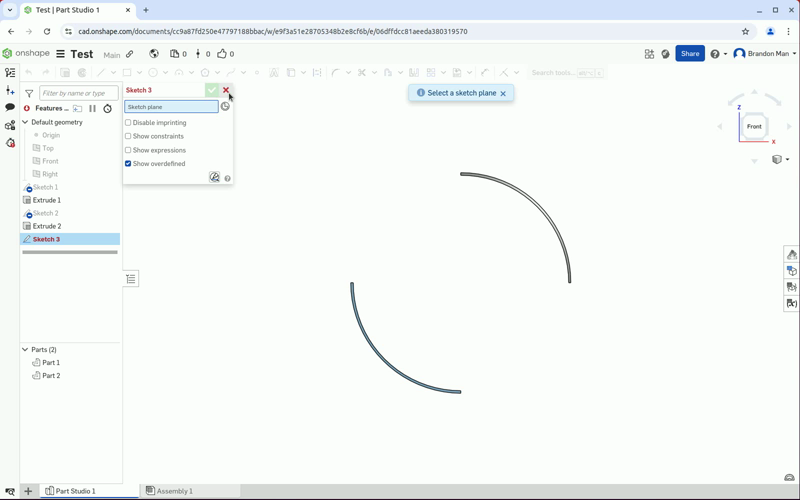
mouse_move(73, 163)
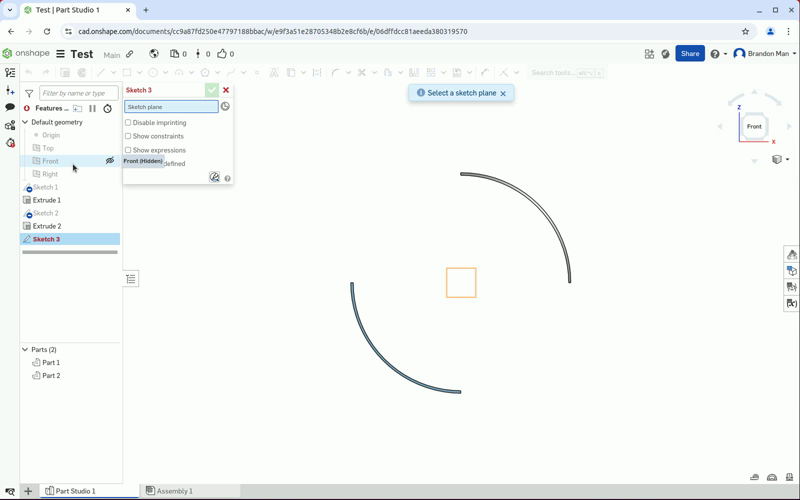
click(73, 163)
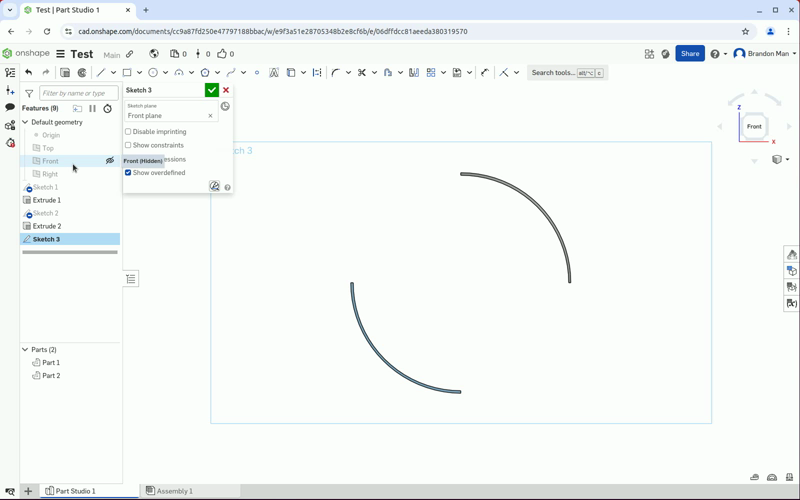
mouse_move(73, 352)
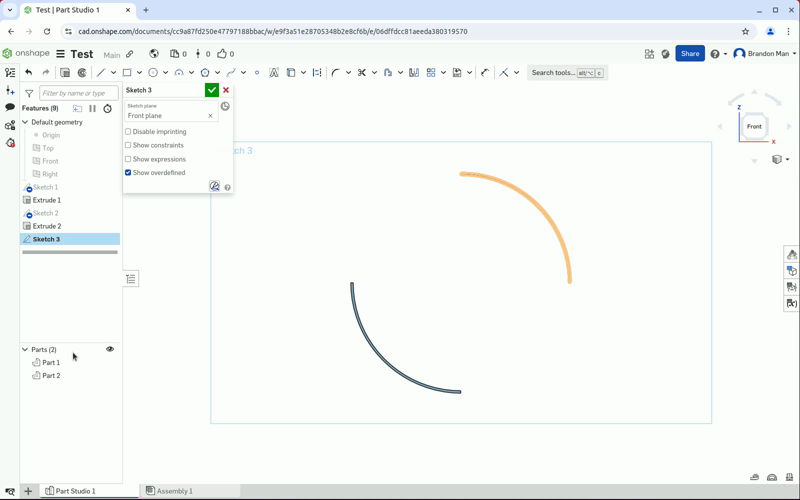
key(y)
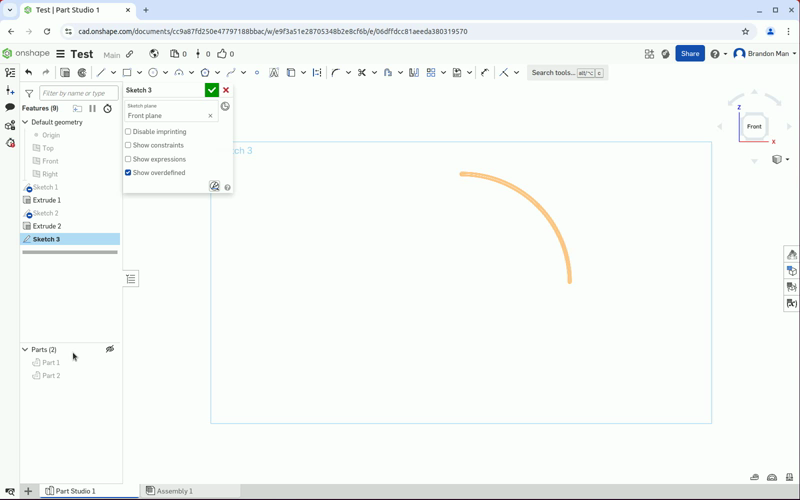
key(l)
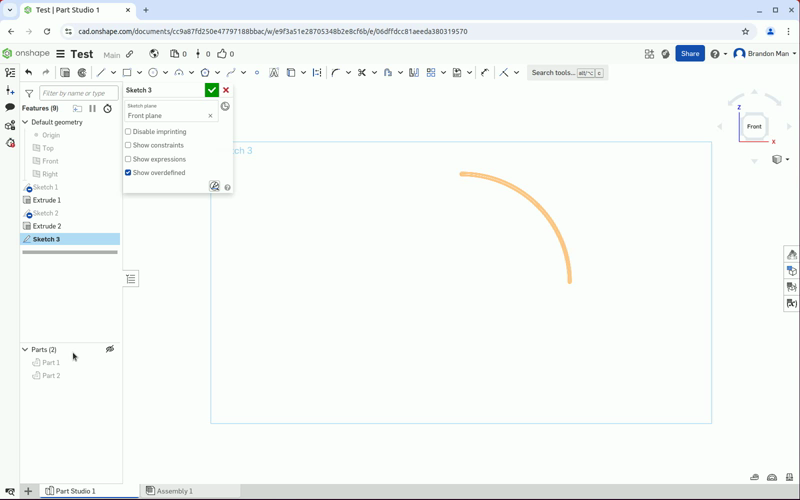
key_down(shift)
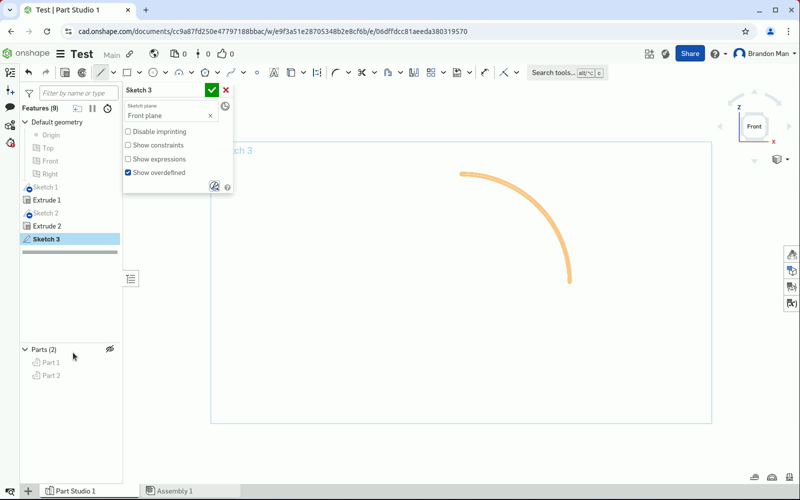
mouse_move(350, 282)
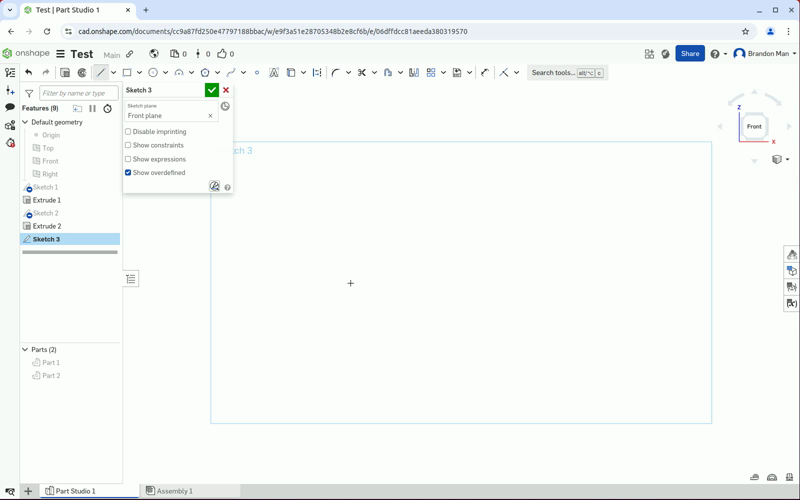
click(350, 282)
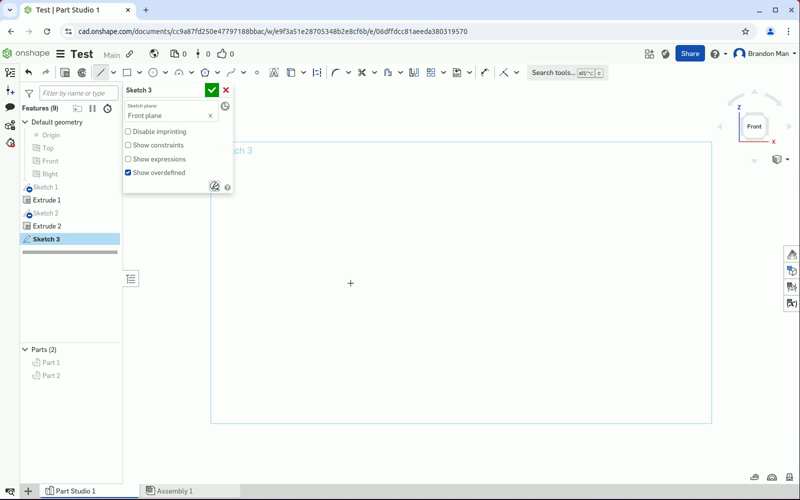
key_up(shift)
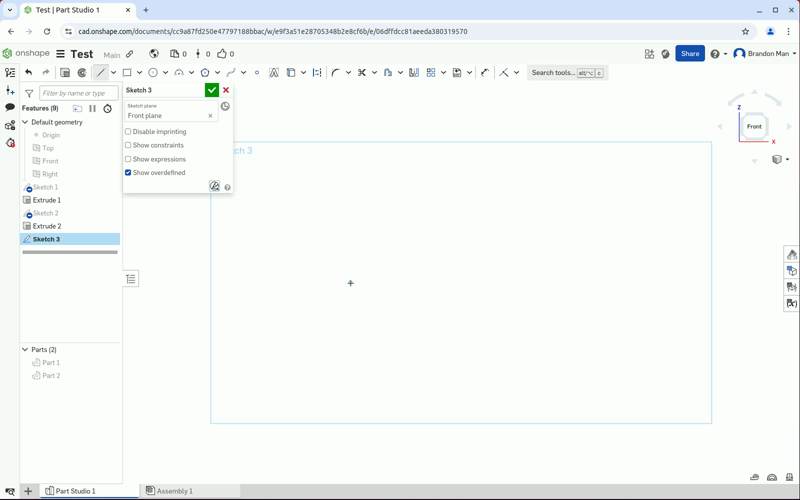
key_down(shift)
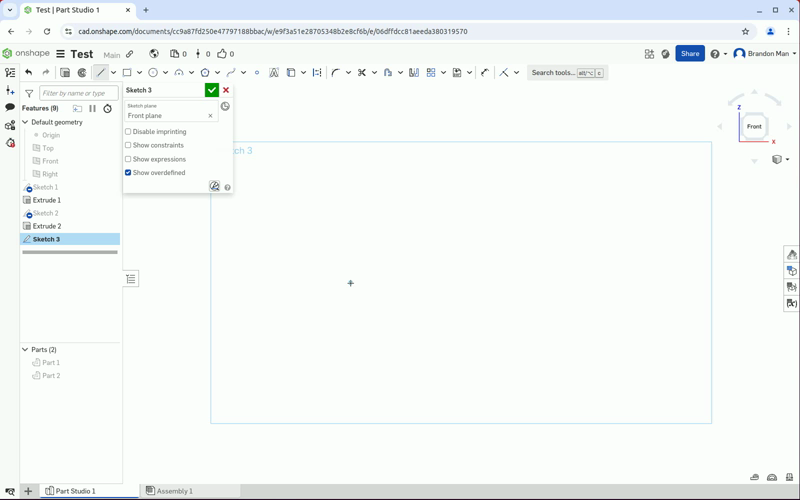
mouse_move(380, 282)
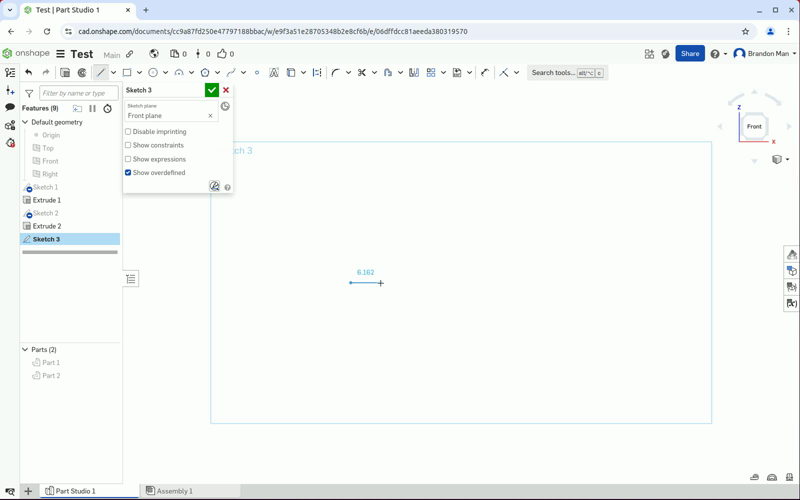
mouse_move(353, 282)
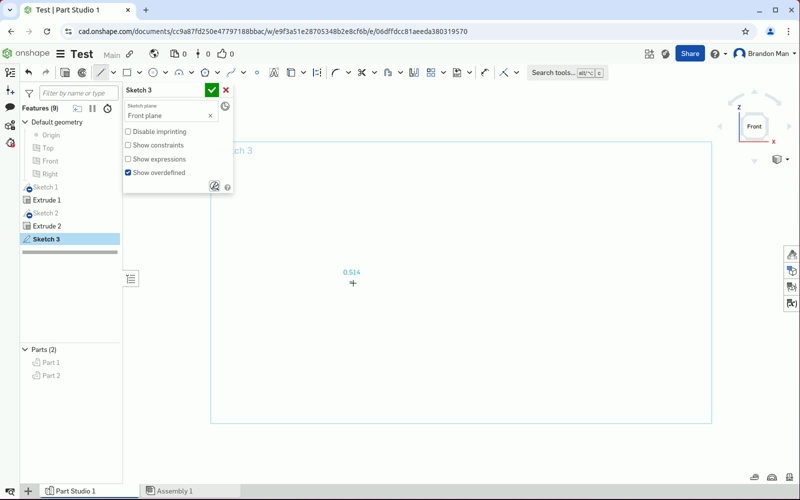
scroll(6)
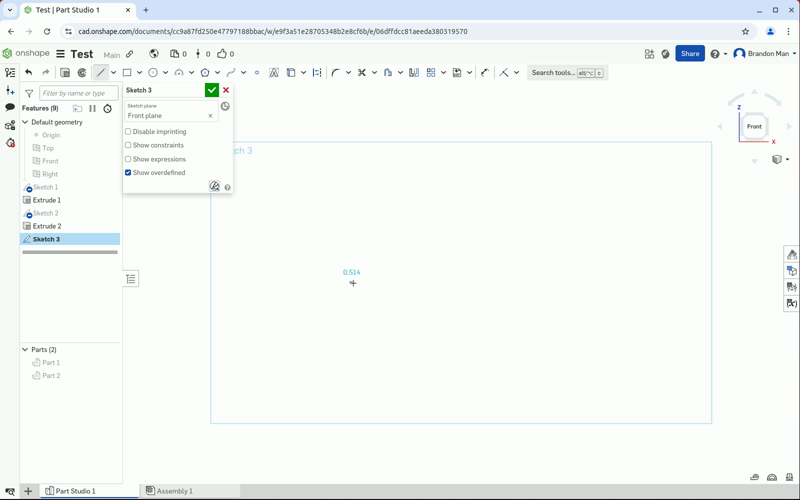
scroll(6)
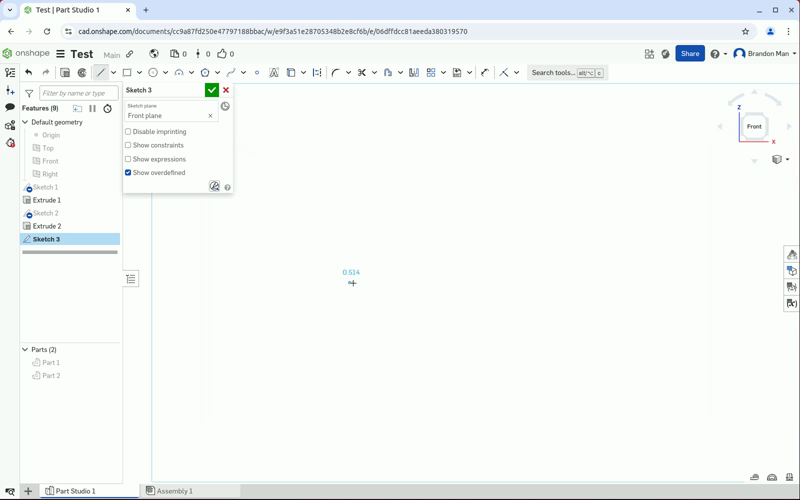
scroll(6)
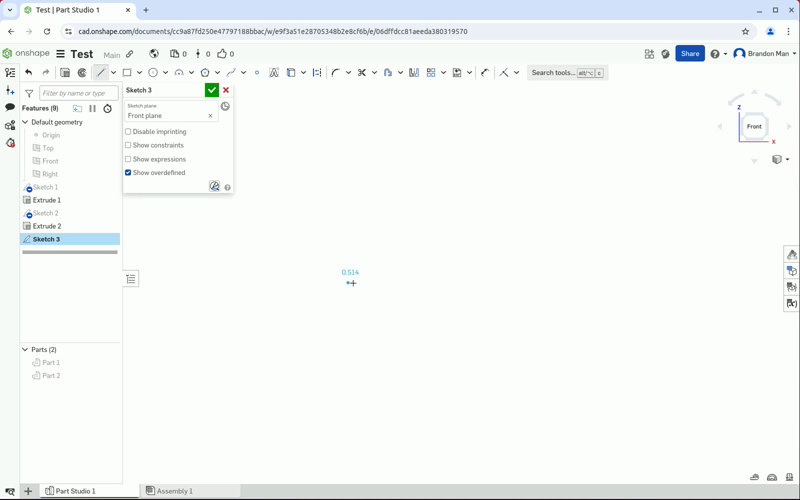
scroll(6)
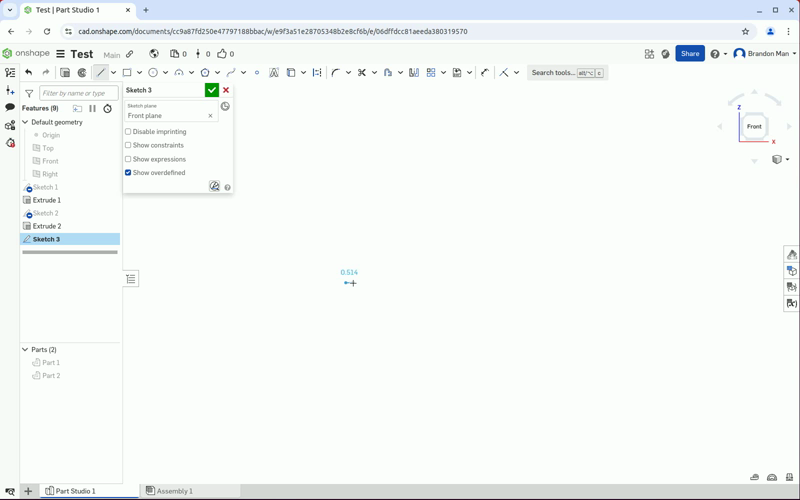
scroll(6)
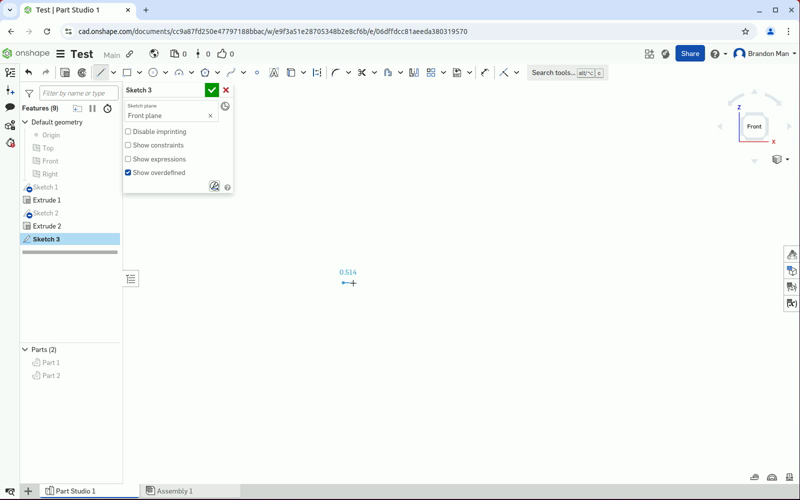
scroll(6)
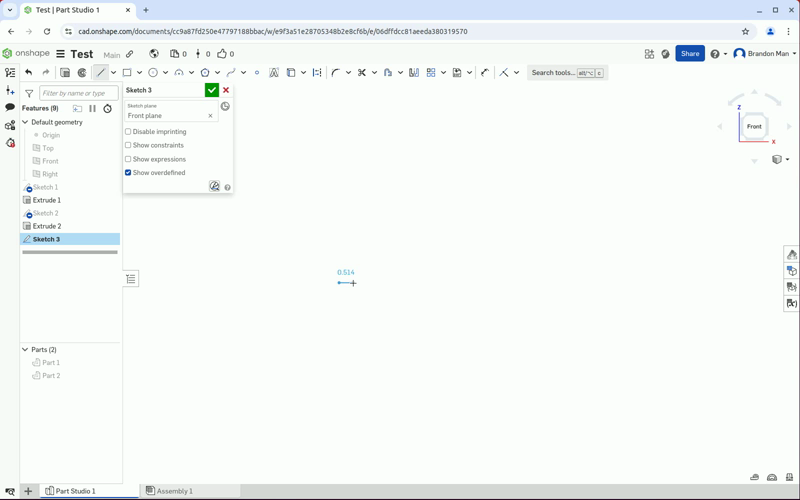
scroll(6)
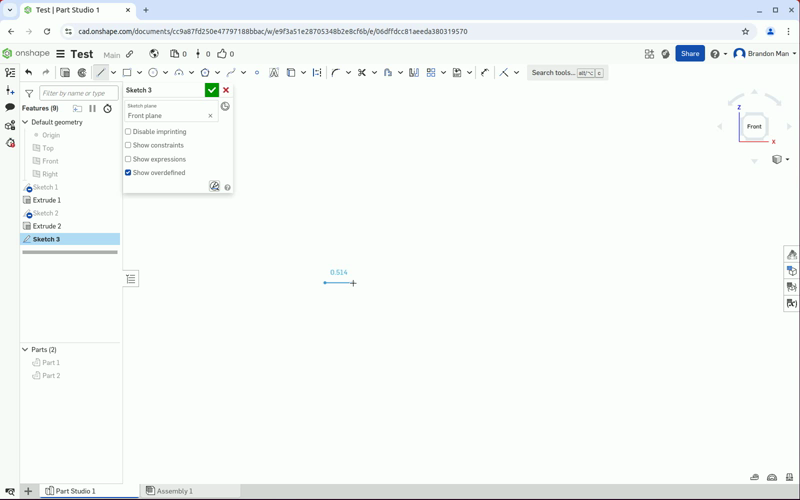
click(353, 282)
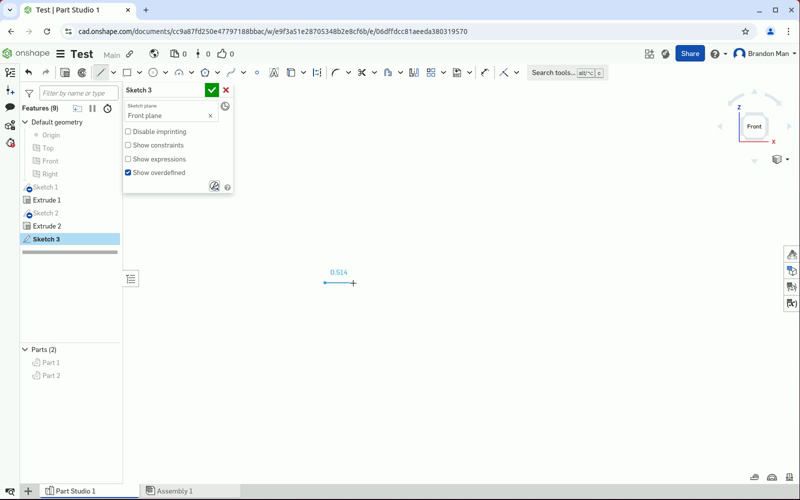
scroll(-6)
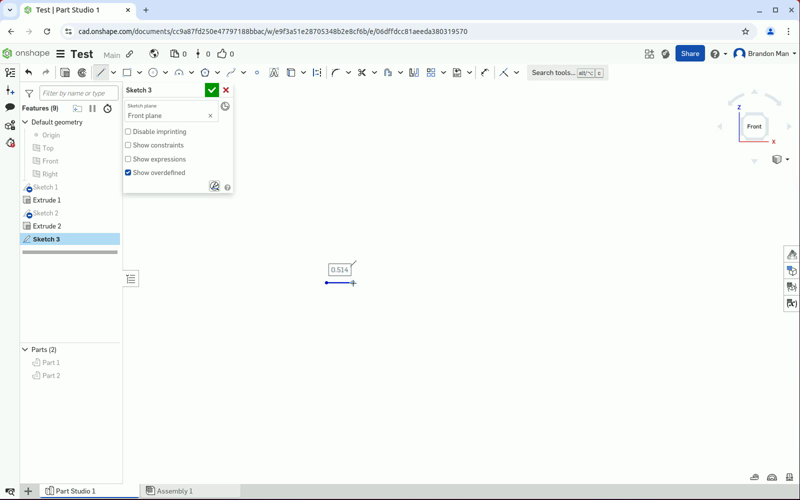
scroll(-6)
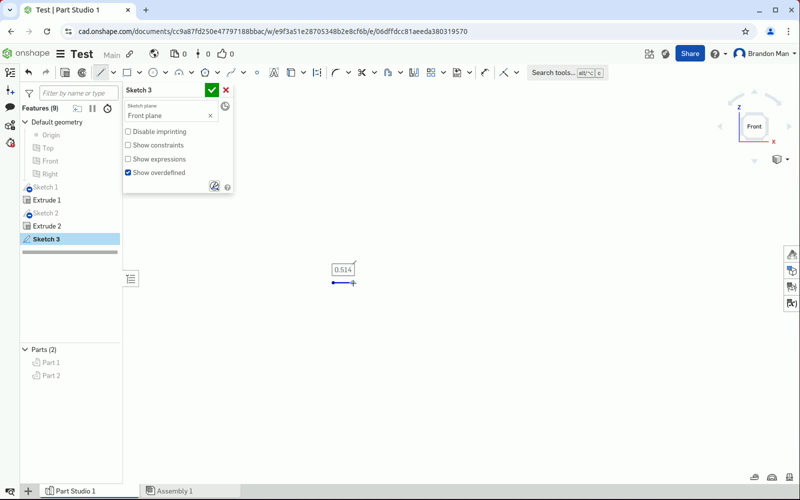
scroll(-6)
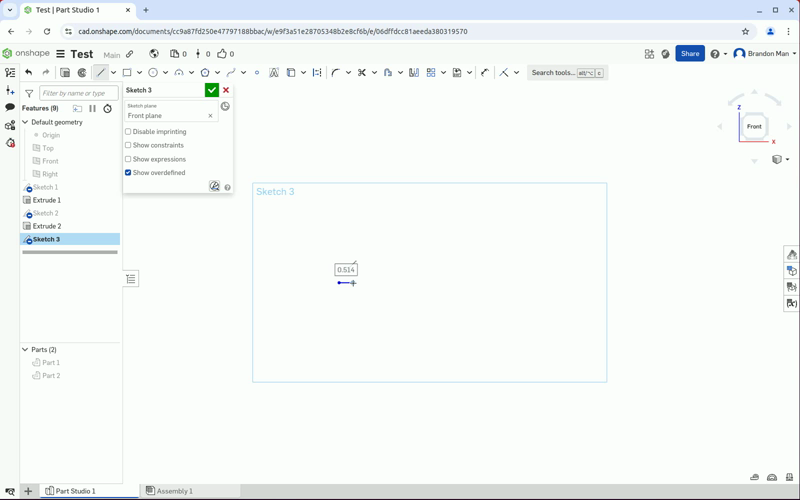
scroll(-6)
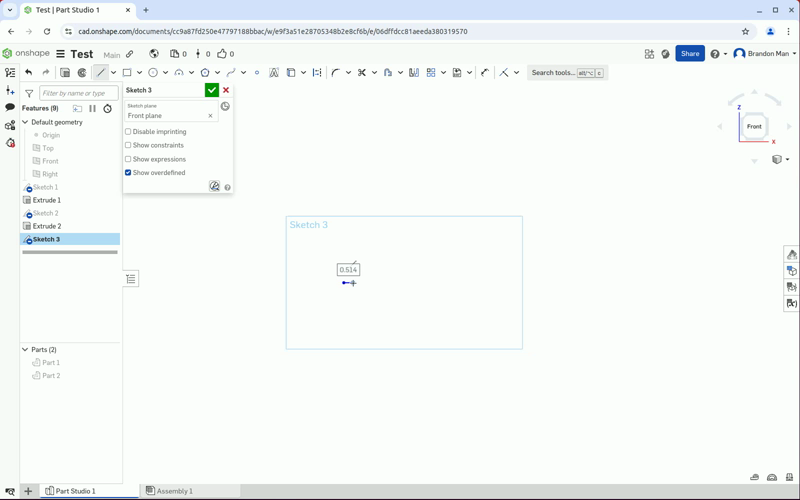
scroll(-6)
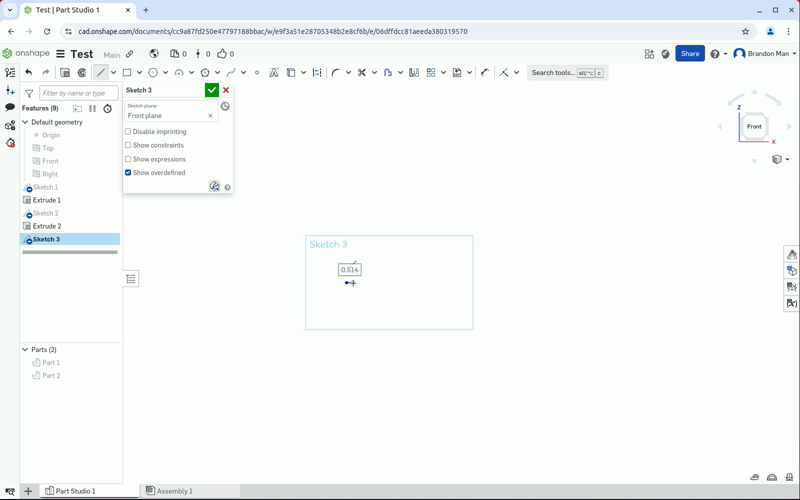
scroll(-6)
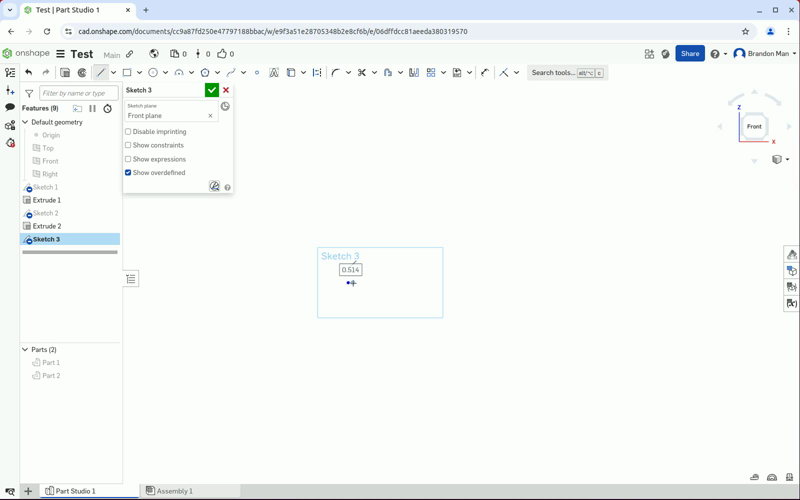
scroll(-6)
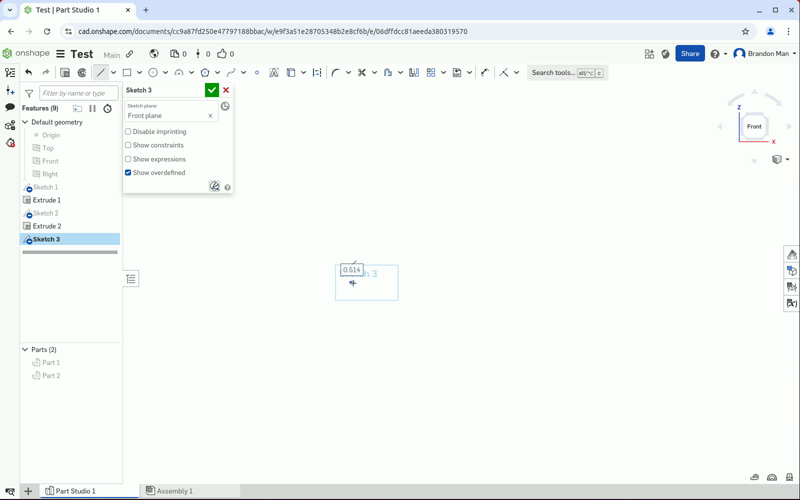
key_up(shift)
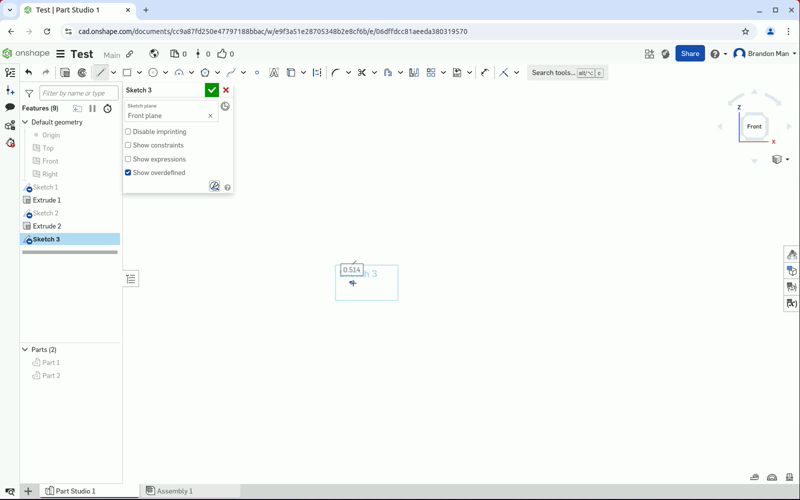
key(esc)
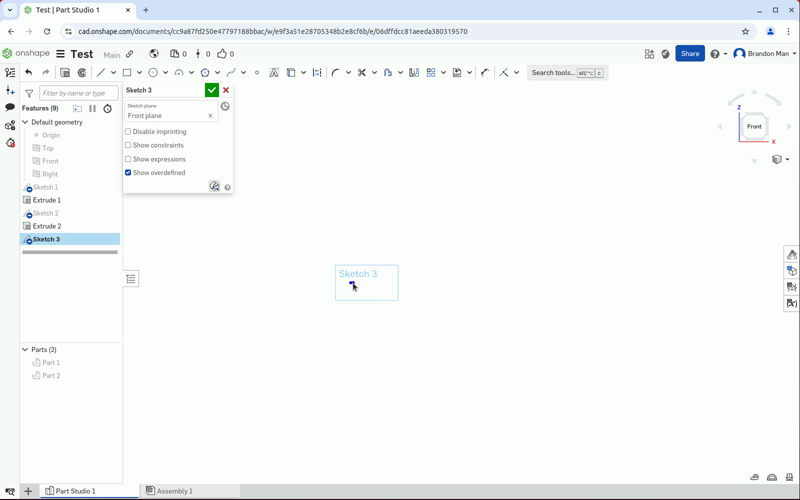
key(a)
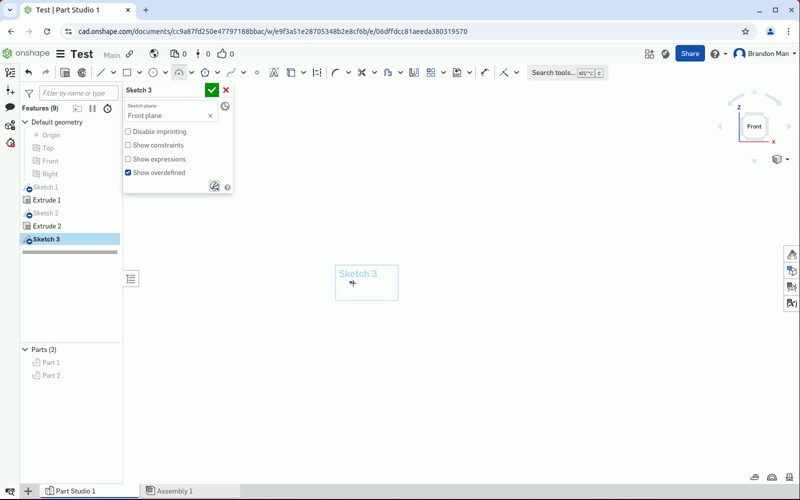
mouse_move(353, 282)
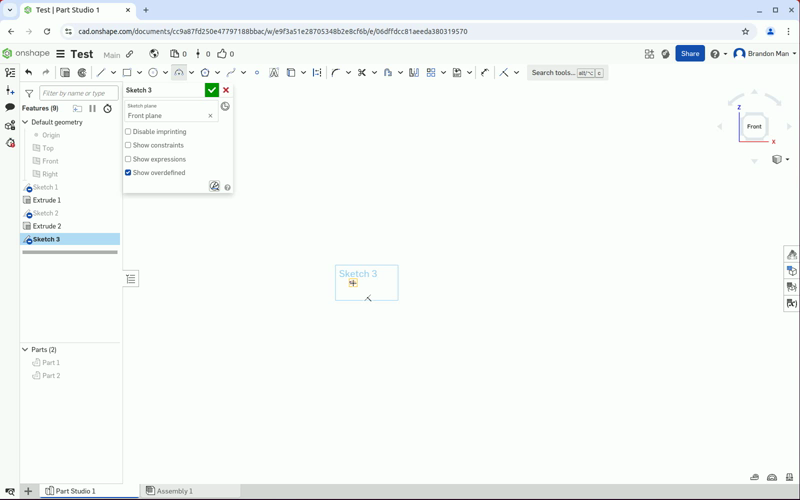
scroll(6)
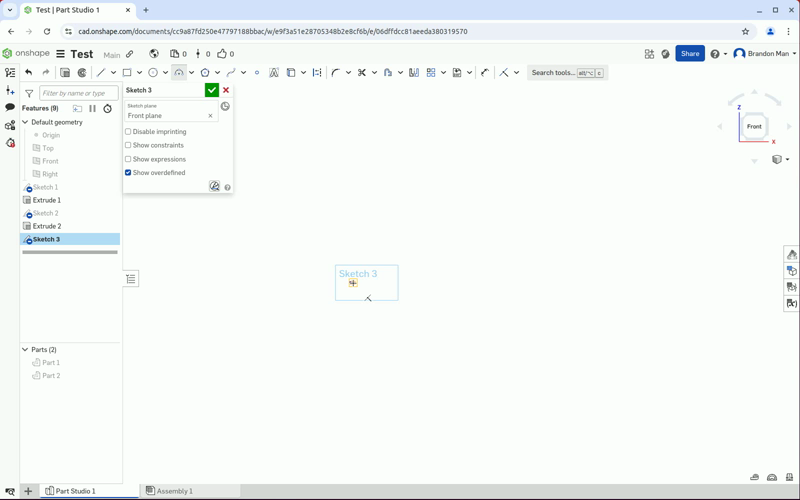
scroll(6)
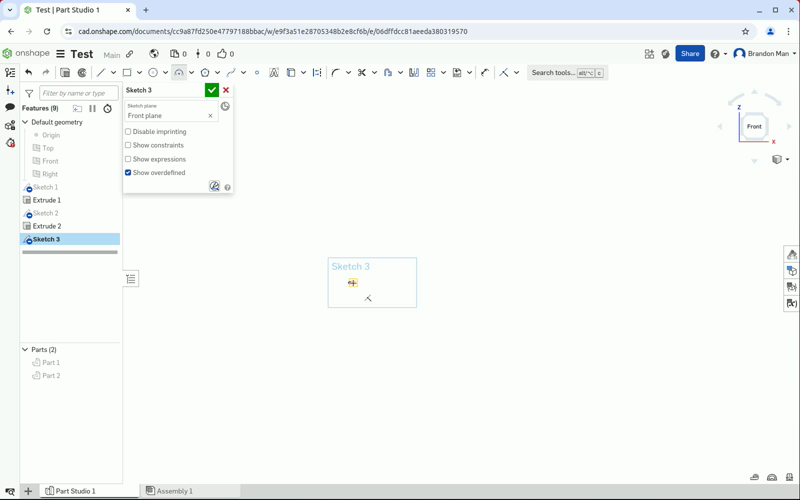
scroll(6)
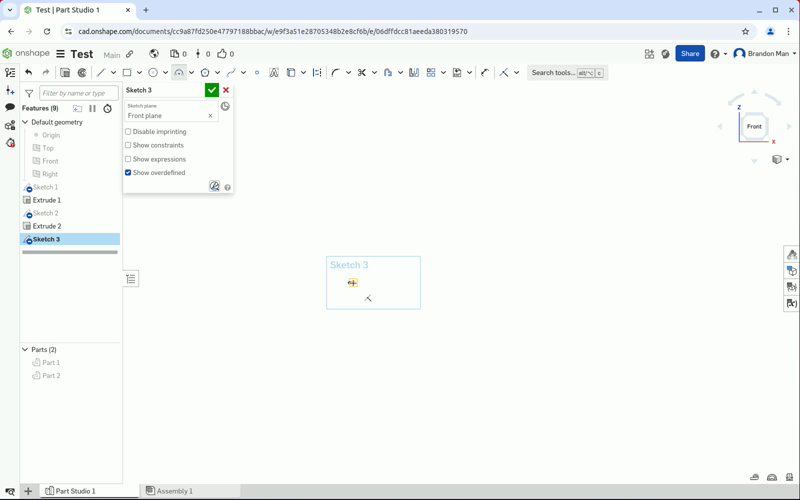
scroll(6)
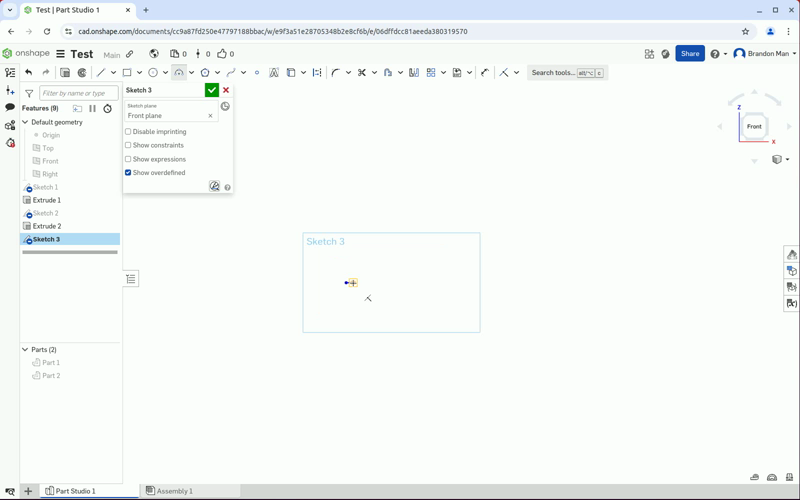
scroll(6)
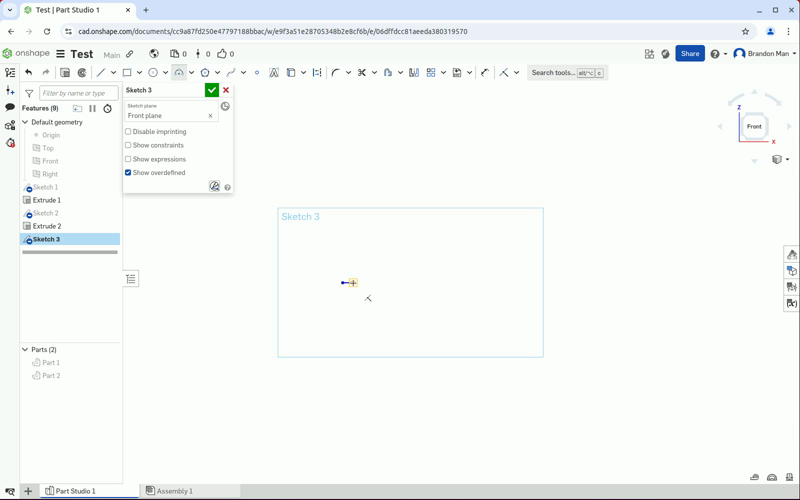
scroll(6)
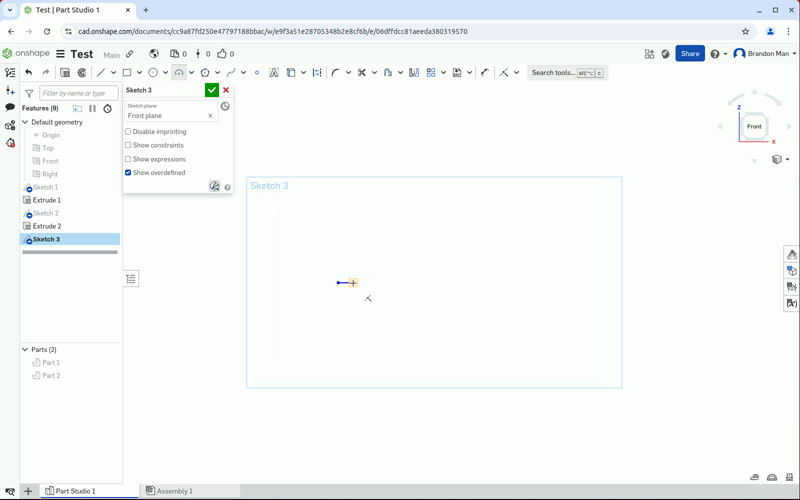
scroll(6)
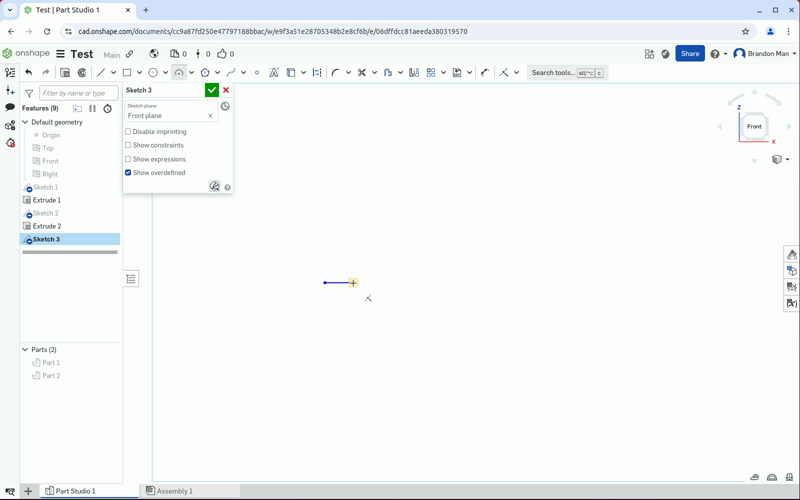
click(353, 282)
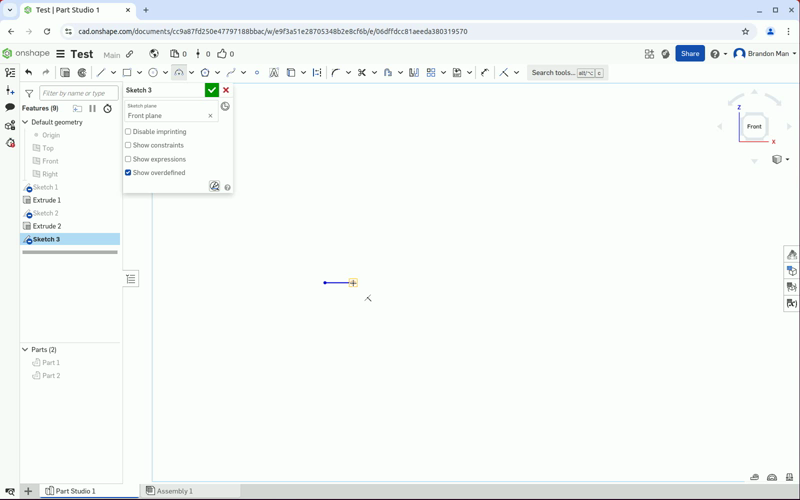
scroll(-6)
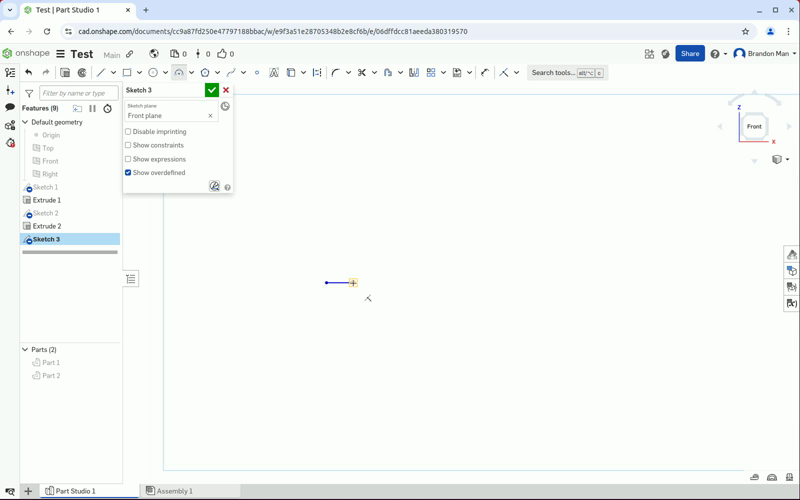
scroll(-6)
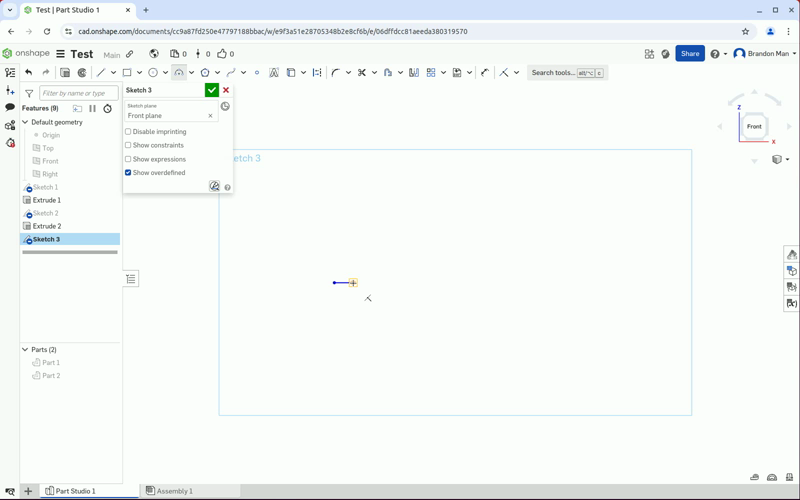
scroll(-6)
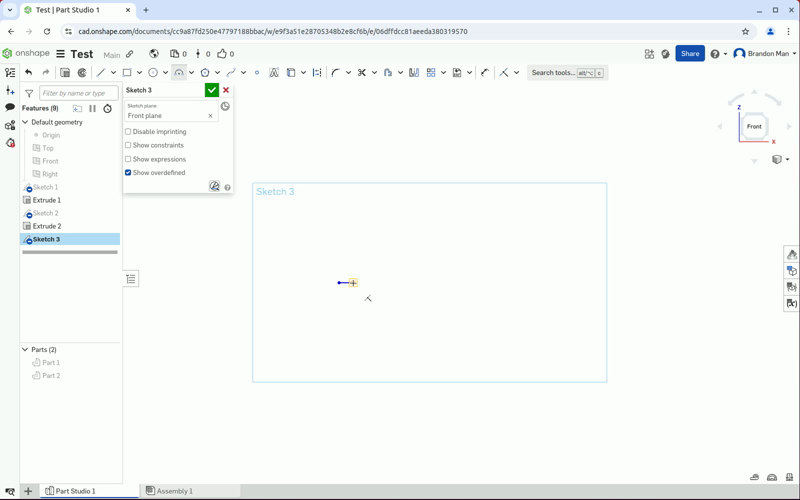
scroll(-6)
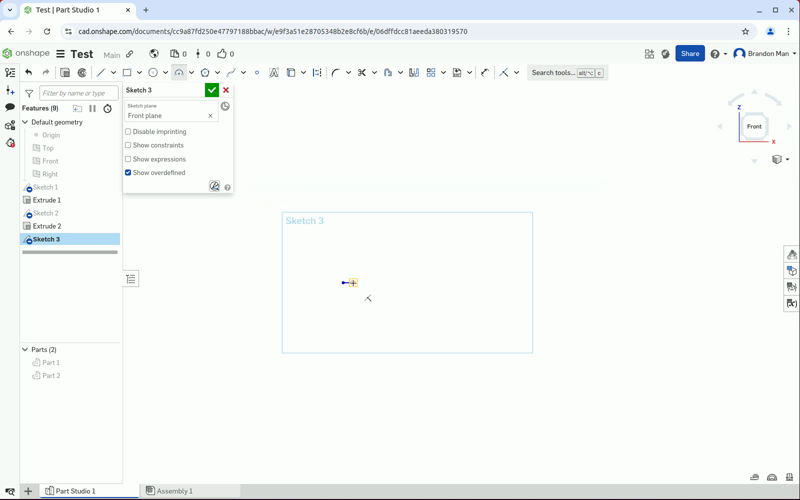
scroll(-6)
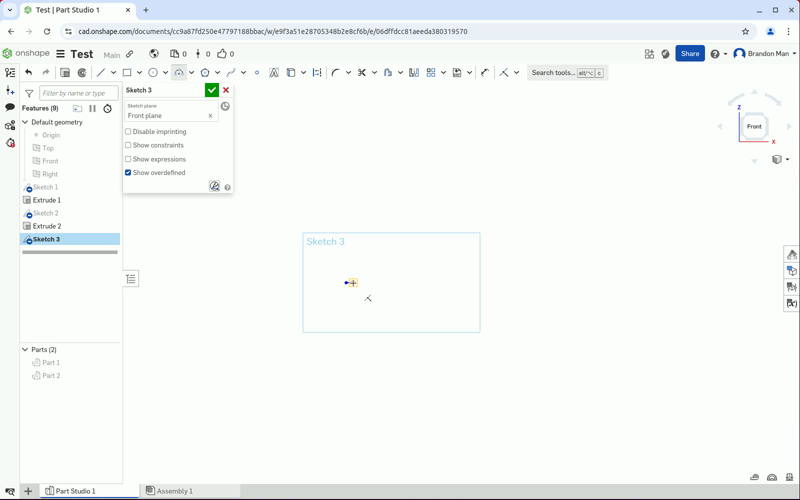
scroll(-6)
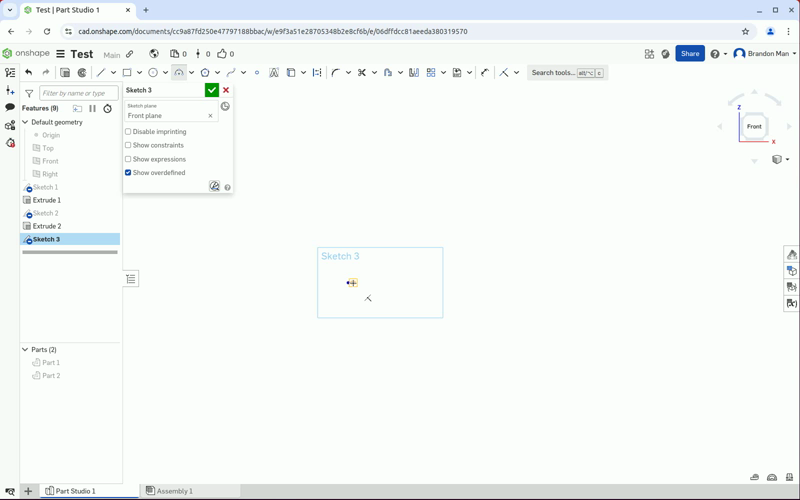
scroll(-6)
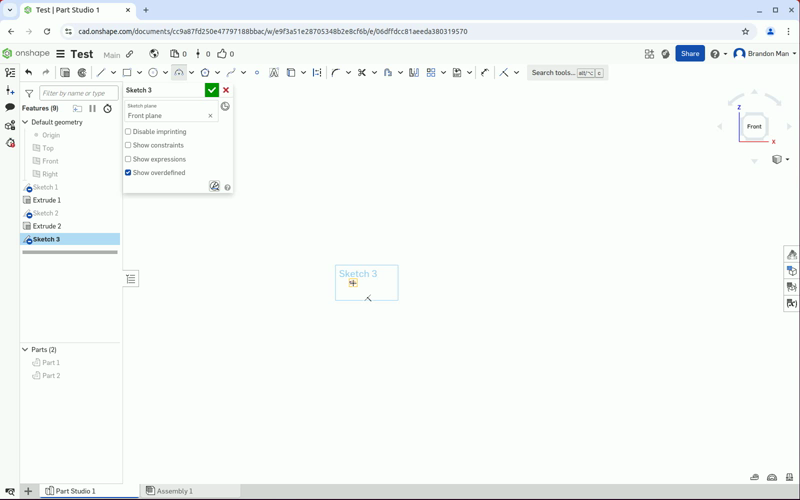
key_down(shift)
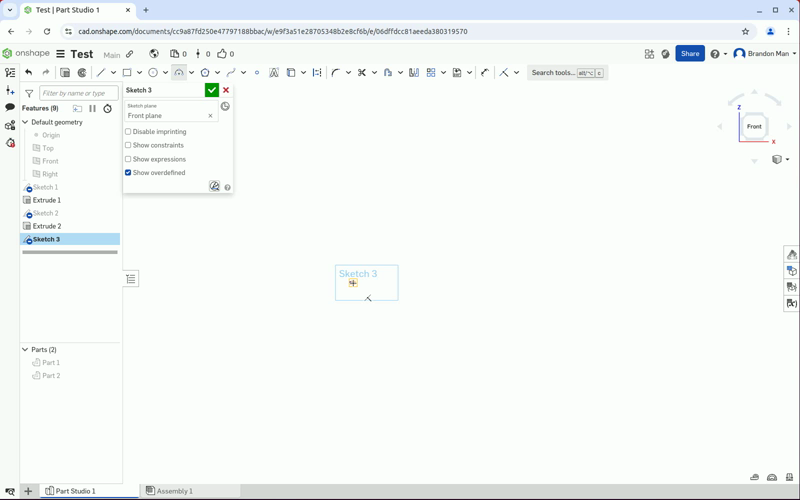
mouse_move(460, 175)
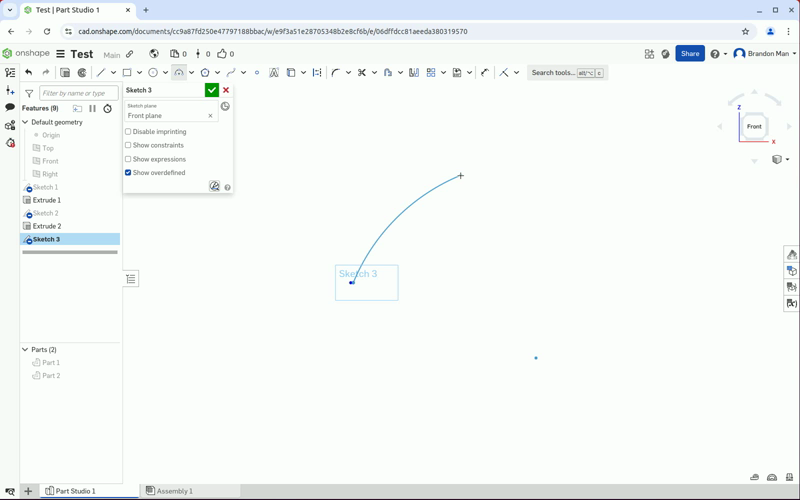
click(460, 175)
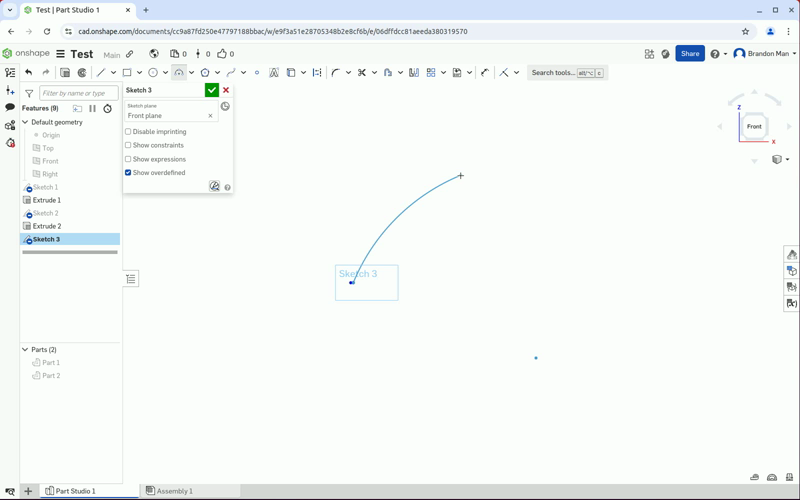
mouse_move(384, 206)
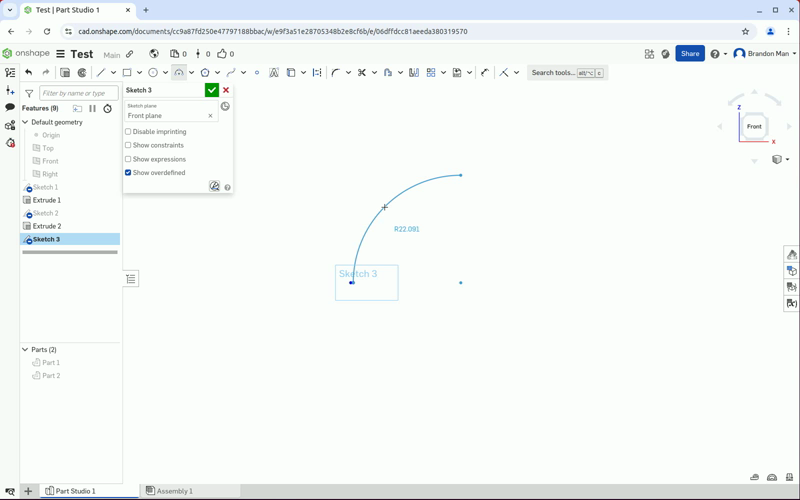
click(384, 206)
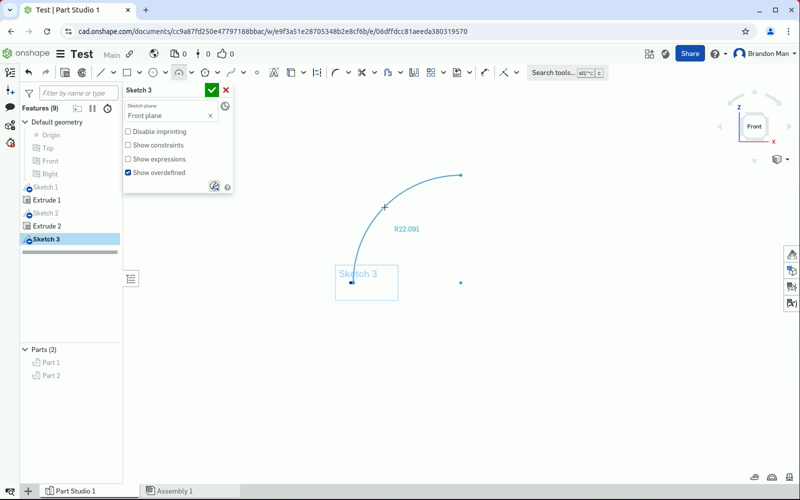
key_up(shift)
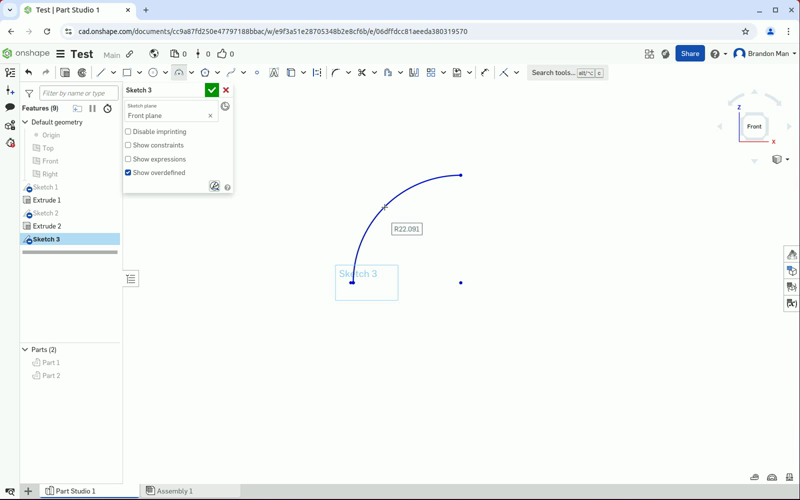
key(esc)
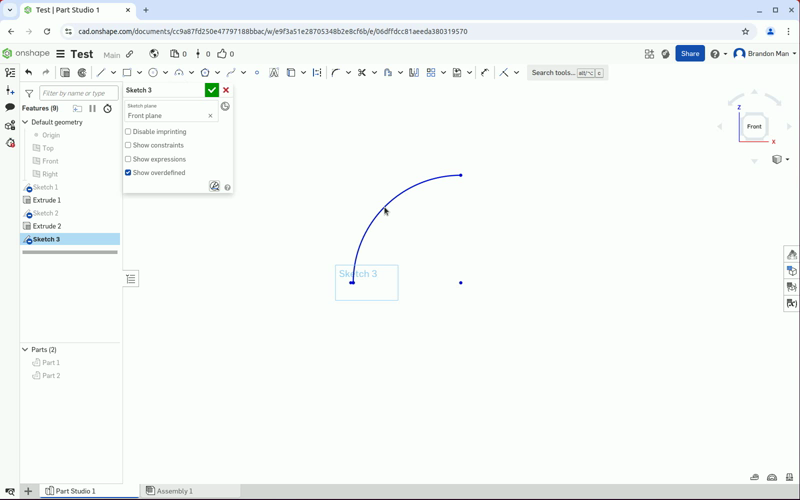
key(l)
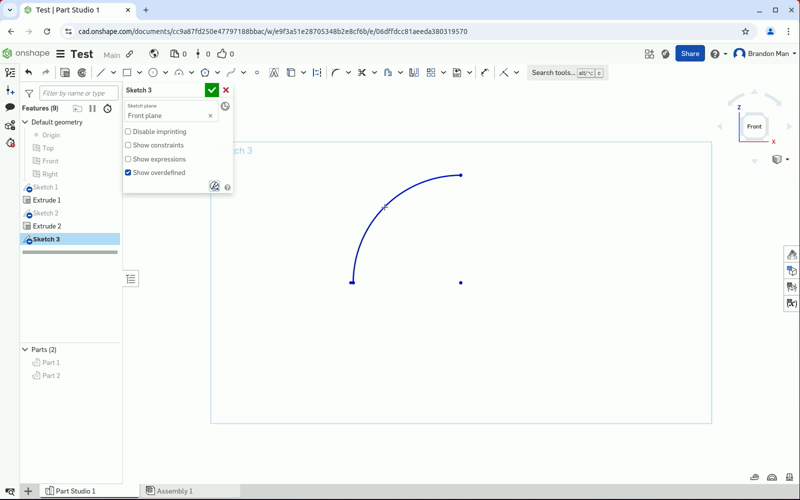
mouse_move(460, 175)
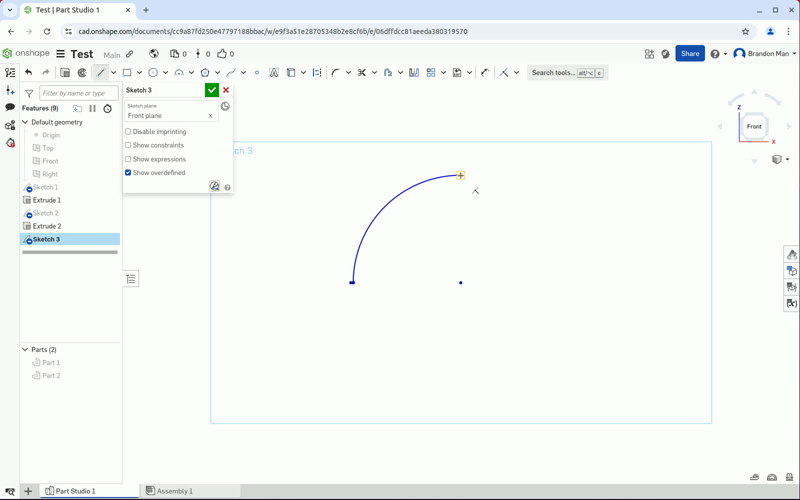
click(460, 175)
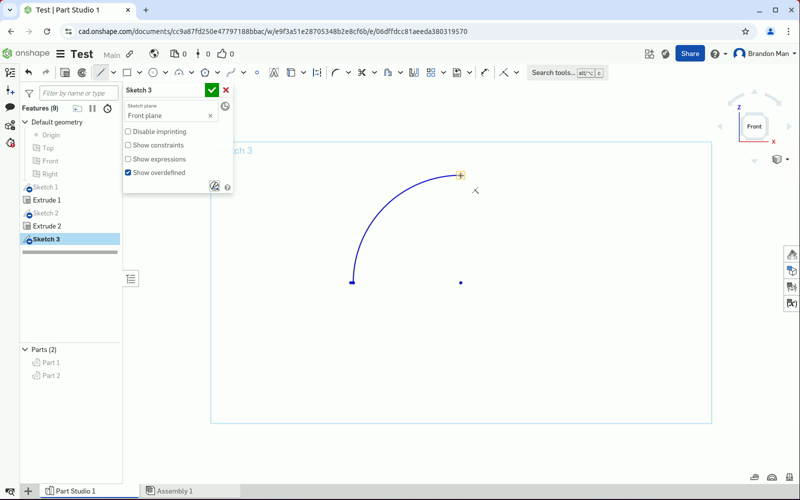
key_down(shift)
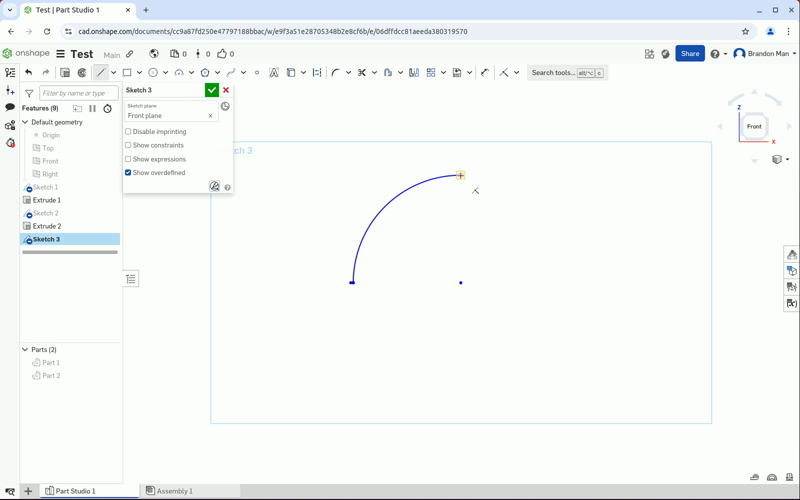
mouse_move(490, 175)
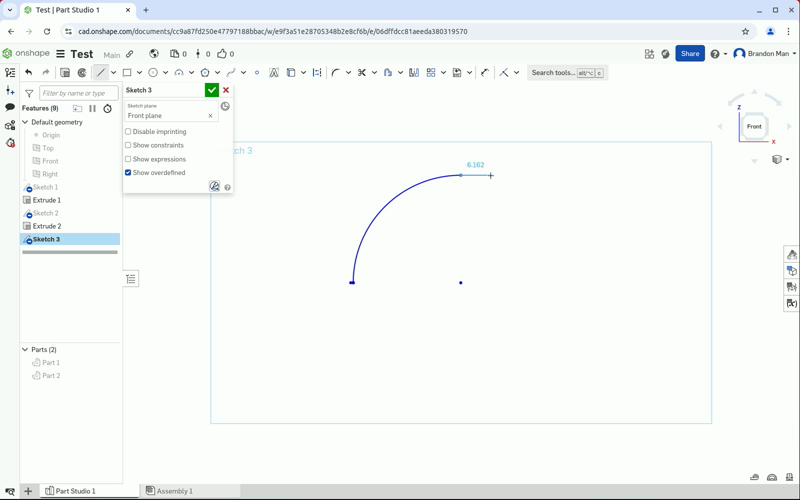
mouse_move(460, 172)
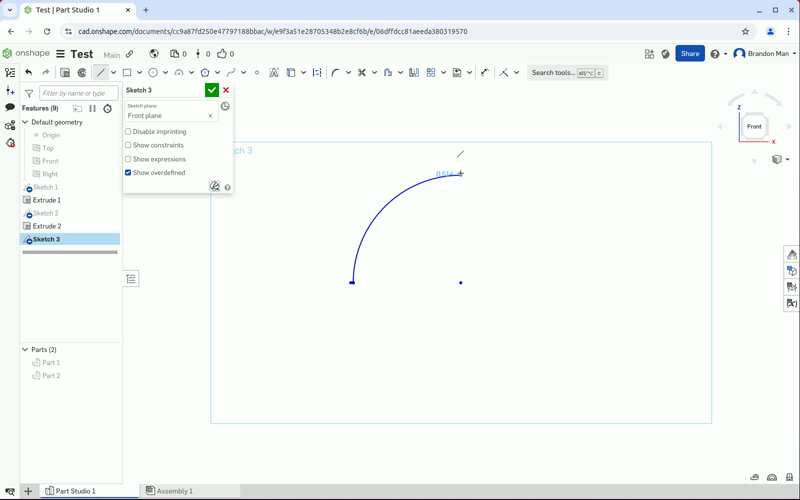
scroll(6)
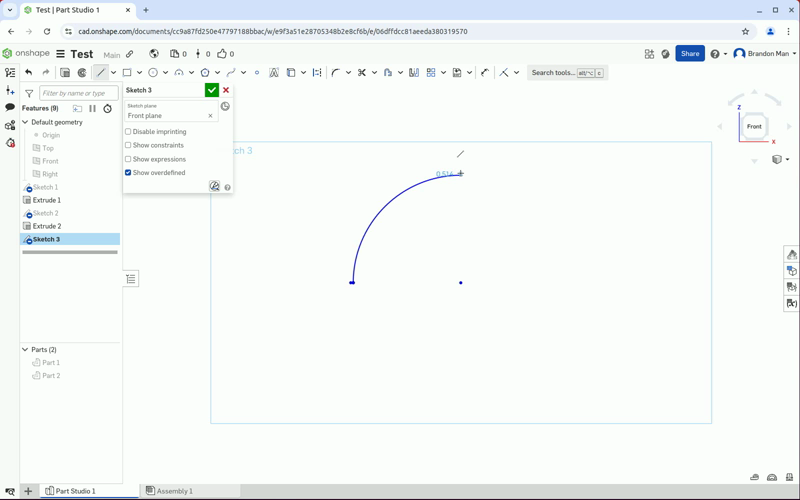
scroll(6)
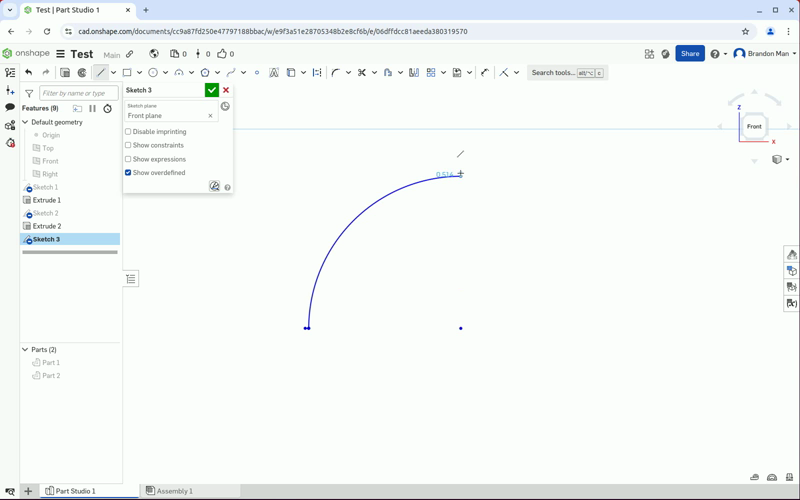
scroll(6)
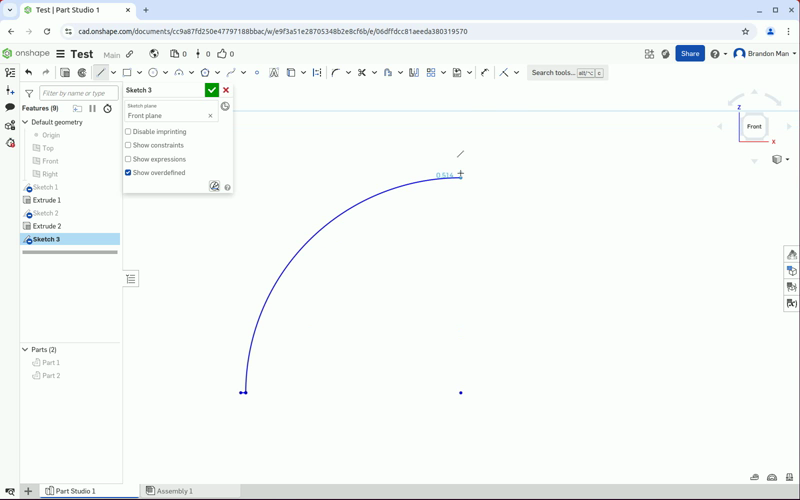
scroll(6)
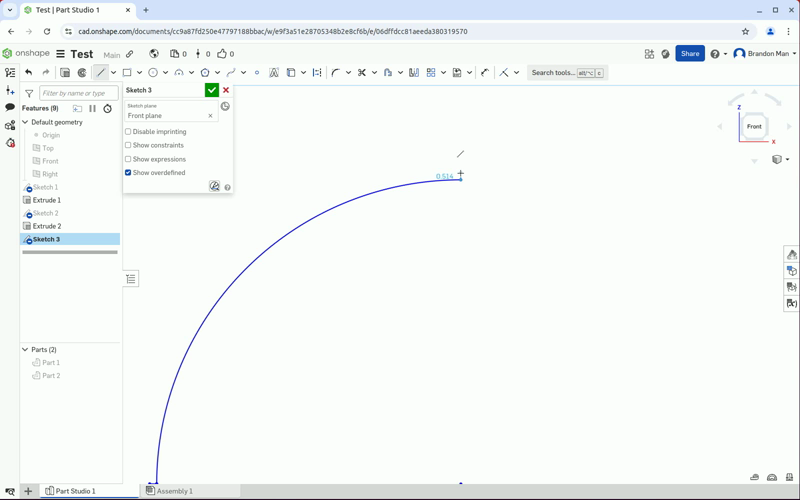
scroll(6)
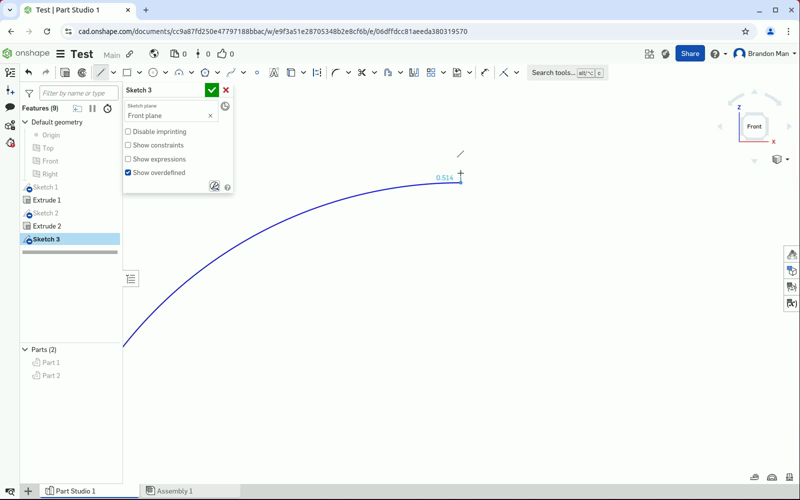
scroll(6)
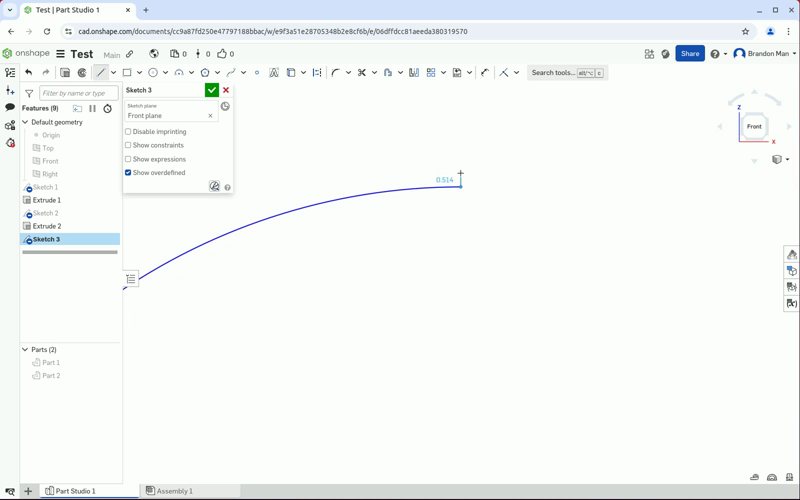
scroll(6)
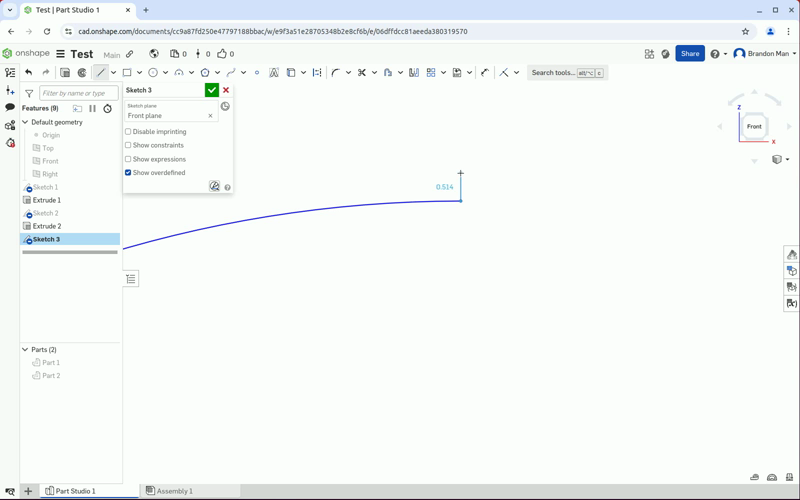
click(460, 172)
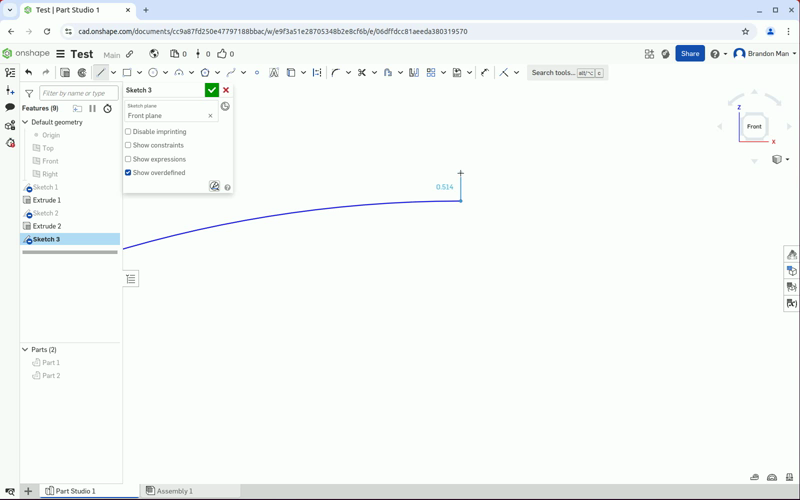
scroll(-6)
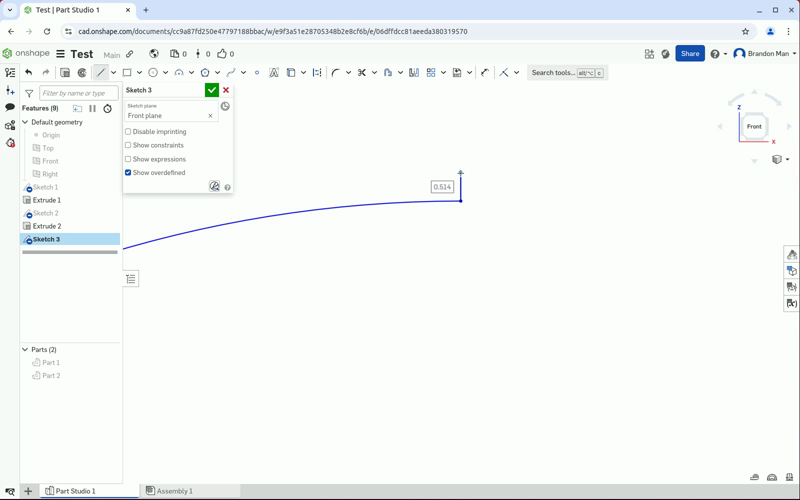
scroll(-6)
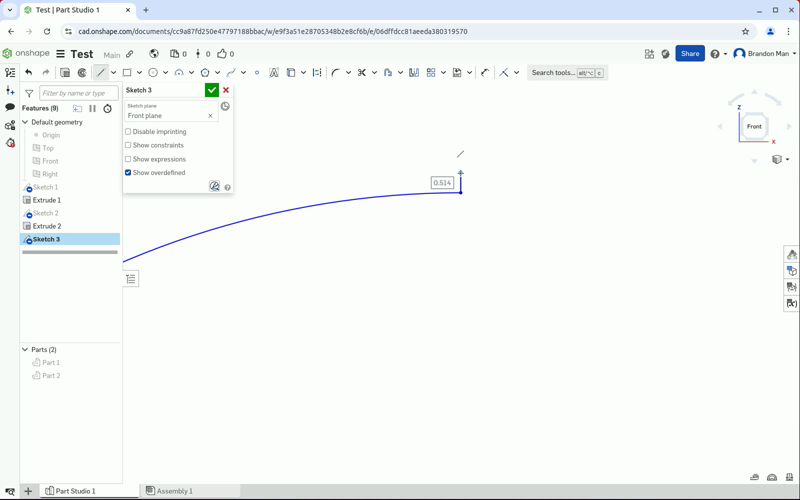
scroll(-6)
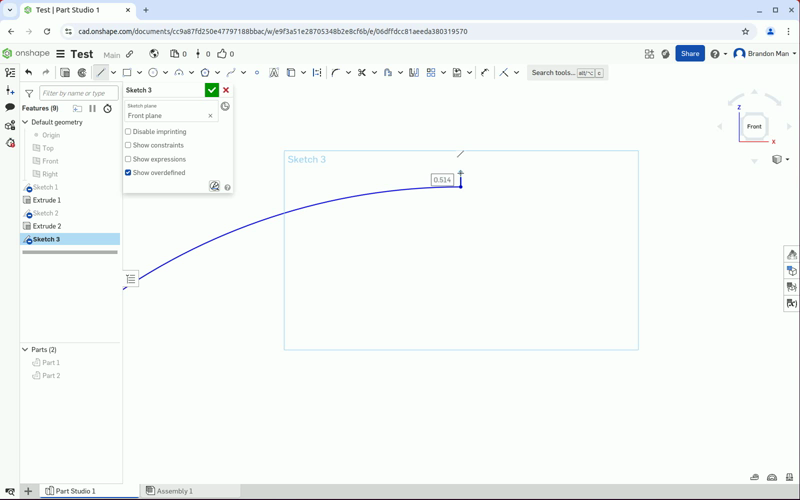
scroll(-6)
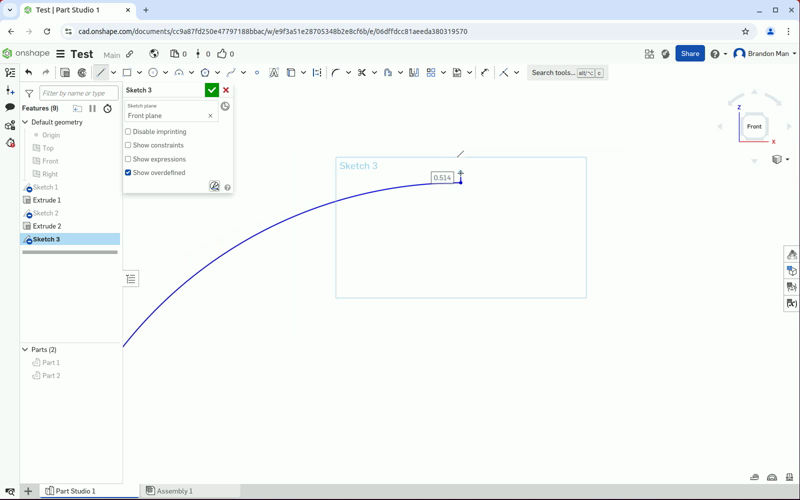
scroll(-6)
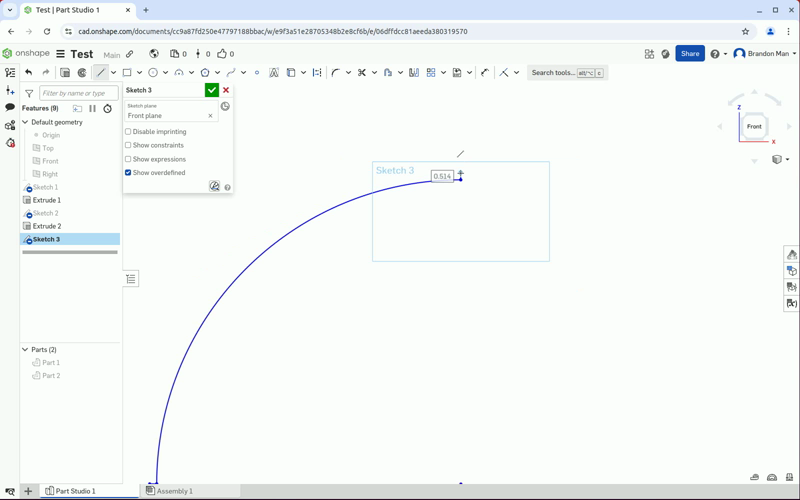
scroll(-6)
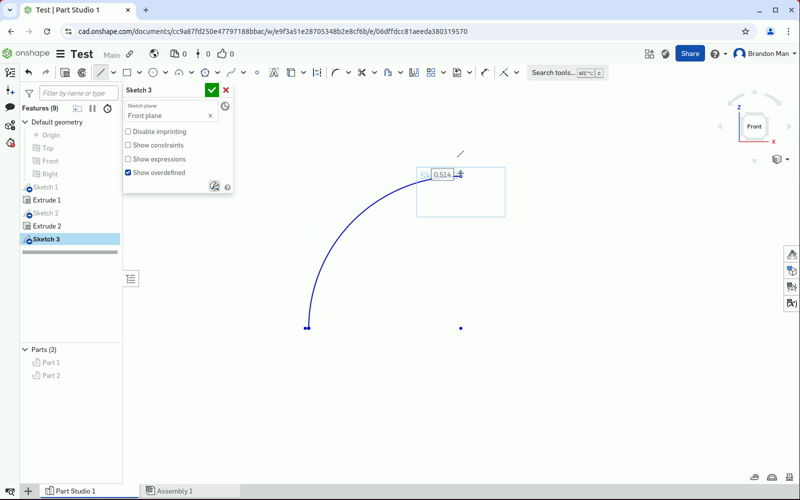
scroll(-6)
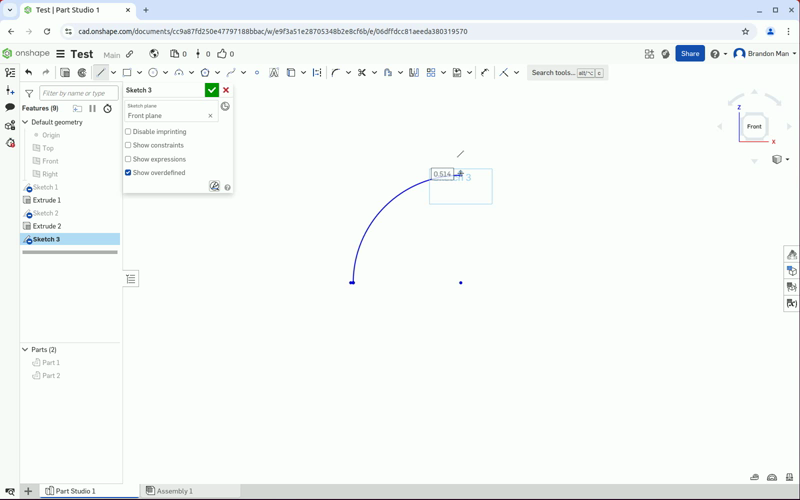
key_up(shift)
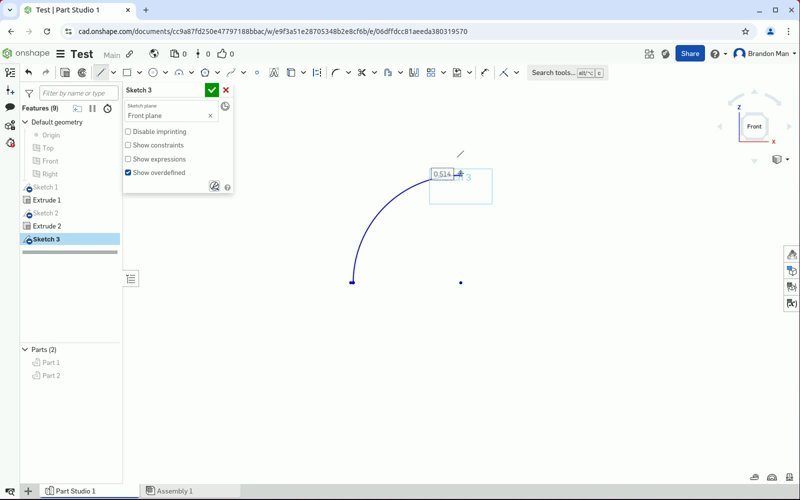
key(esc)
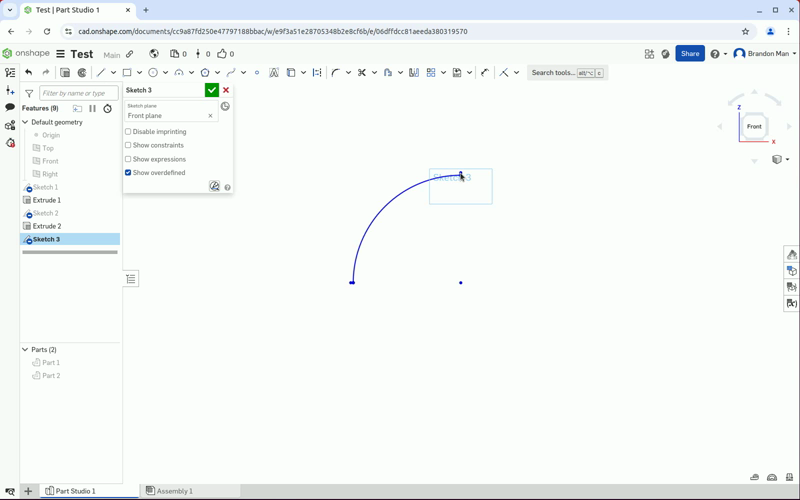
key(a)
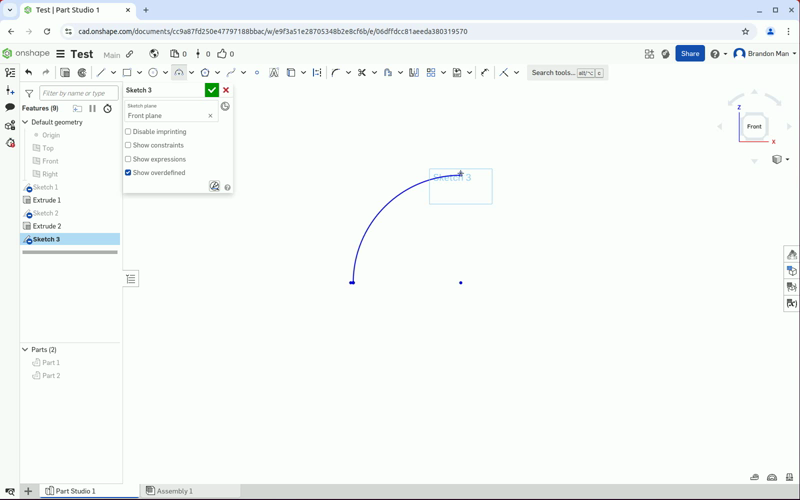
mouse_move(460, 172)
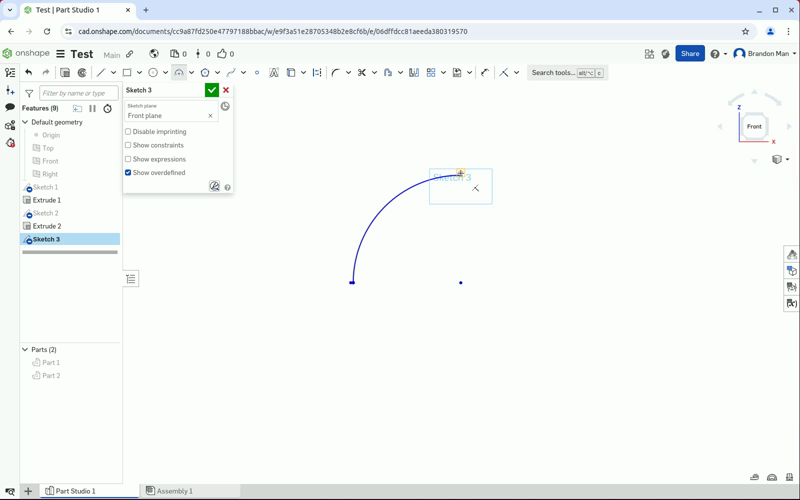
scroll(6)
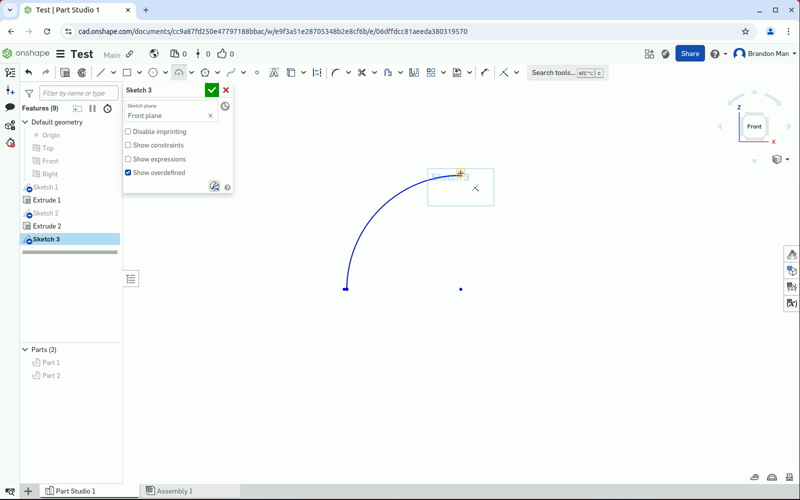
scroll(6)
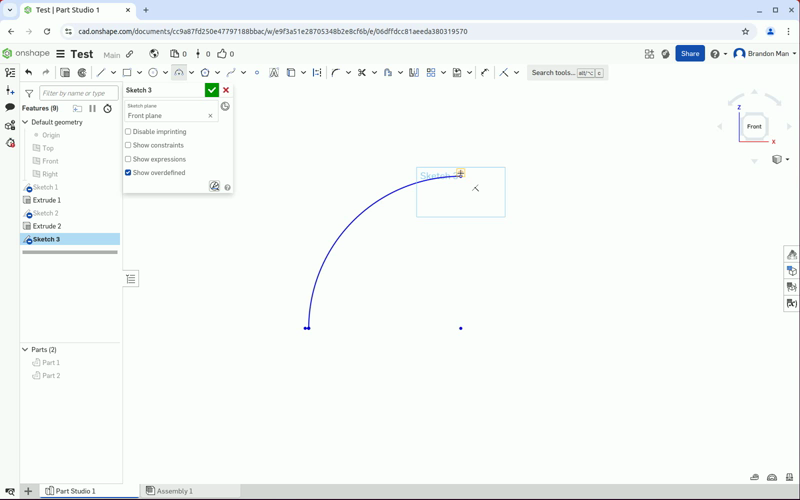
scroll(6)
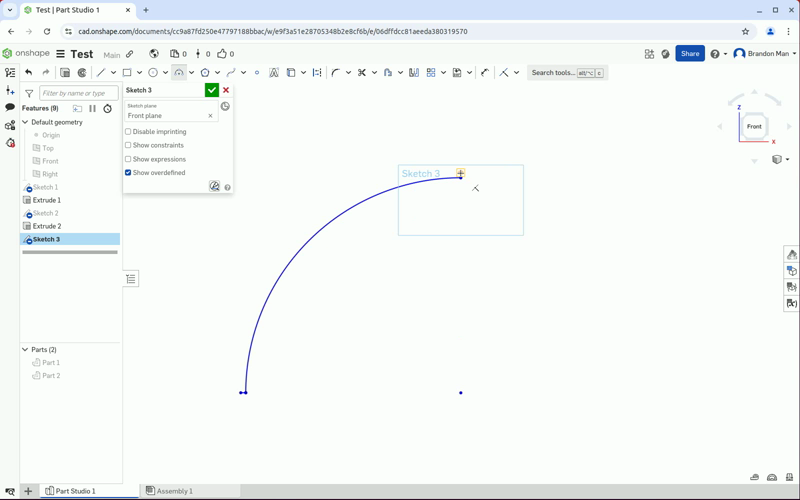
scroll(6)
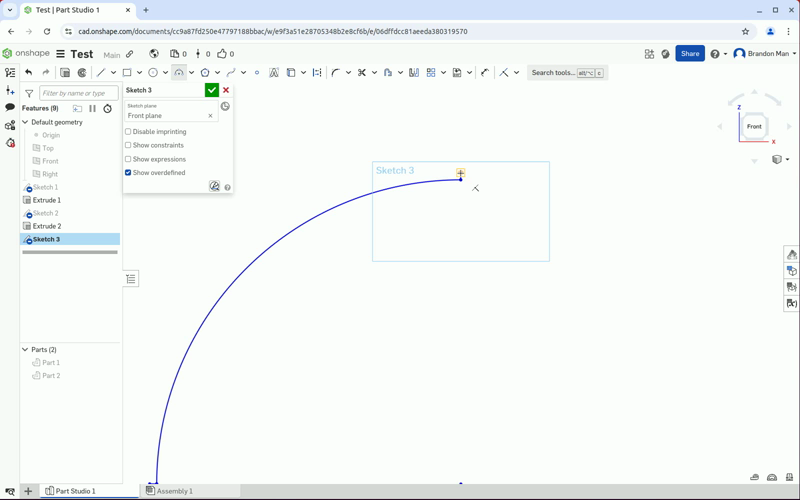
scroll(6)
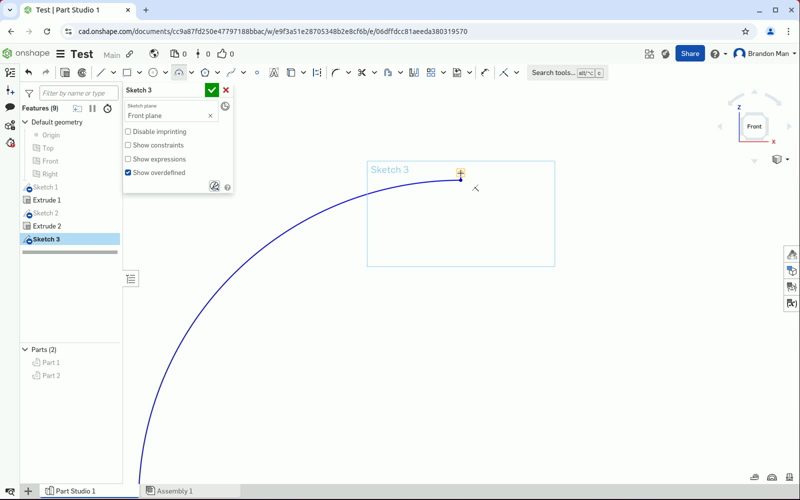
scroll(6)
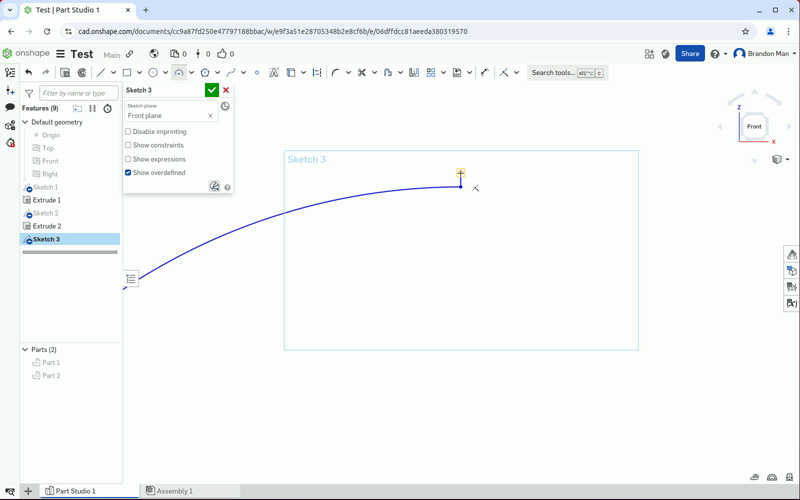
scroll(6)
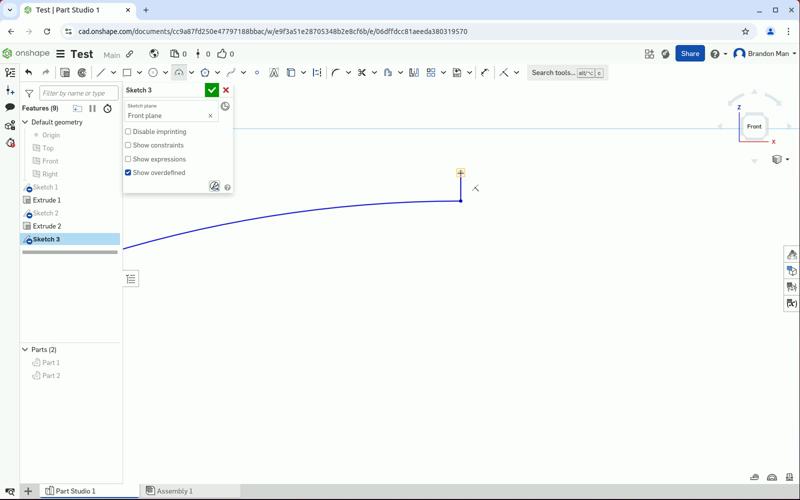
click(460, 172)
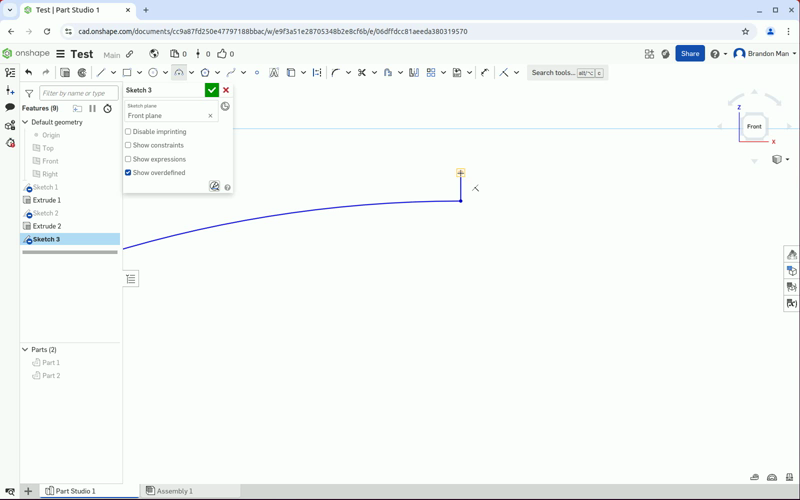
scroll(-6)
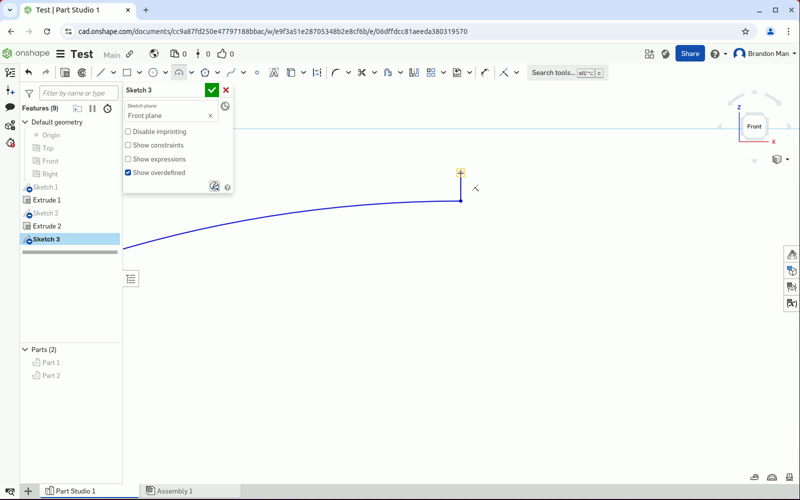
scroll(-6)
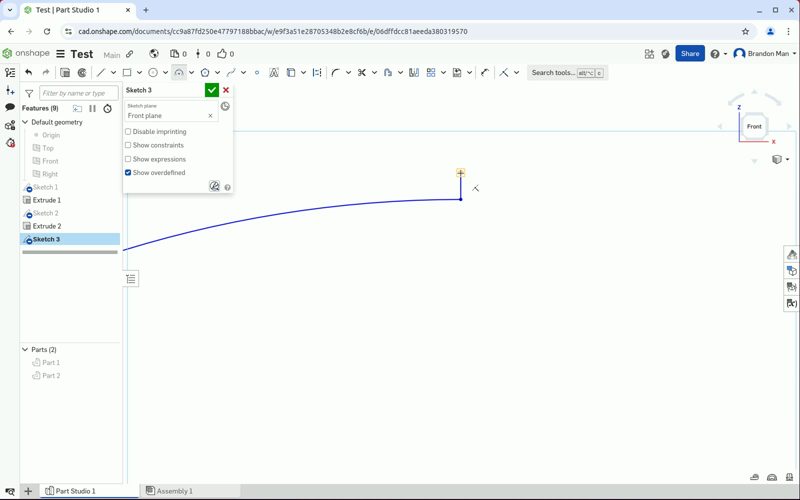
scroll(-6)
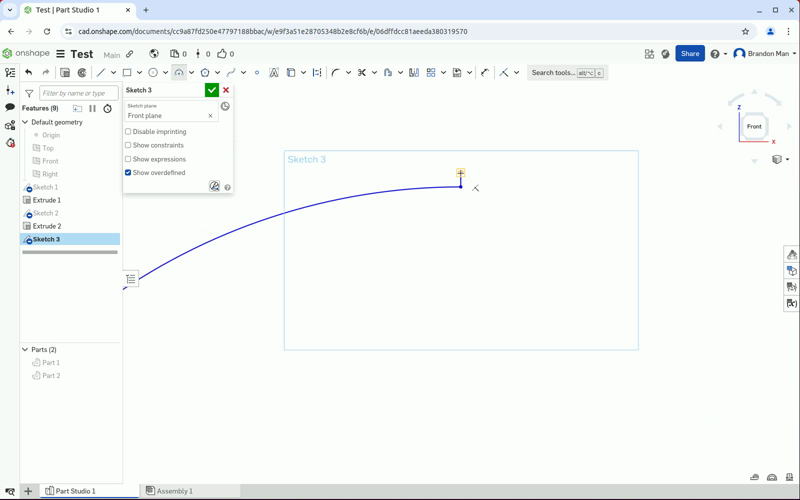
scroll(-6)
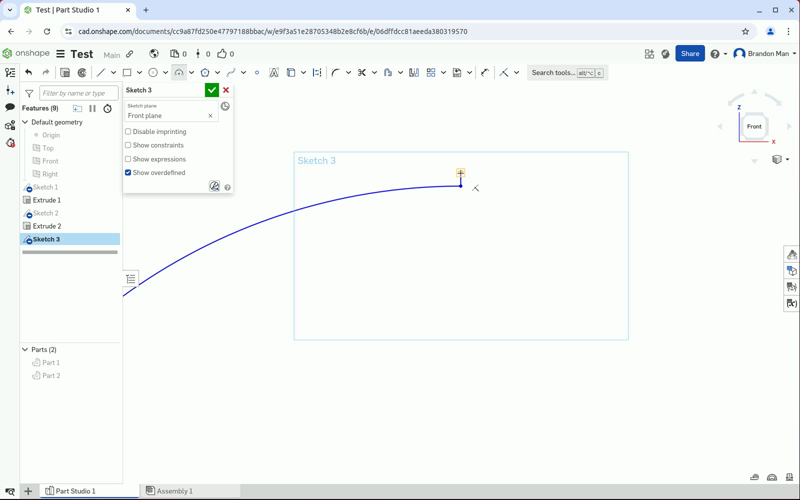
scroll(-6)
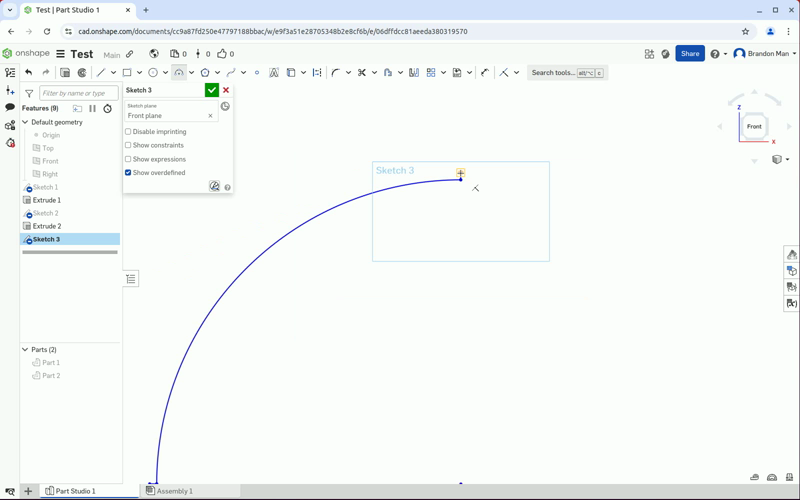
scroll(-6)
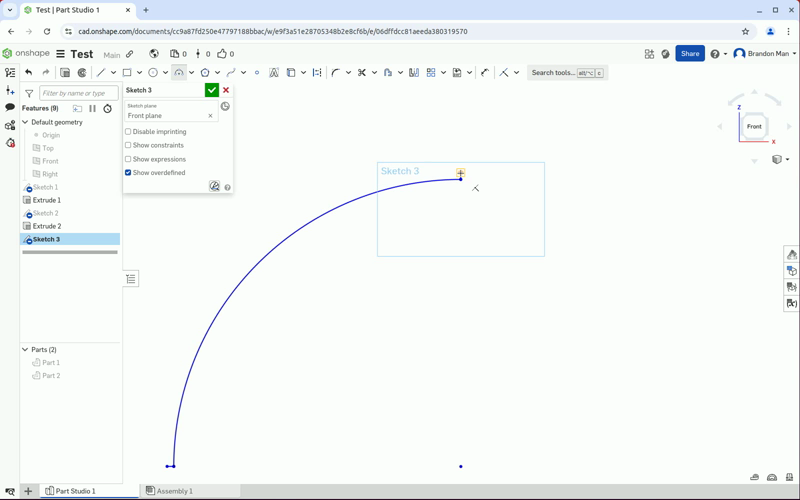
scroll(-6)
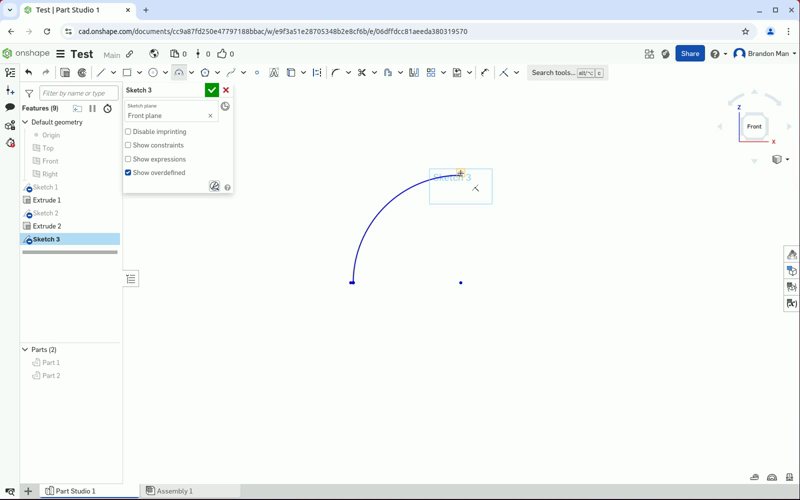
mouse_move(350, 282)
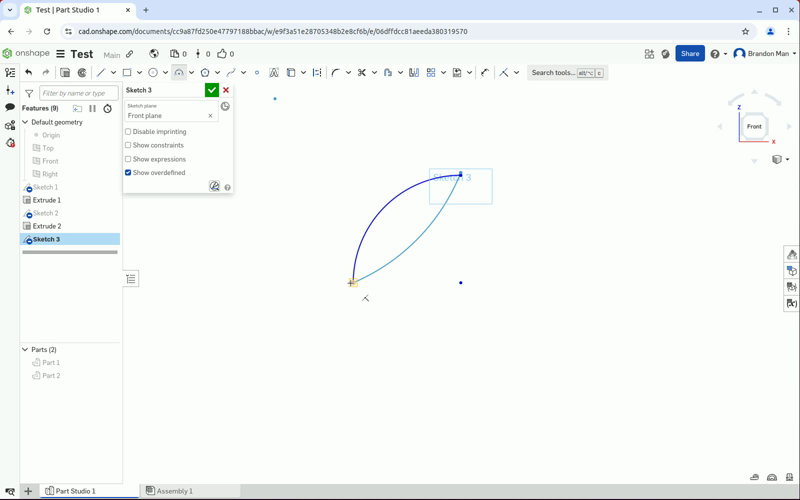
scroll(6)
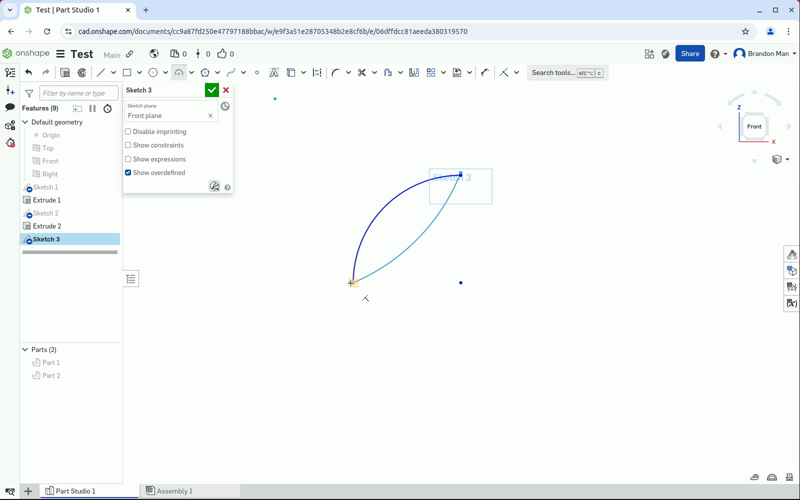
scroll(6)
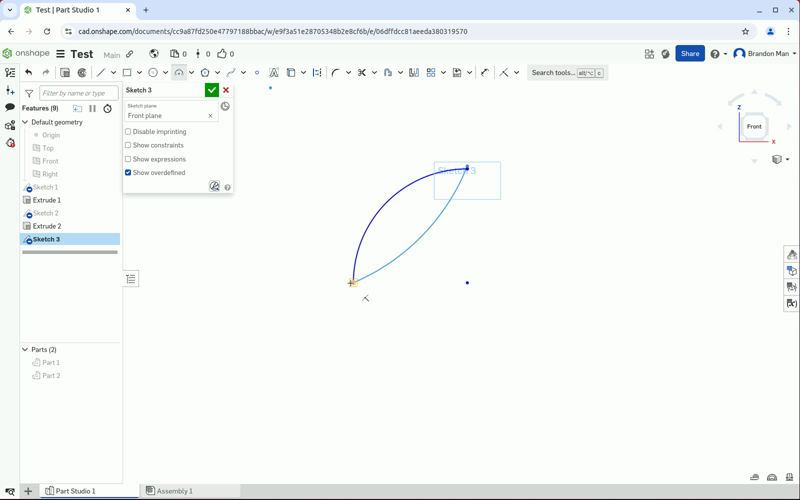
scroll(6)
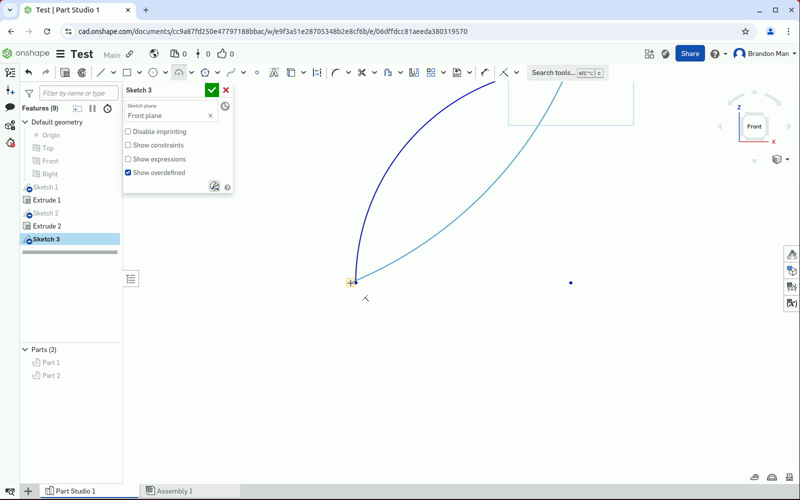
scroll(6)
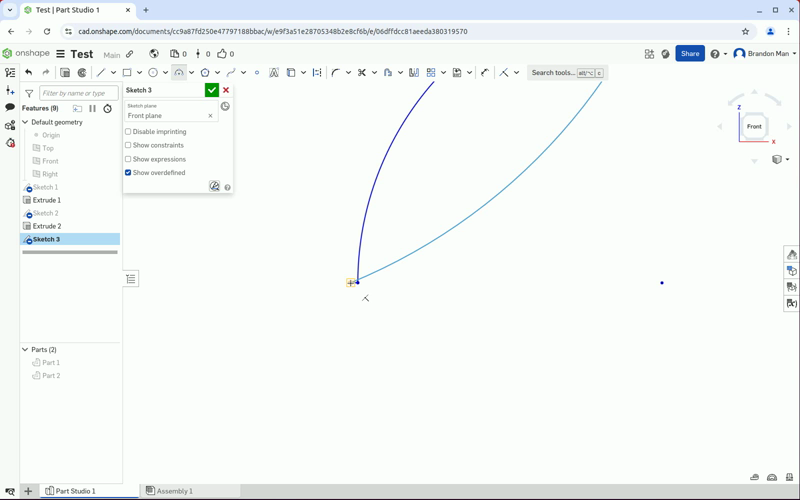
scroll(6)
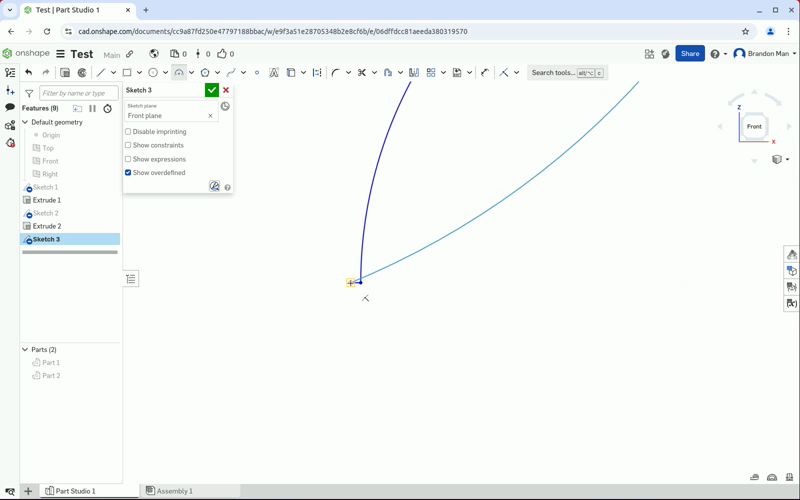
scroll(6)
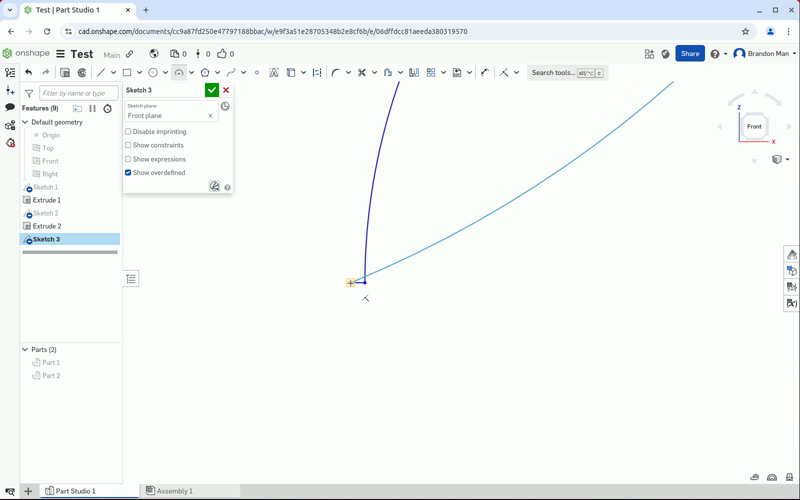
scroll(6)
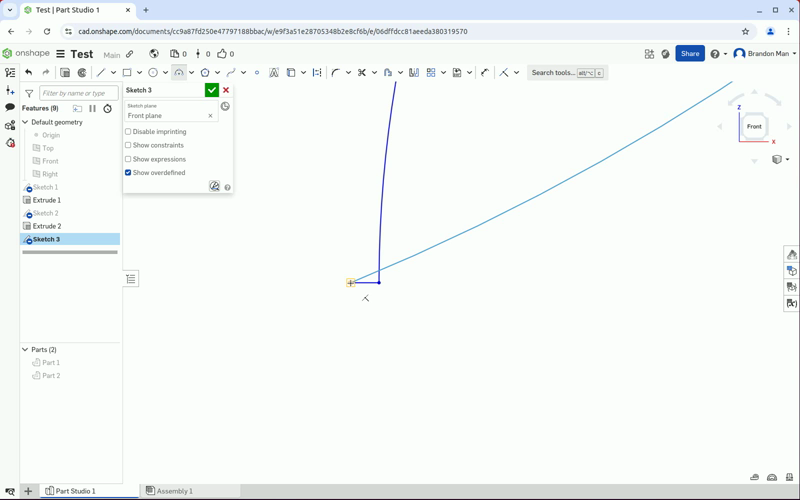
click(350, 282)
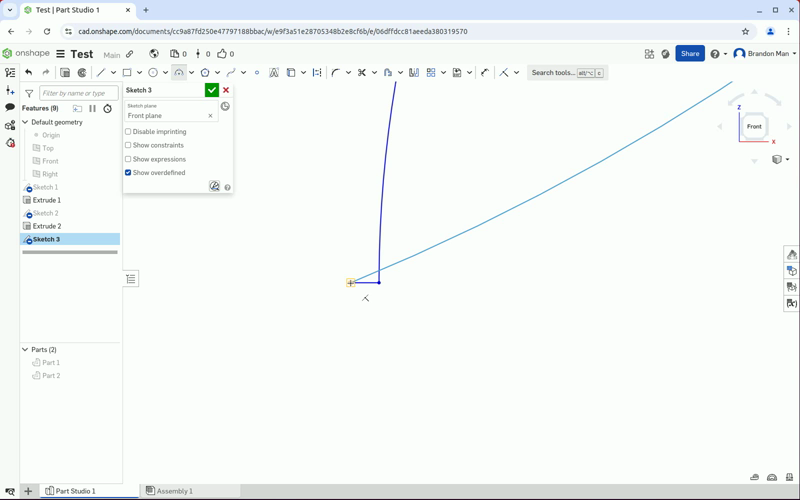
scroll(-6)
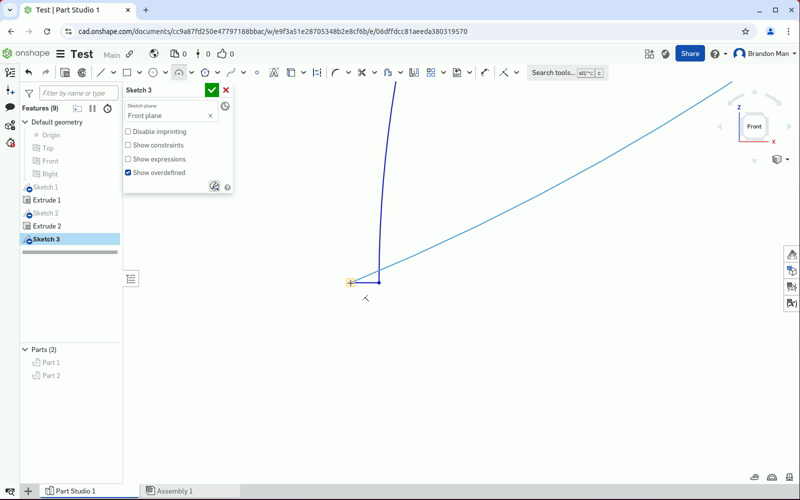
scroll(-6)
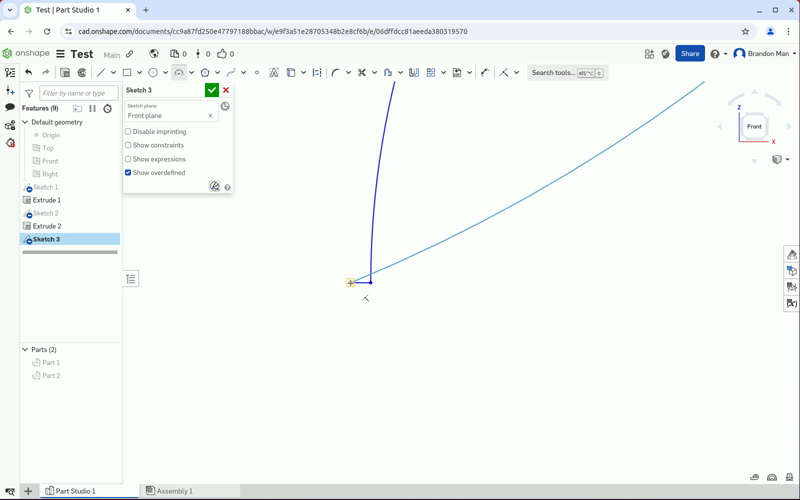
scroll(-6)
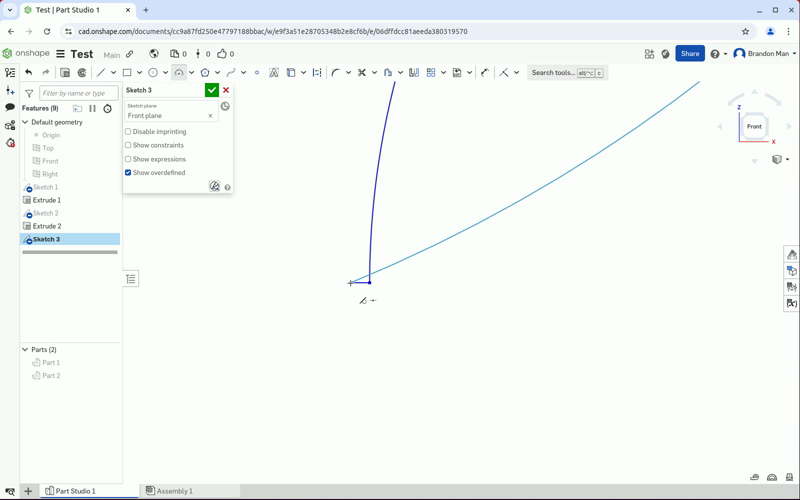
scroll(-6)
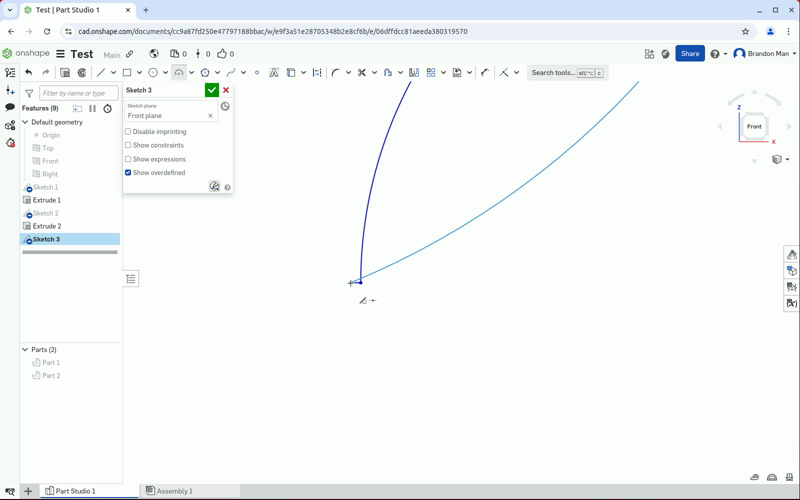
scroll(-6)
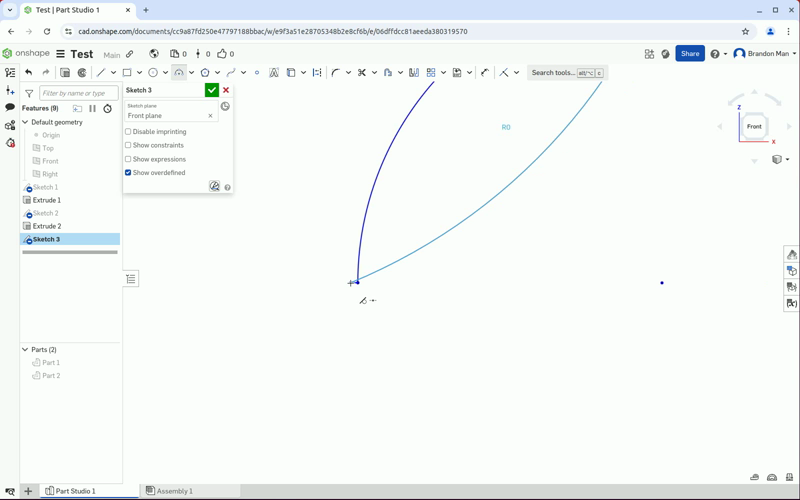
scroll(-6)
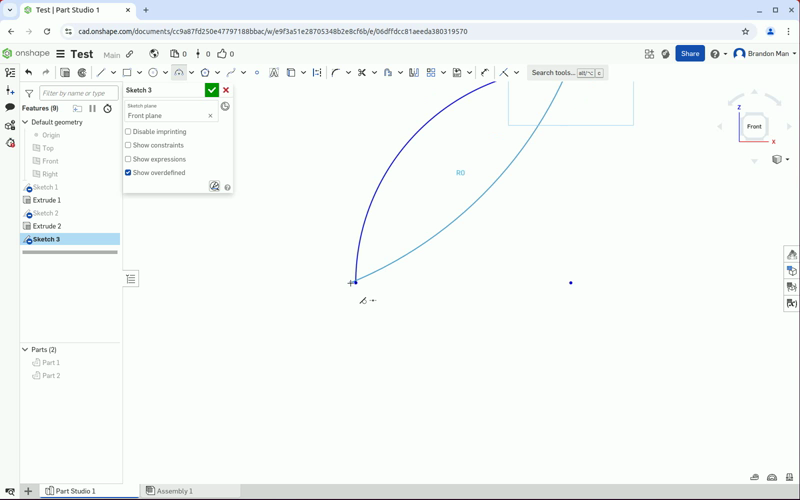
scroll(-6)
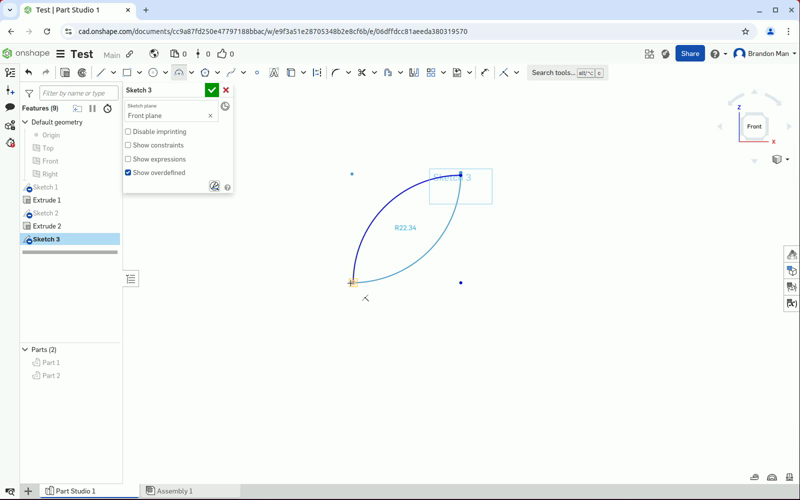
key_down(shift)
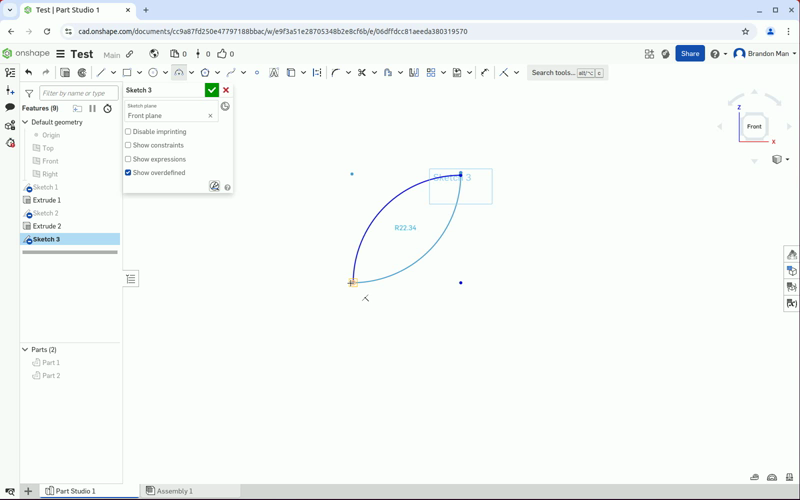
mouse_move(383, 204)
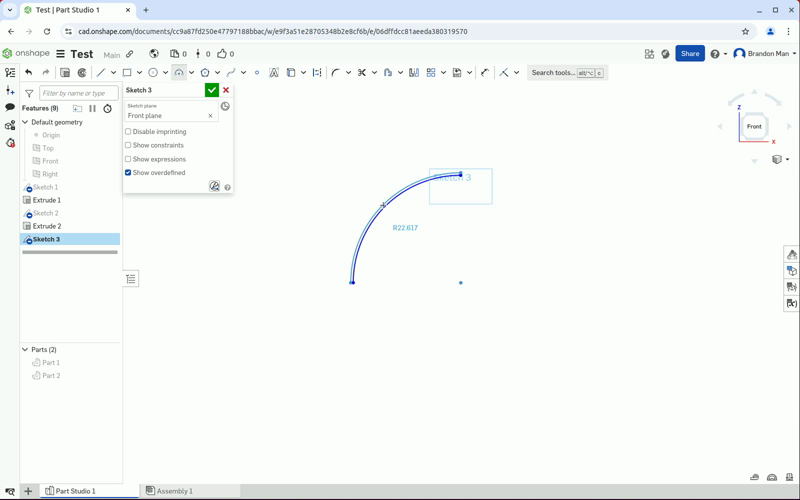
scroll(6)
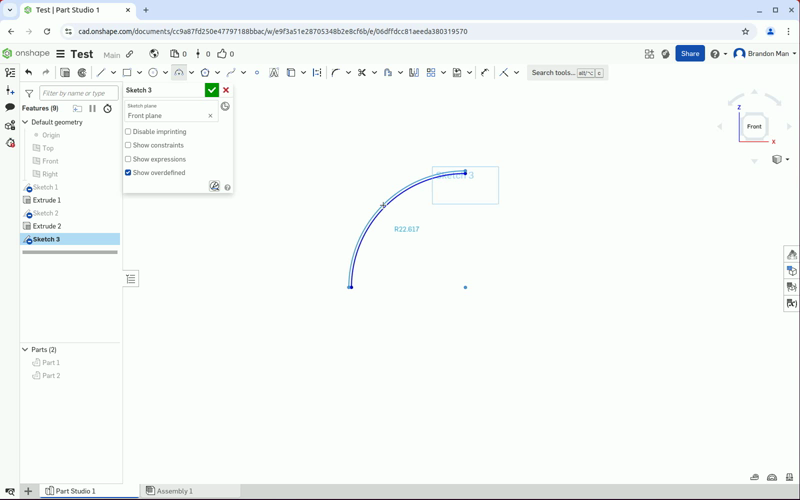
scroll(6)
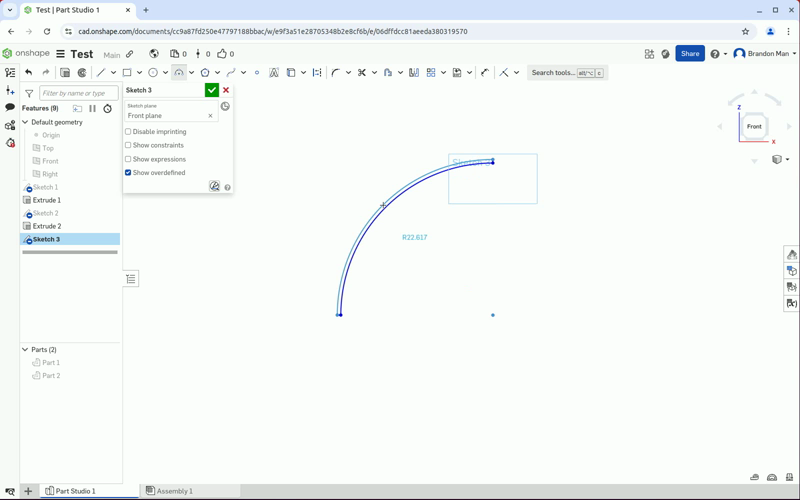
scroll(6)
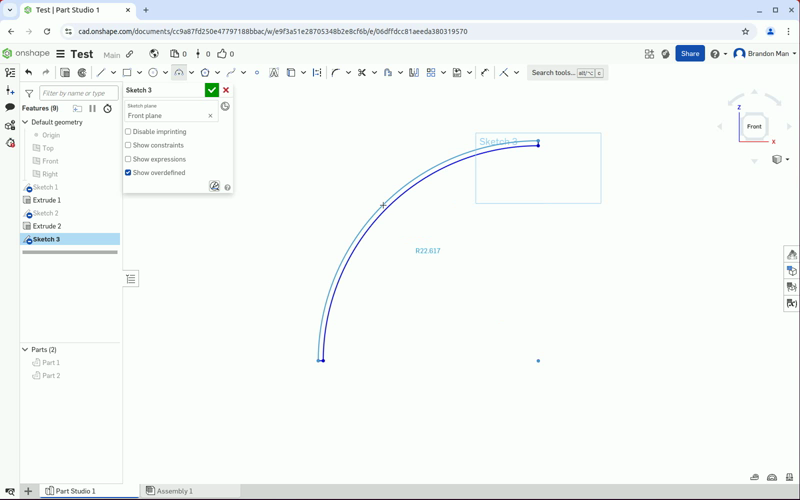
scroll(6)
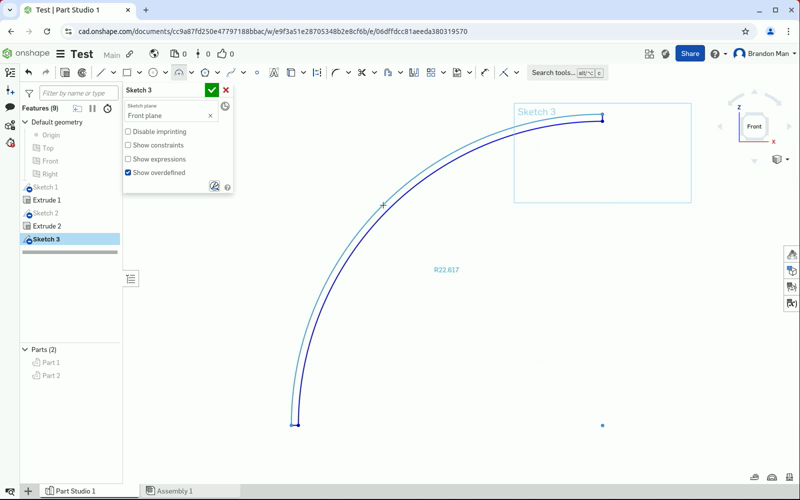
scroll(6)
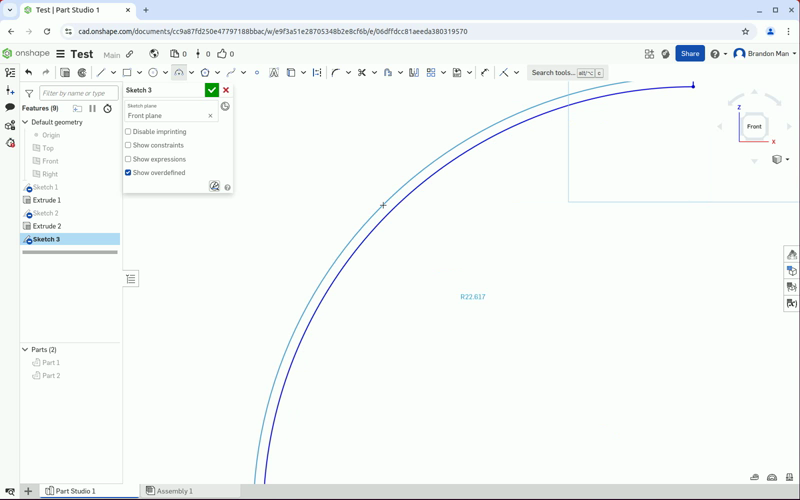
scroll(6)
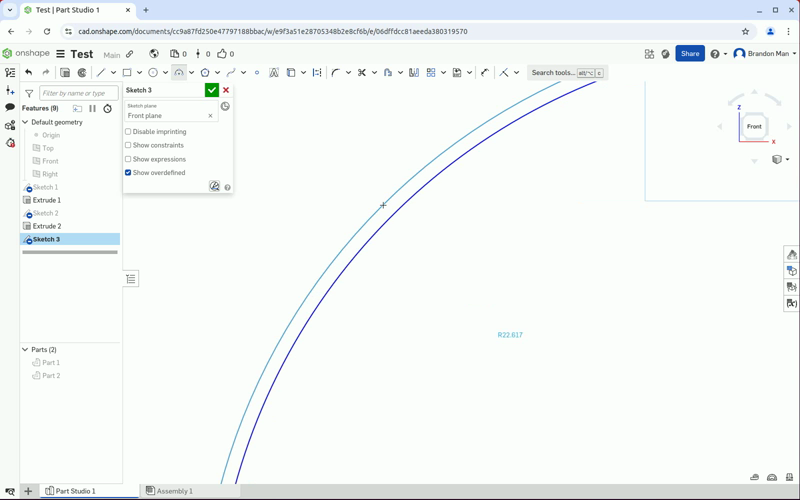
scroll(6)
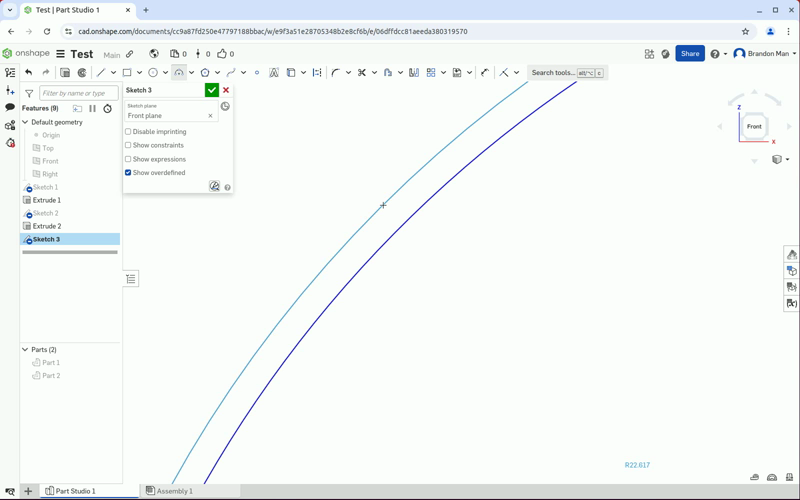
click(383, 204)
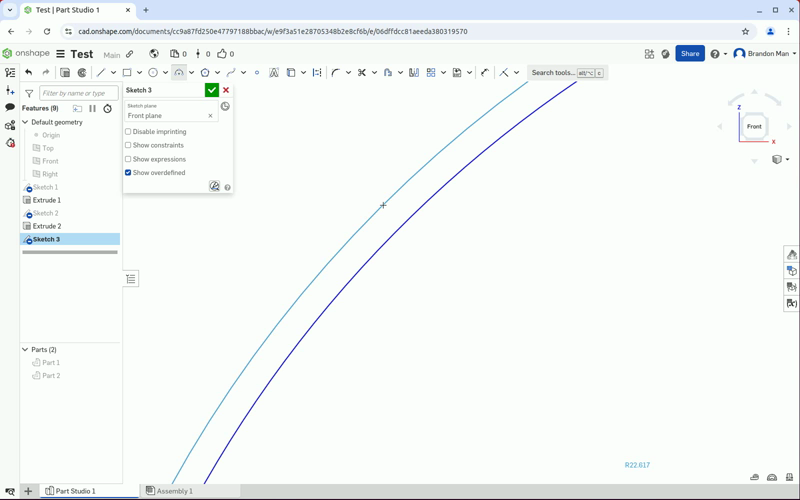
scroll(-6)
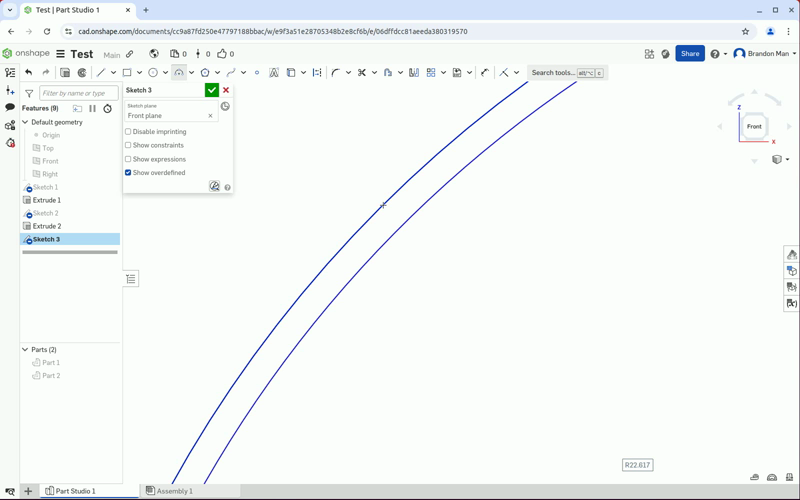
scroll(-6)
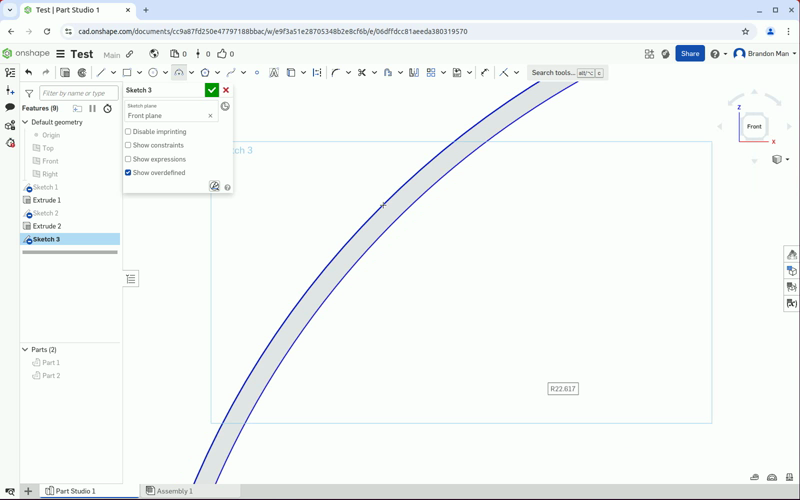
scroll(-6)
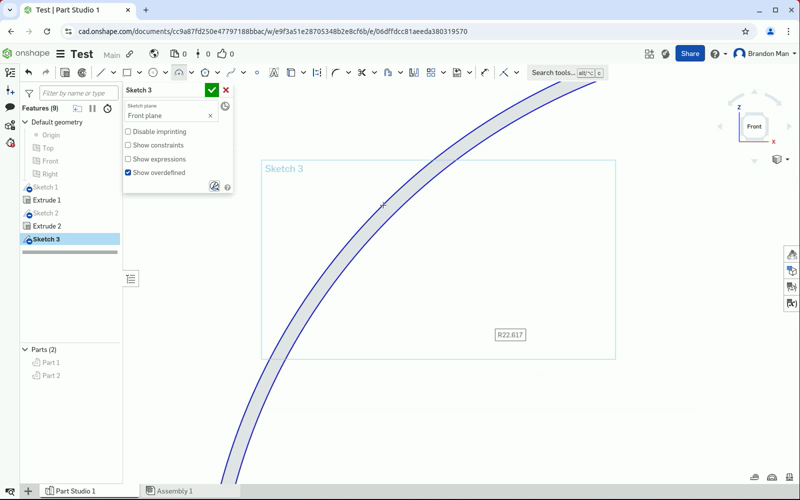
scroll(-6)
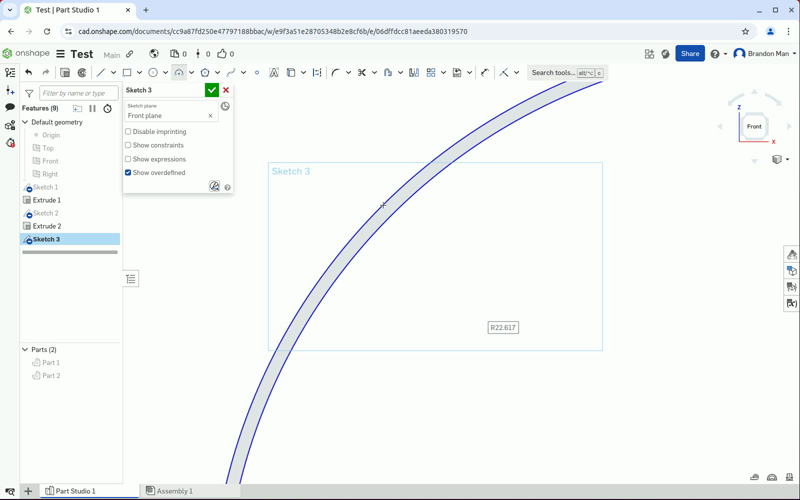
scroll(-6)
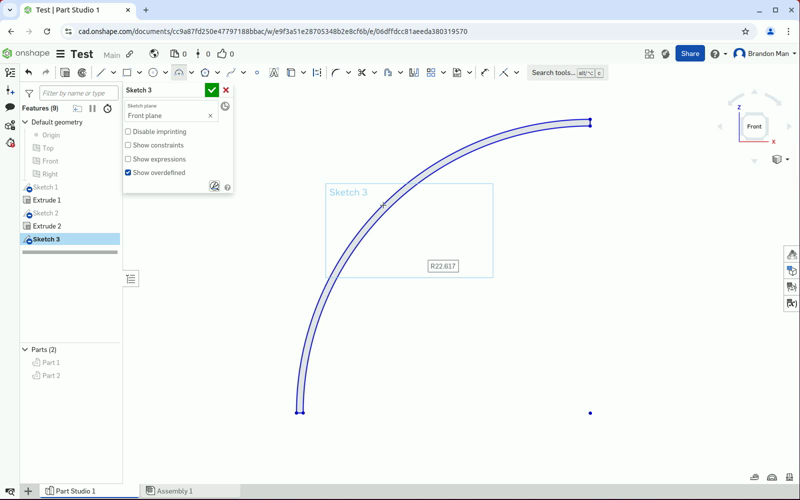
scroll(-6)
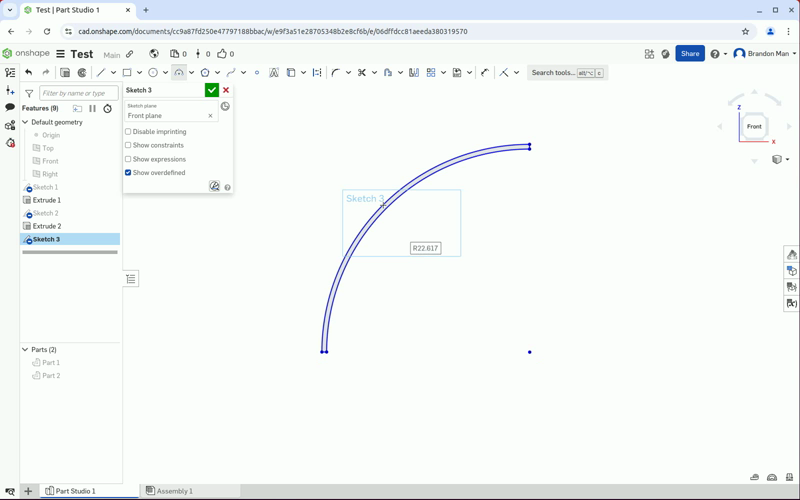
scroll(-6)
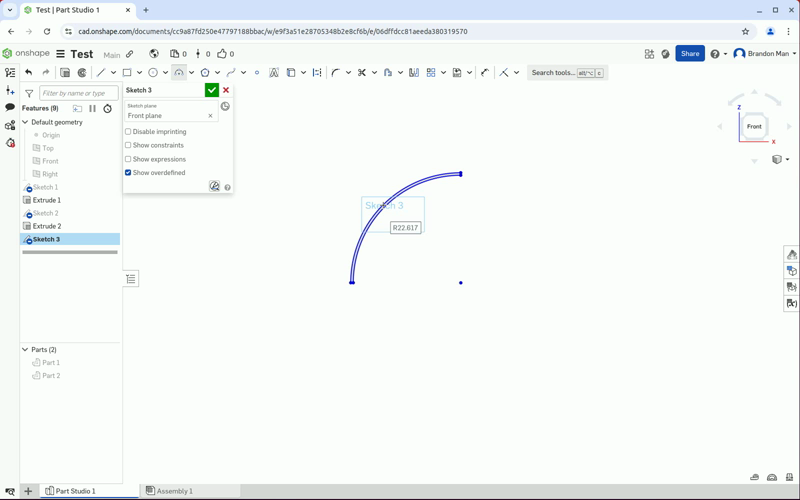
key_up(shift)
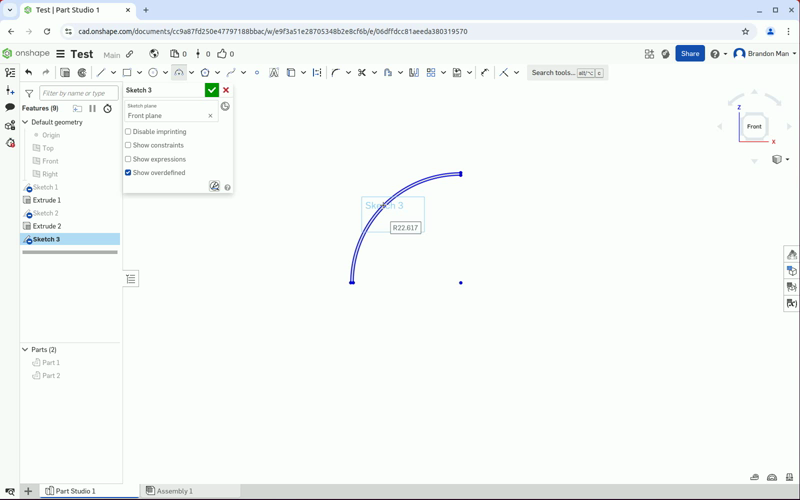
key(esc)
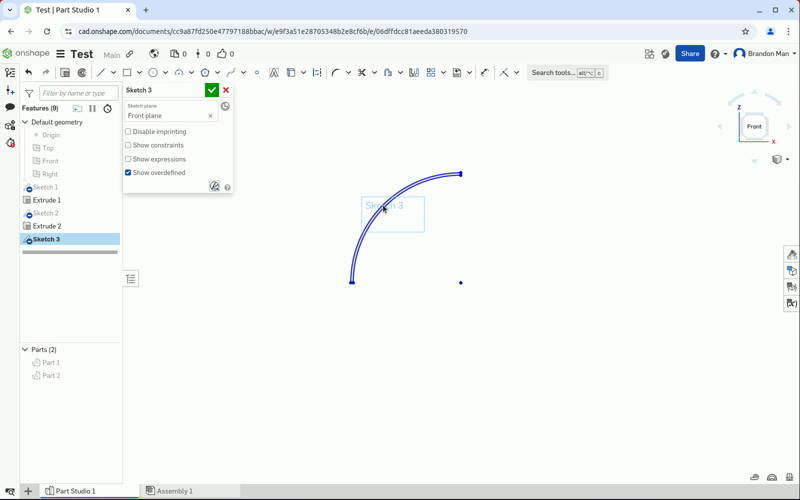
mouse_move(408, 187)
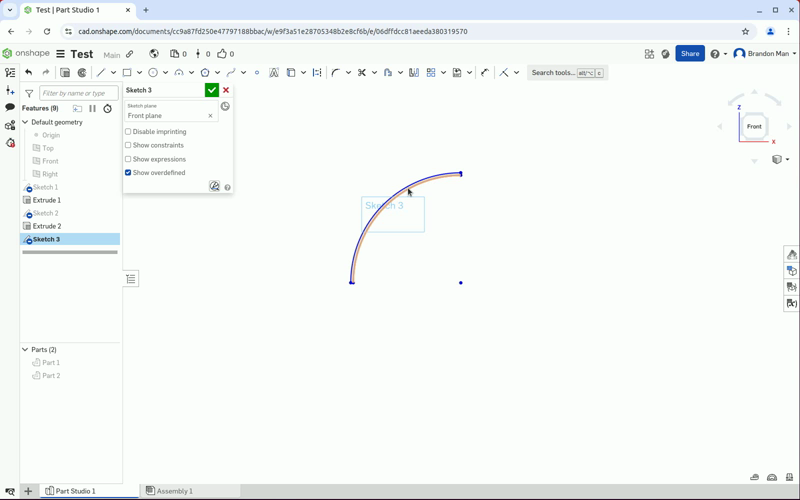
scroll(6)
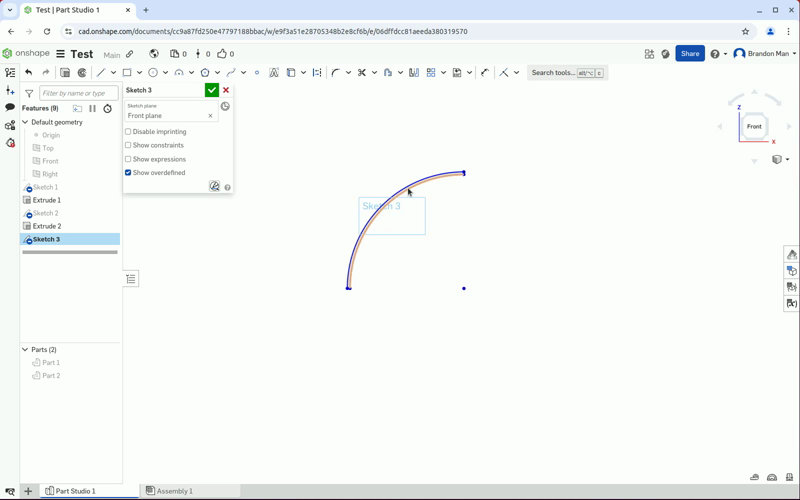
scroll(6)
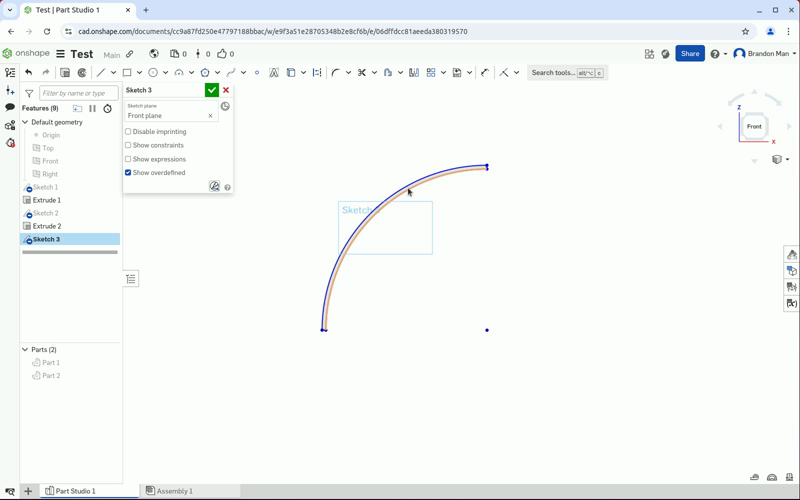
scroll(6)
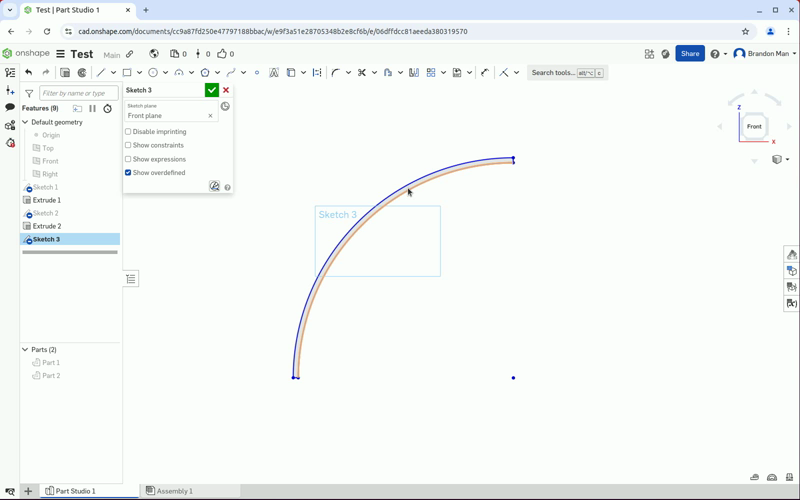
scroll(6)
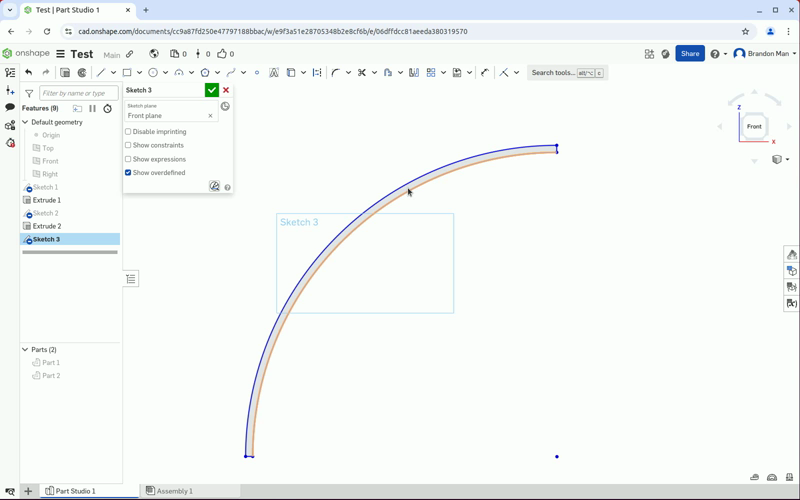
scroll(6)
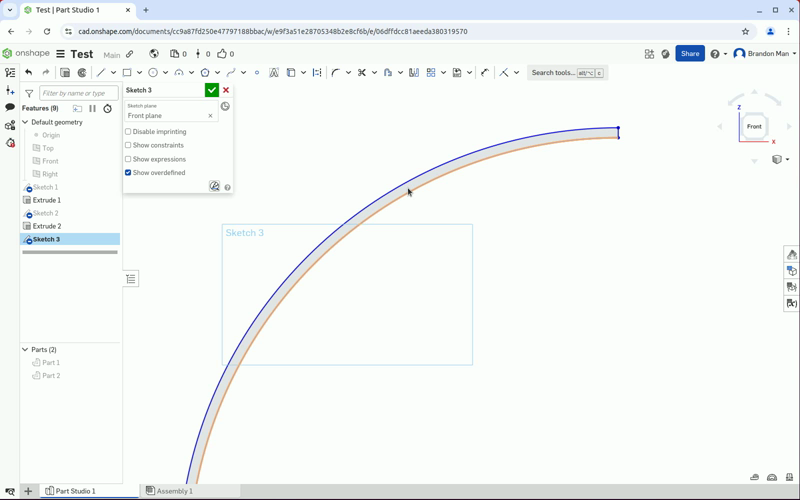
scroll(6)
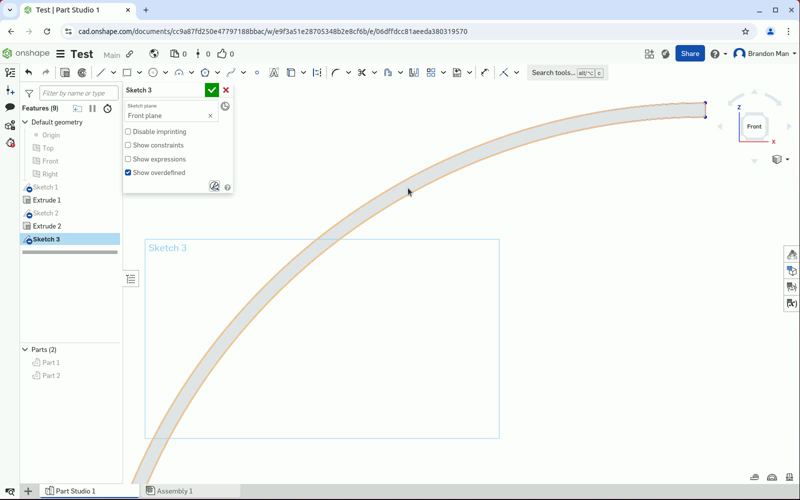
scroll(6)
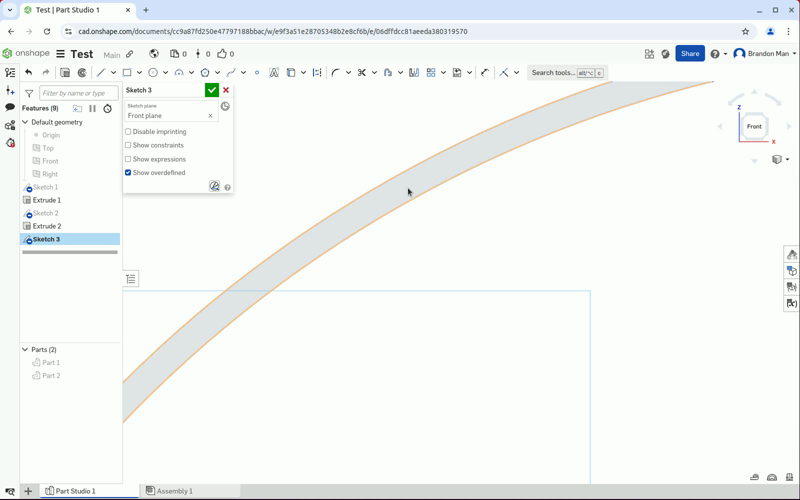
click(408, 187)
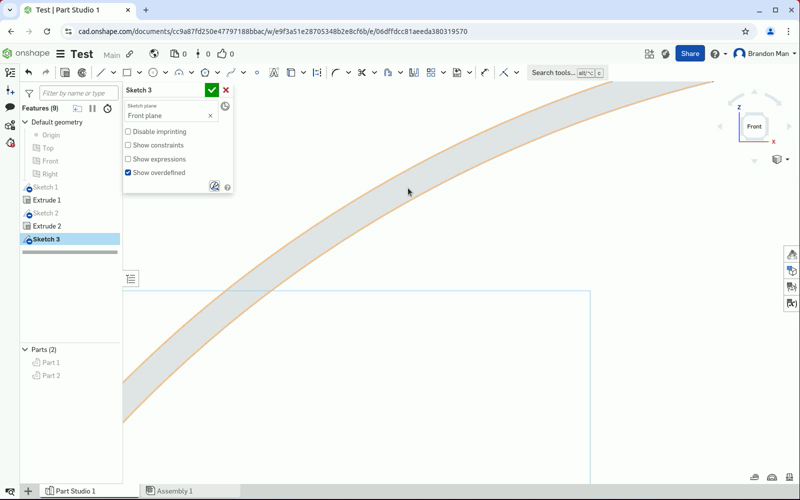
scroll(-6)
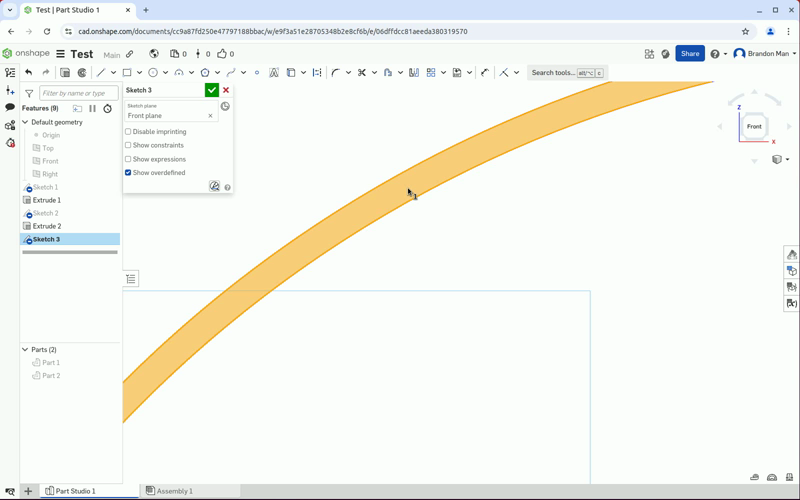
scroll(-6)
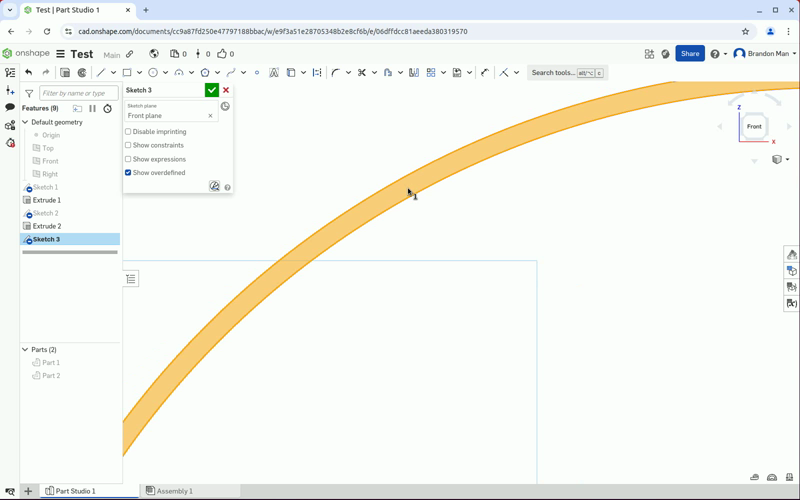
scroll(-6)
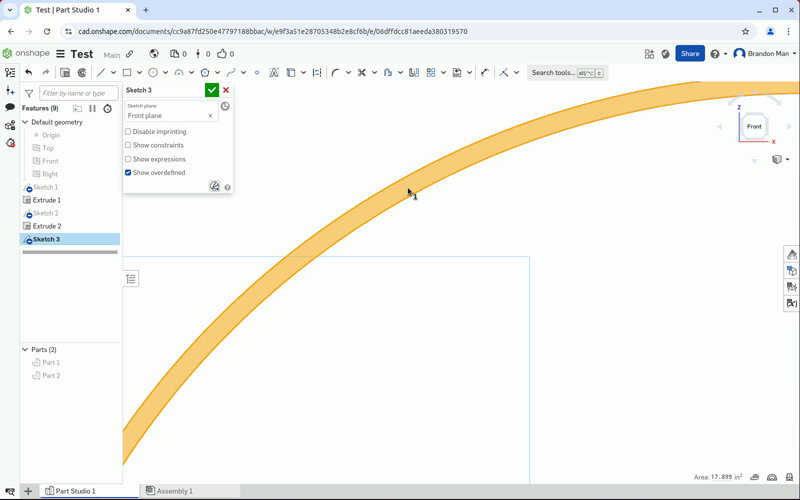
scroll(-6)
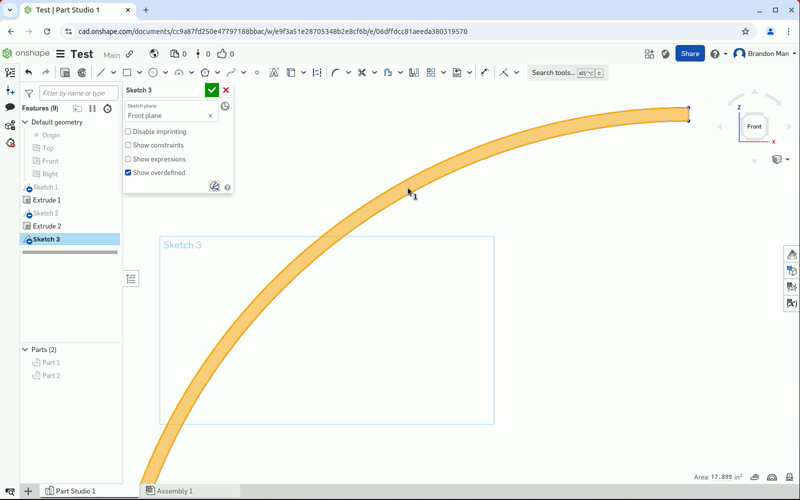
scroll(-6)
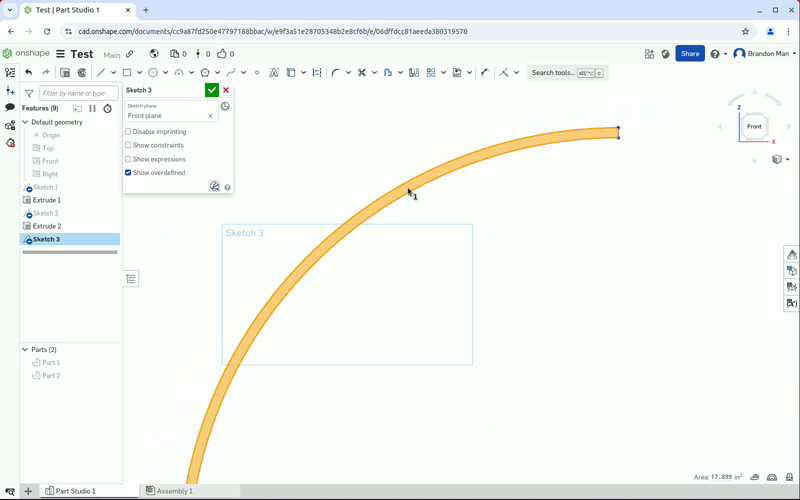
scroll(-6)
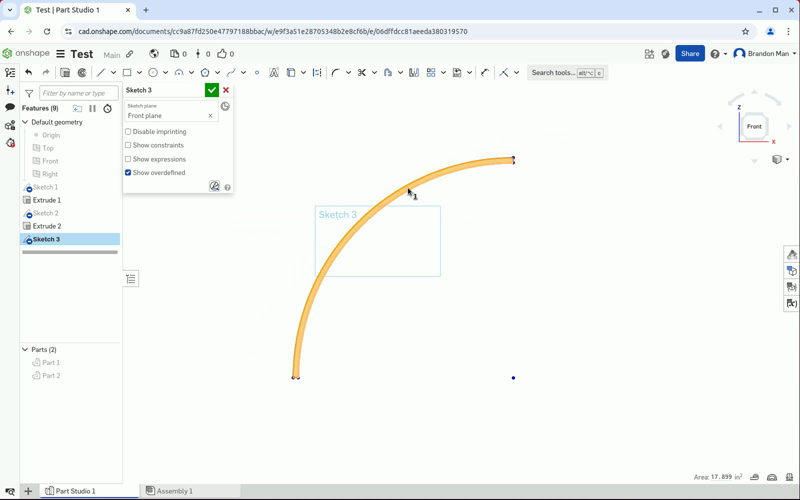
scroll(-6)
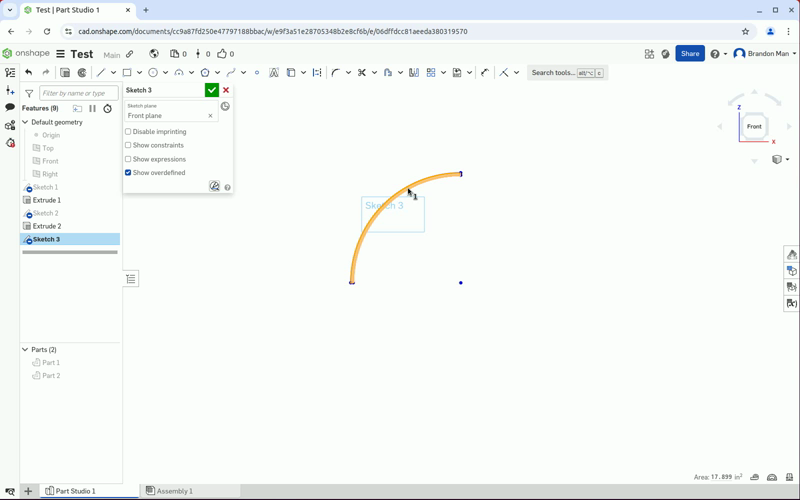
mouse_move(73, 352)
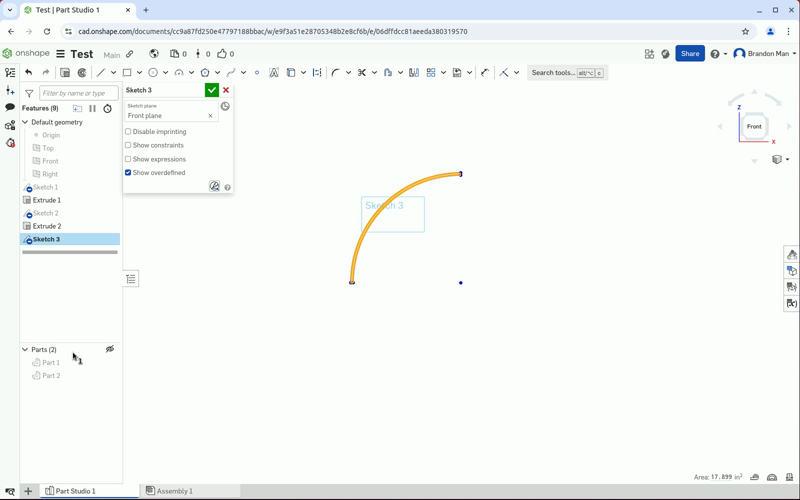
key(shift+y)
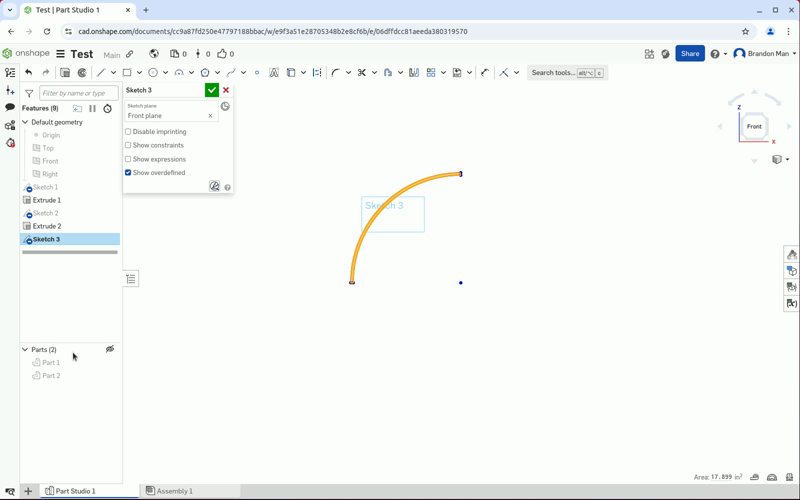
key(shift+e)
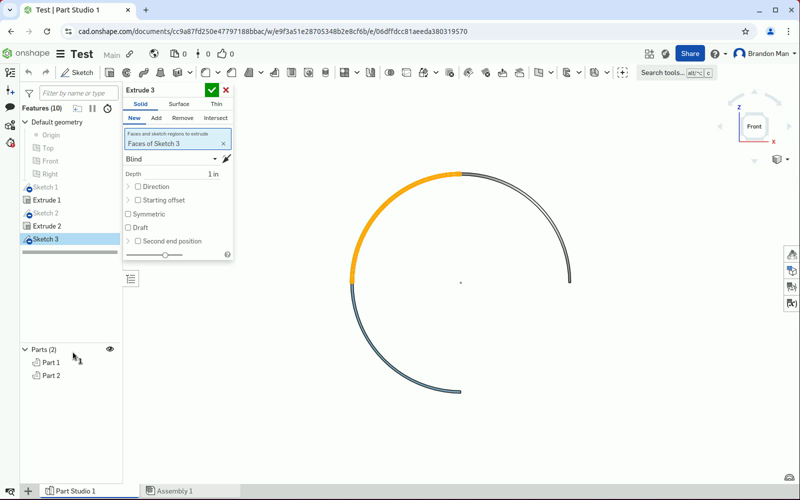
mouse_move(143, 106)
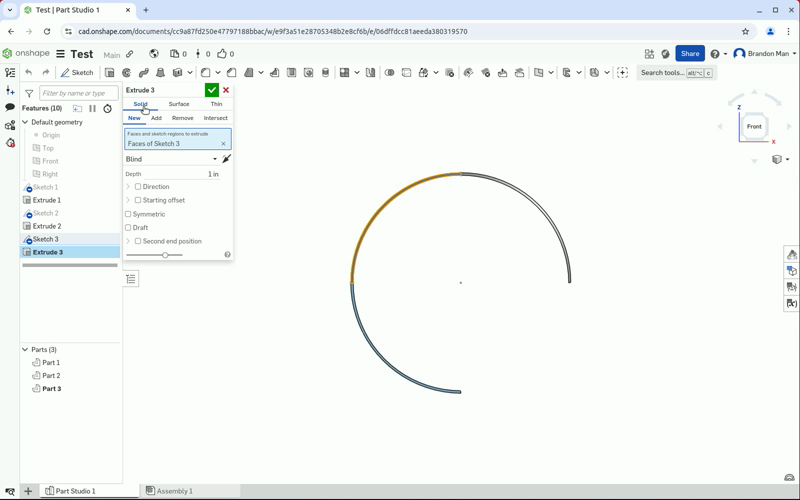
click(143, 106)
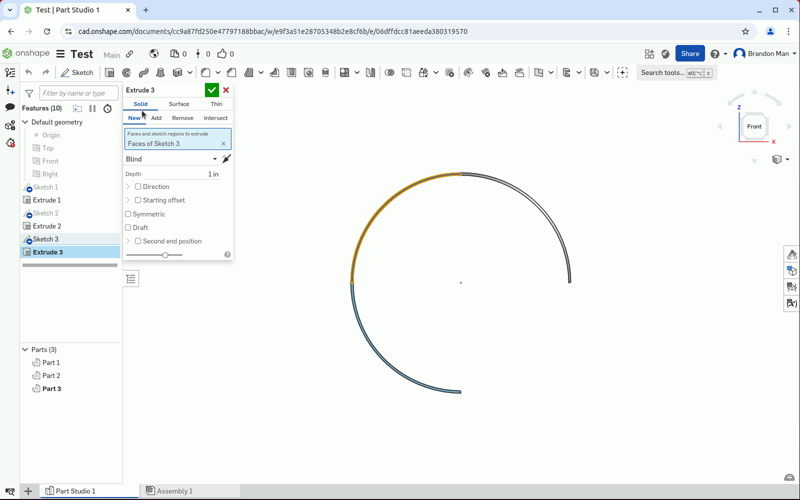
mouse_move(137, 120)
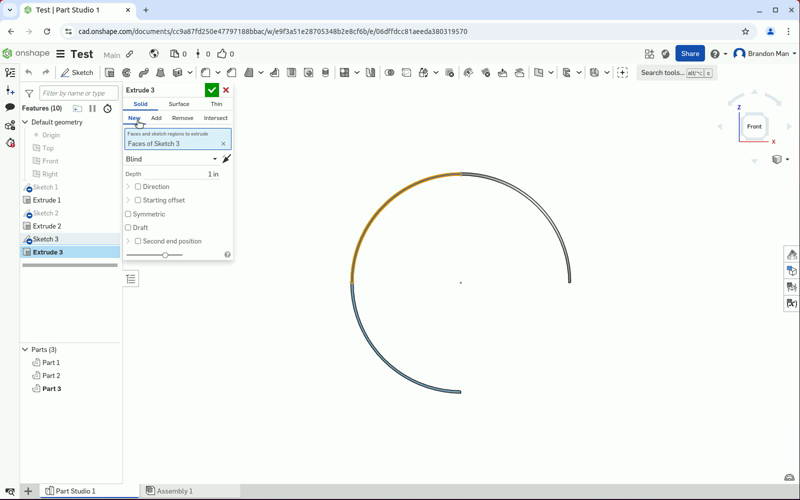
click(137, 120)
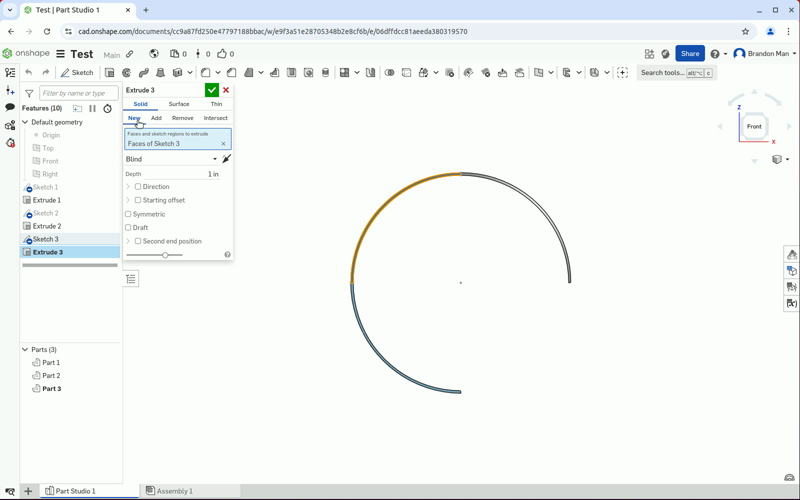
key(tab, 4)
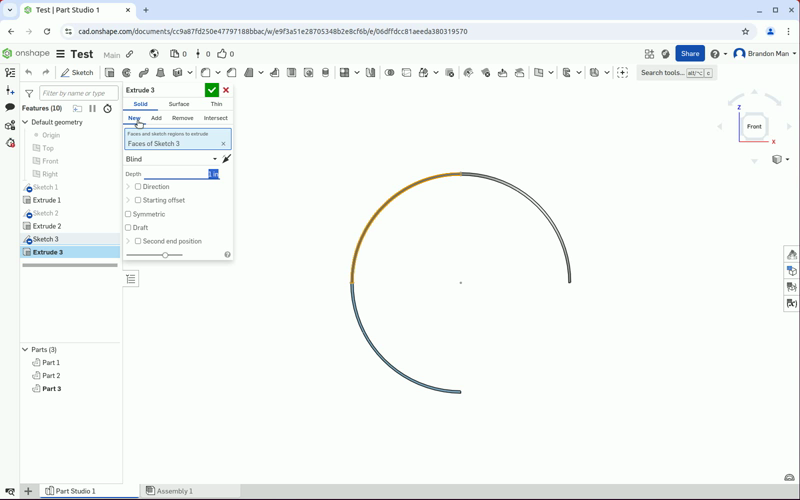
text(-23.108)
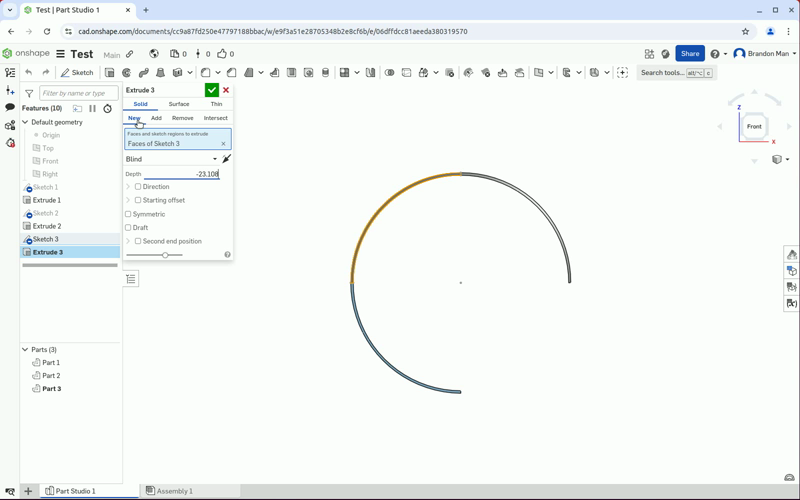
key(enter)
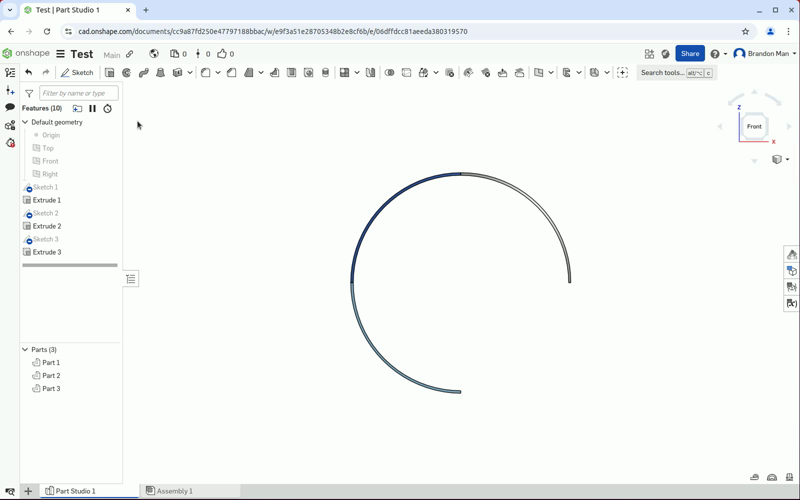
key(shift+h)
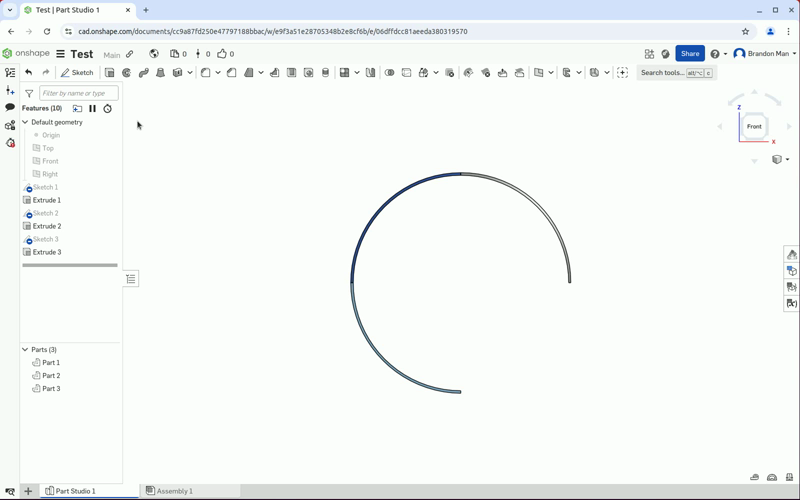
key(shift+h)
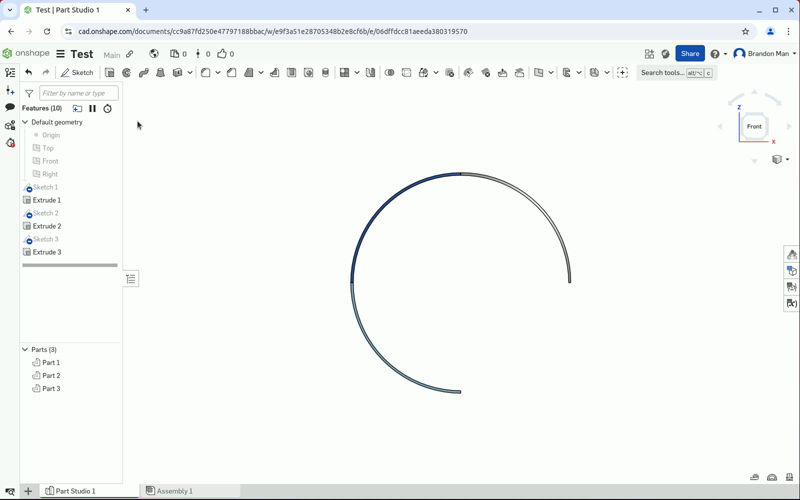
mouse_move(73, 189)
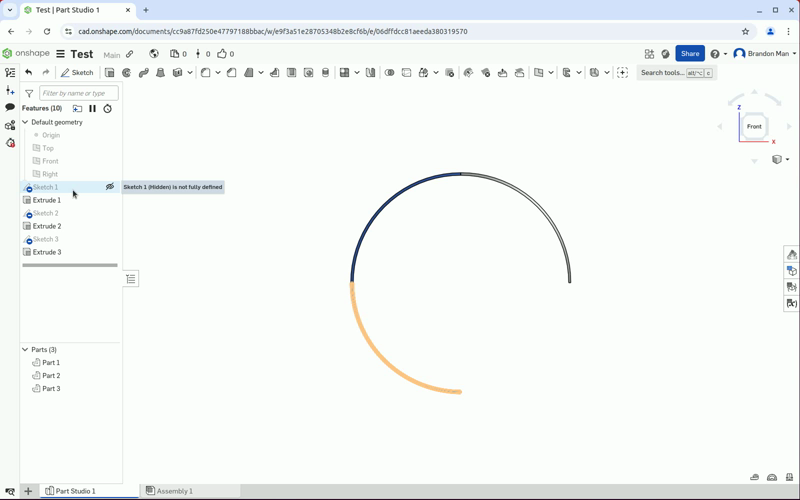
click(73, 189)
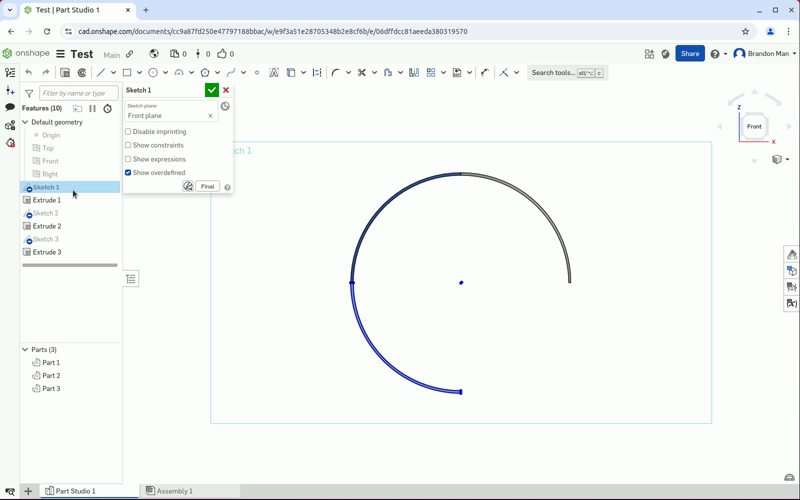
mouse_move(229, 92)
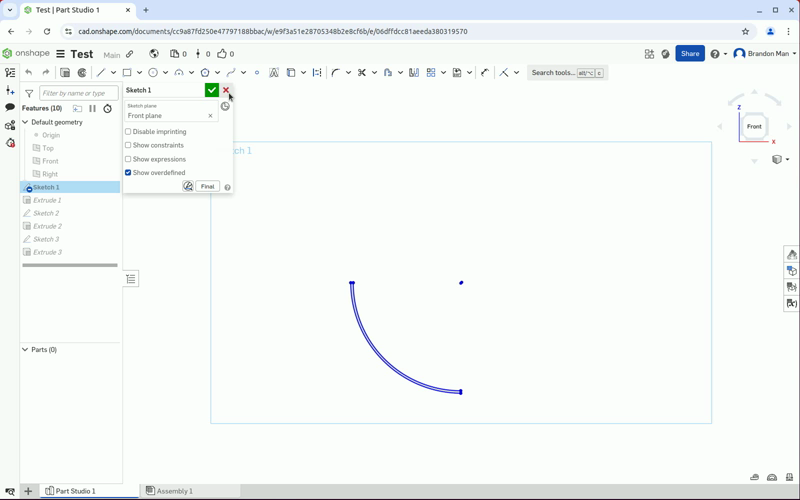
click(229, 92)
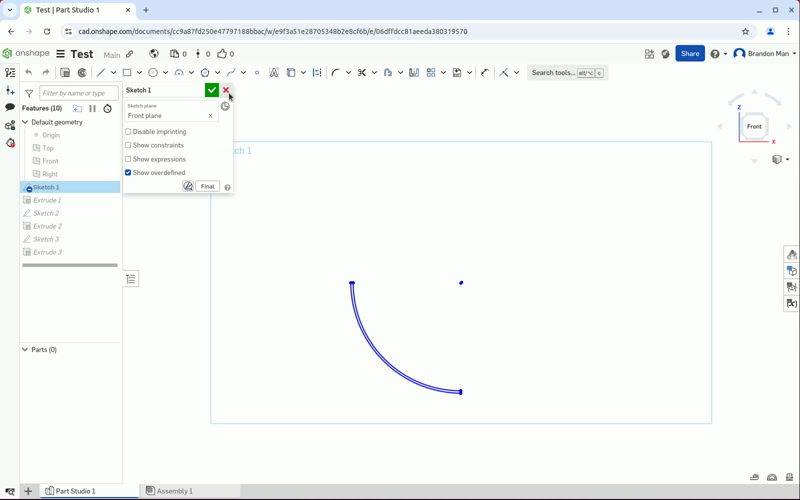
key(shift+s)
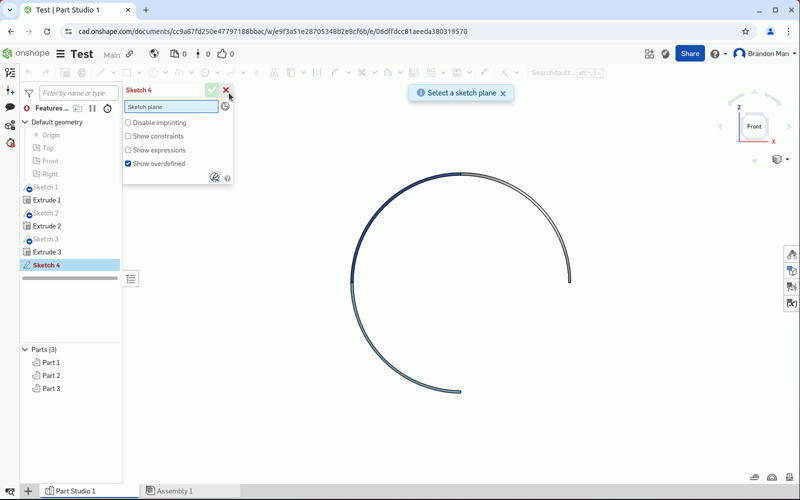
mouse_move(73, 163)
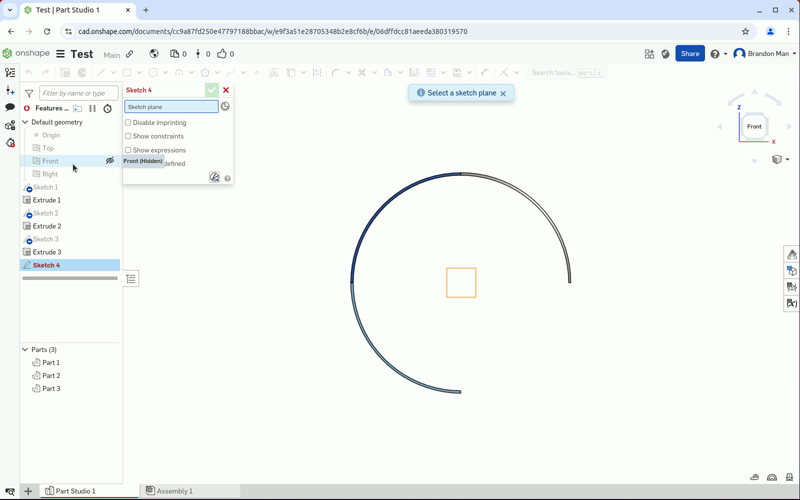
click(73, 163)
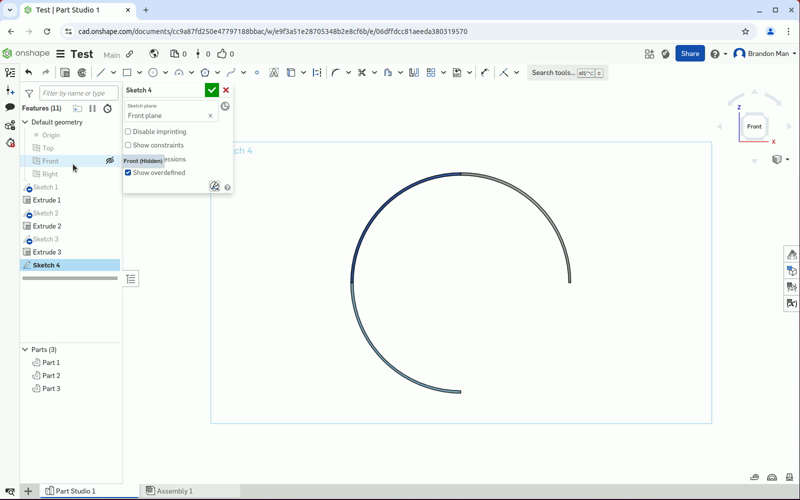
mouse_move(73, 352)
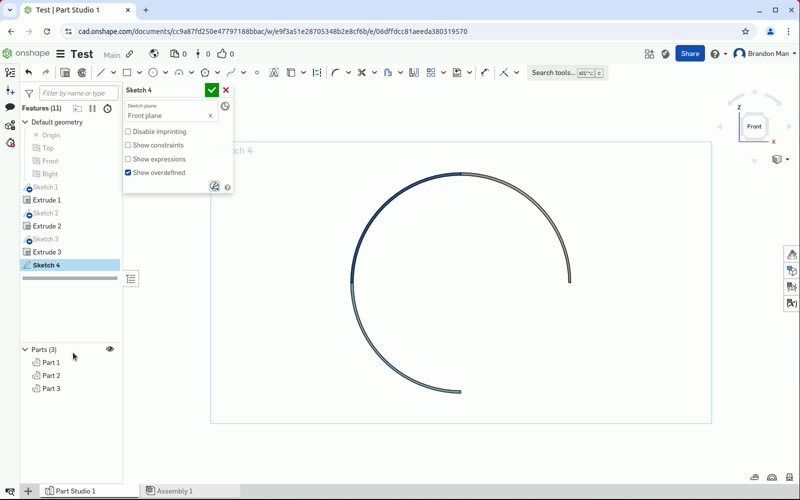
key(y)
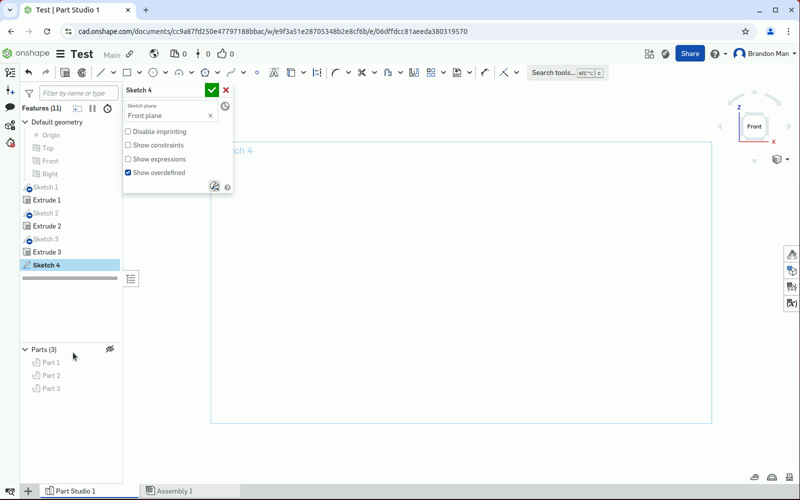
key(a)
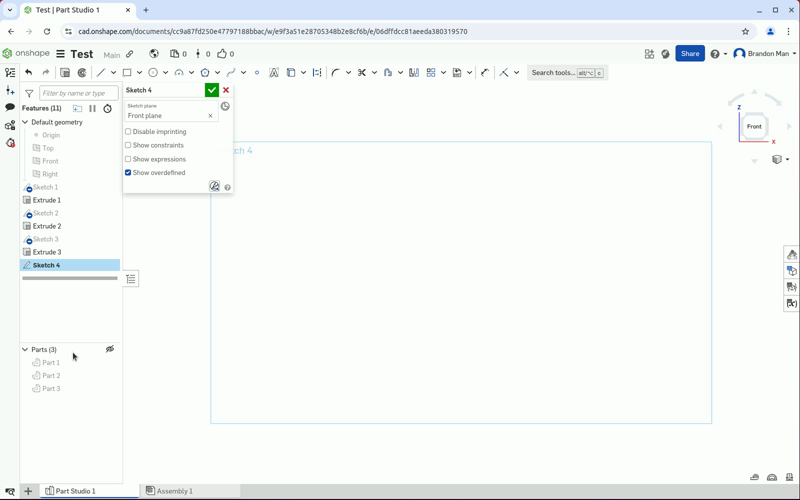
key_down(shift)
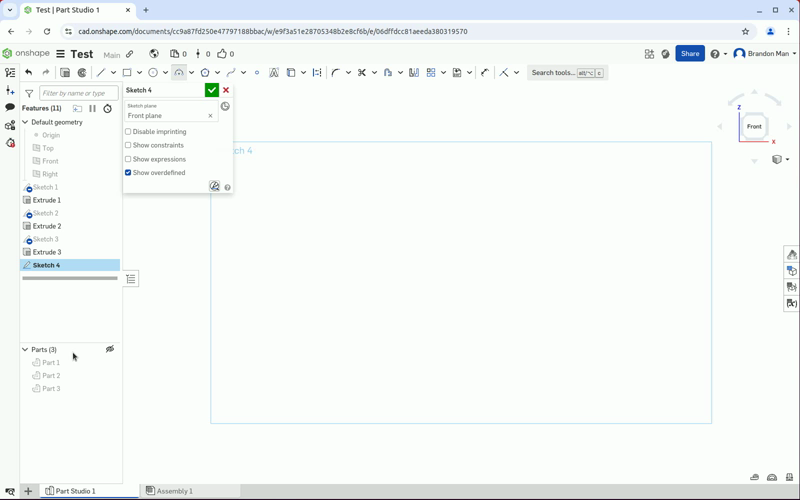
mouse_move(460, 393)
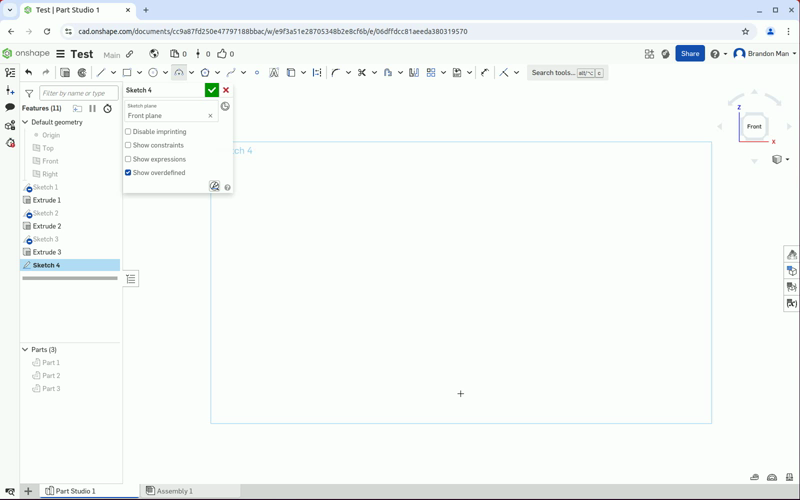
click(460, 393)
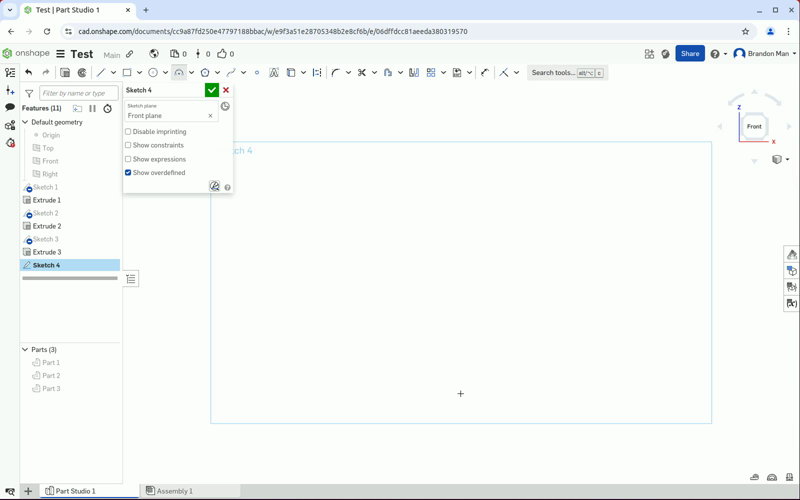
key_up(shift)
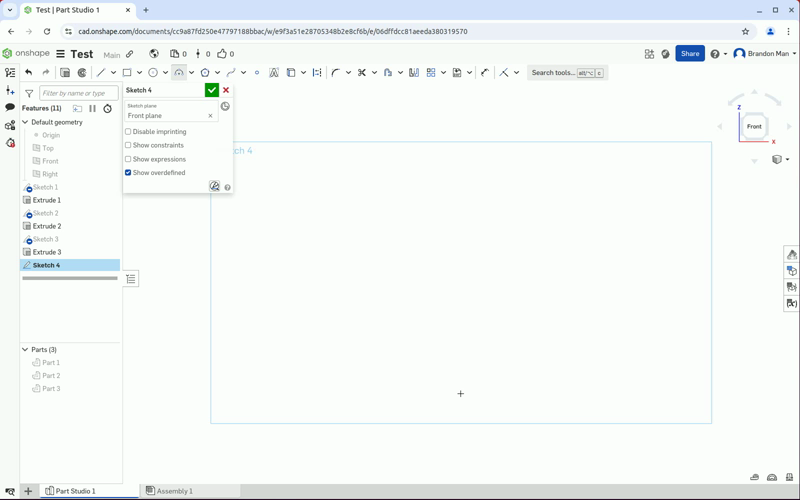
key_down(shift)
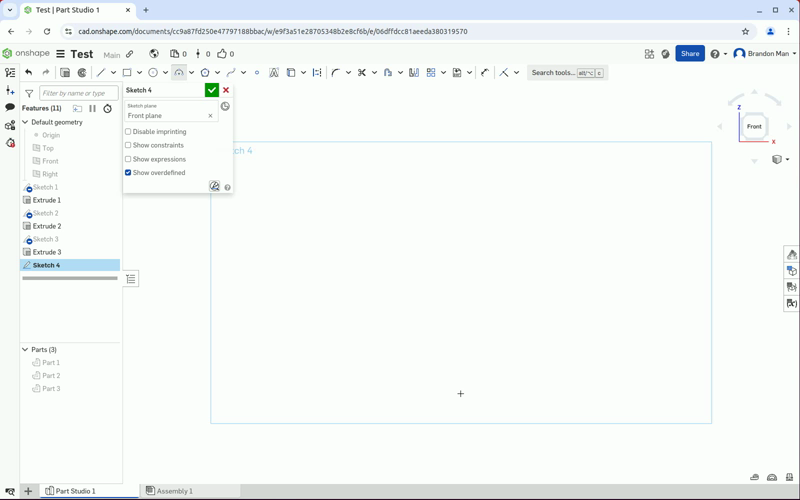
mouse_move(570, 282)
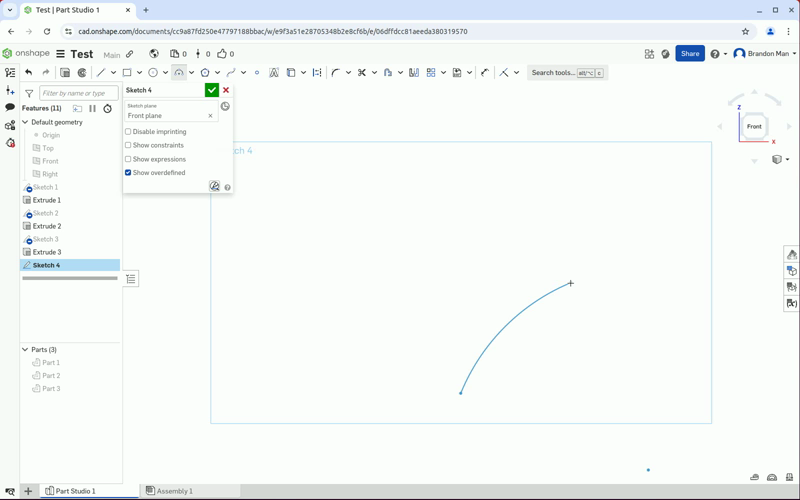
click(570, 282)
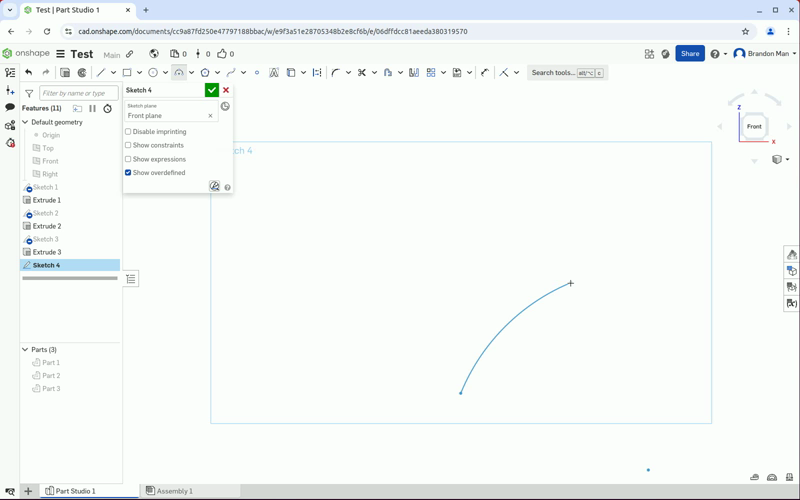
mouse_move(538, 360)
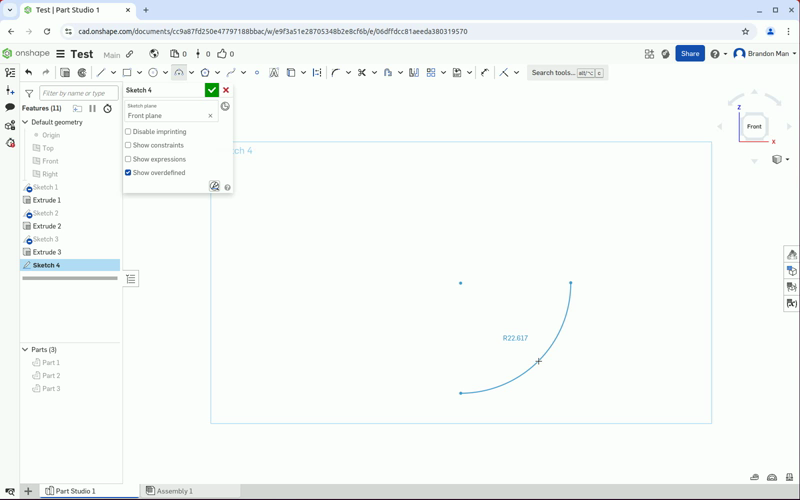
click(538, 360)
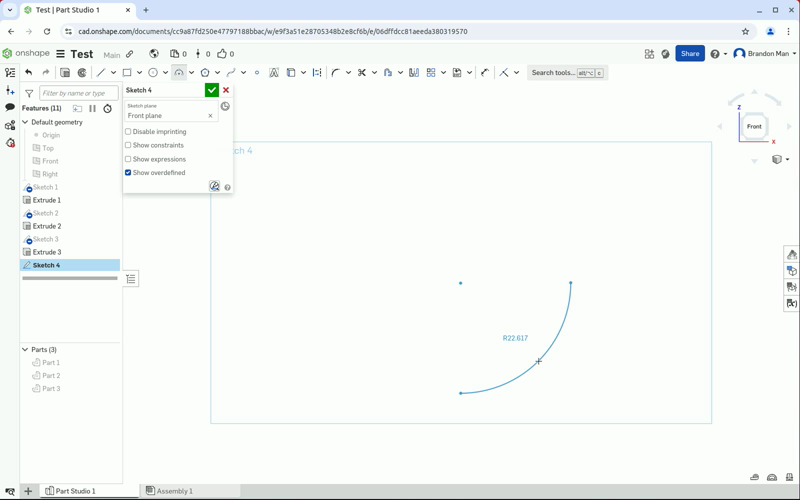
key_up(shift)
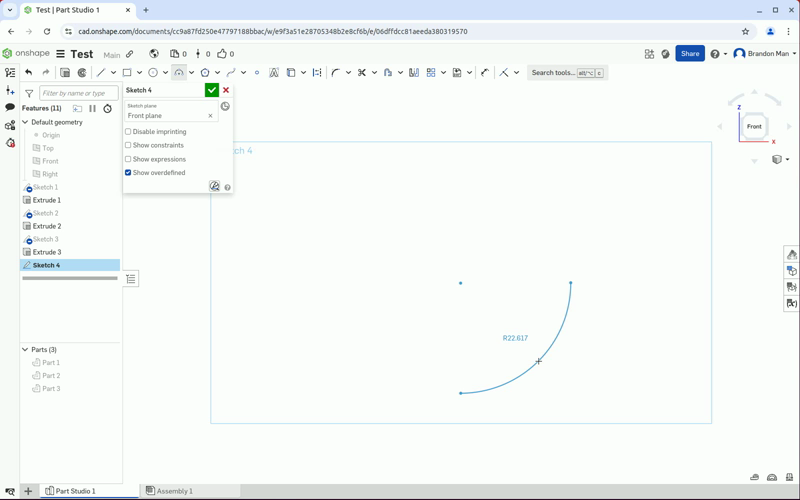
key(esc)
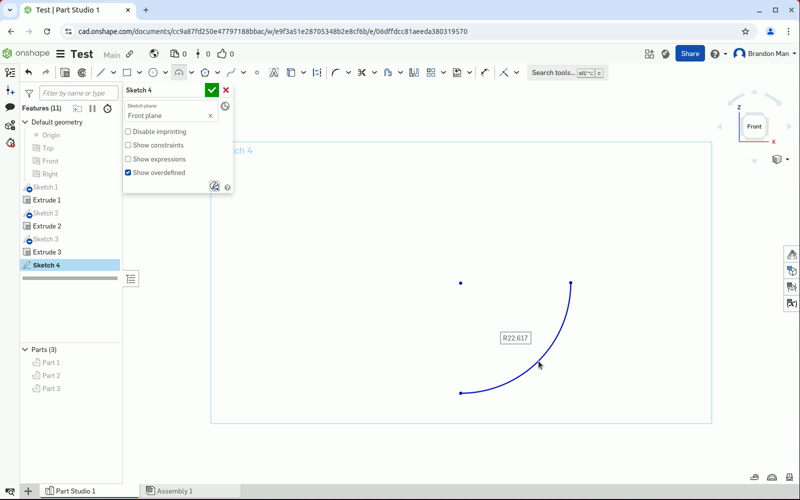
key(l)
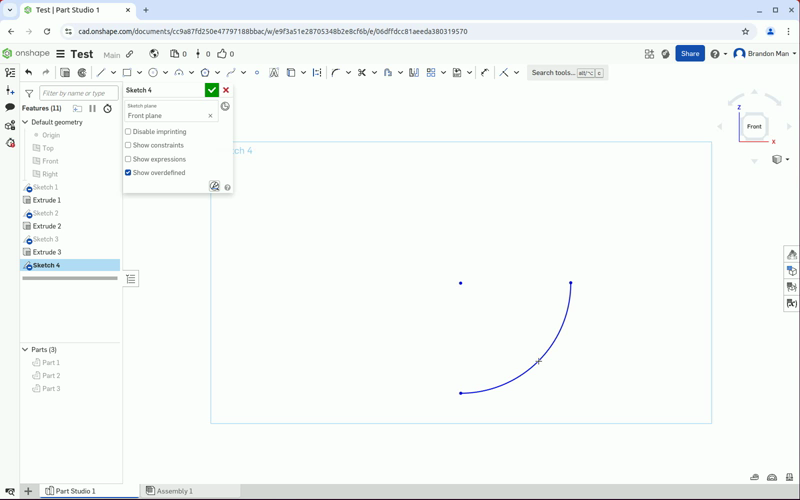
mouse_move(570, 282)
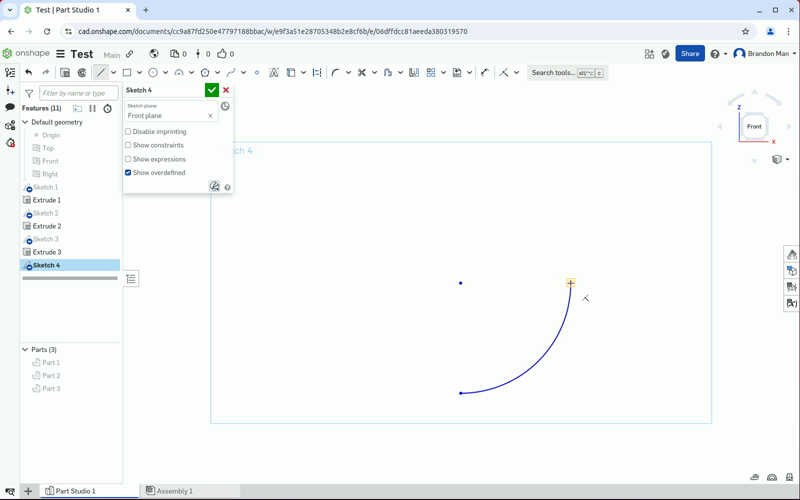
click(570, 282)
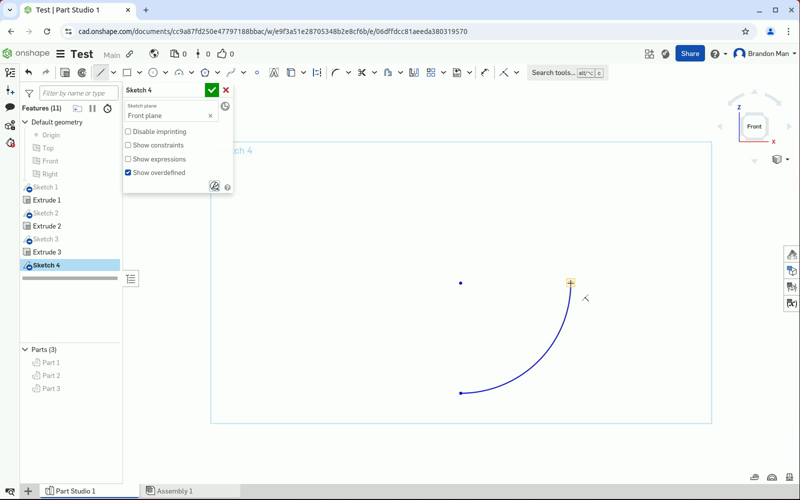
key_down(shift)
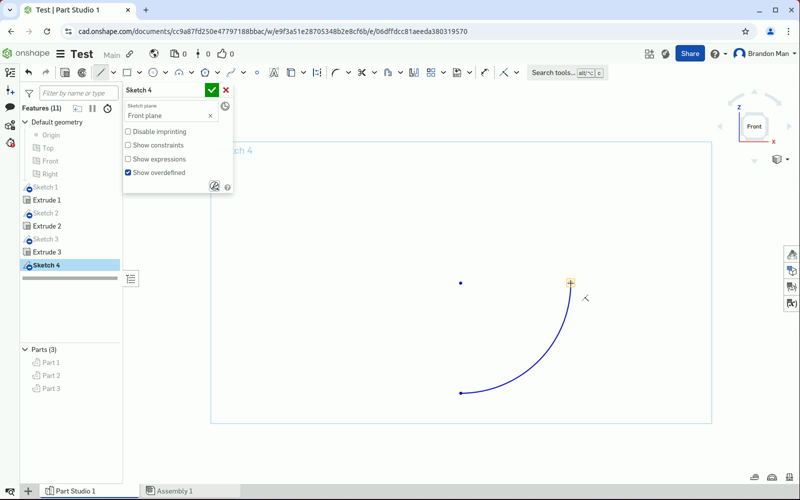
mouse_move(589, 282)
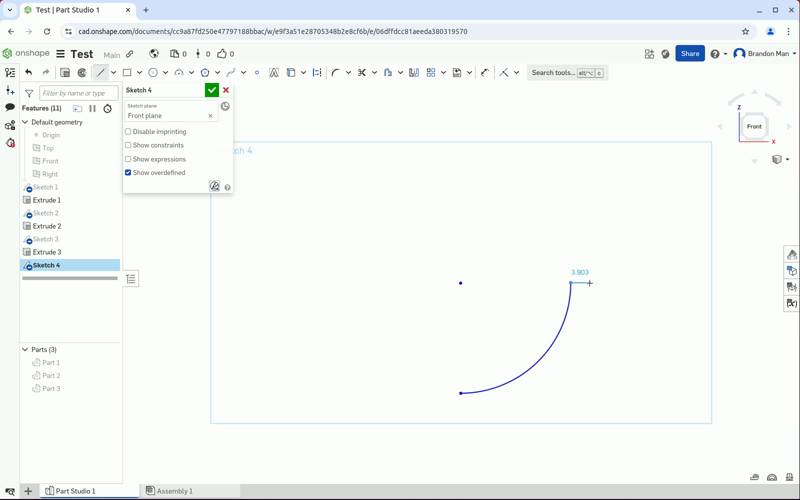
mouse_move(568, 282)
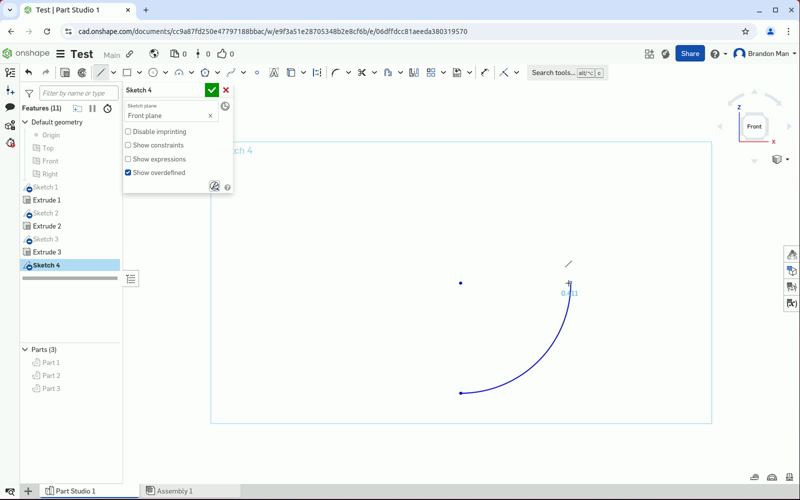
scroll(6)
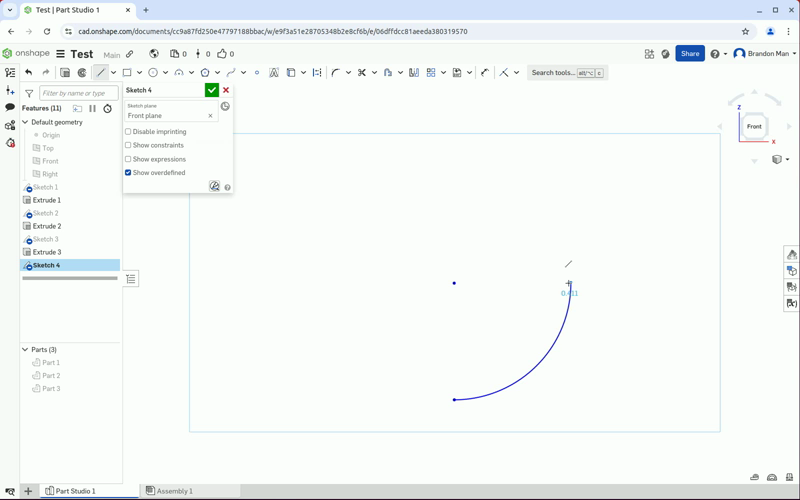
scroll(6)
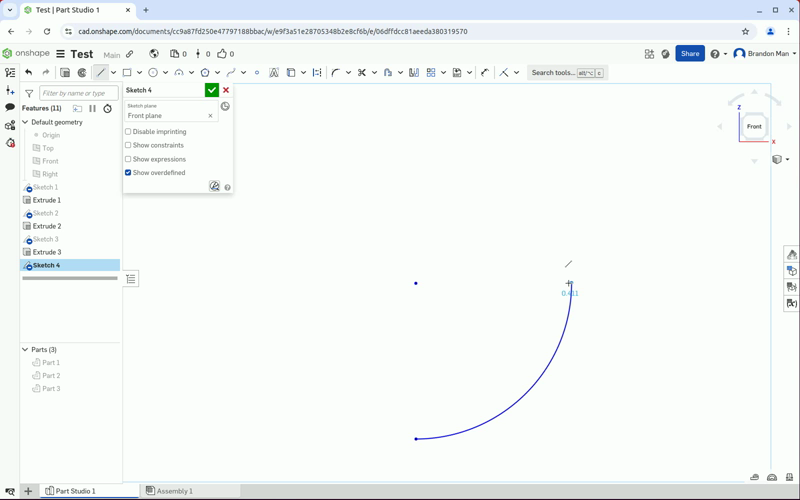
scroll(6)
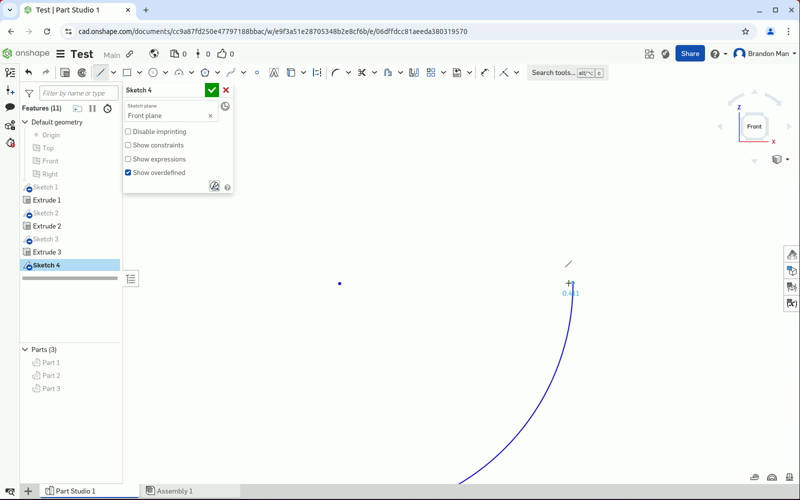
scroll(6)
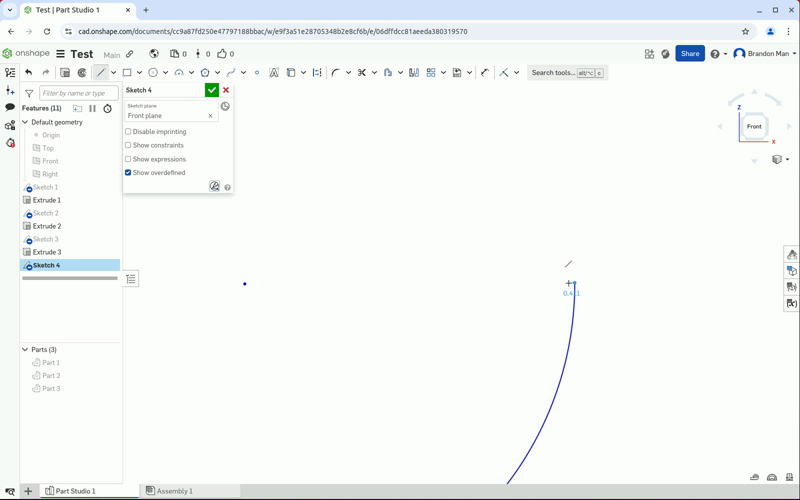
scroll(6)
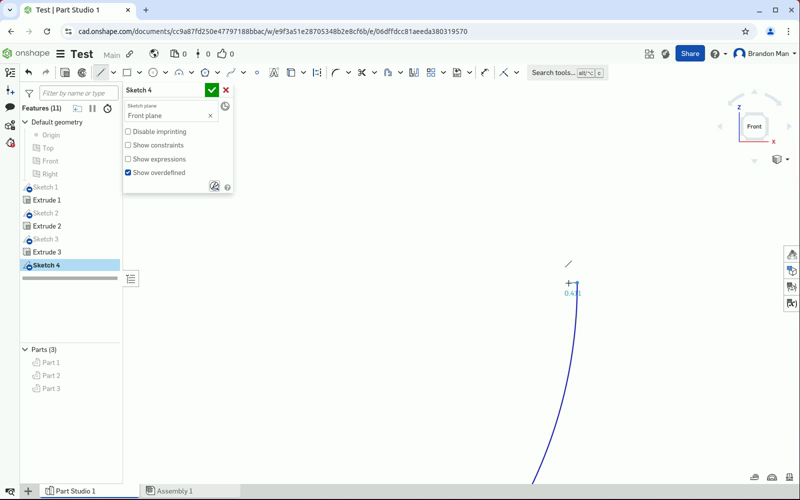
scroll(6)
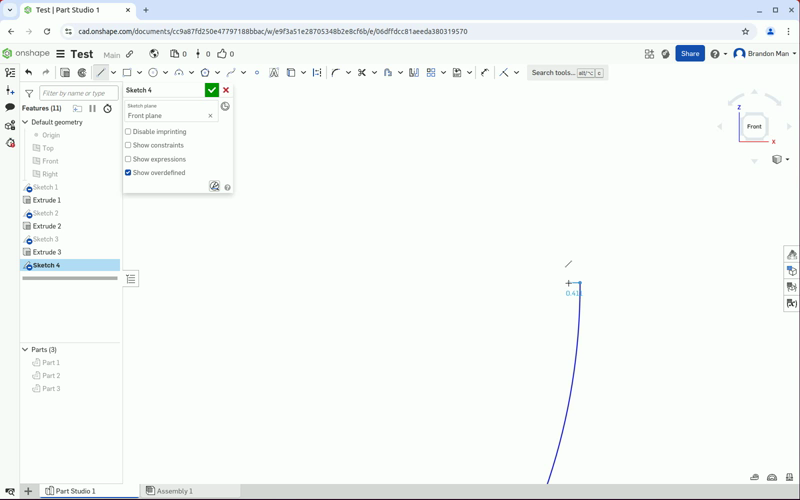
scroll(6)
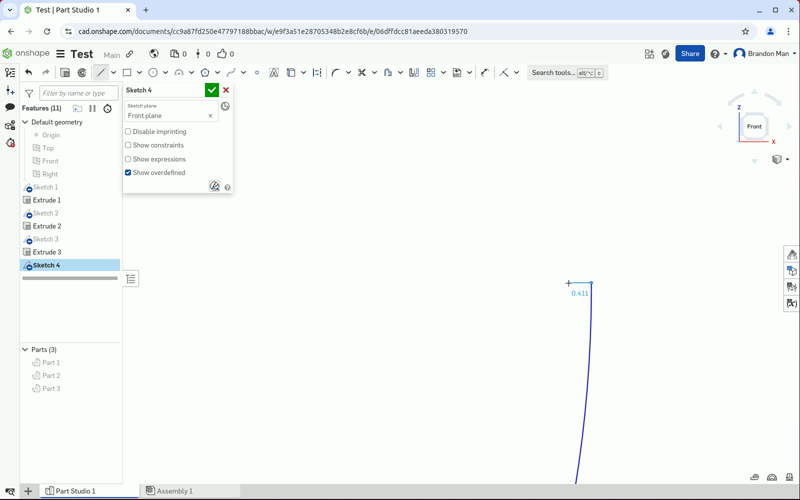
click(568, 282)
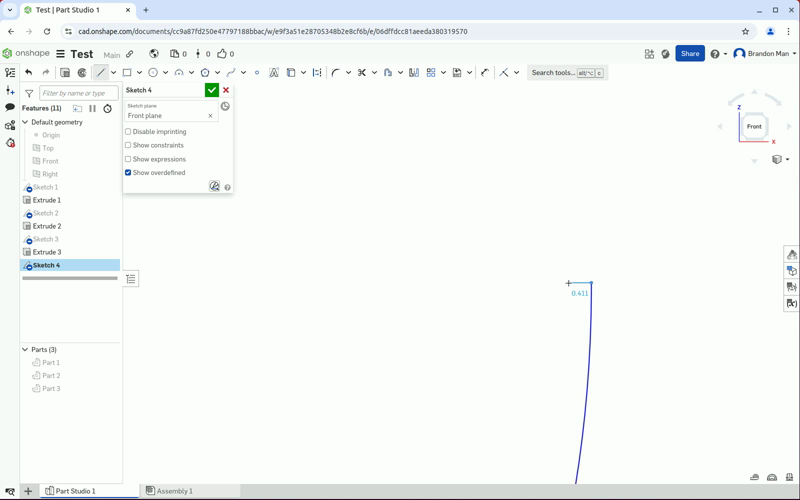
scroll(-6)
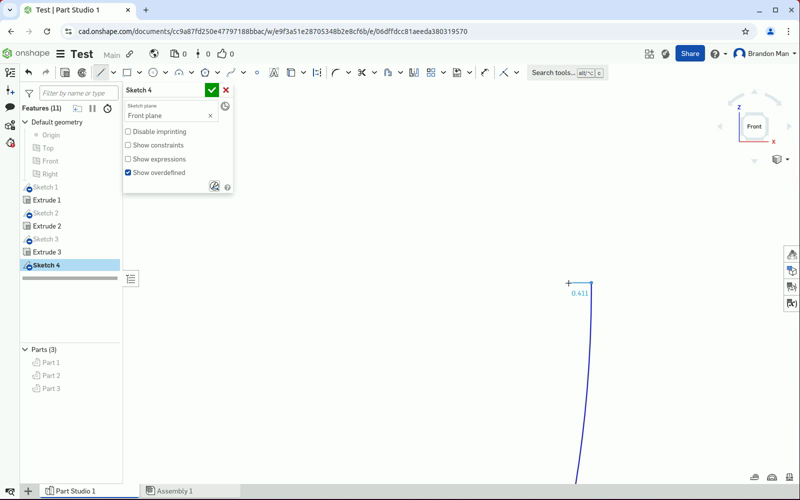
scroll(-6)
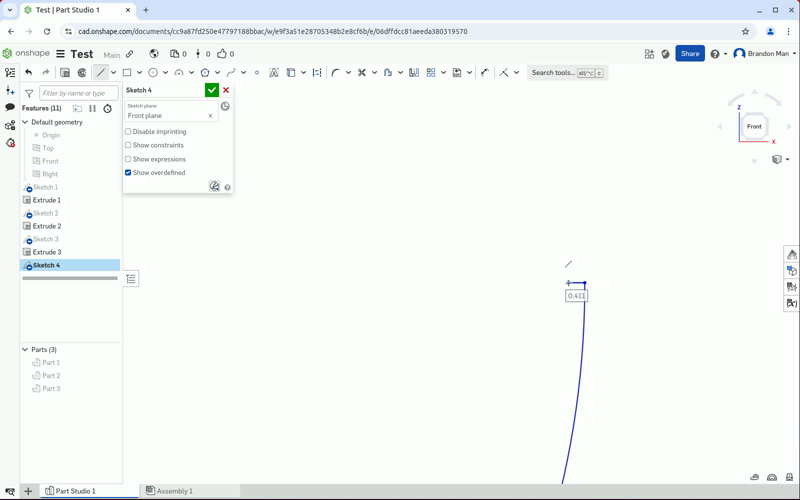
scroll(-6)
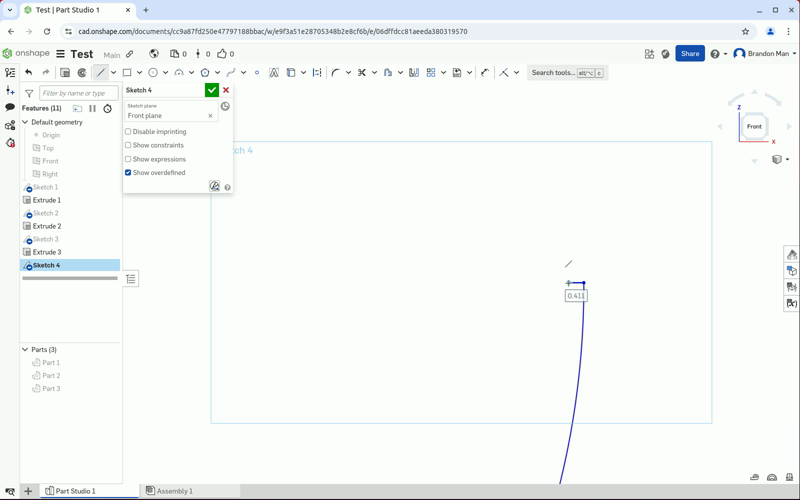
scroll(-6)
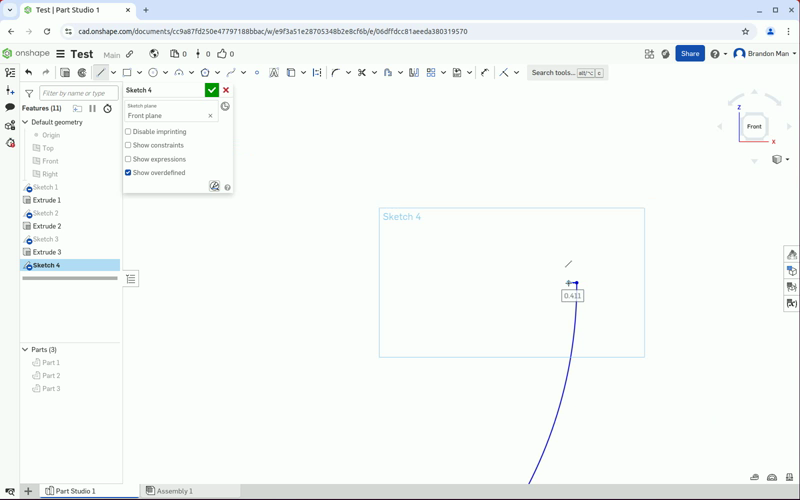
scroll(-6)
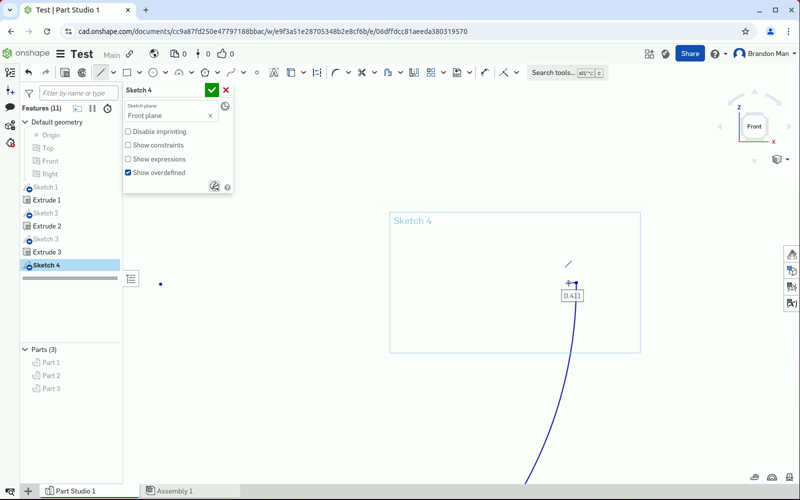
scroll(-6)
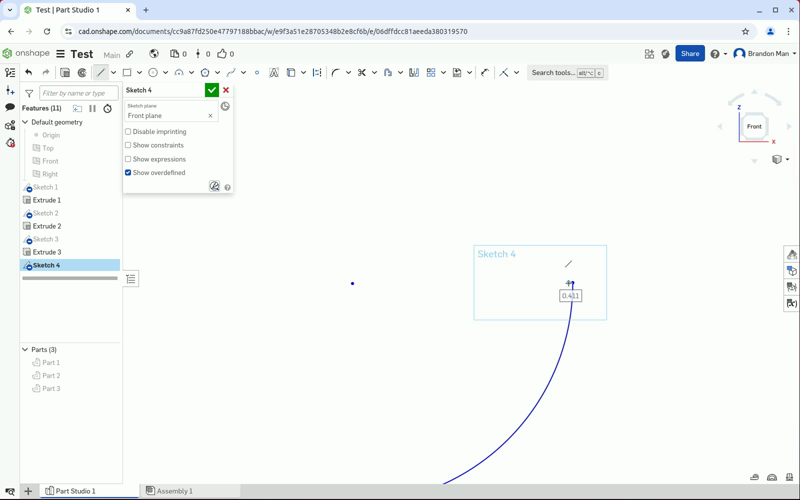
scroll(-6)
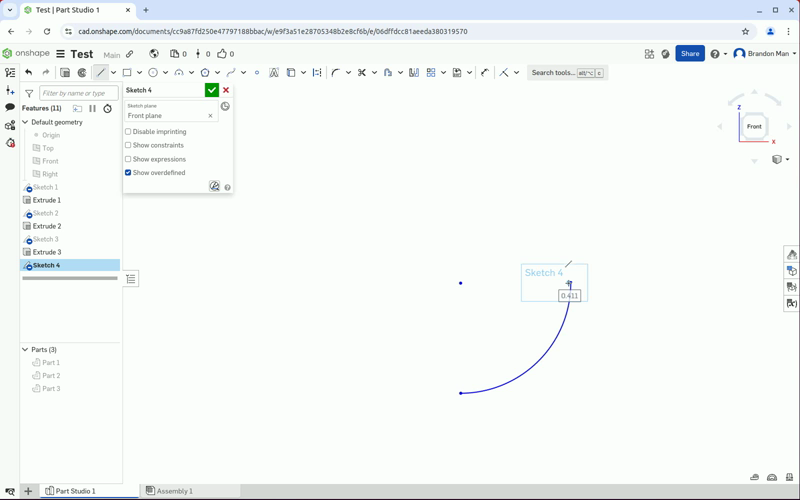
key_up(shift)
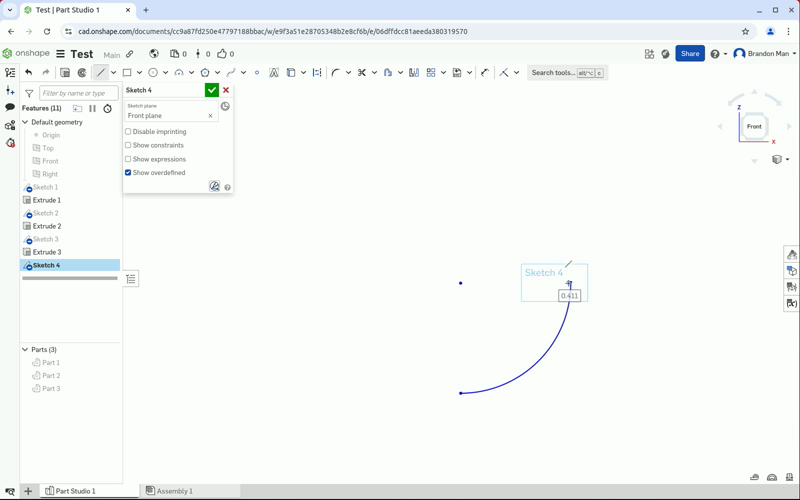
key(esc)
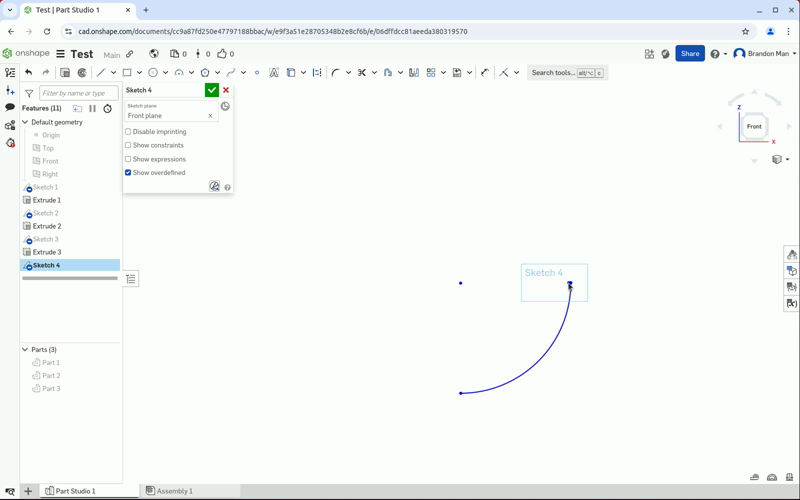
key(a)
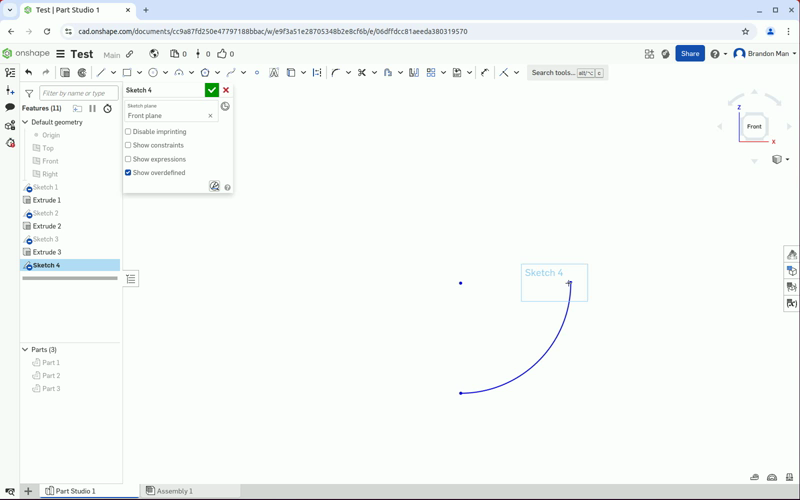
mouse_move(568, 282)
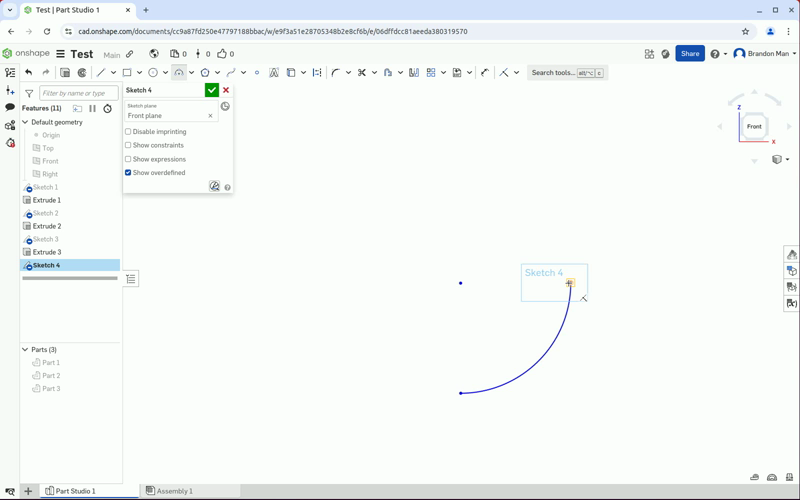
scroll(6)
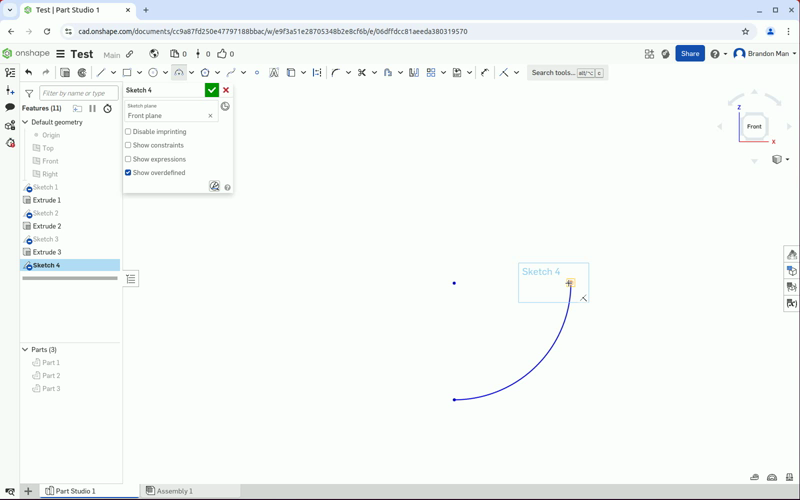
scroll(6)
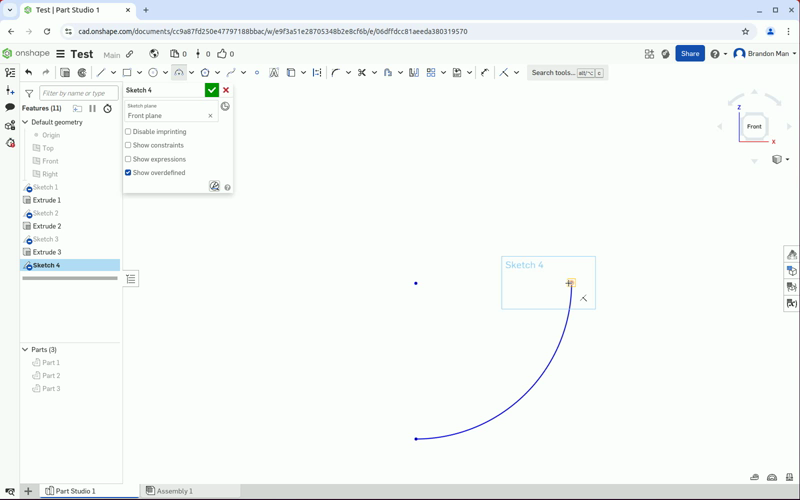
scroll(6)
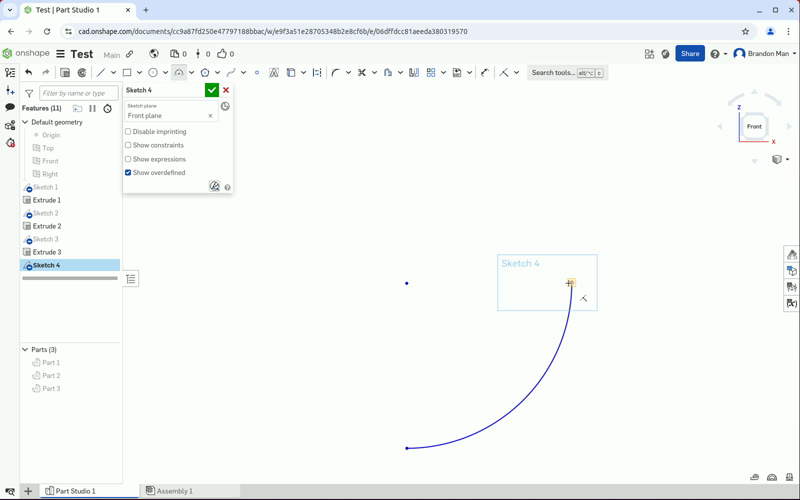
scroll(6)
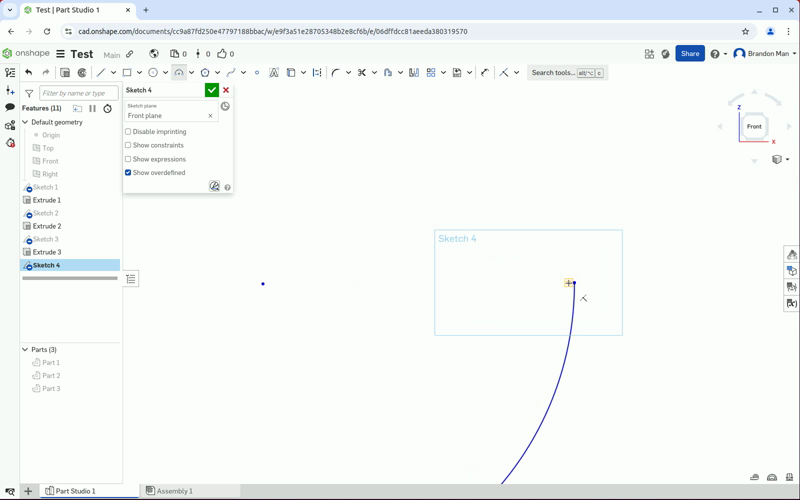
scroll(6)
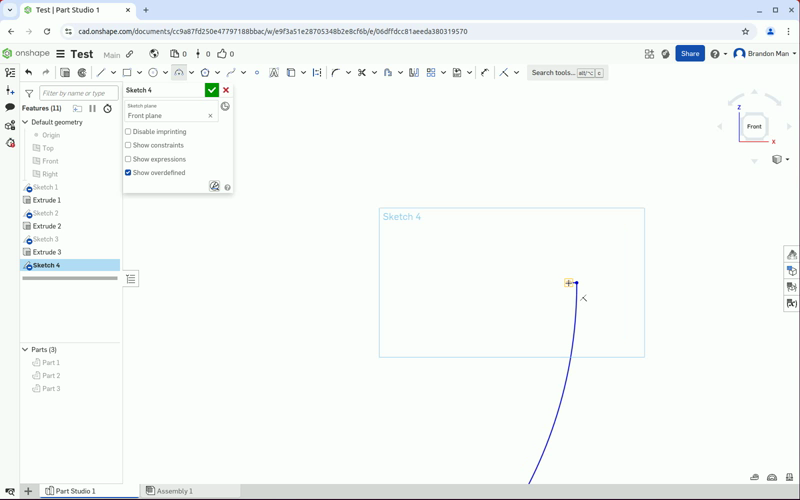
scroll(6)
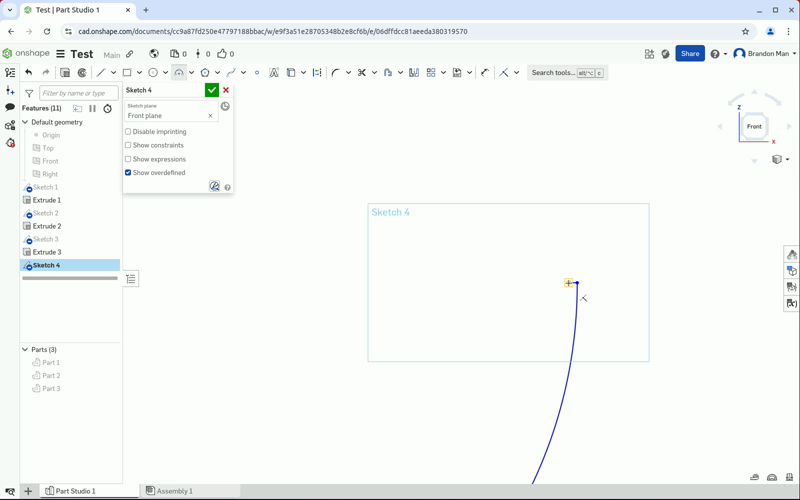
scroll(6)
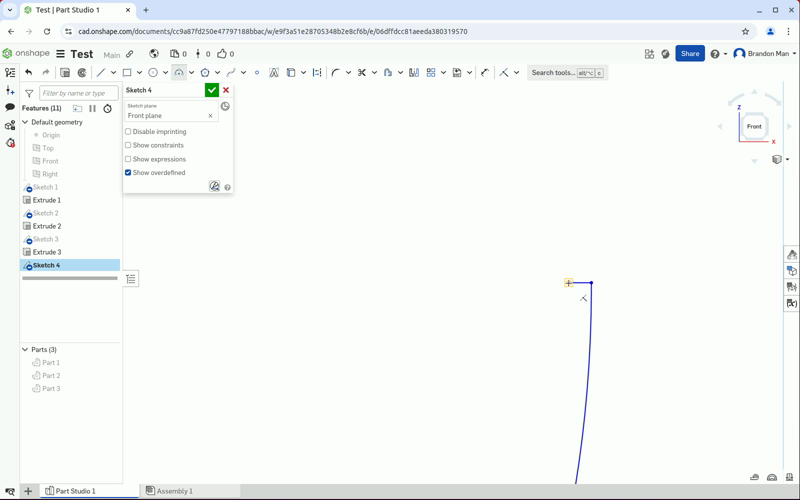
click(568, 282)
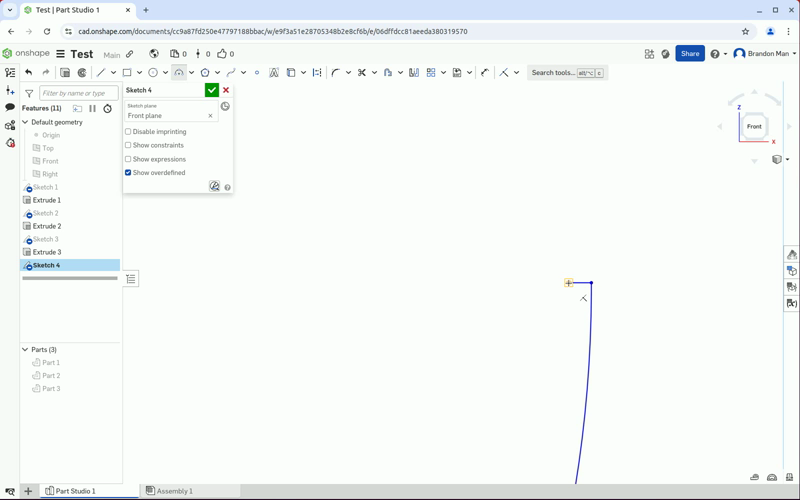
scroll(-6)
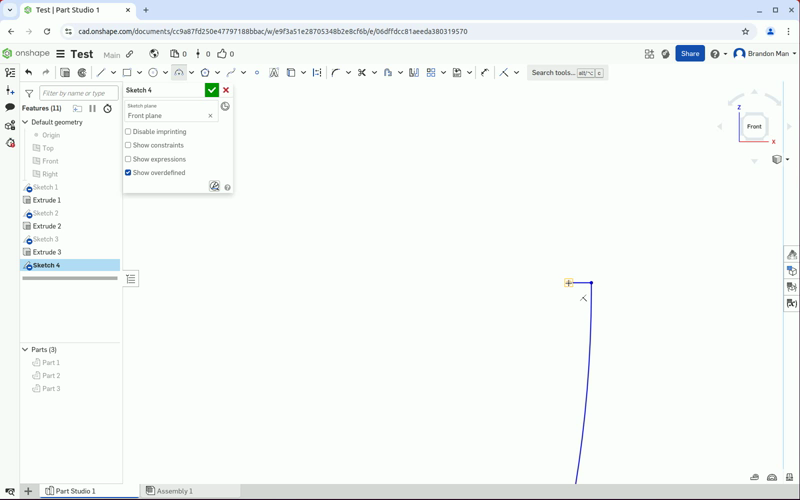
scroll(-6)
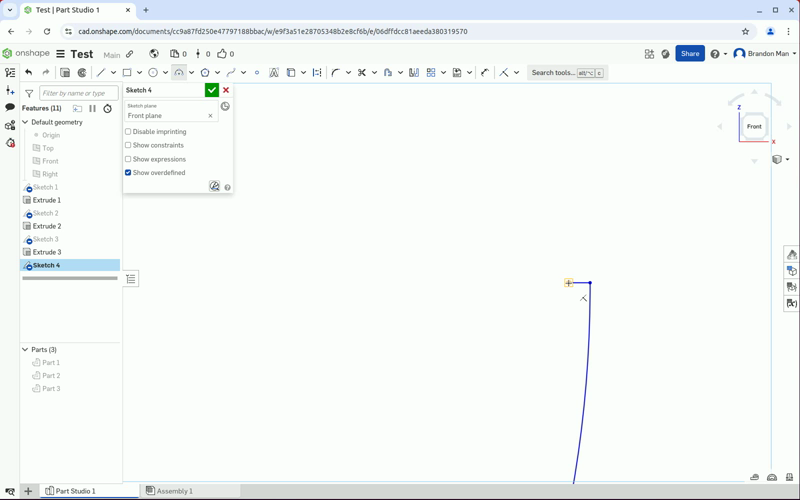
scroll(-6)
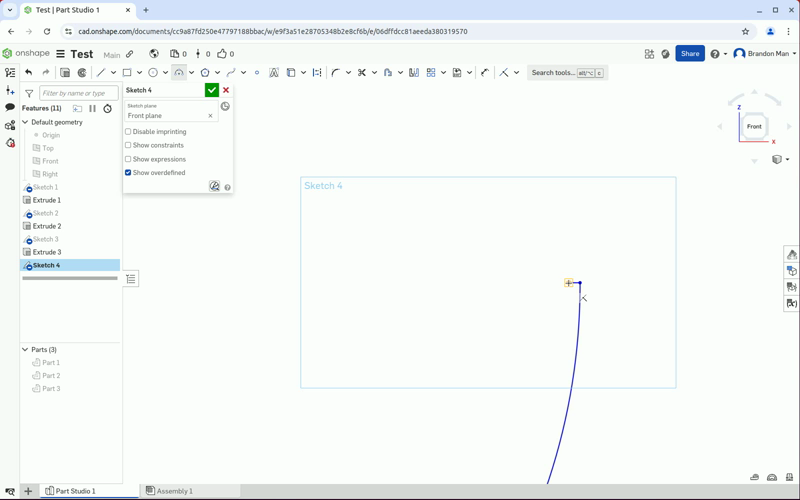
scroll(-6)
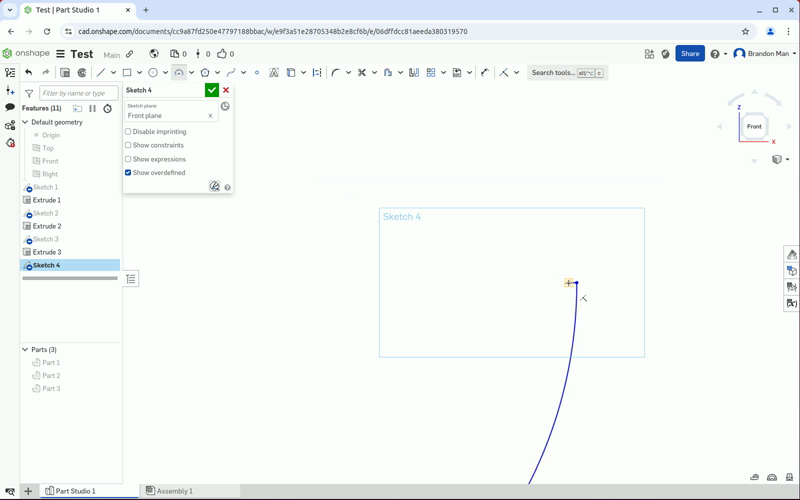
scroll(-6)
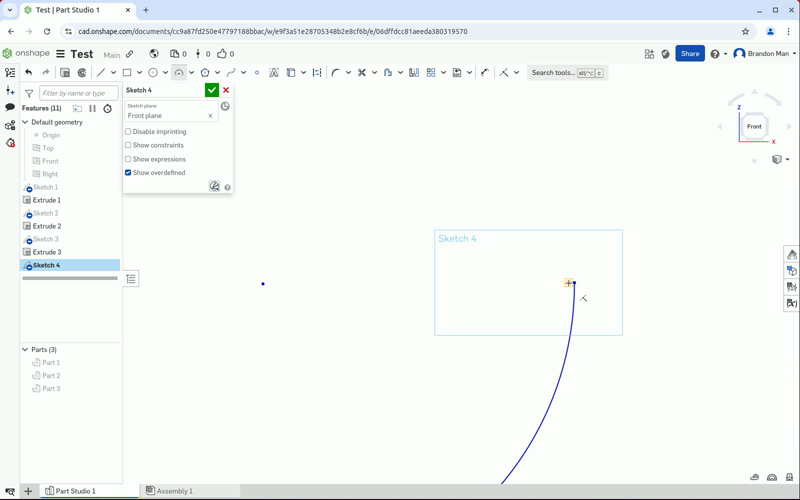
scroll(-6)
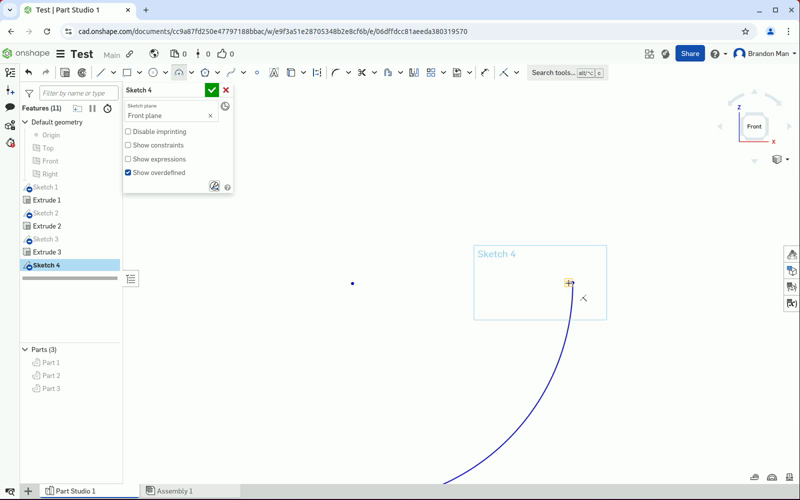
scroll(-6)
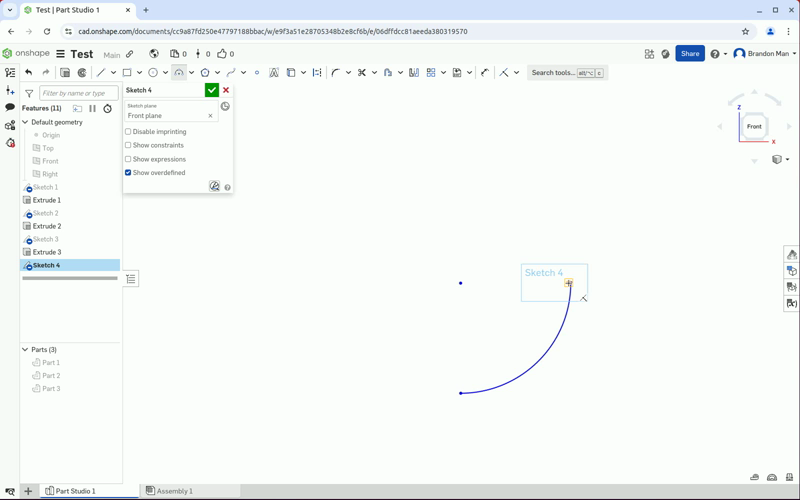
key_down(shift)
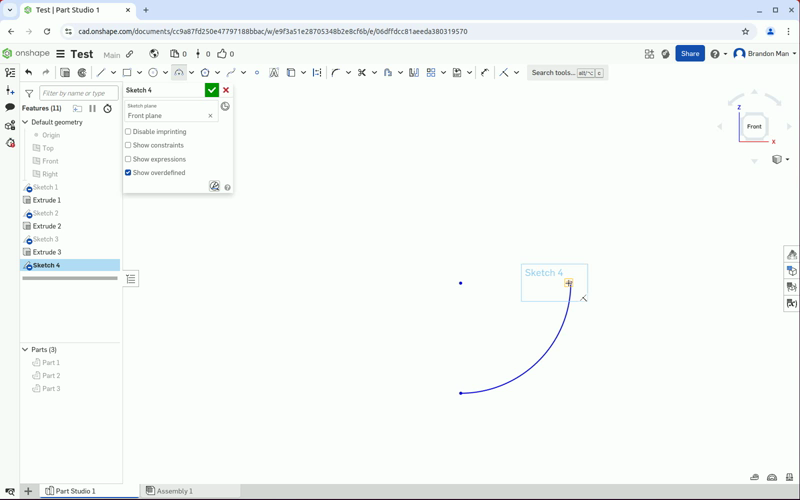
mouse_move(460, 390)
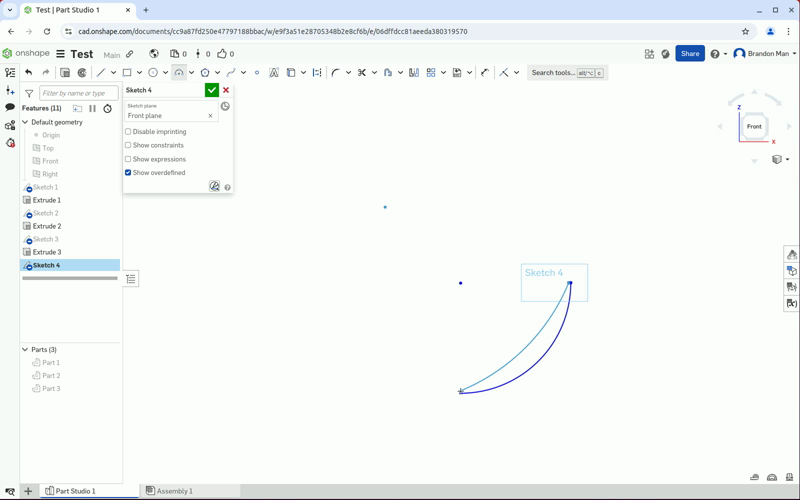
scroll(6)
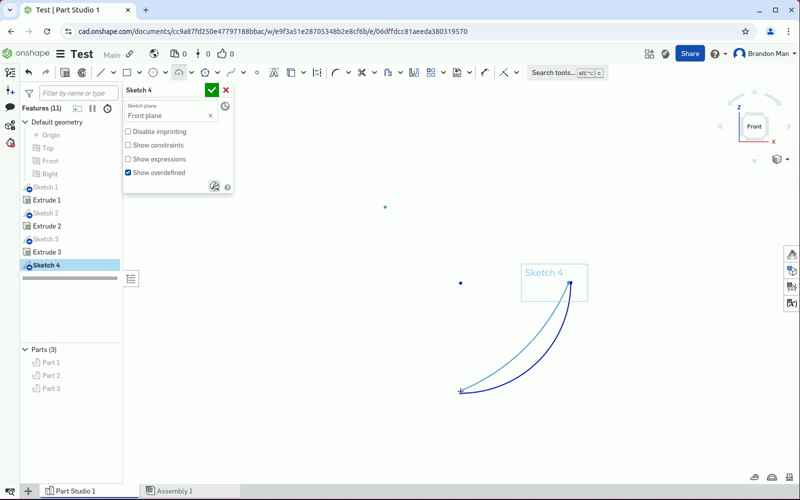
scroll(6)
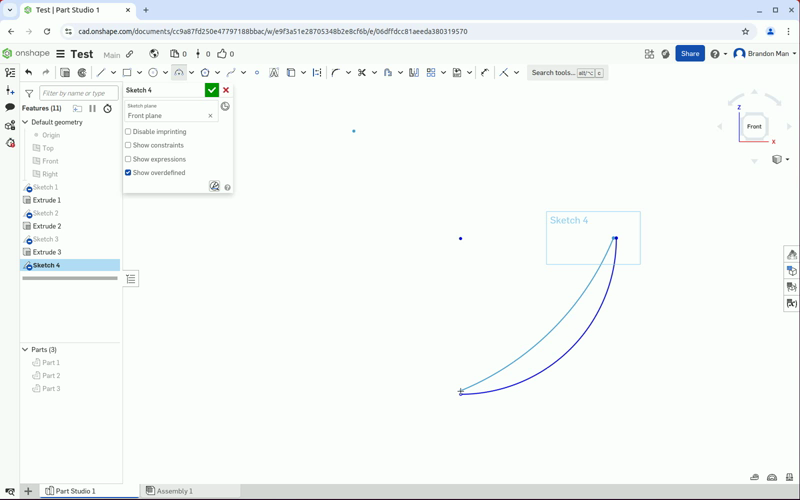
scroll(6)
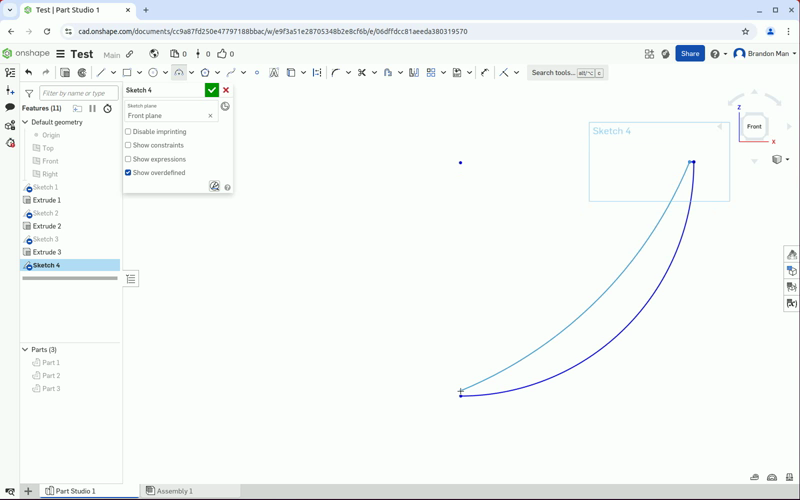
scroll(6)
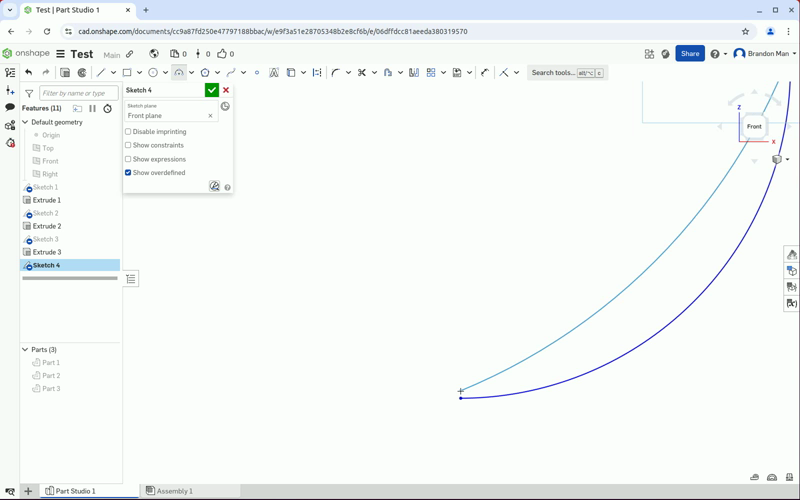
scroll(6)
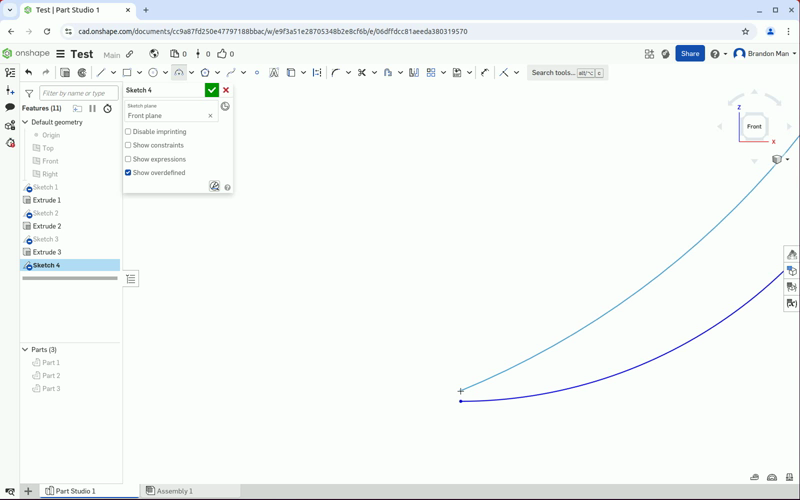
scroll(6)
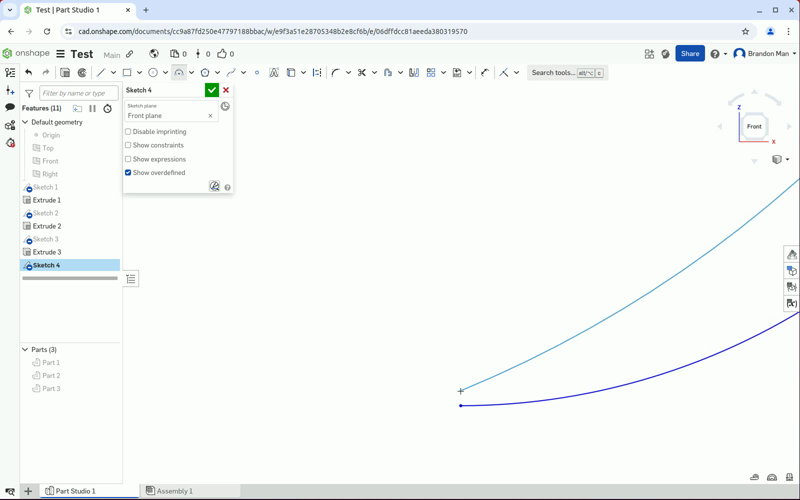
scroll(6)
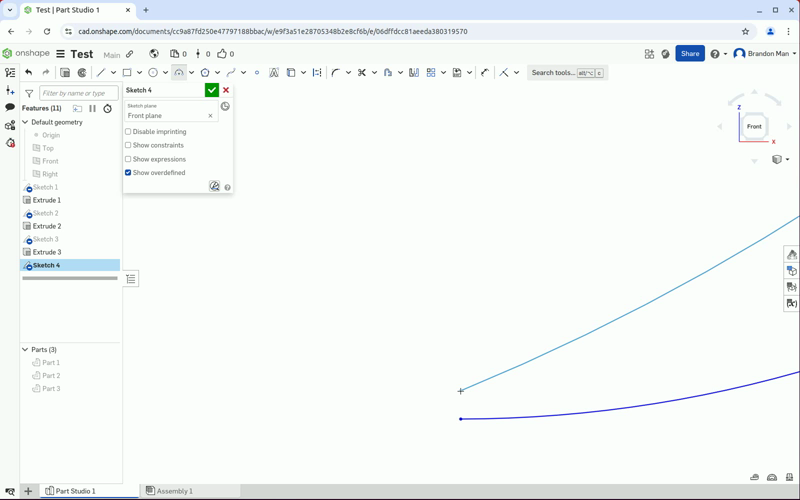
click(460, 390)
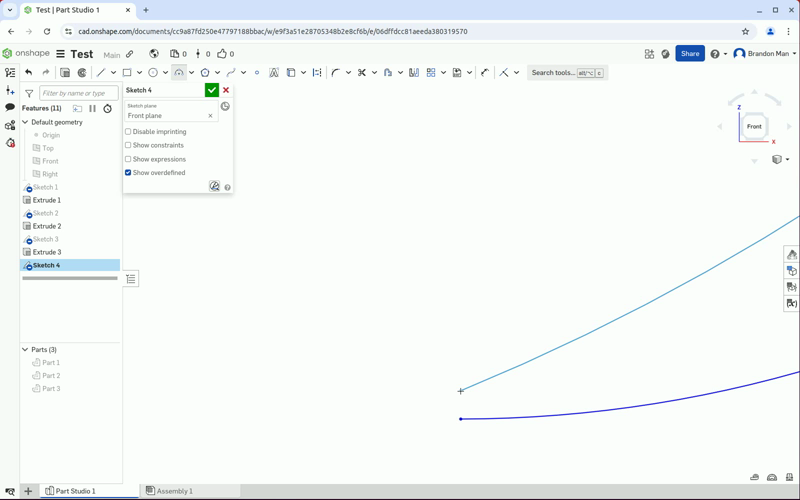
scroll(-6)
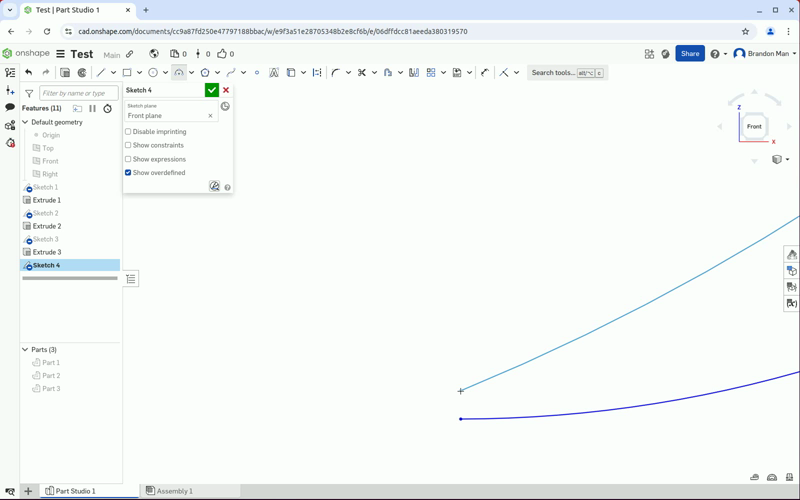
scroll(-6)
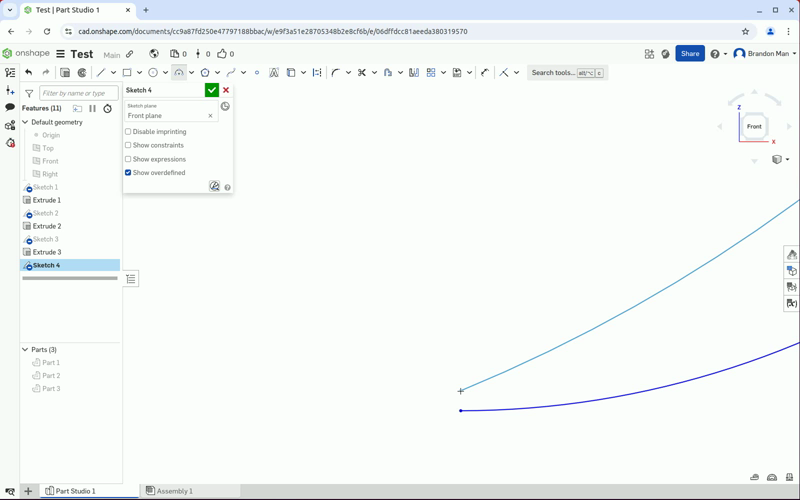
scroll(-6)
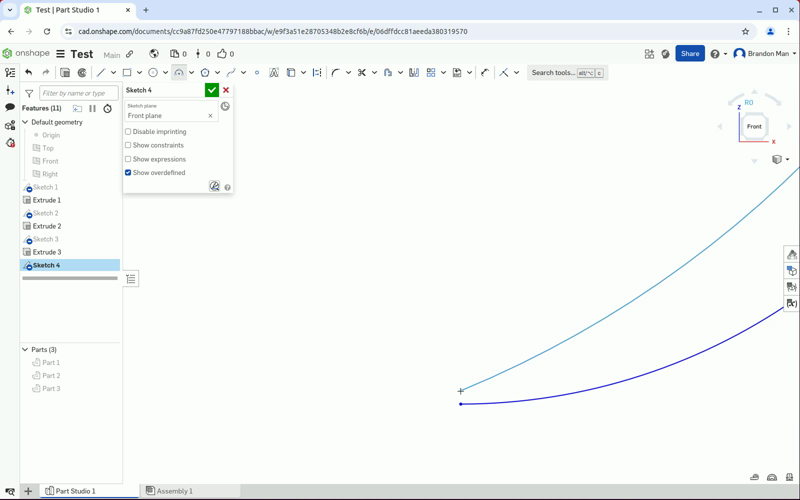
scroll(-6)
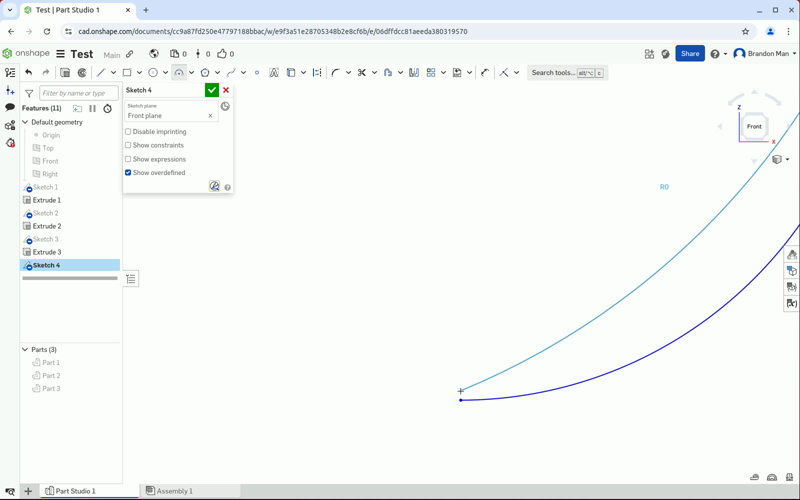
scroll(-6)
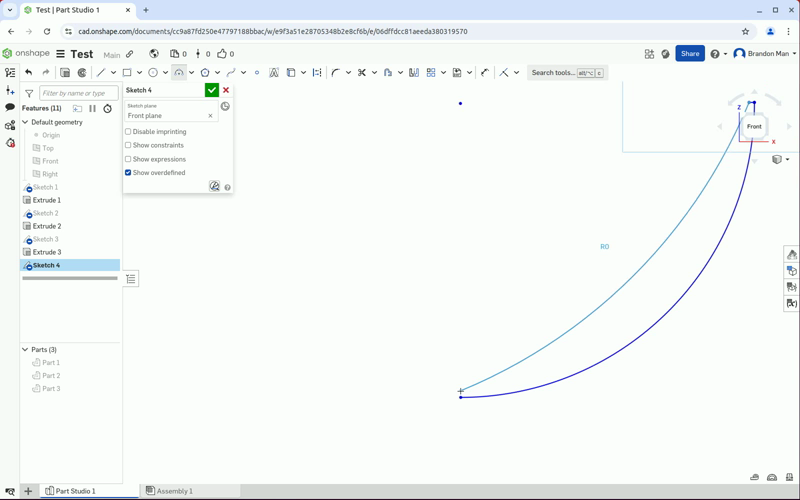
scroll(-6)
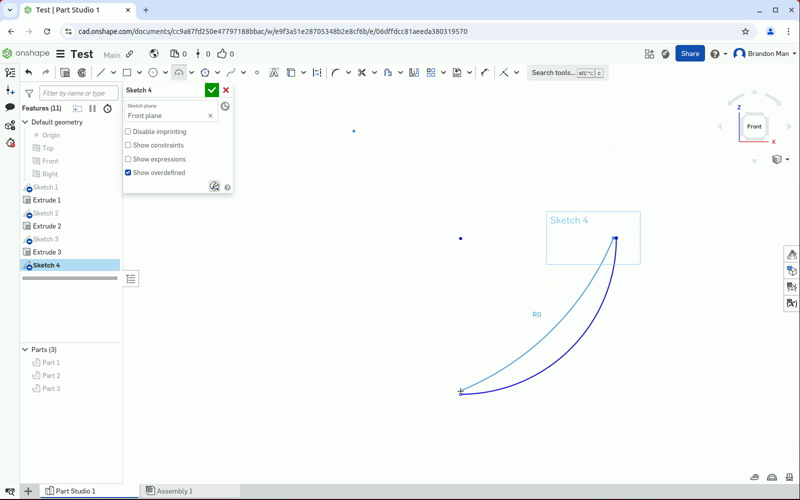
scroll(-6)
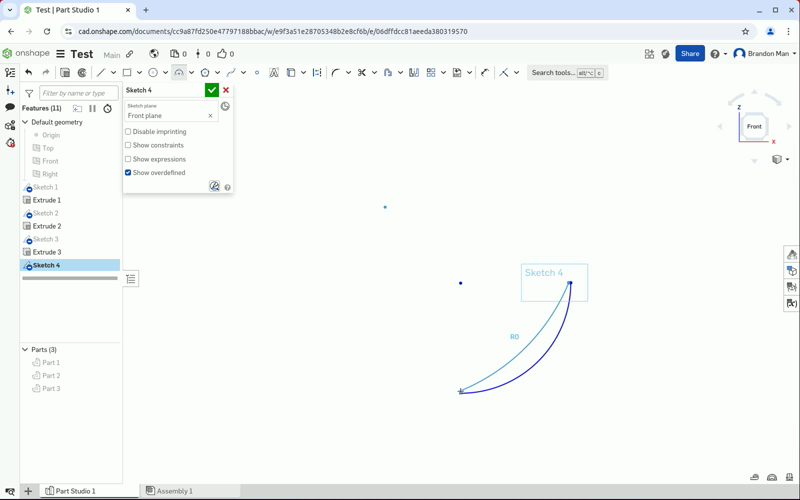
mouse_move(537, 359)
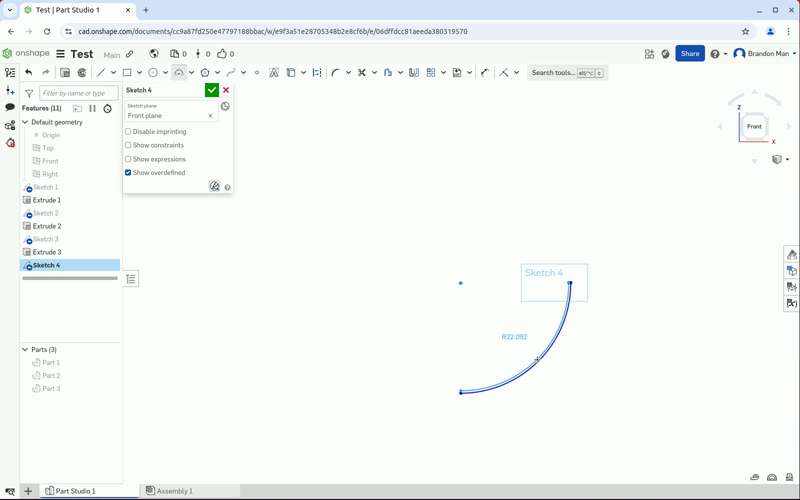
scroll(6)
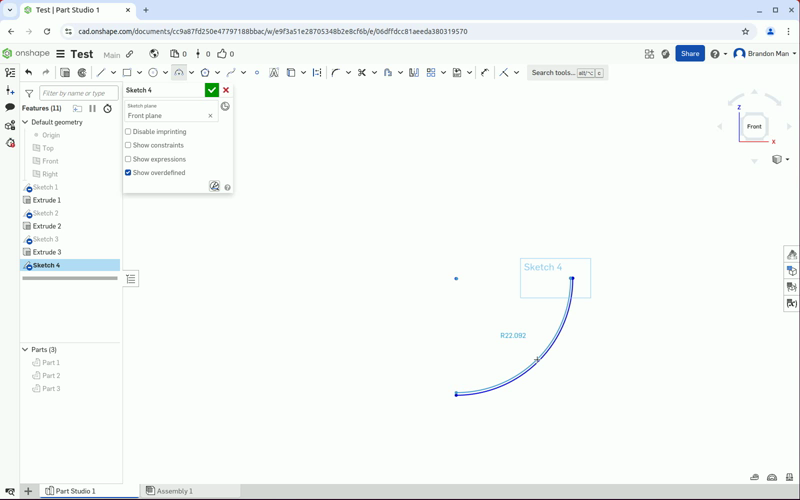
scroll(6)
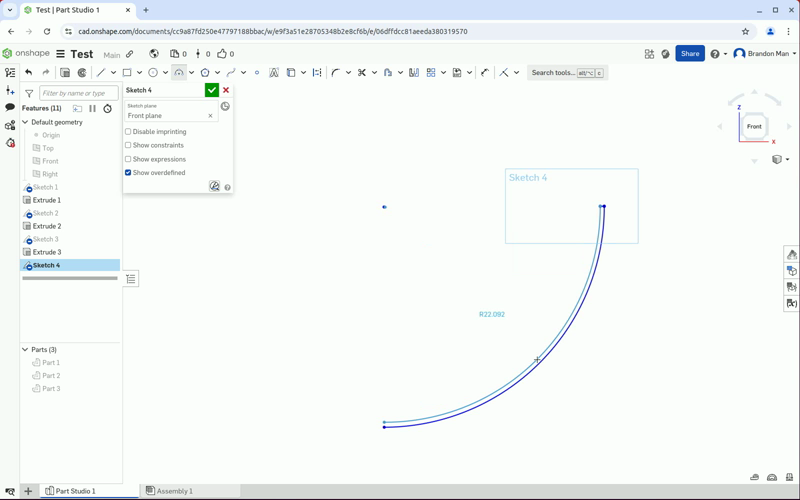
scroll(6)
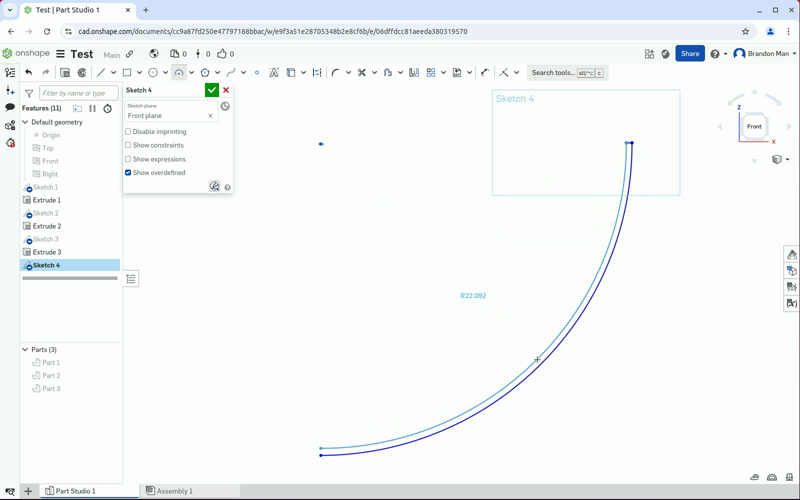
scroll(6)
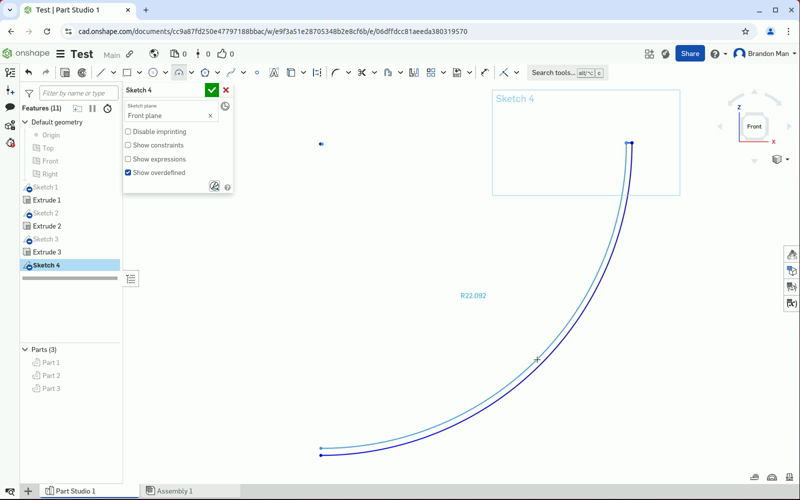
scroll(6)
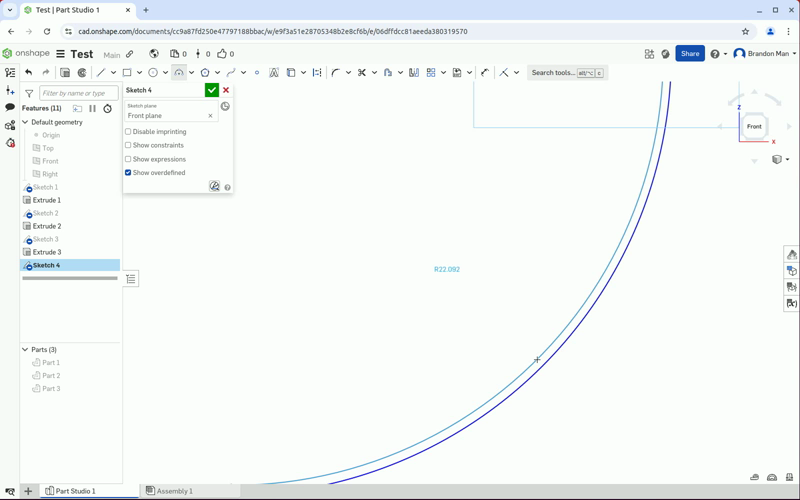
scroll(6)
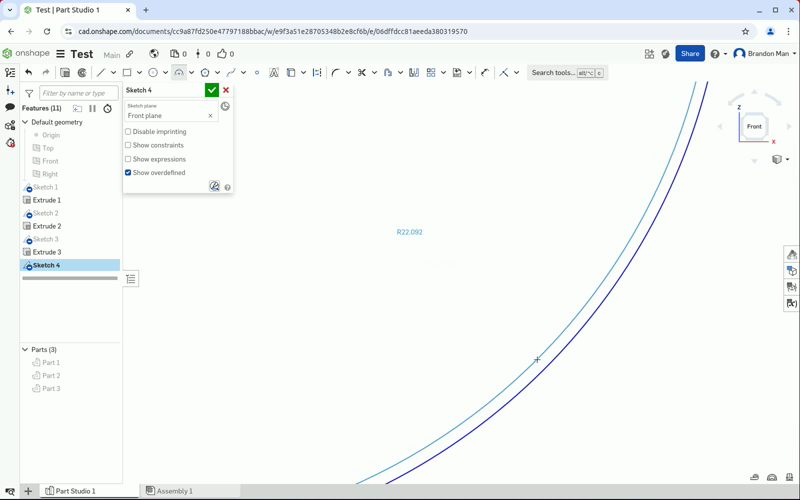
scroll(6)
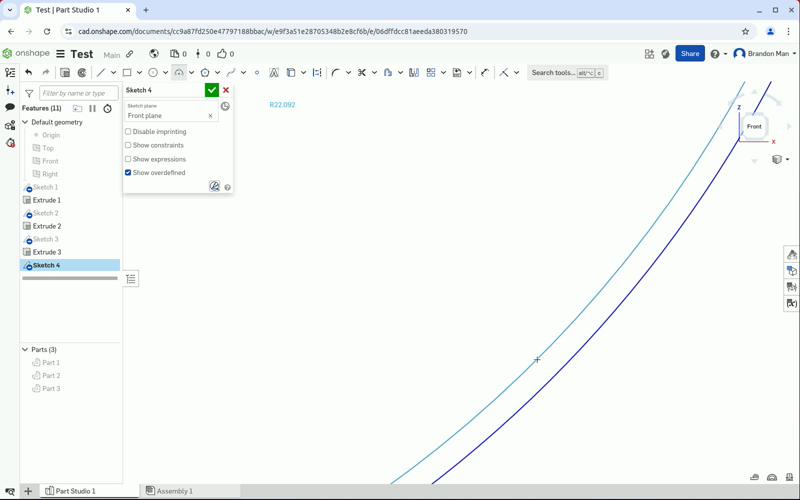
click(537, 359)
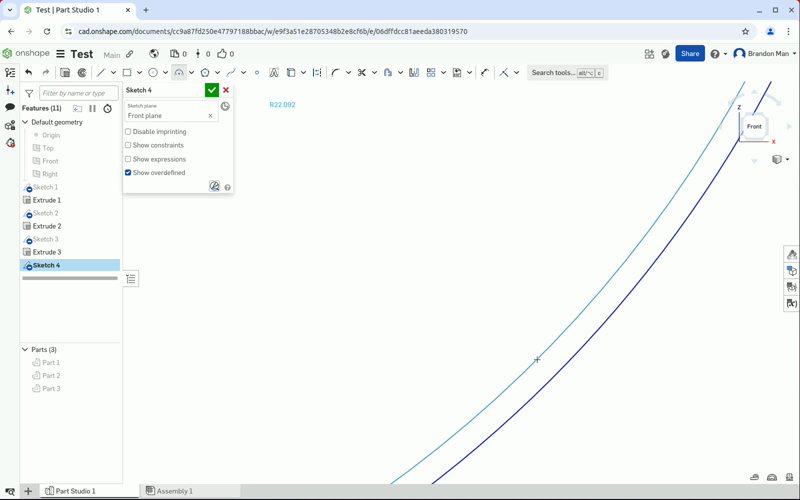
scroll(-6)
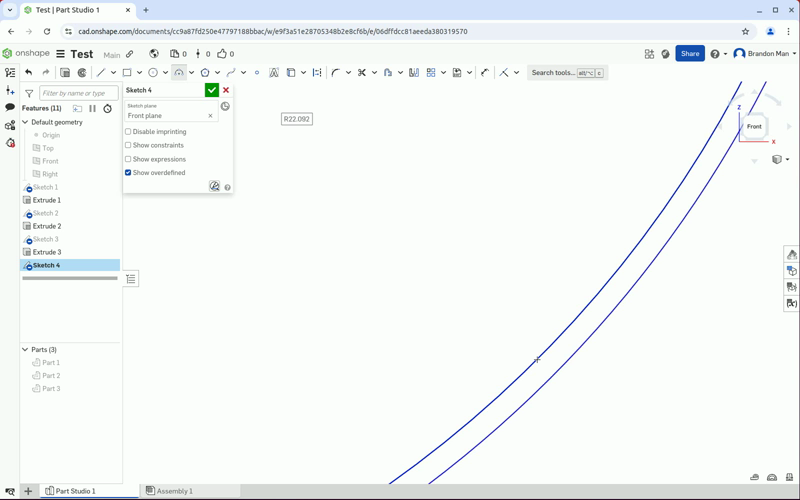
scroll(-6)
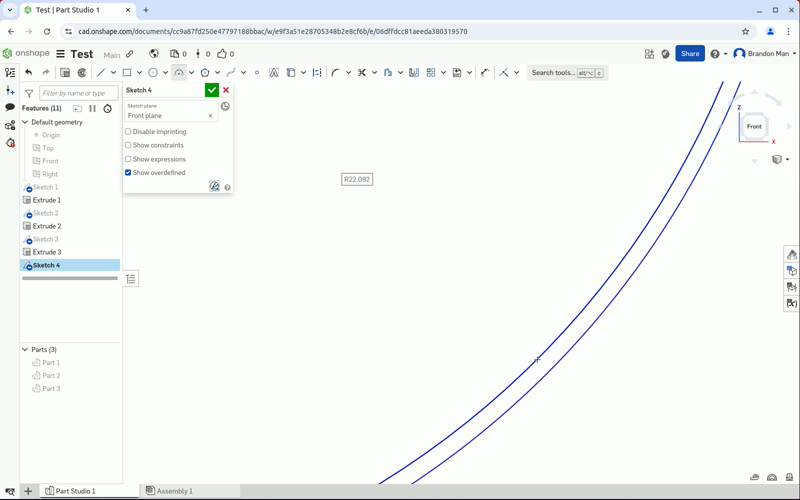
scroll(-6)
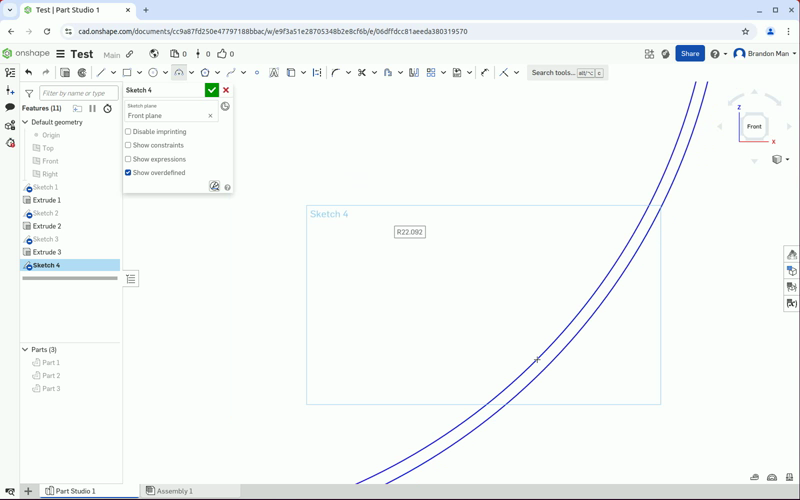
scroll(-6)
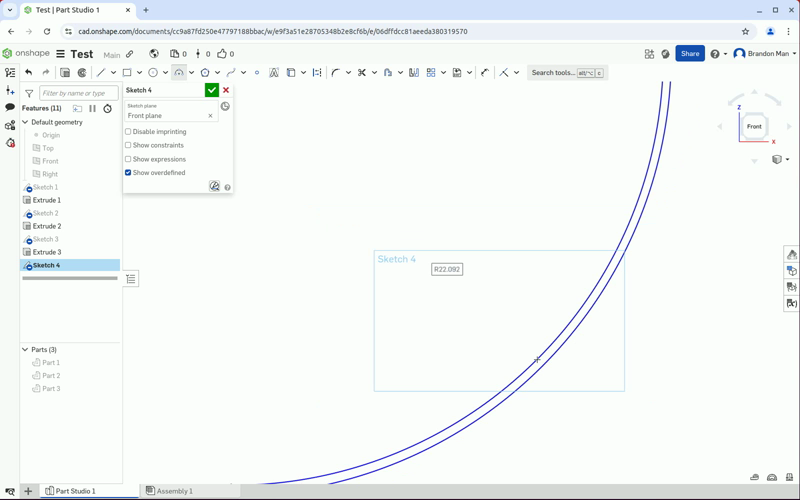
scroll(-6)
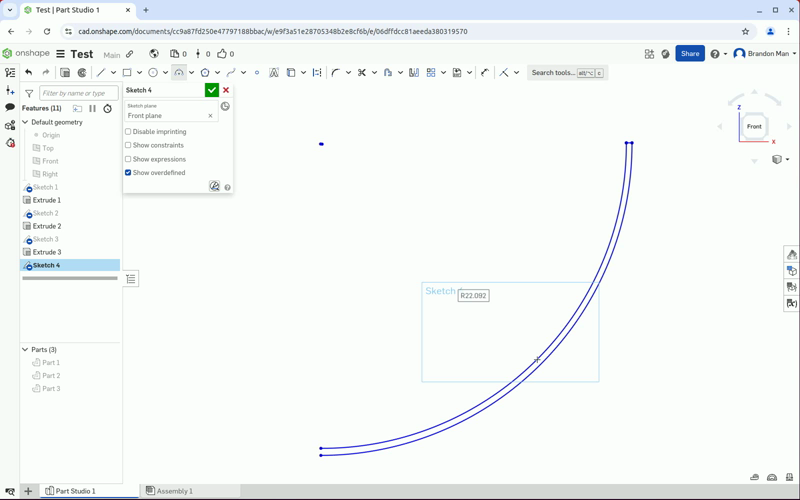
scroll(-6)
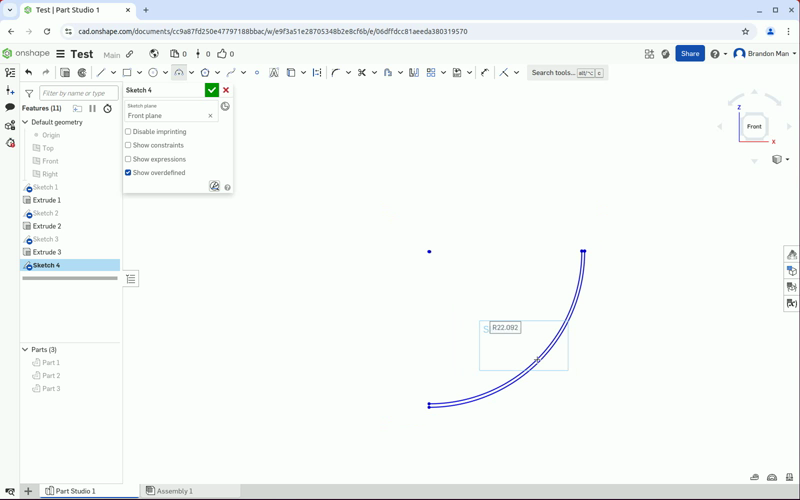
scroll(-6)
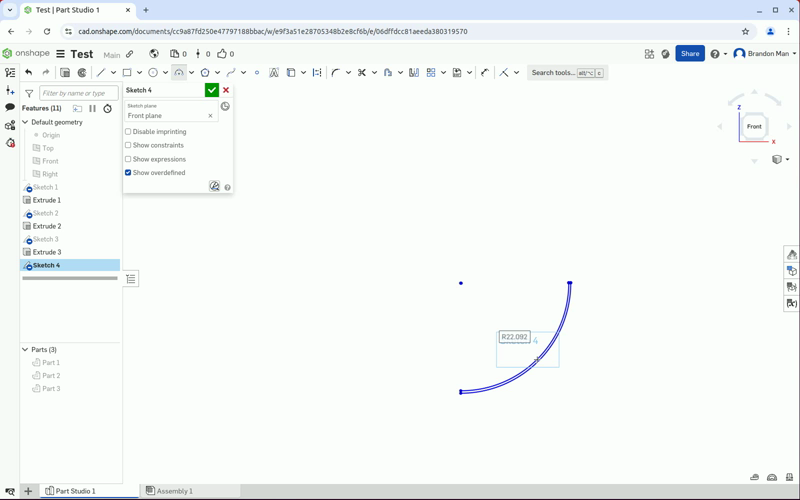
key_up(shift)
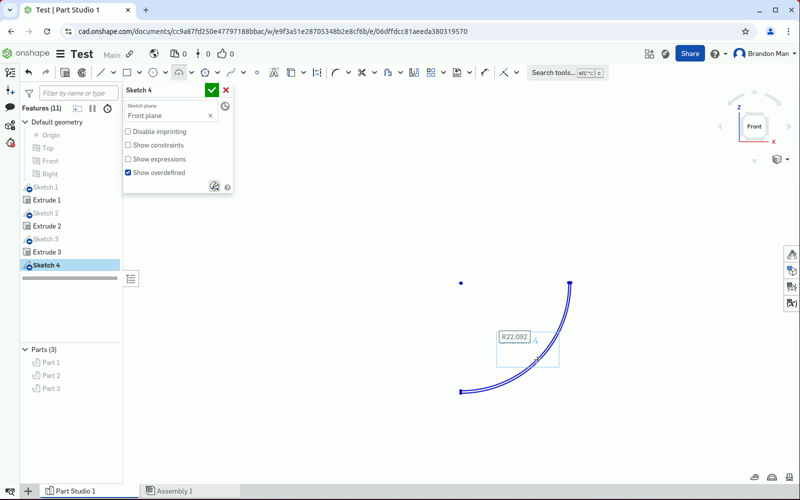
key(esc)
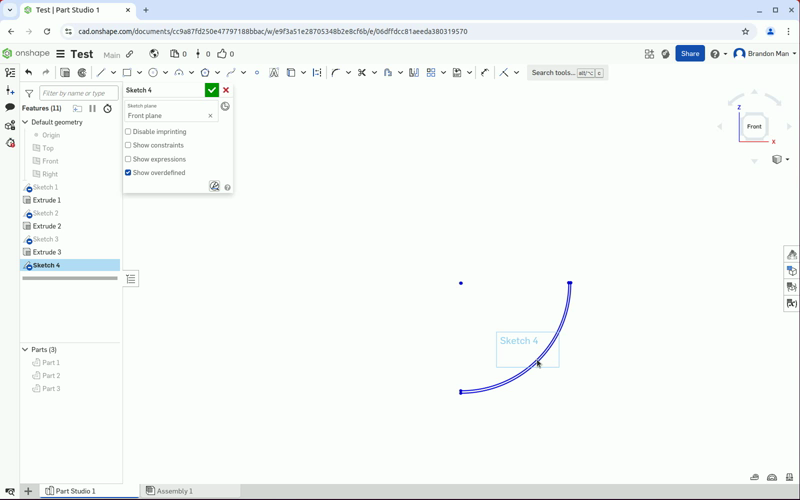
key(l)
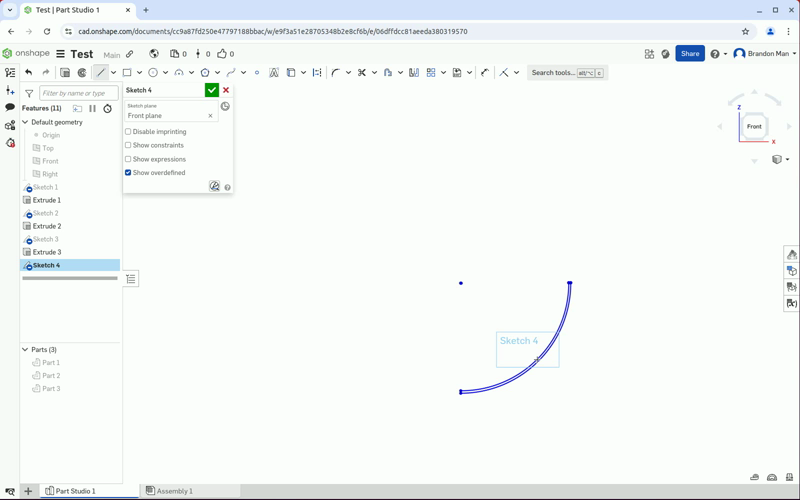
mouse_move(460, 390)
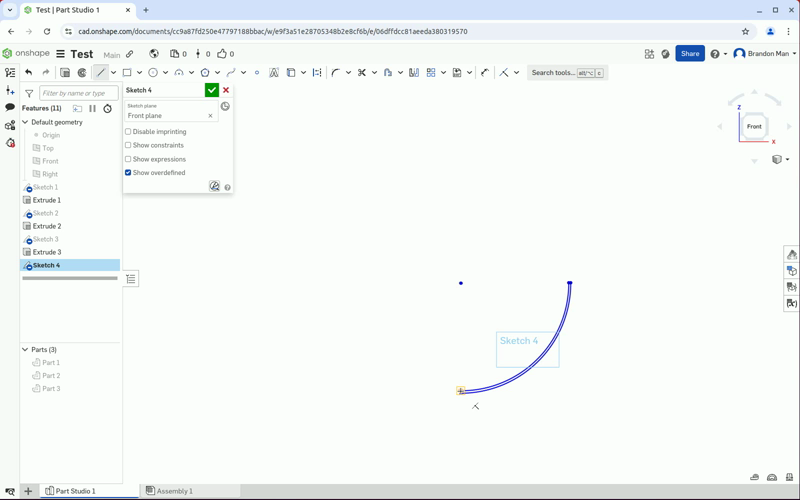
scroll(6)
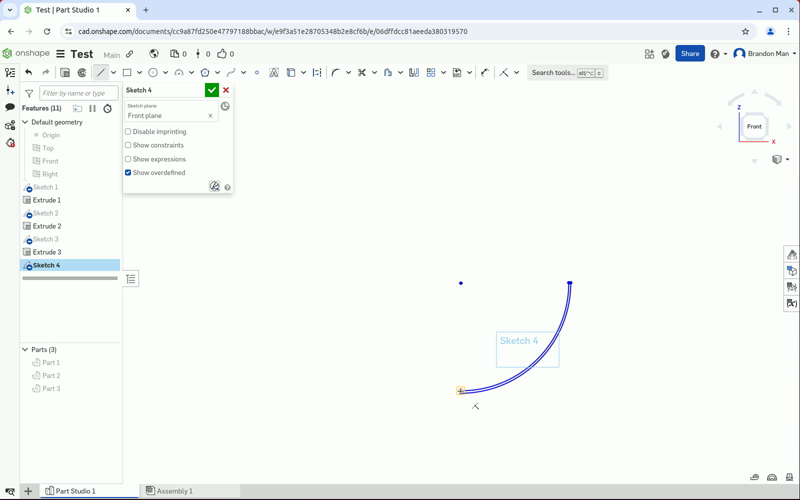
scroll(6)
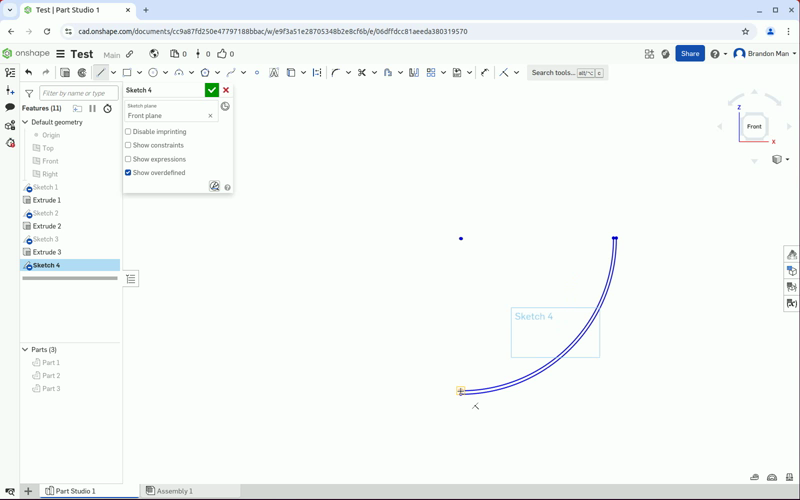
scroll(6)
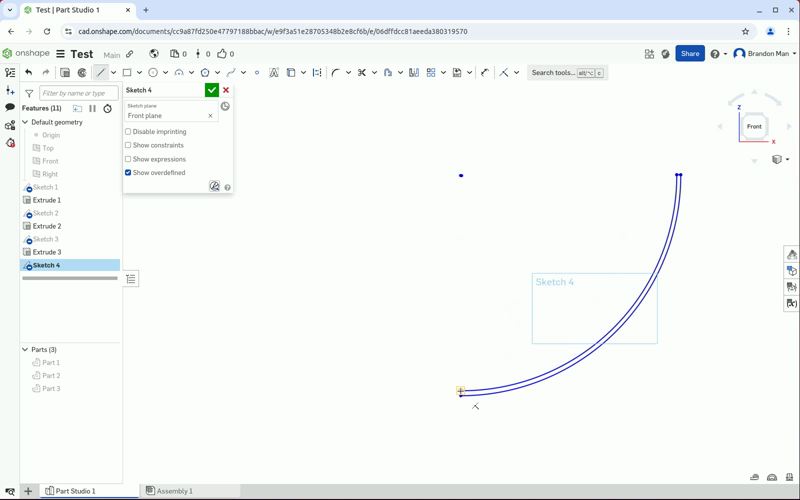
scroll(6)
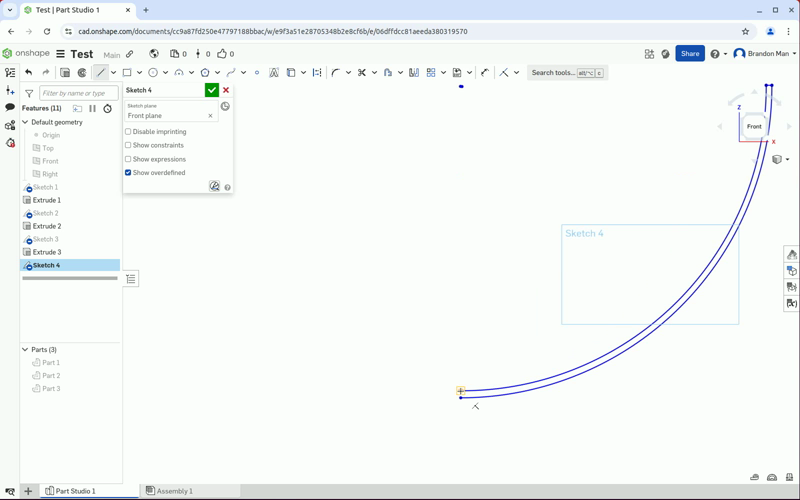
scroll(6)
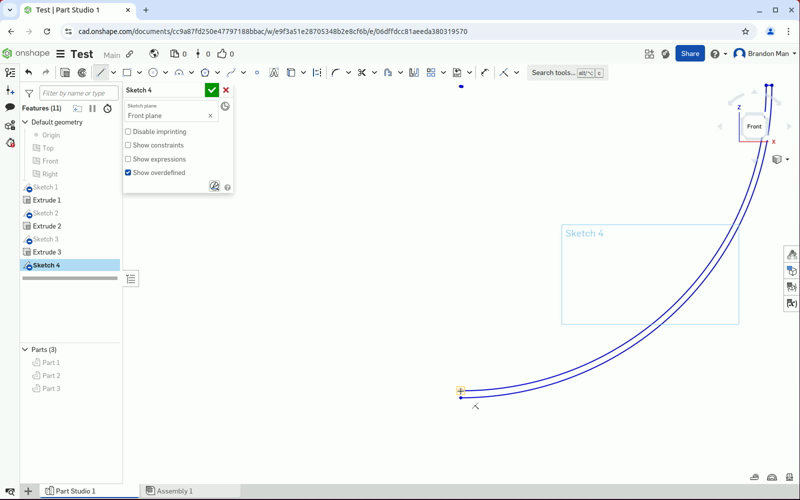
scroll(6)
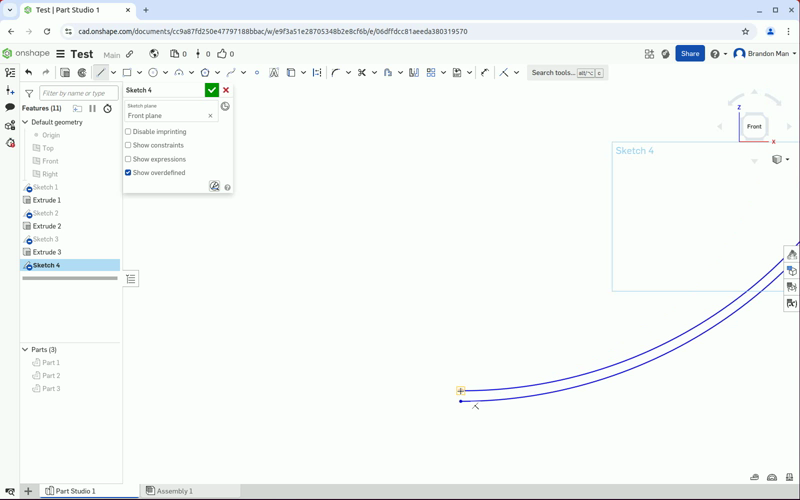
scroll(6)
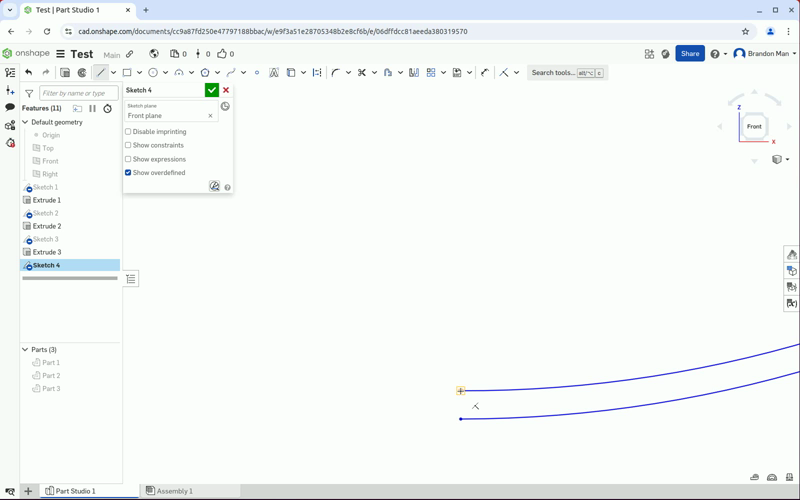
click(460, 390)
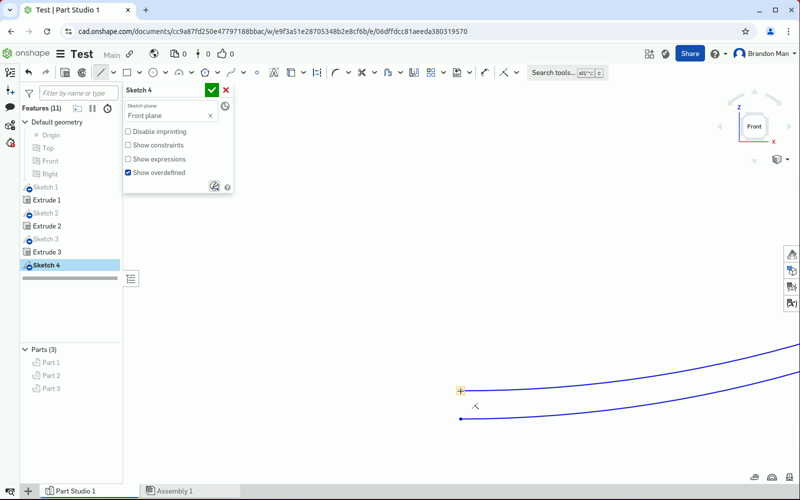
scroll(-6)
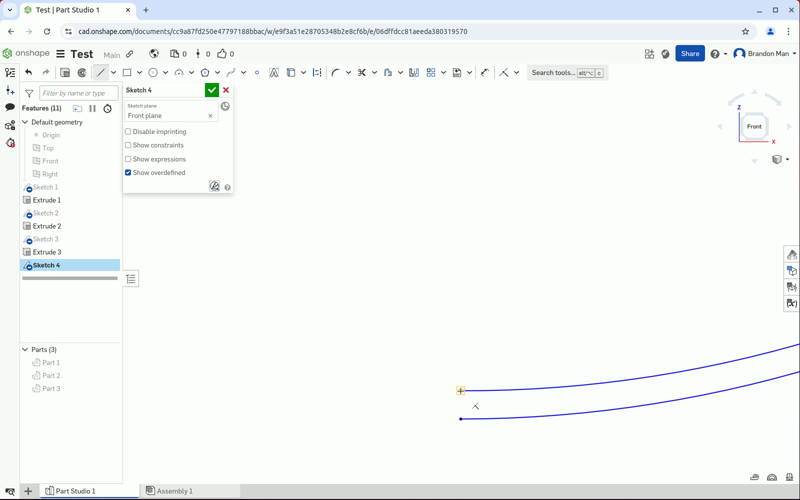
scroll(-6)
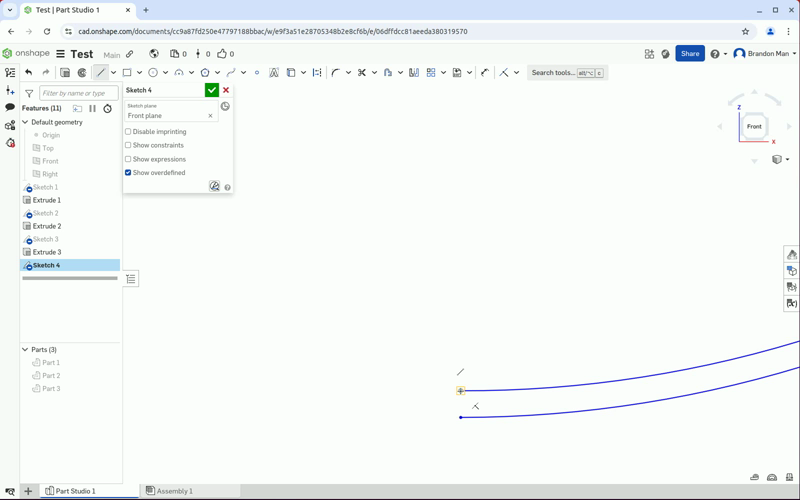
scroll(-6)
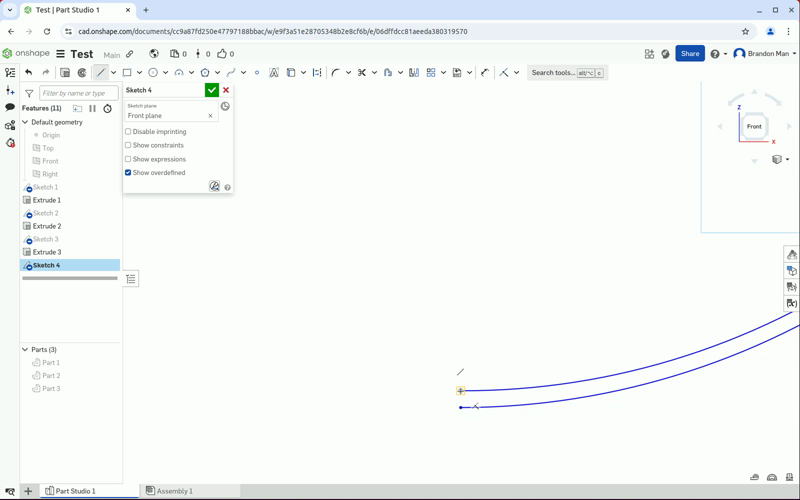
scroll(-6)
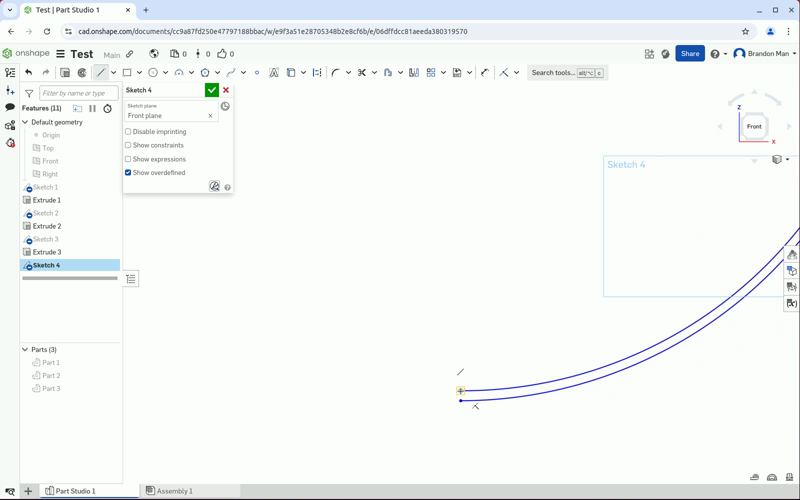
scroll(-6)
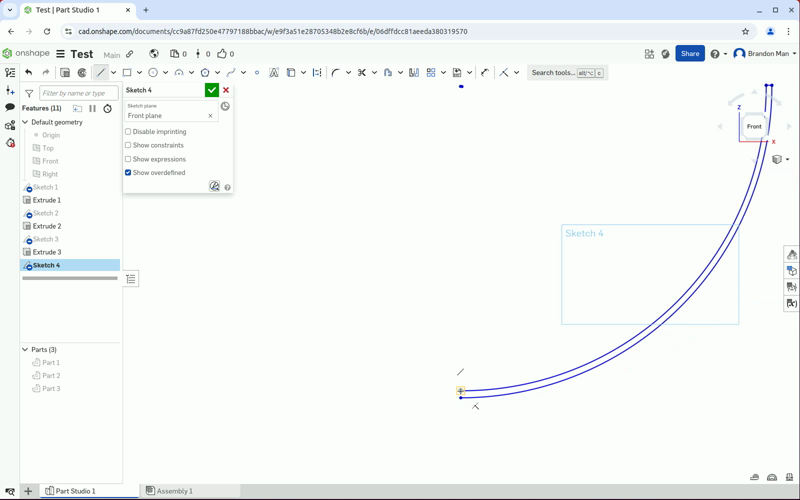
scroll(-6)
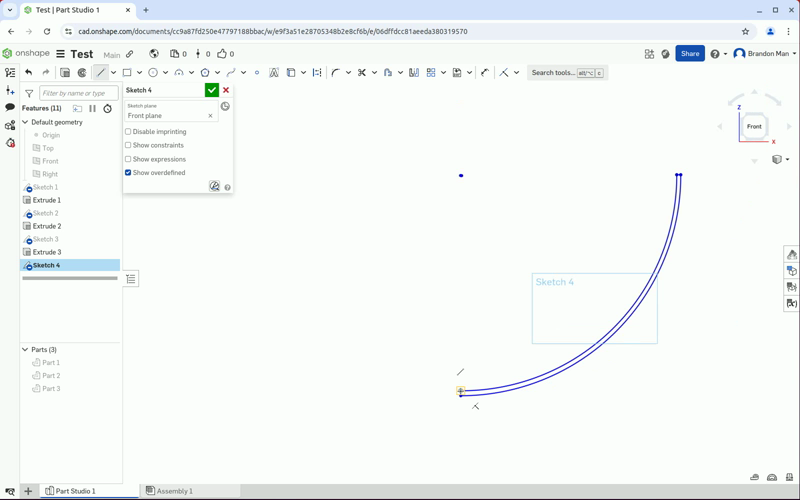
scroll(-6)
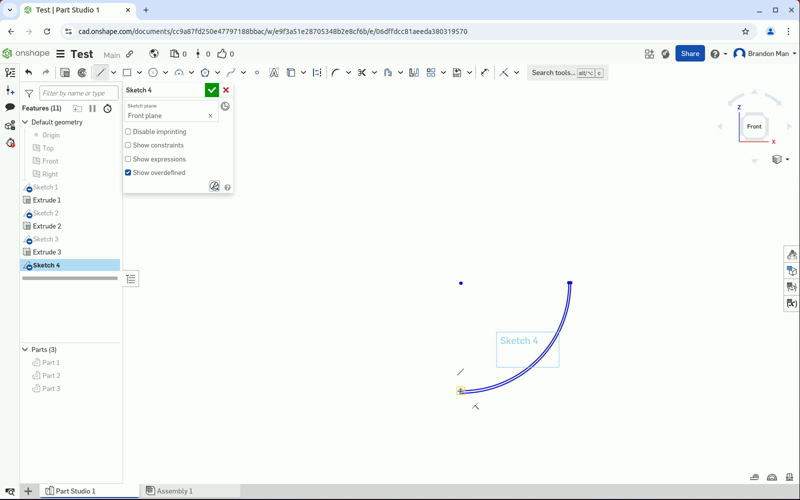
mouse_move(490, 390)
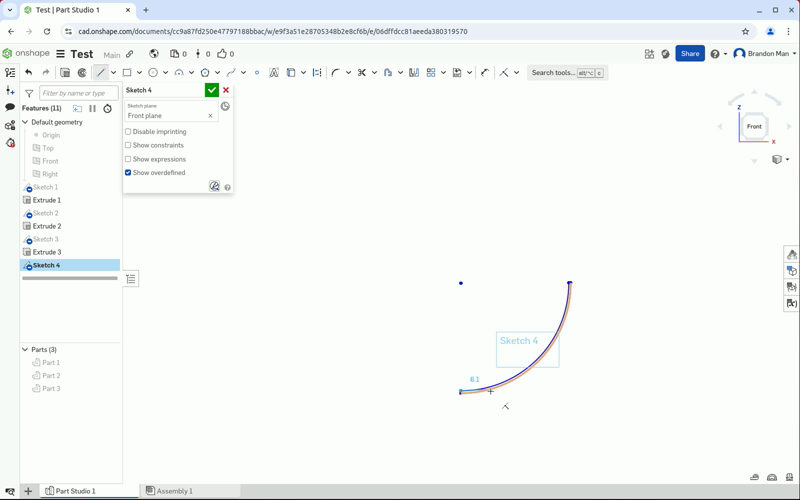
key_down(shift)
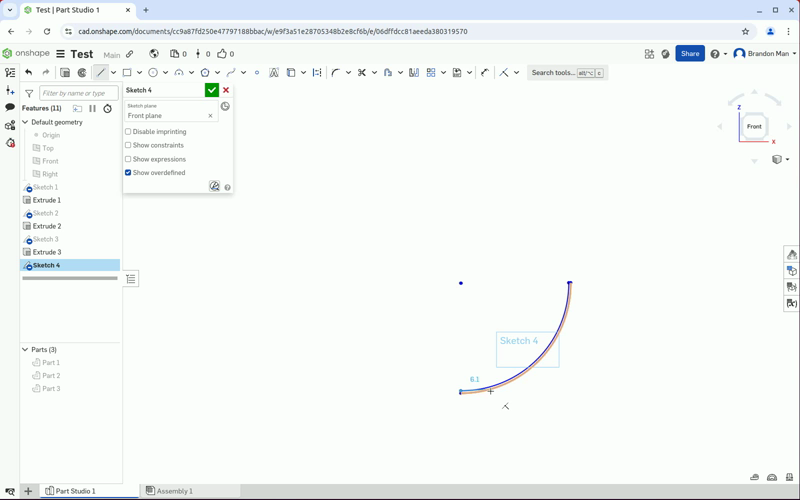
mouse_move(460, 393)
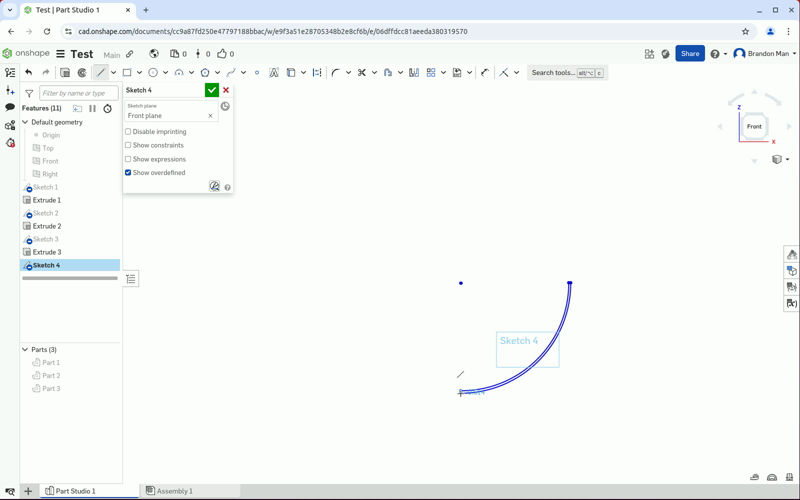
scroll(6)
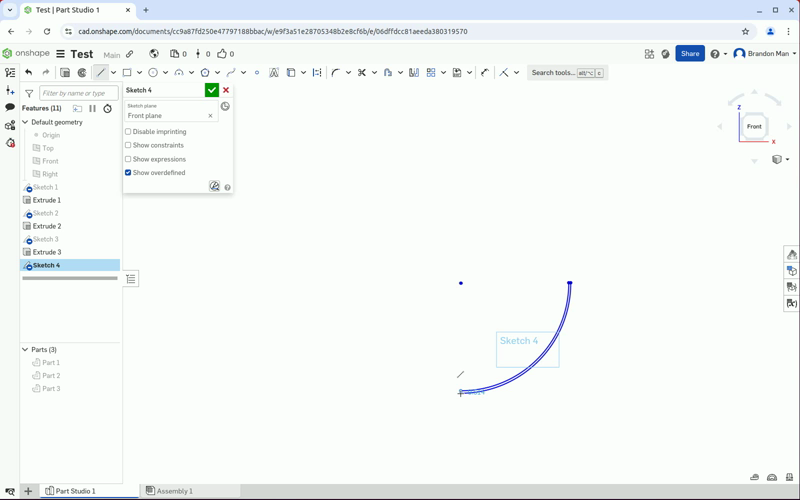
scroll(6)
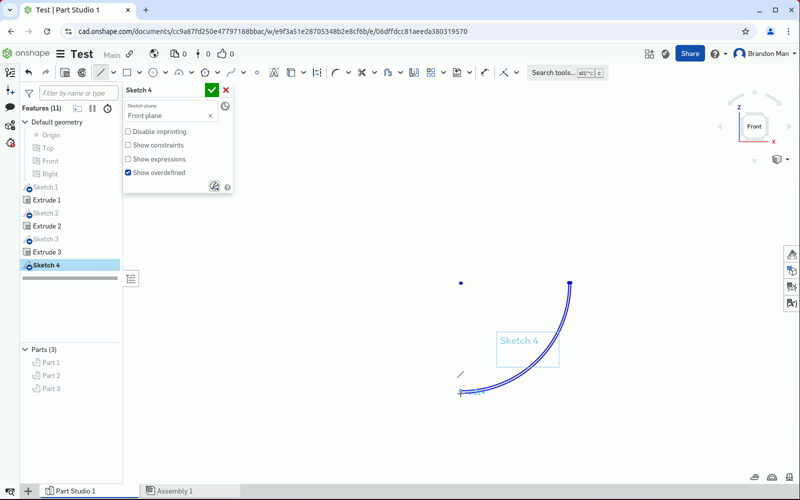
scroll(6)
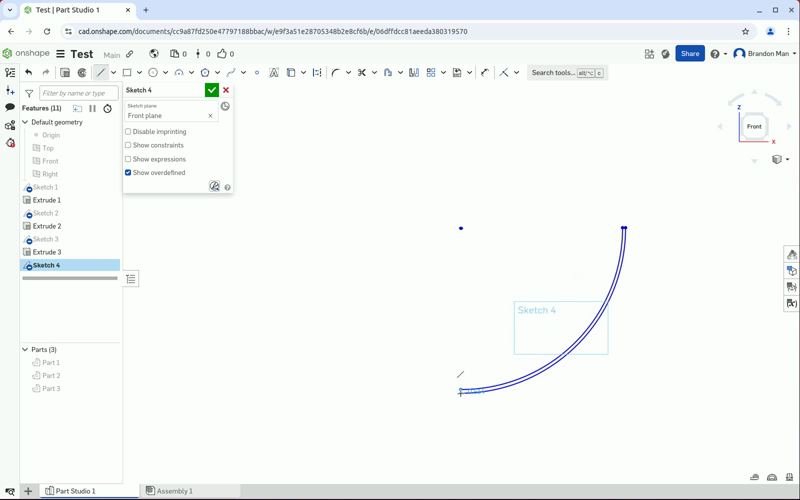
scroll(6)
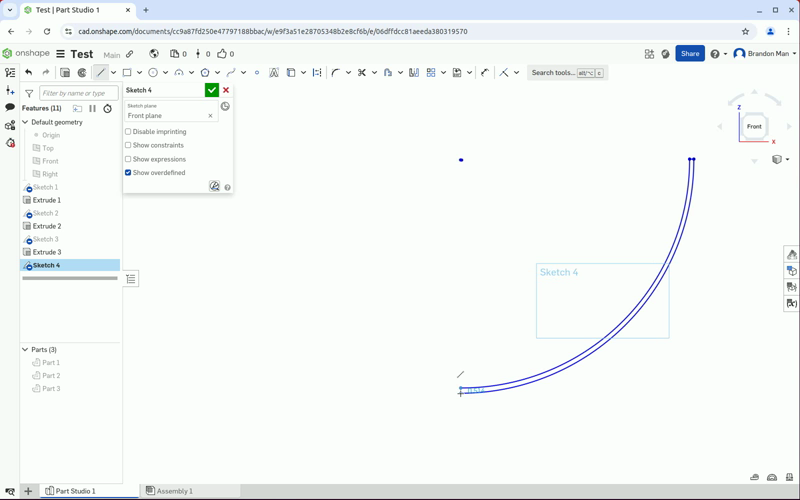
scroll(6)
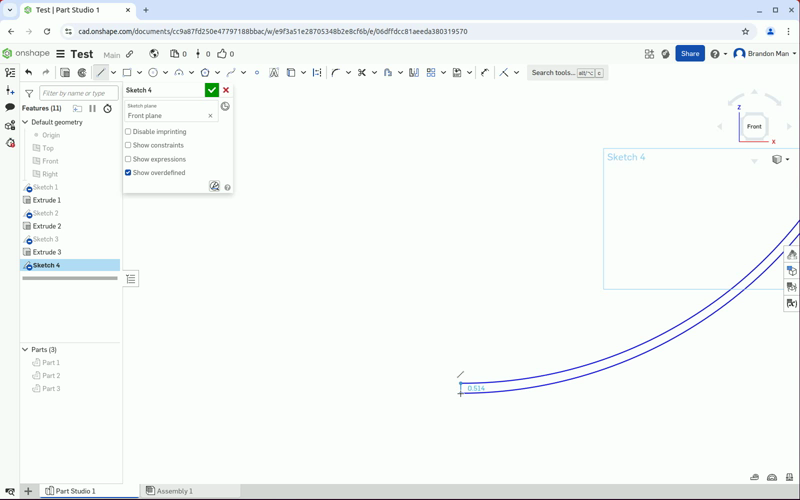
scroll(6)
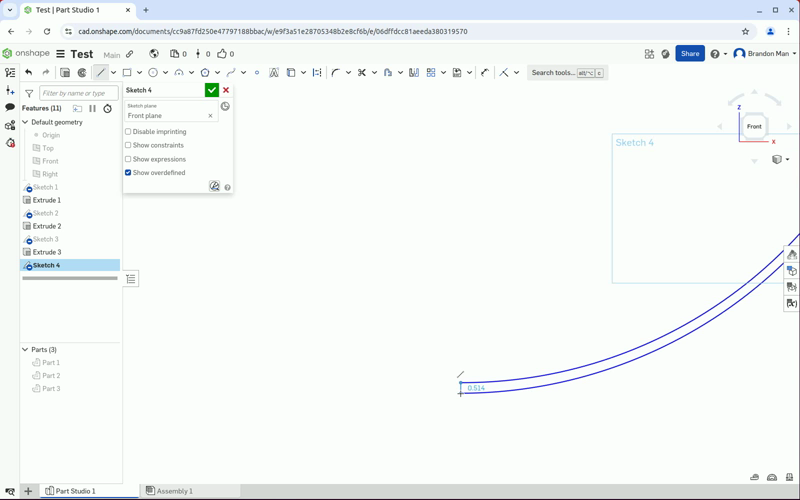
scroll(6)
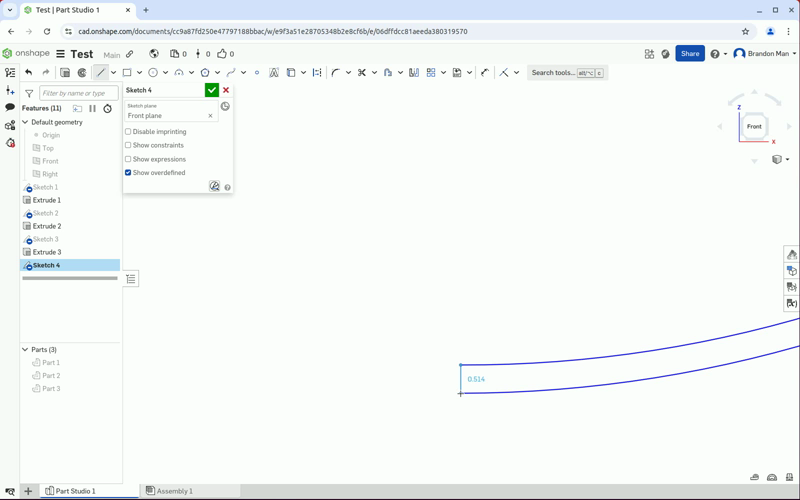
key_up(shift)
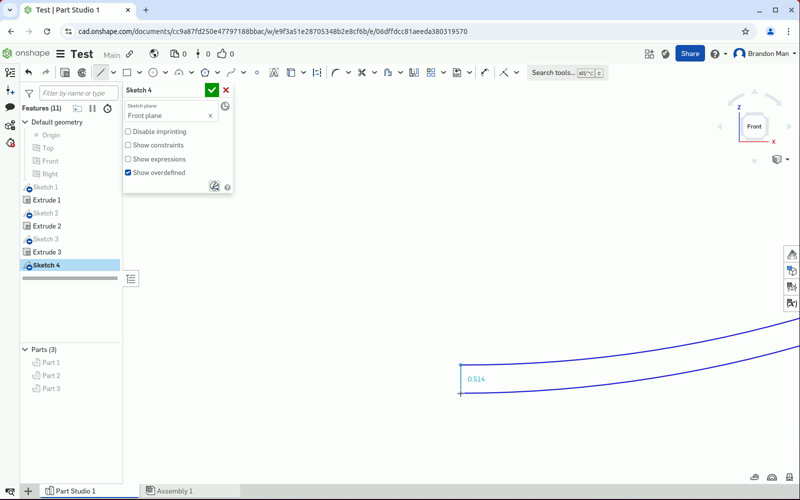
click(460, 393)
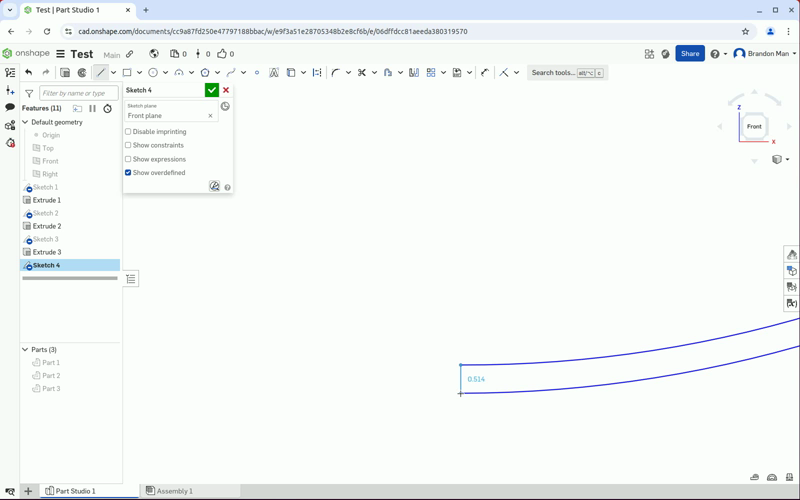
scroll(-6)
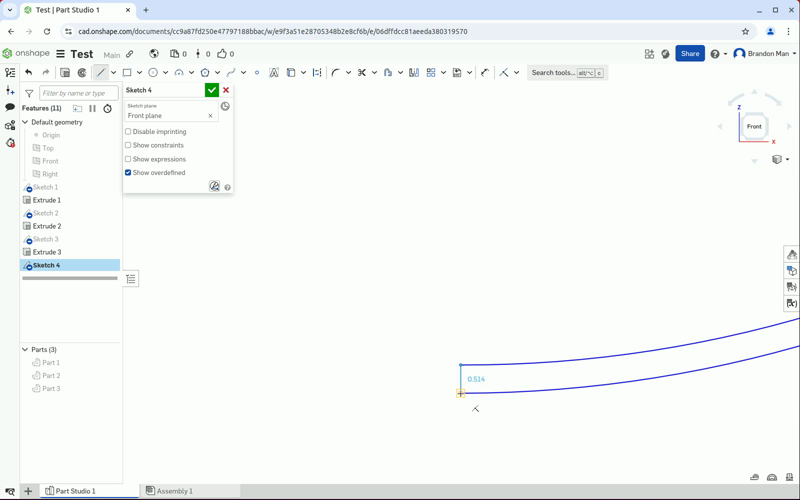
scroll(-6)
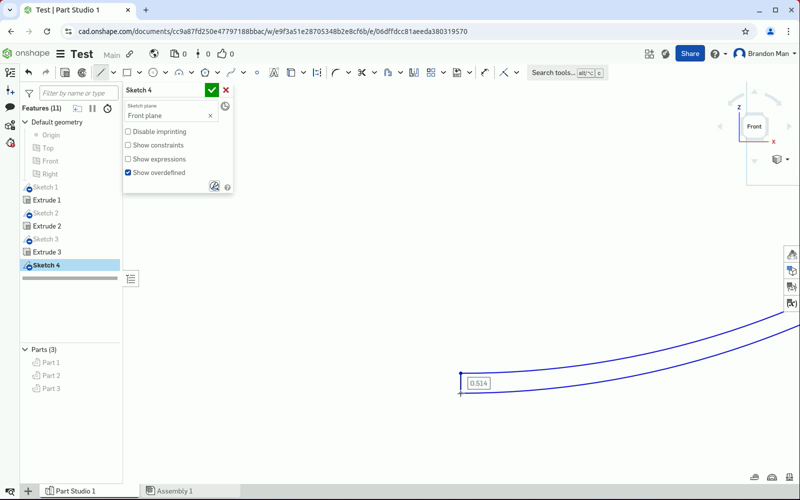
scroll(-6)
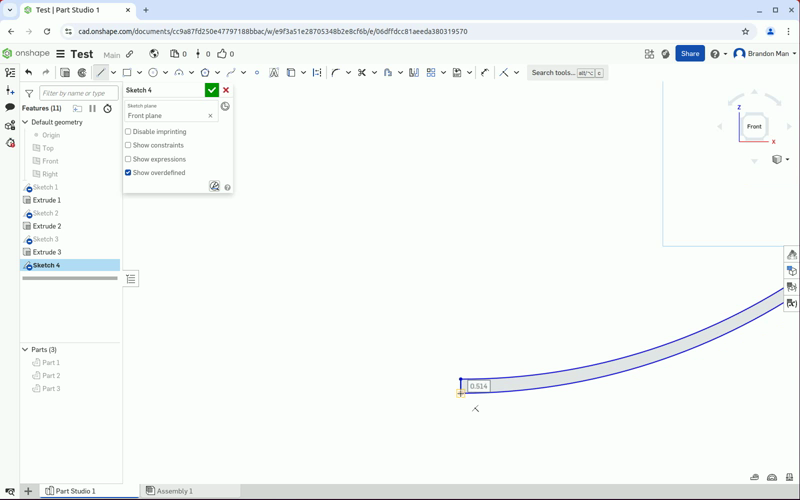
scroll(-6)
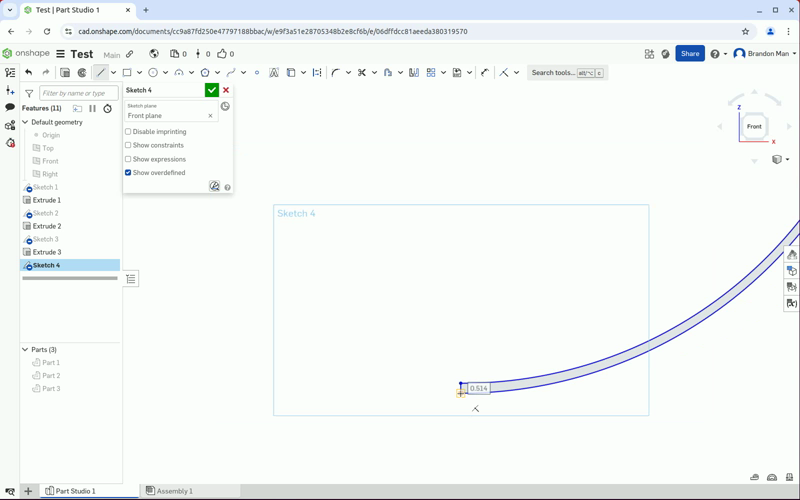
scroll(-6)
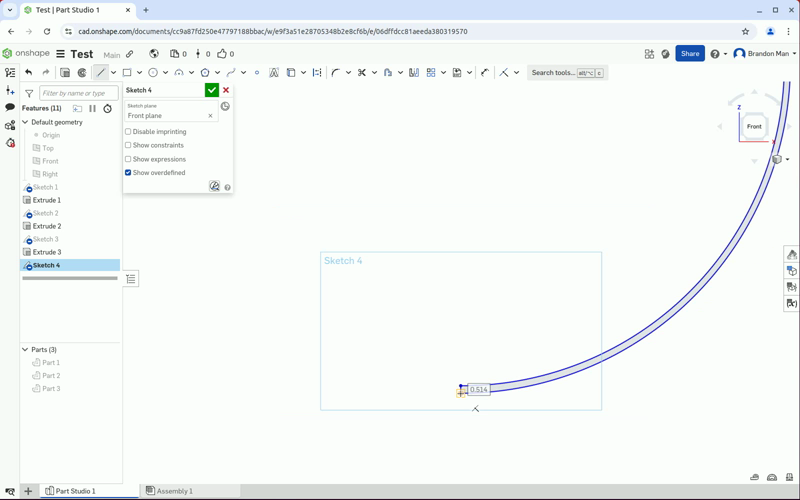
scroll(-6)
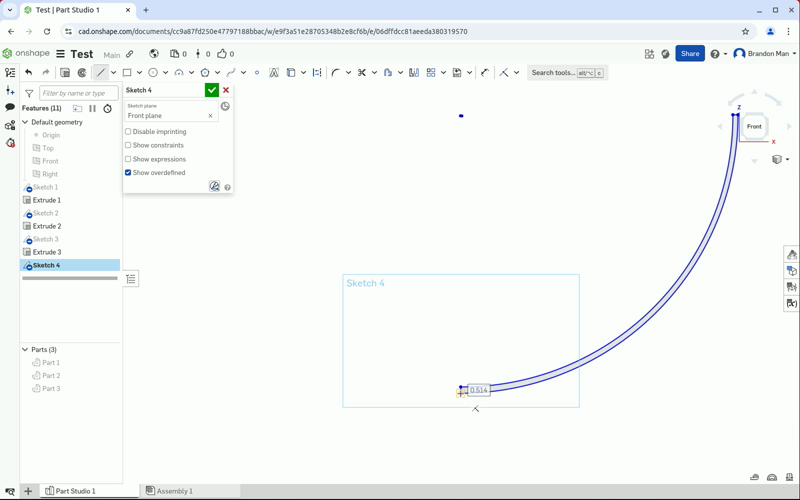
scroll(-6)
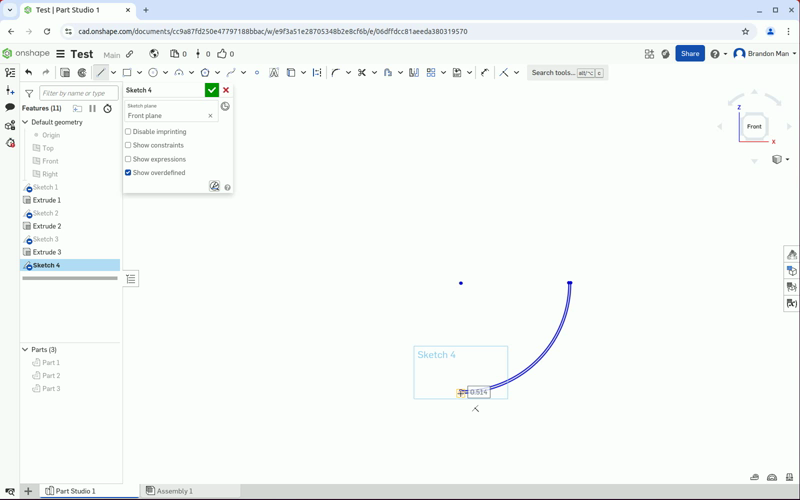
key(esc)
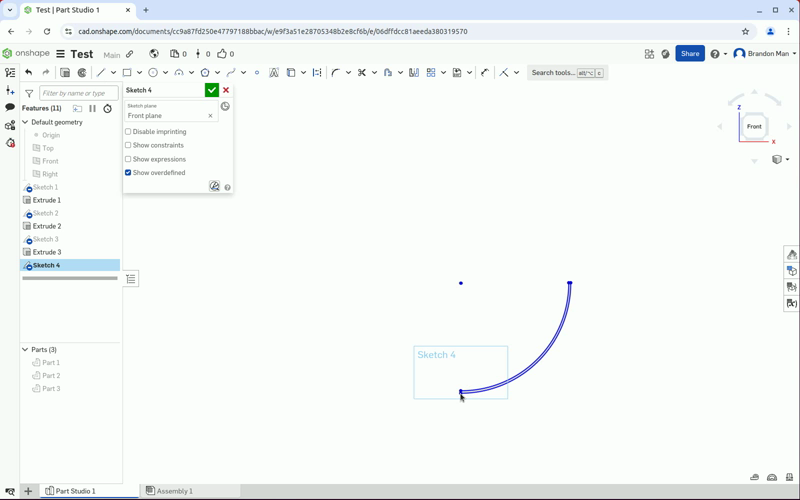
mouse_move(563, 322)
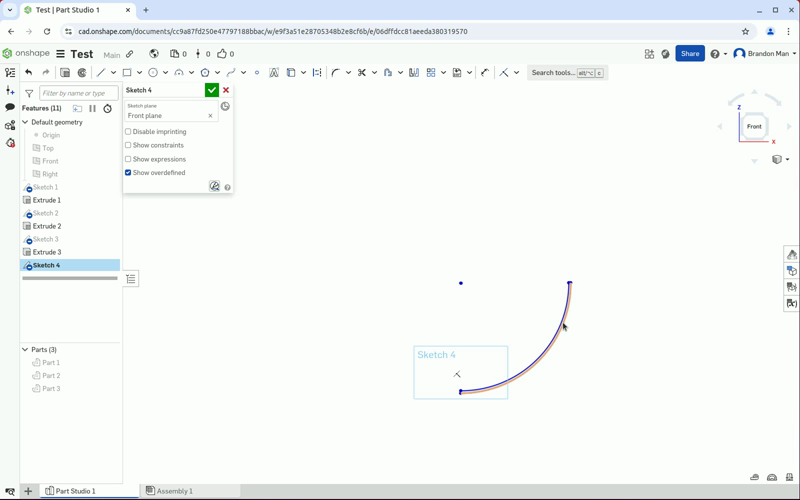
scroll(6)
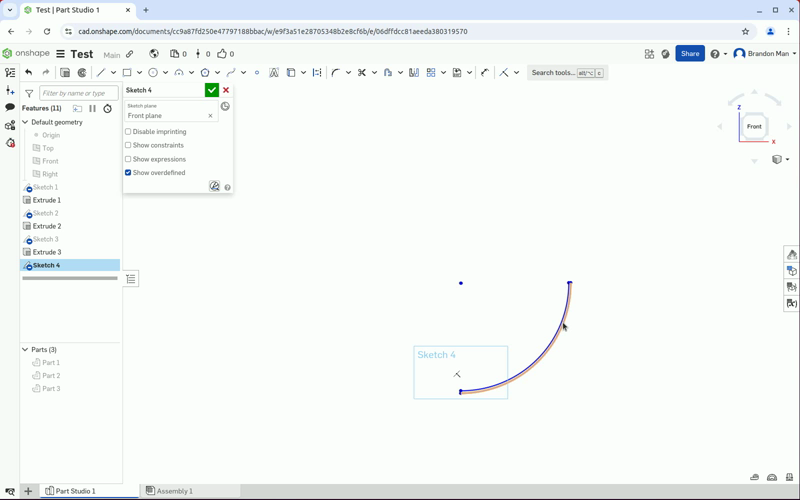
scroll(6)
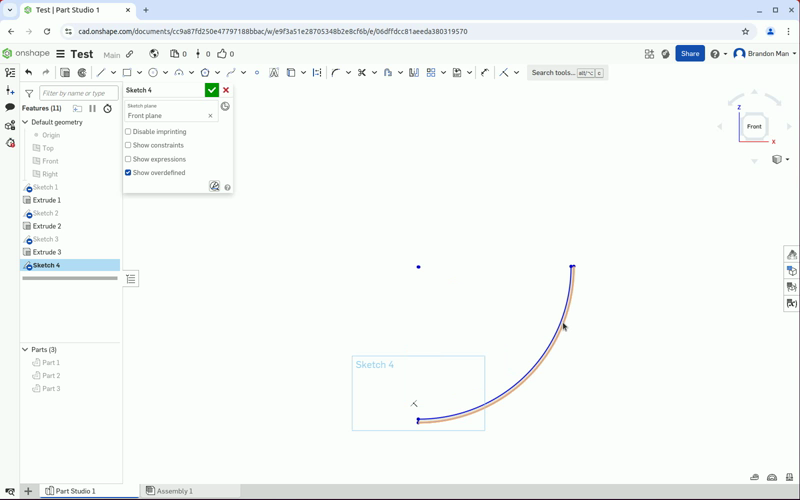
scroll(6)
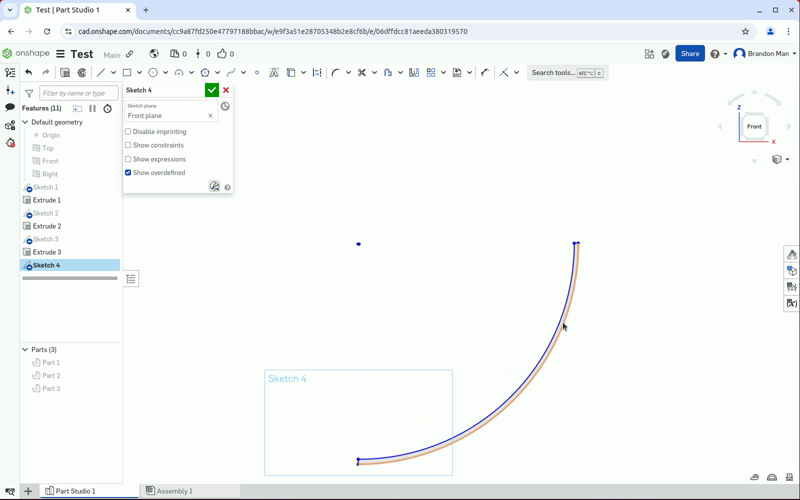
scroll(6)
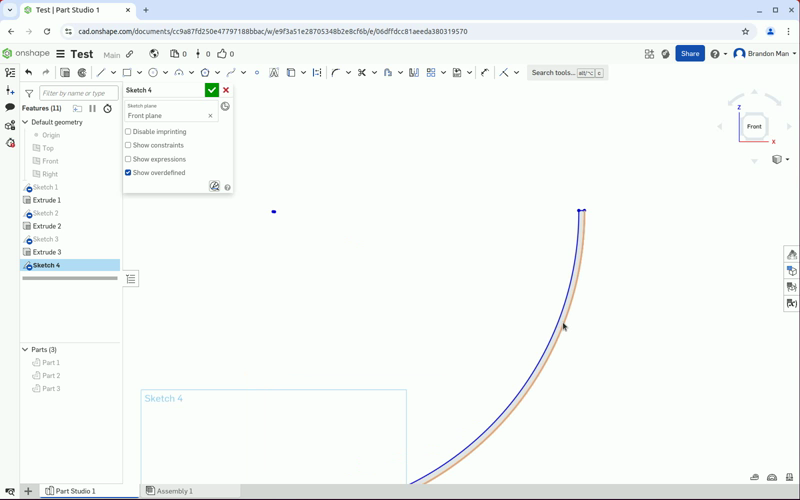
scroll(6)
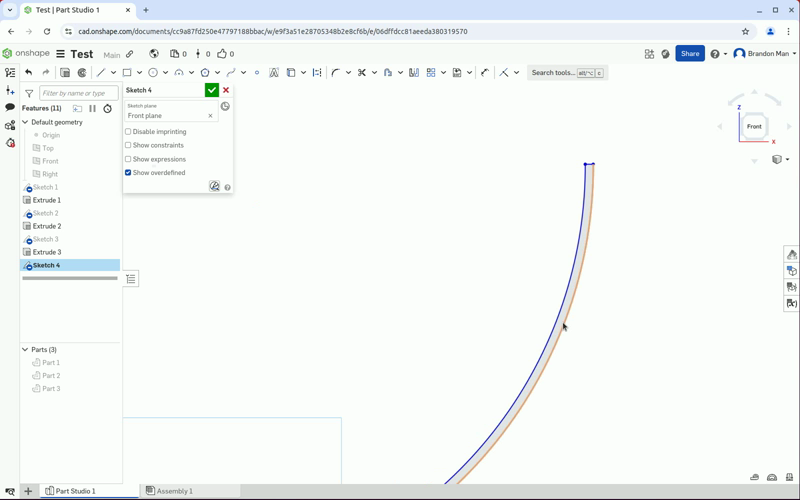
scroll(6)
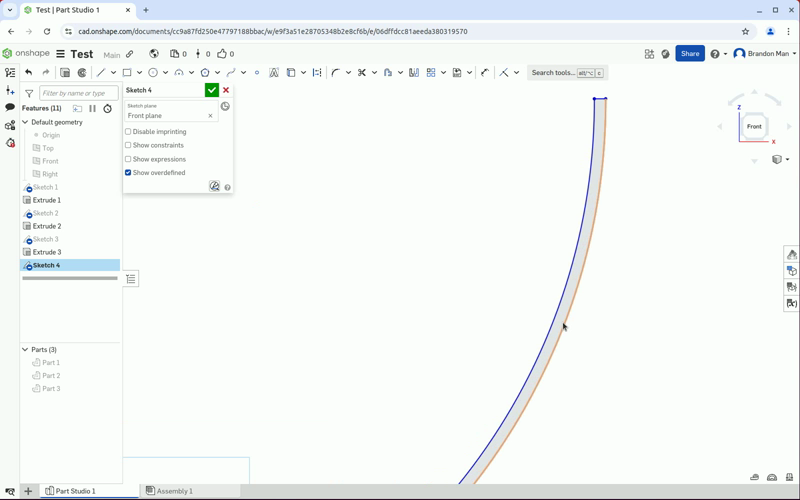
scroll(6)
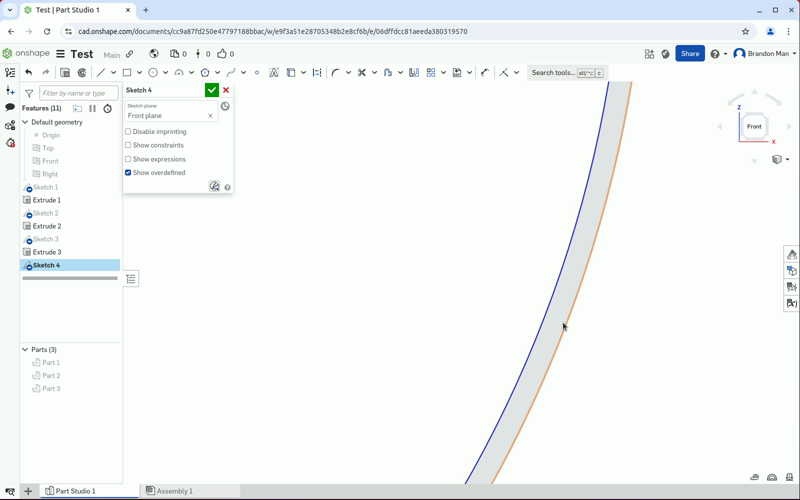
click(563, 322)
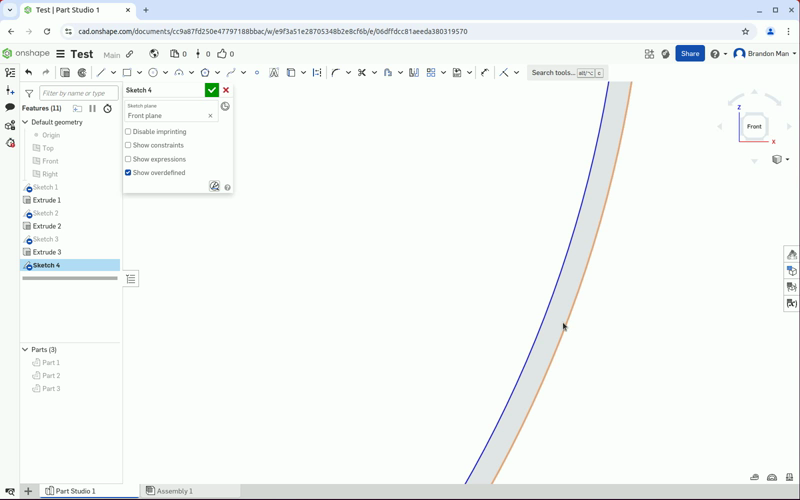
scroll(-6)
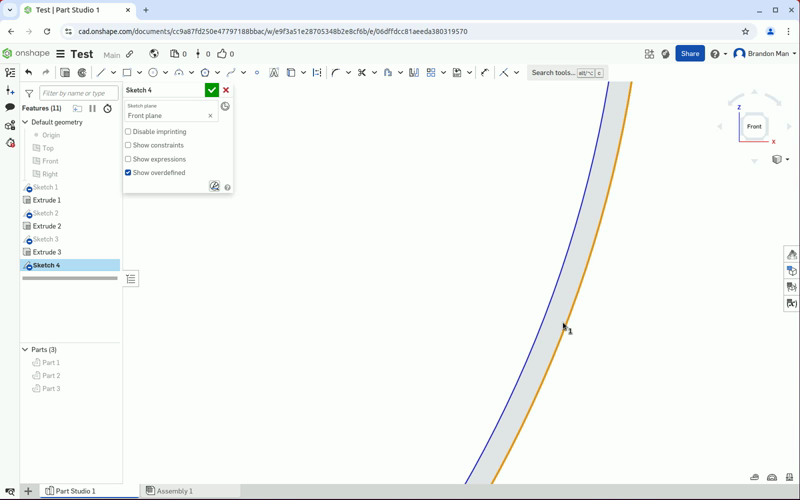
scroll(-6)
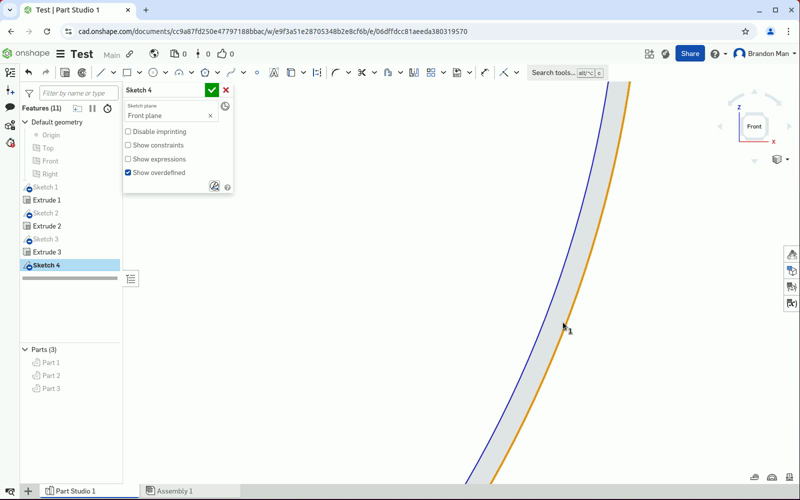
scroll(-6)
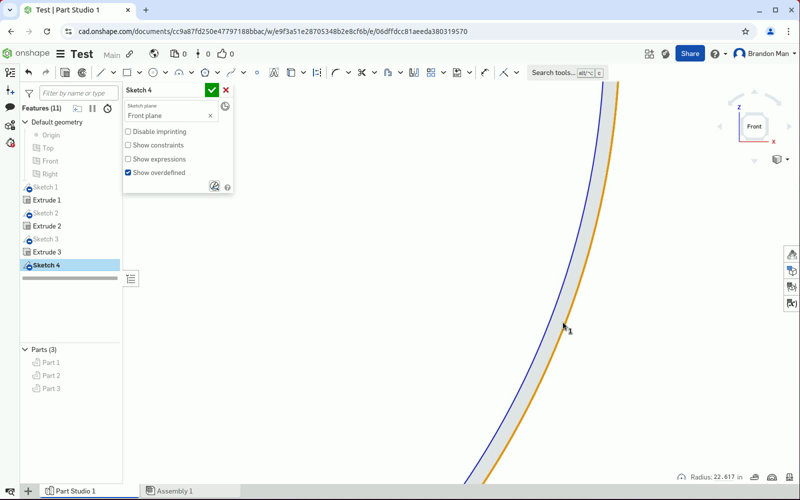
scroll(-6)
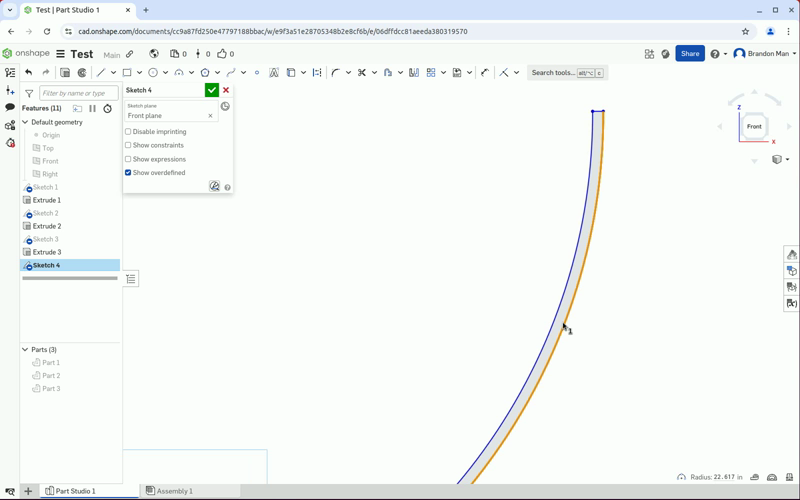
scroll(-6)
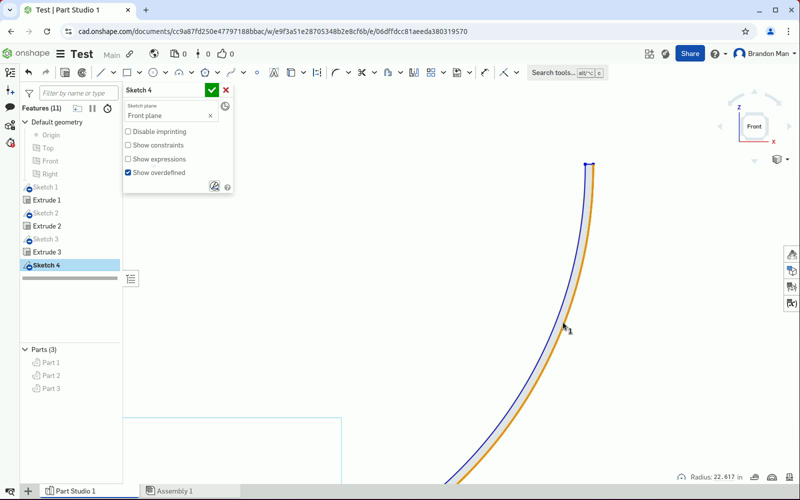
scroll(-6)
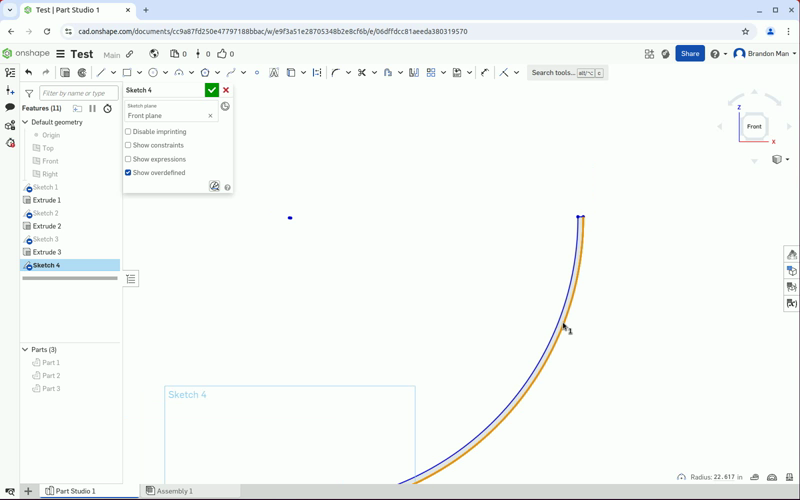
scroll(-6)
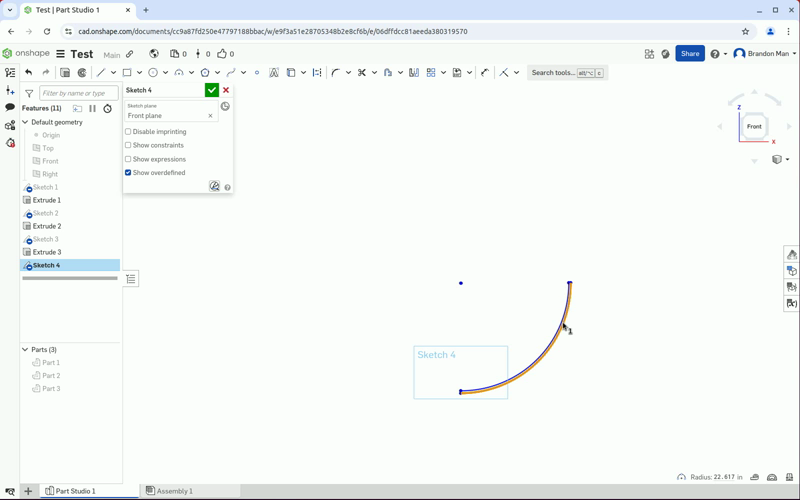
mouse_move(73, 352)
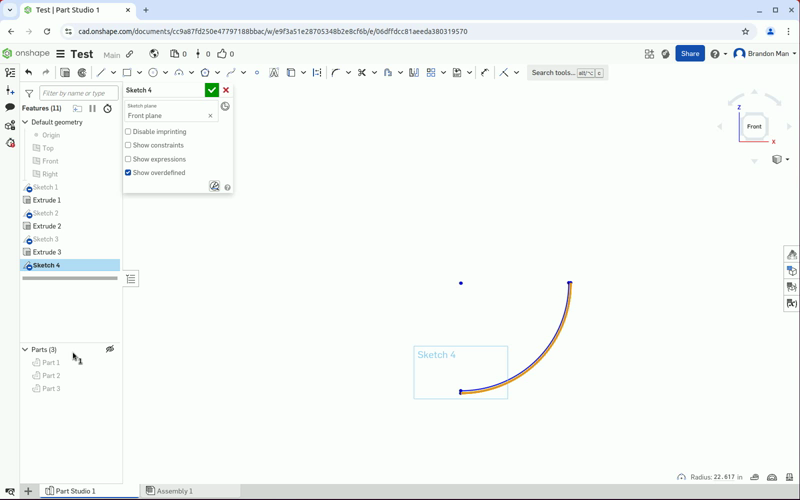
key(shift+y)
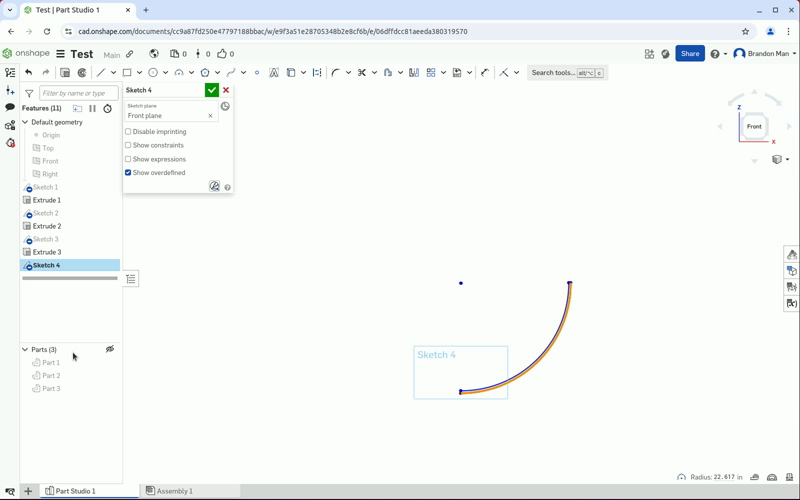
key(shift+e)
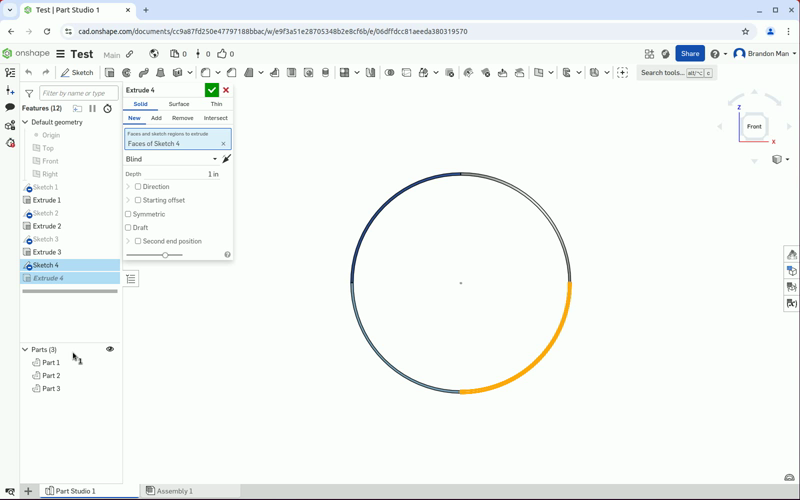
mouse_move(143, 106)
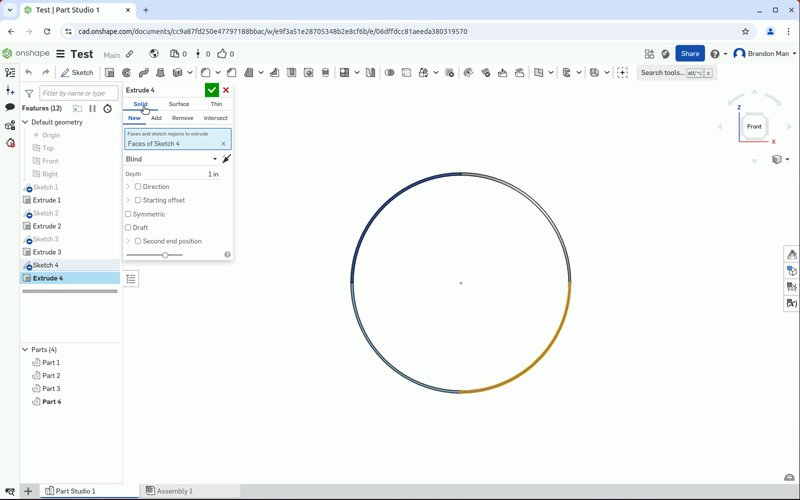
click(143, 106)
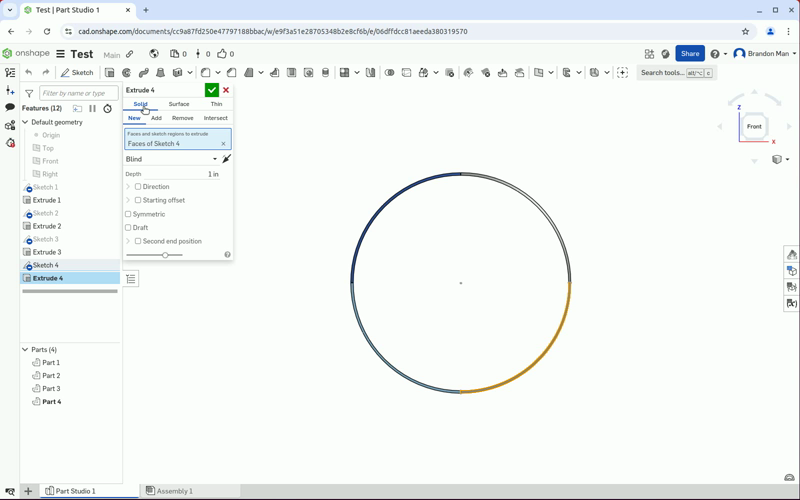
mouse_move(137, 120)
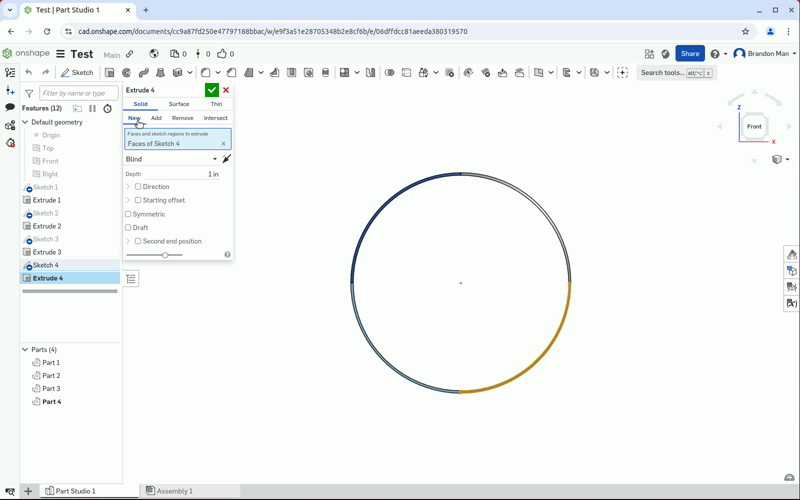
click(137, 120)
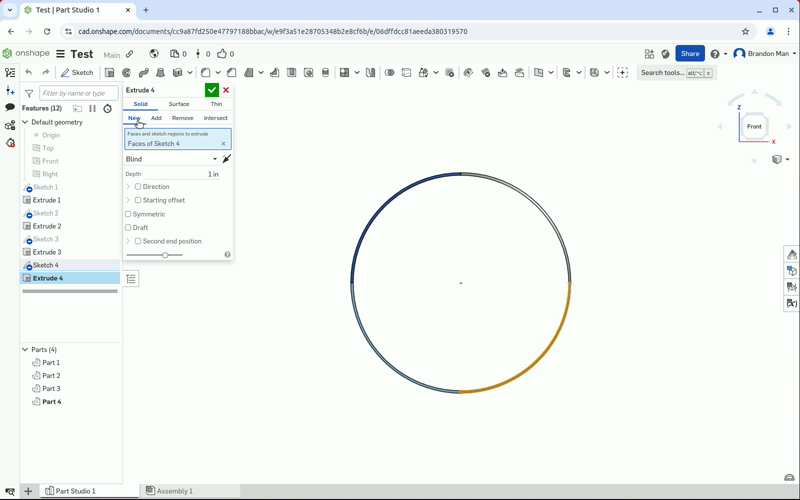
key(tab, 4)
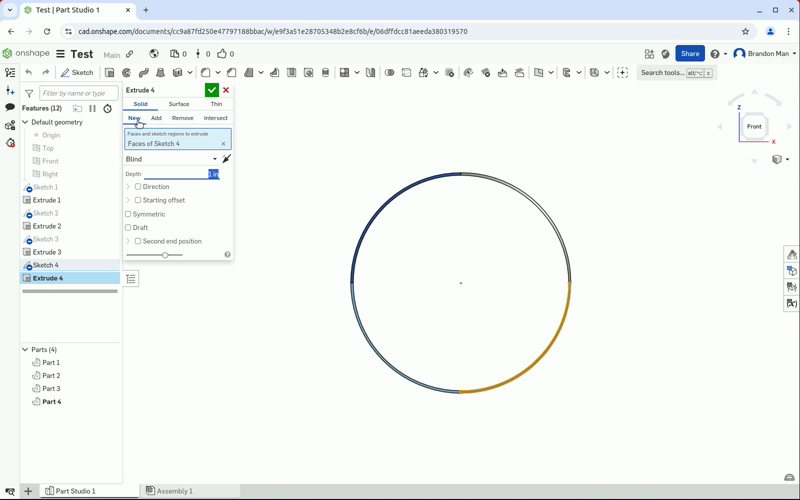
text(-23.108)
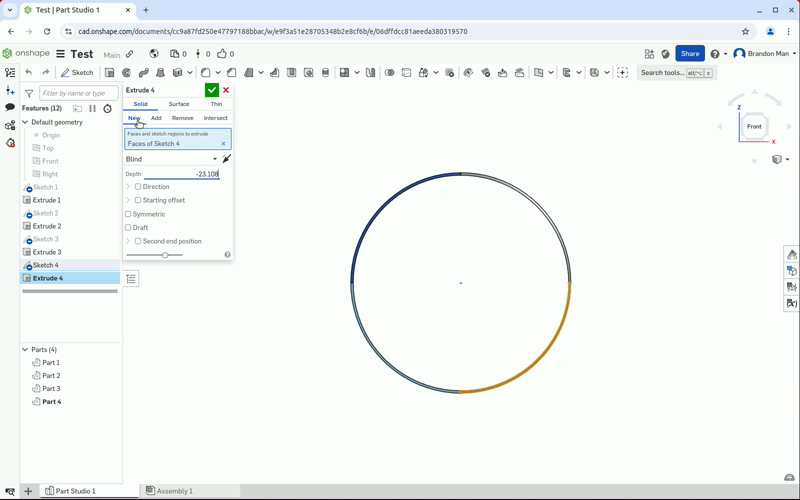
key(enter)
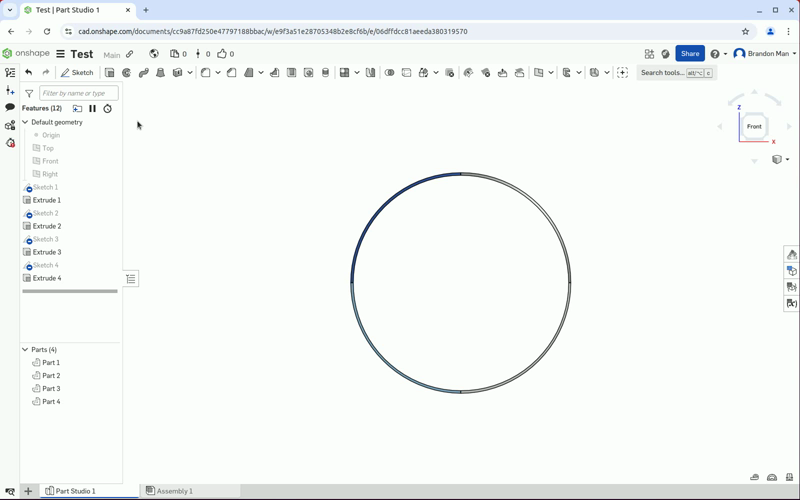
key(shift+h)
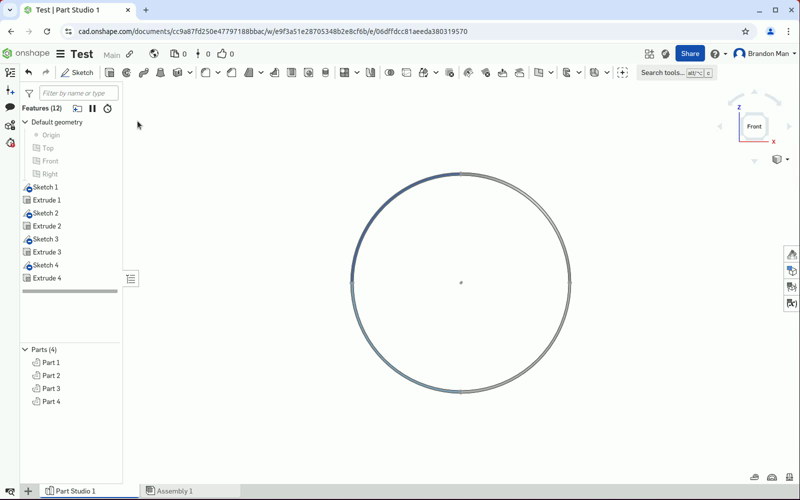
key(shift+h)
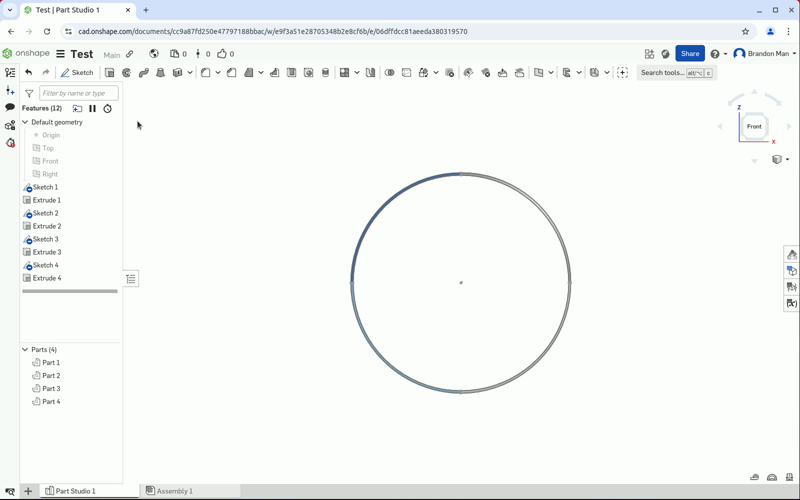
key(shift+7)
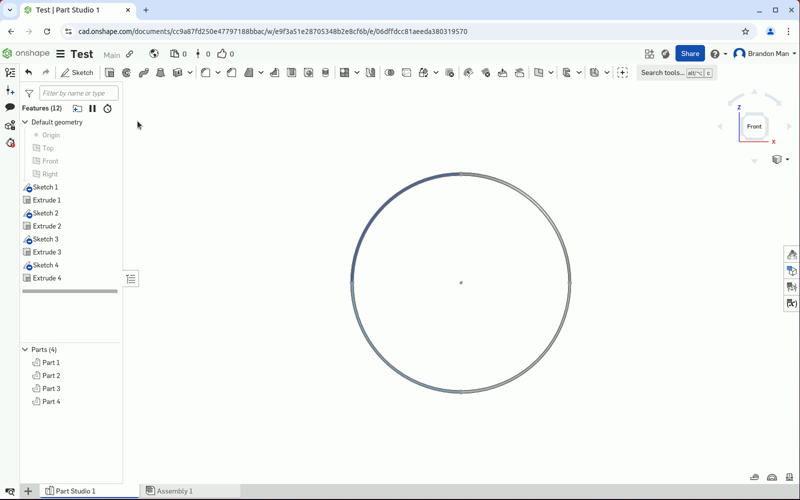
key(left, 2)
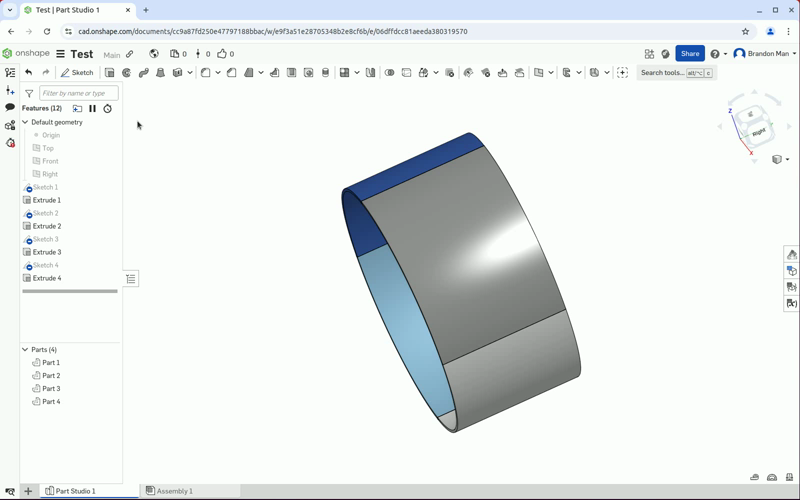
key(down, 2)
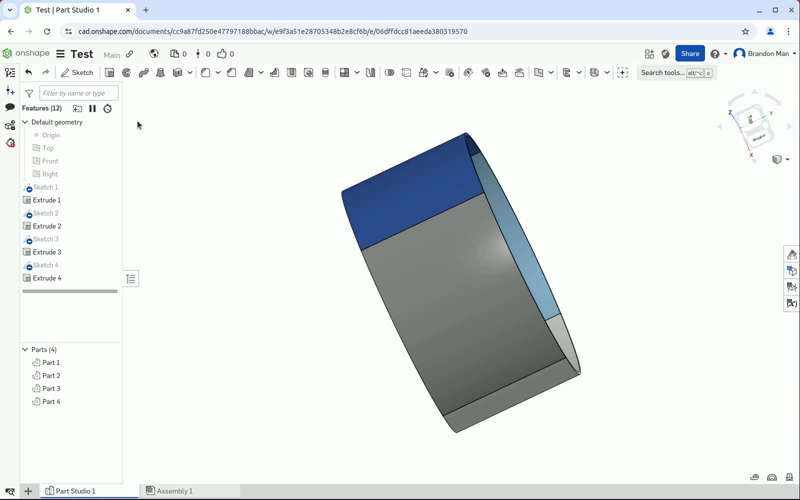
key(up, 2)
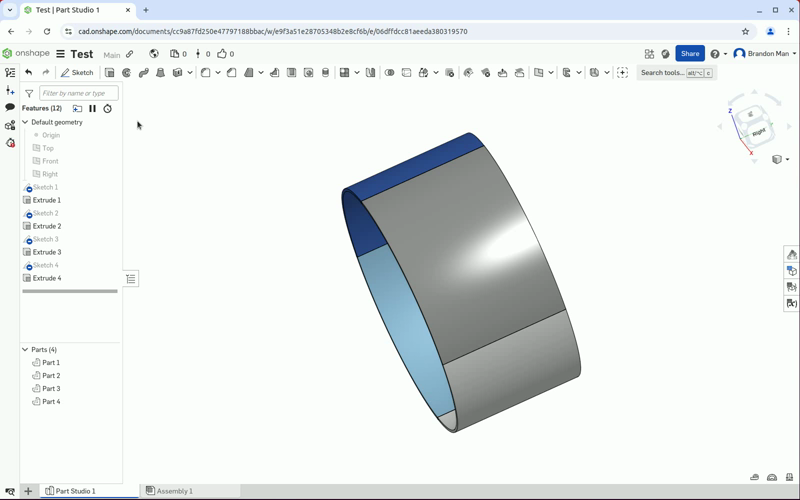
key(right, 2)
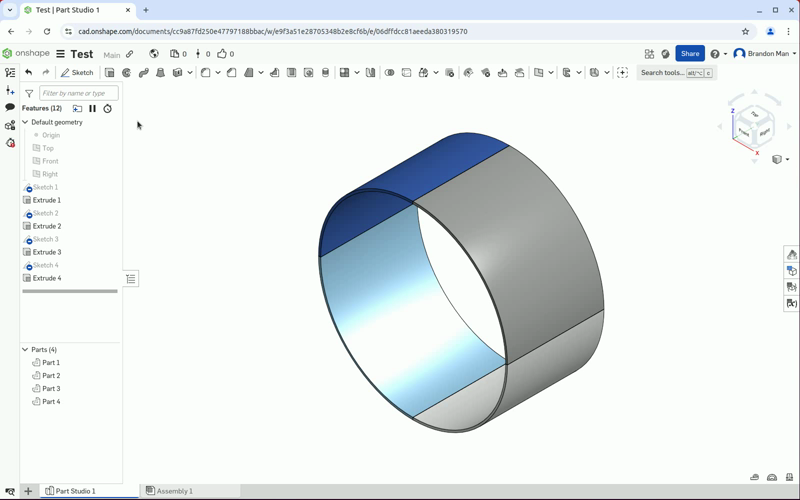
mouse_move(73, 189)
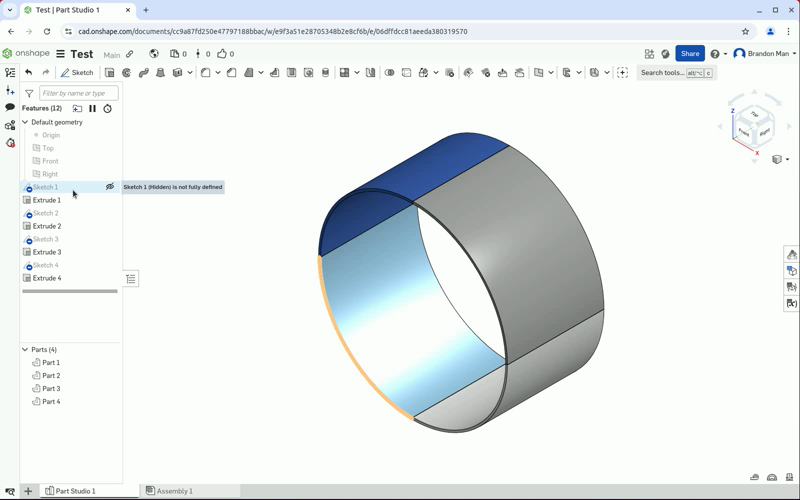
click(73, 189)